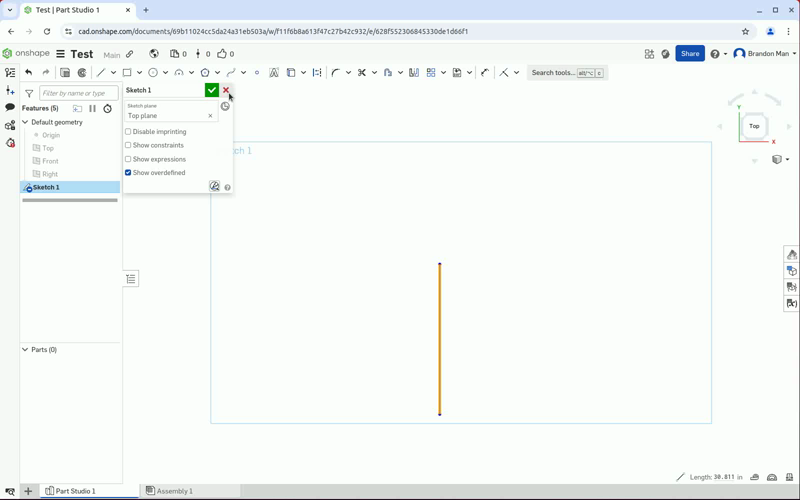
key(shift+h)
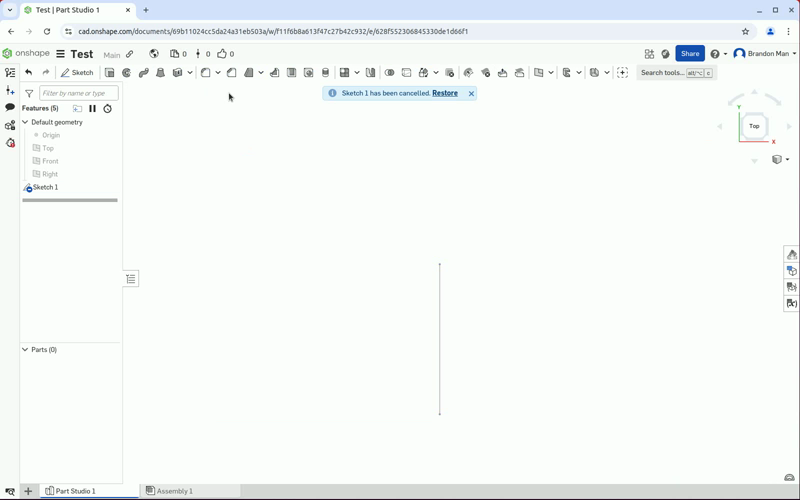
key(shift+s)
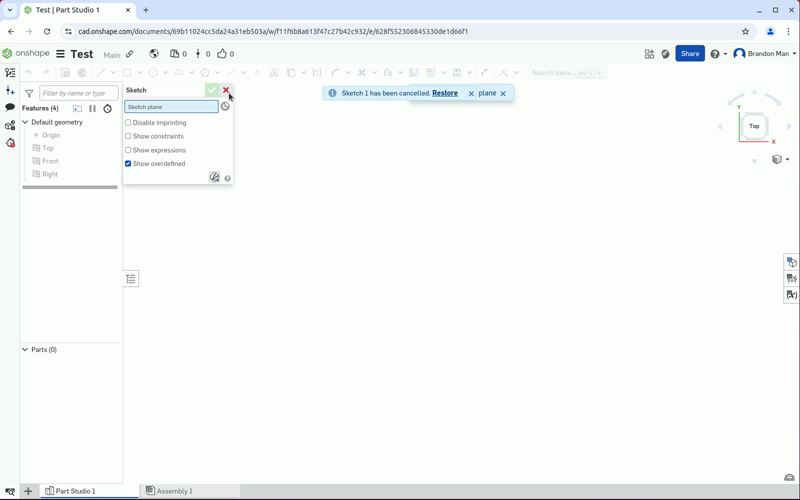
mouse_move(73, 150)
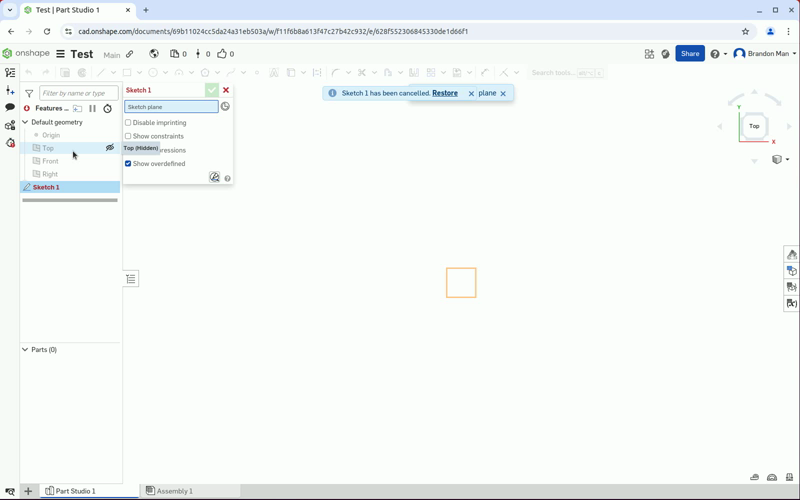
click(73, 150)
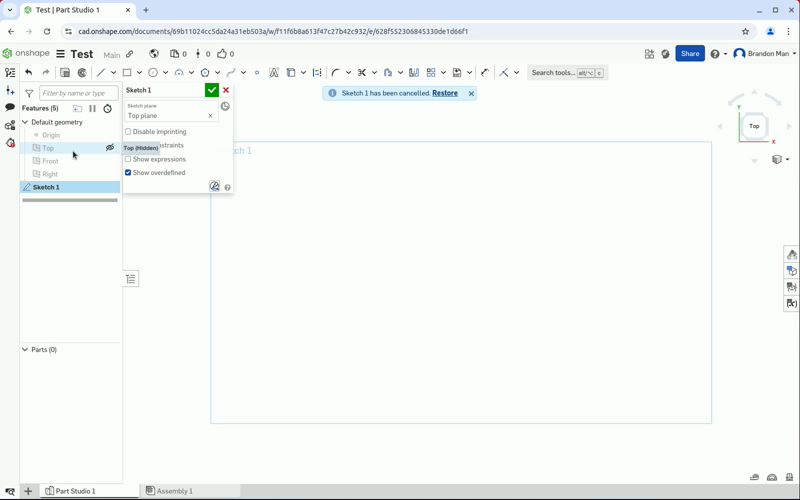
mouse_move(73, 352)
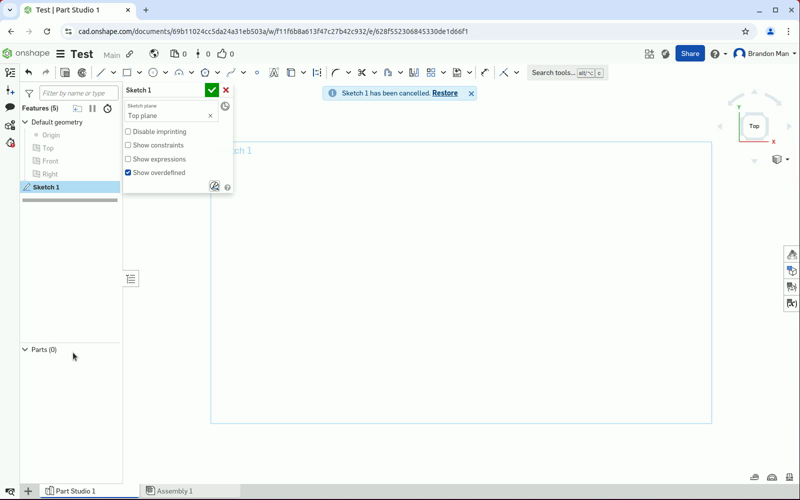
key(y)
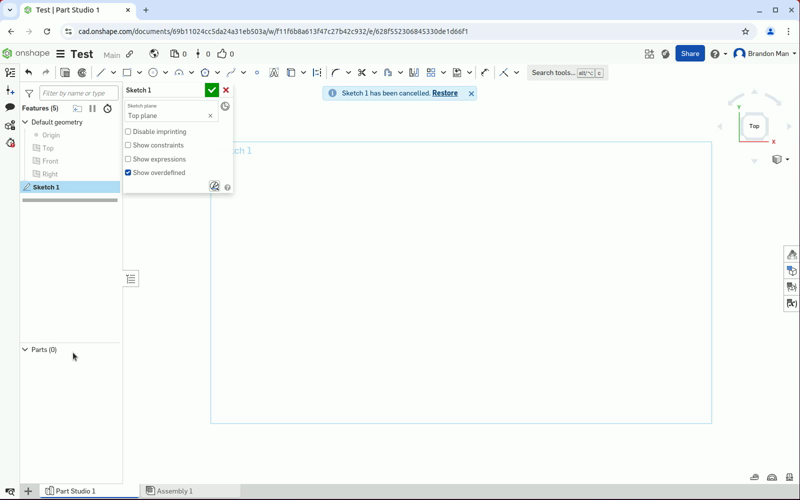
key(l)
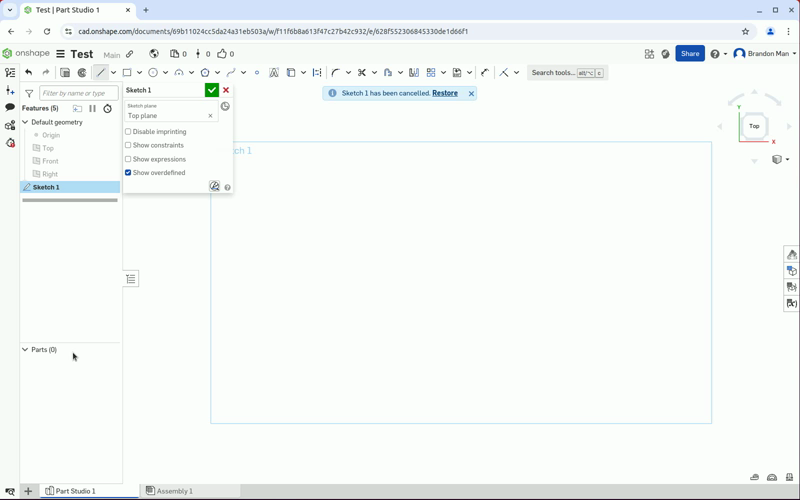
key_down(shift)
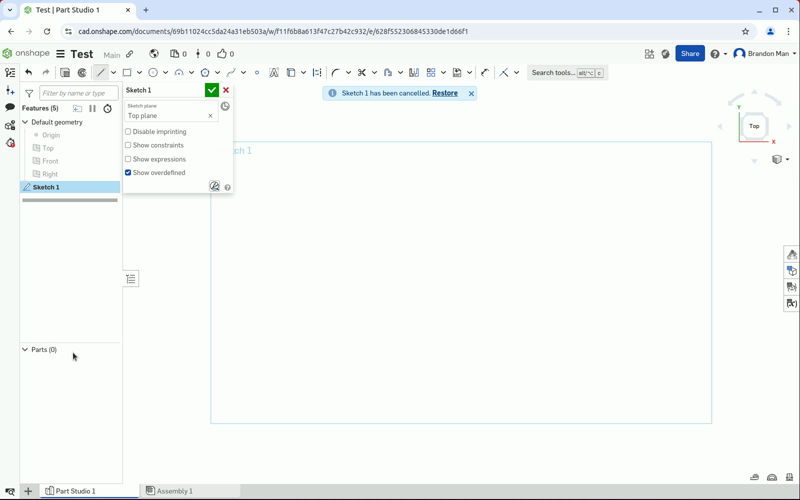
mouse_move(389, 334)
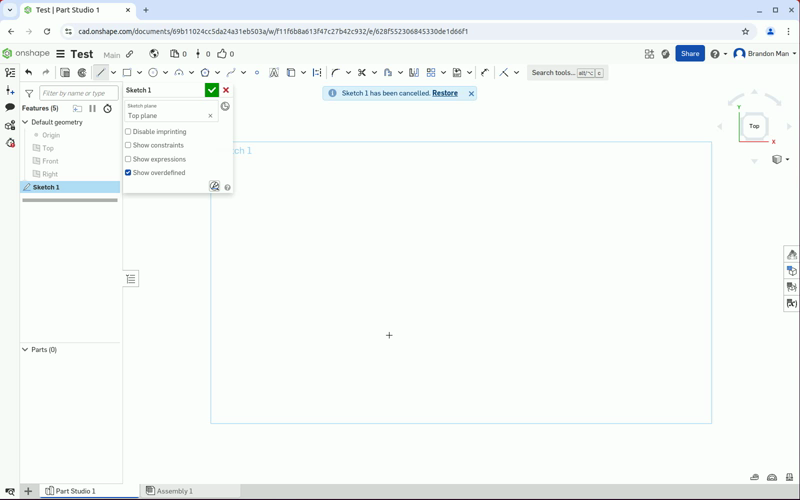
click(389, 334)
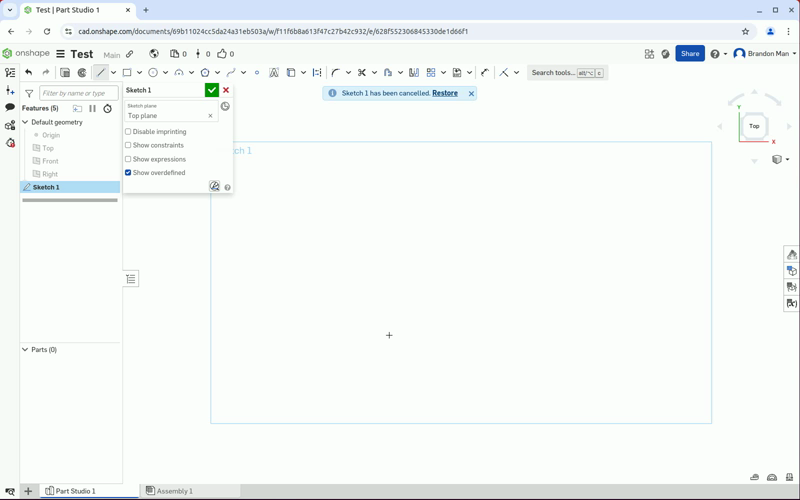
key_up(shift)
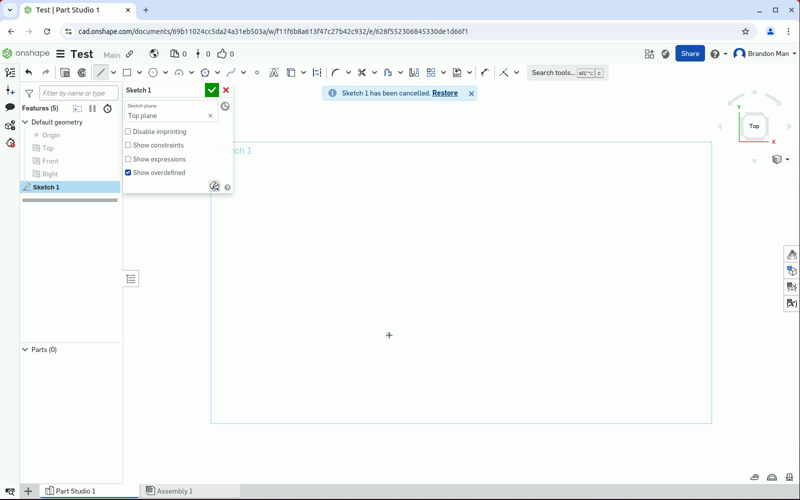
key_down(shift)
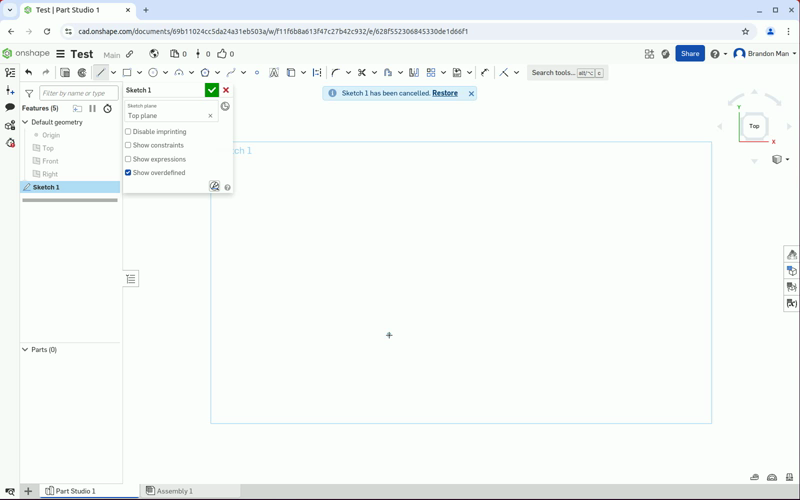
mouse_move(419, 334)
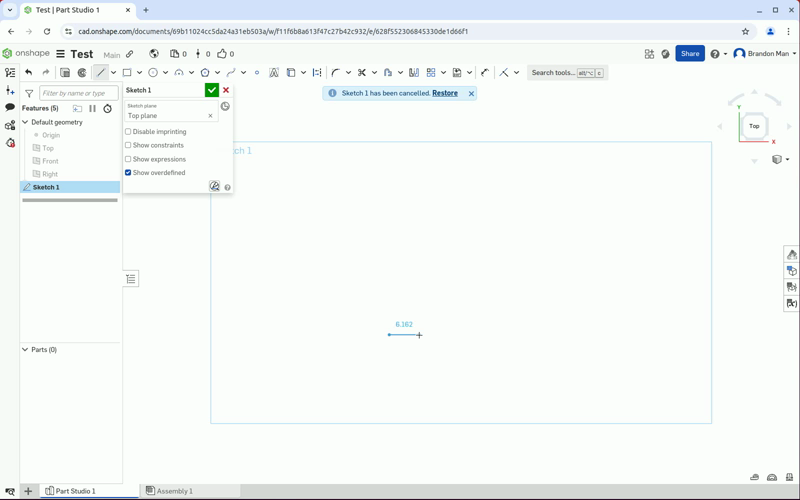
mouse_move(399, 345)
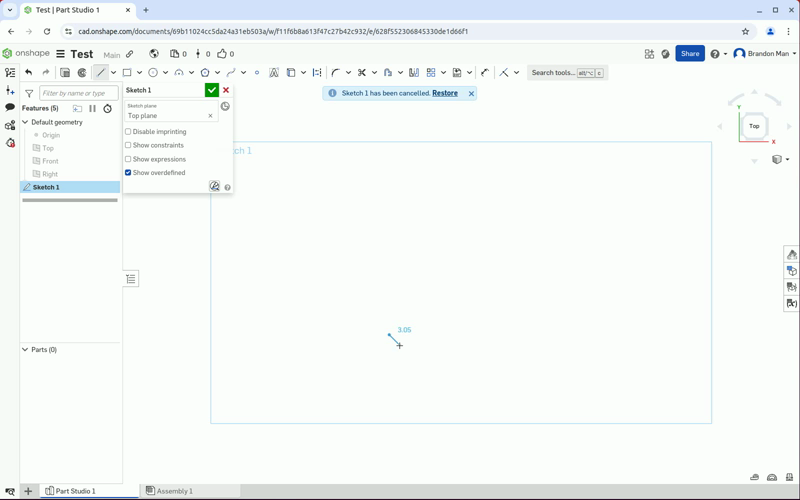
click(399, 345)
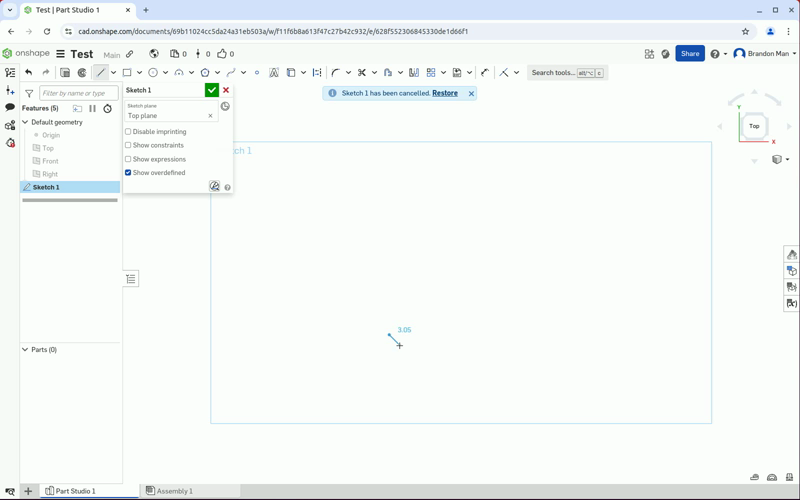
key_up(shift)
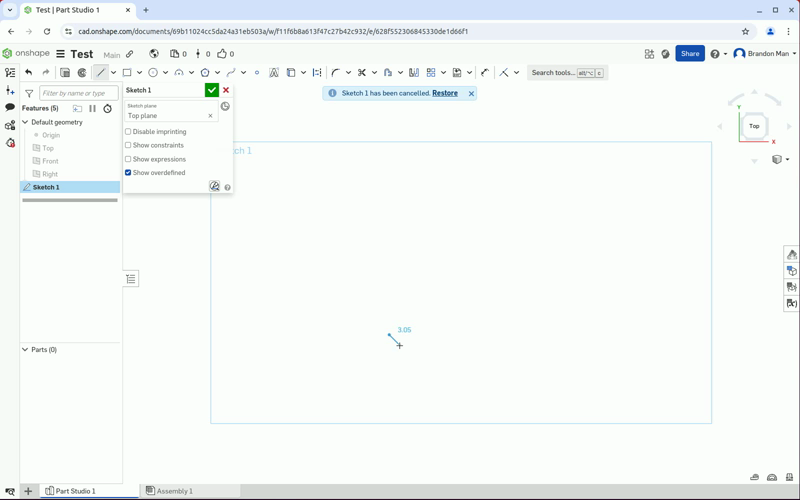
key_down(shift)
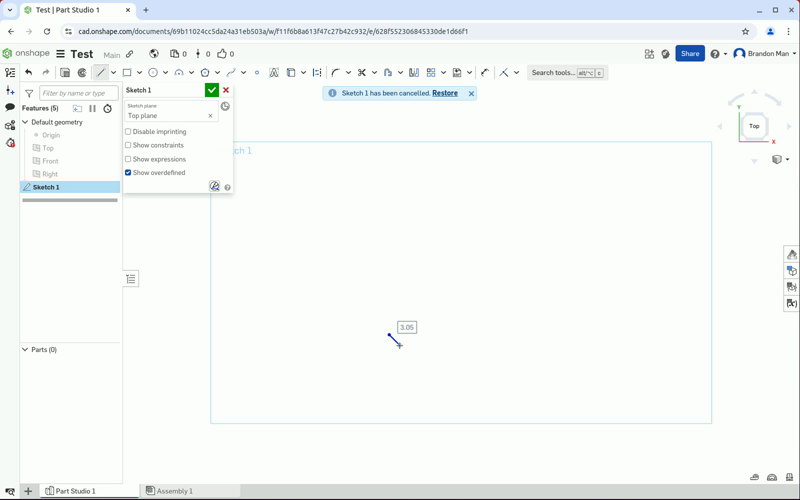
mouse_move(429, 345)
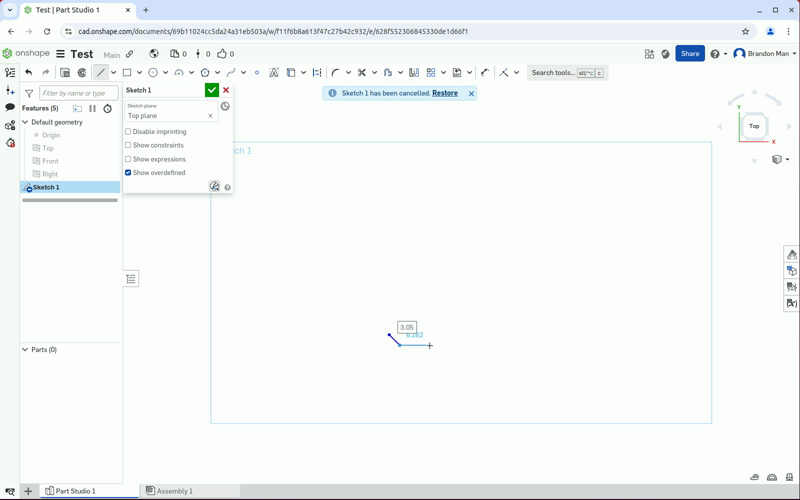
mouse_move(399, 334)
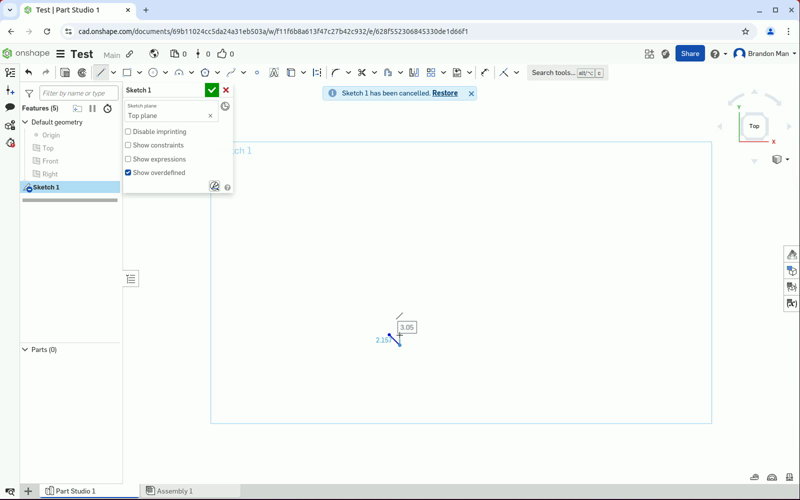
click(399, 334)
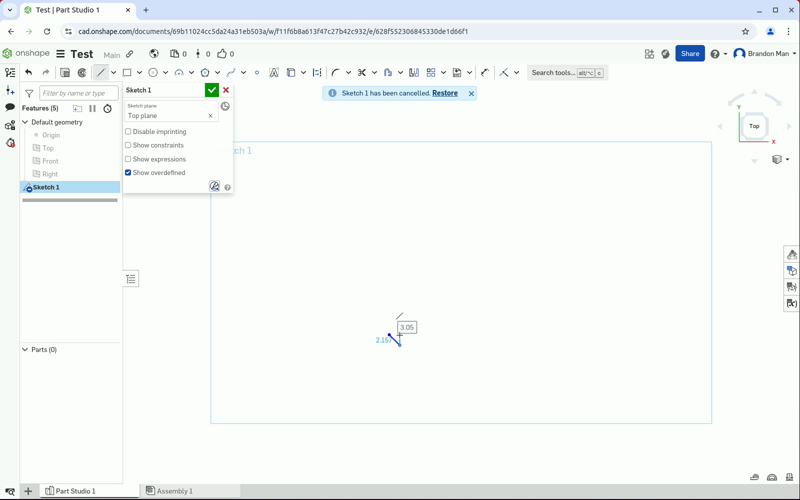
key_up(shift)
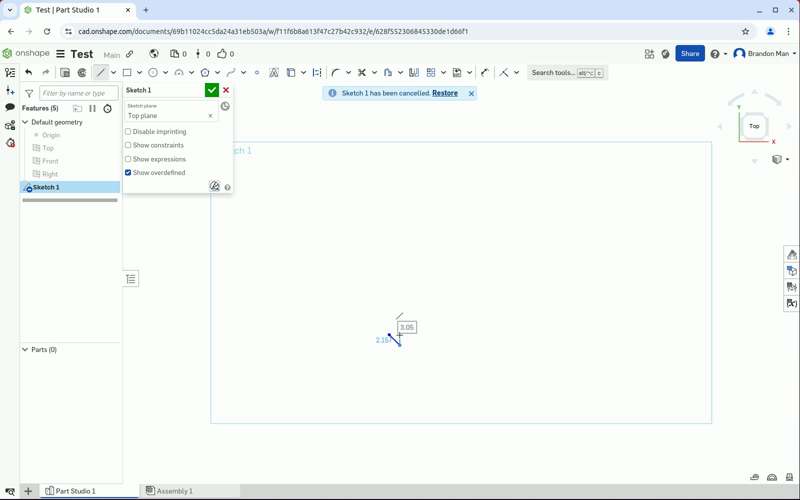
mouse_move(429, 334)
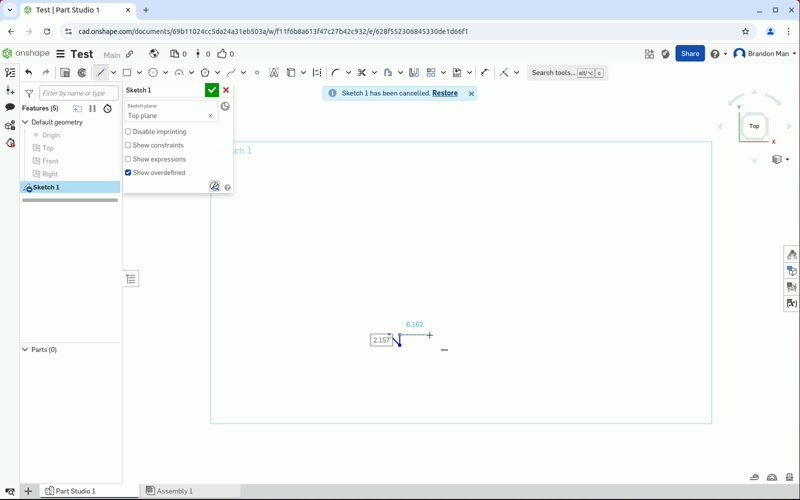
key_down(shift)
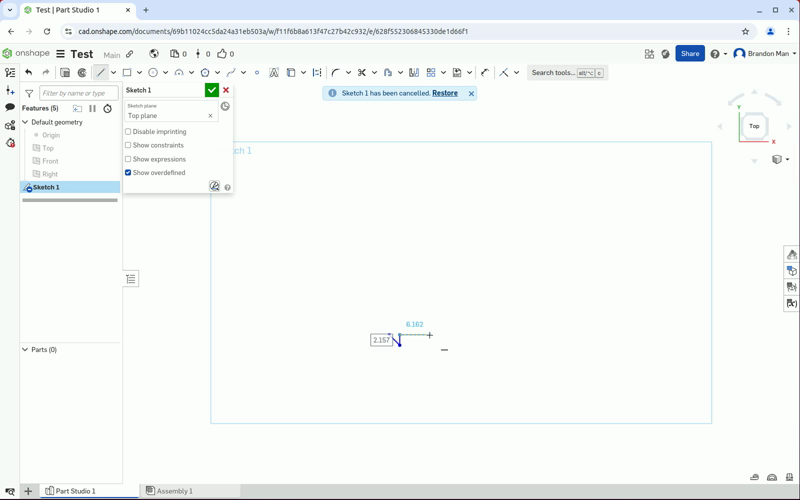
mouse_move(389, 334)
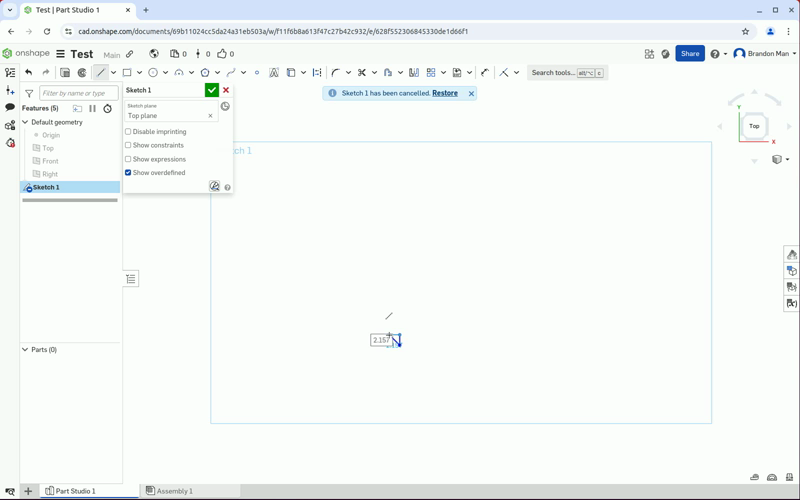
key_up(shift)
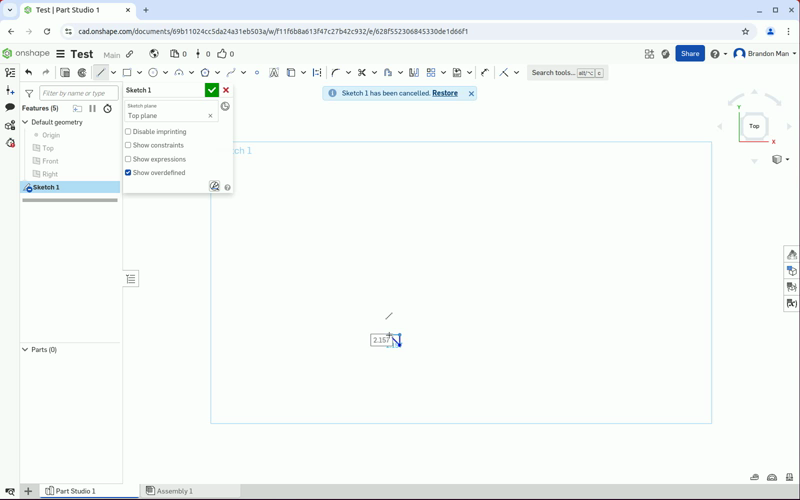
click(389, 334)
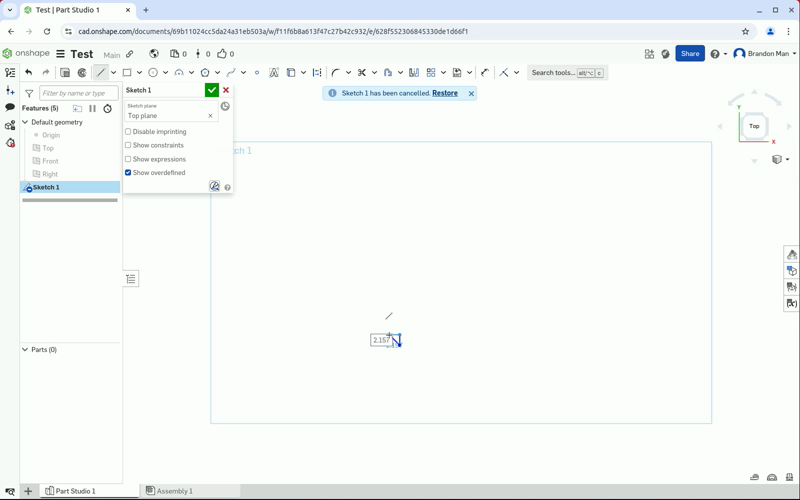
key(esc)
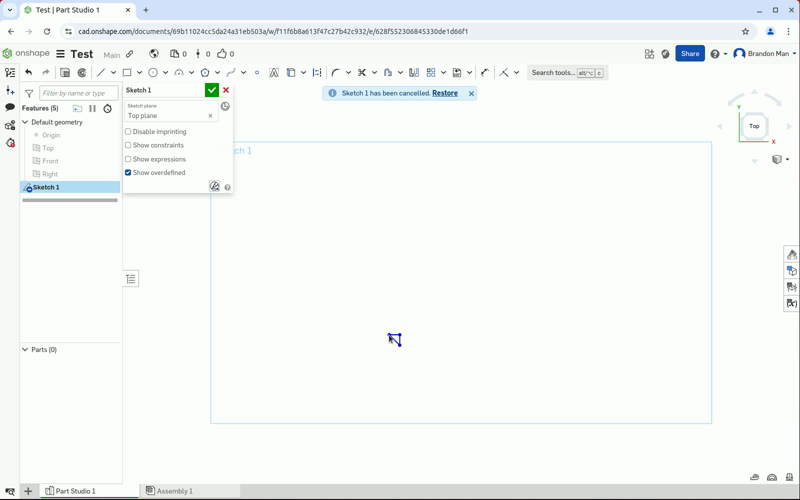
mouse_move(396, 335)
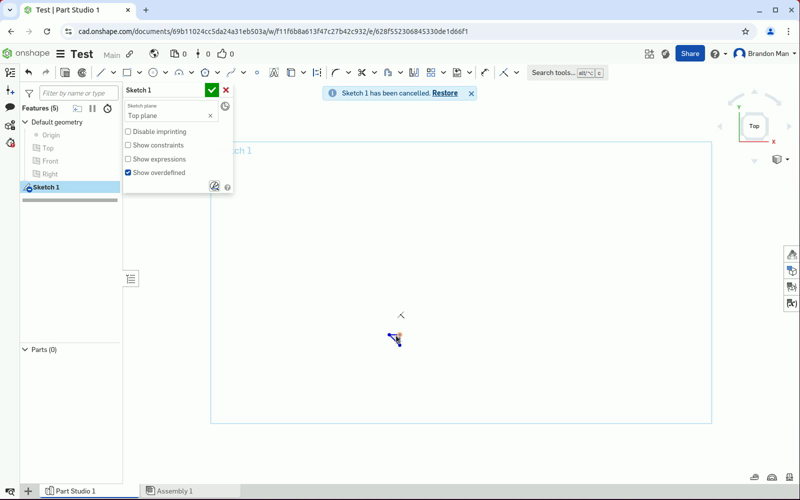
scroll(6)
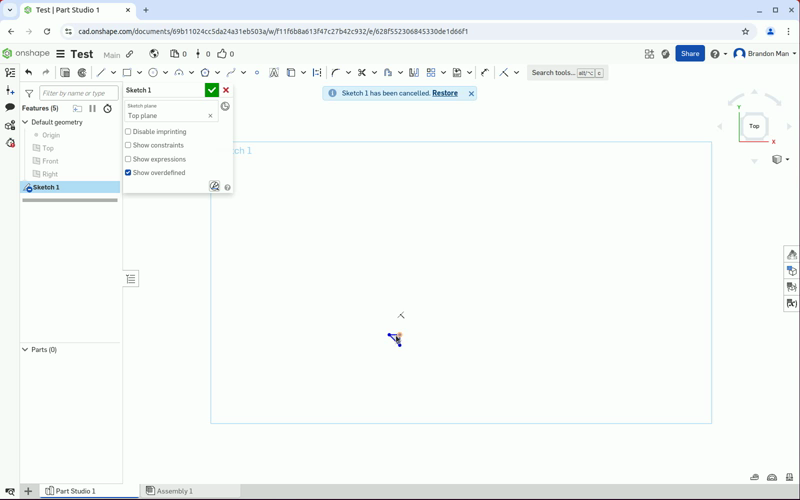
scroll(6)
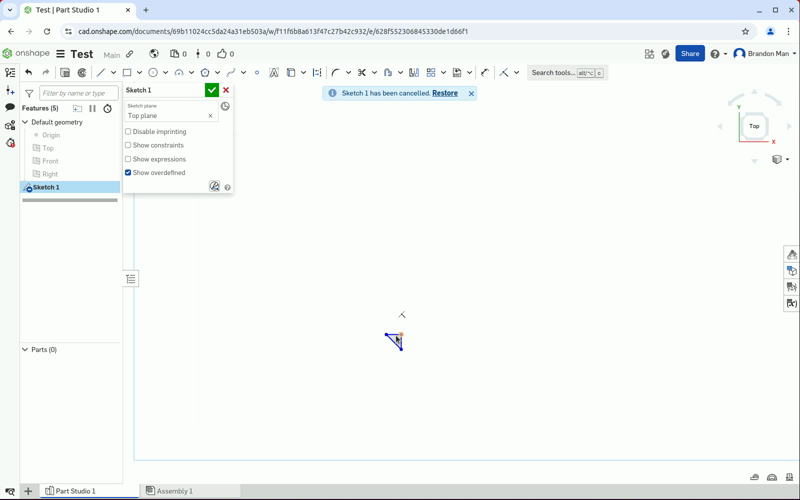
scroll(6)
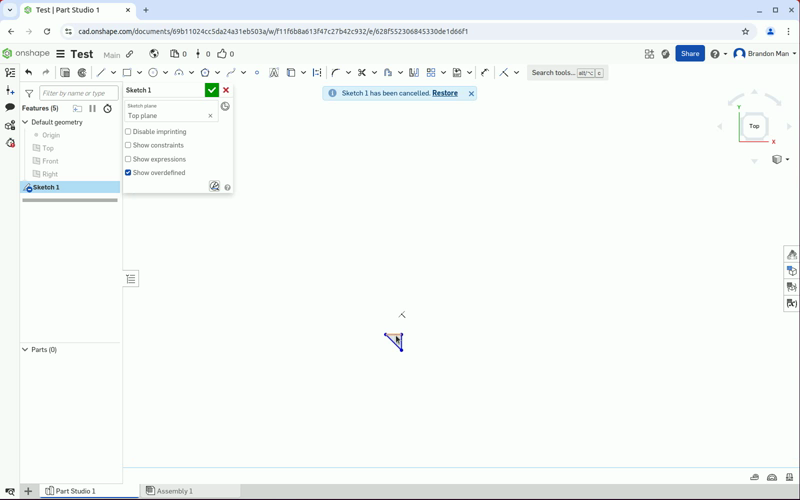
scroll(6)
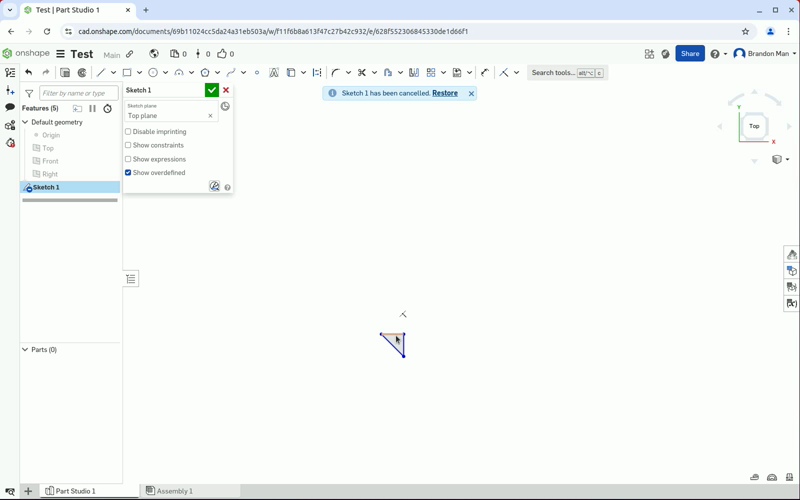
scroll(6)
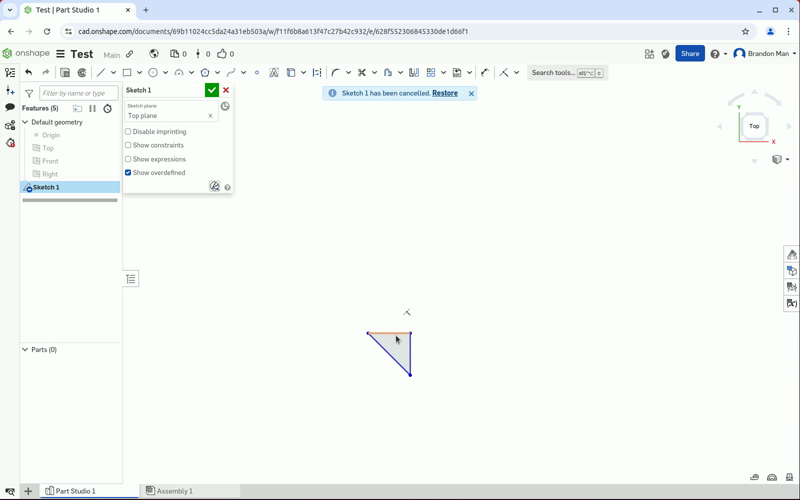
scroll(6)
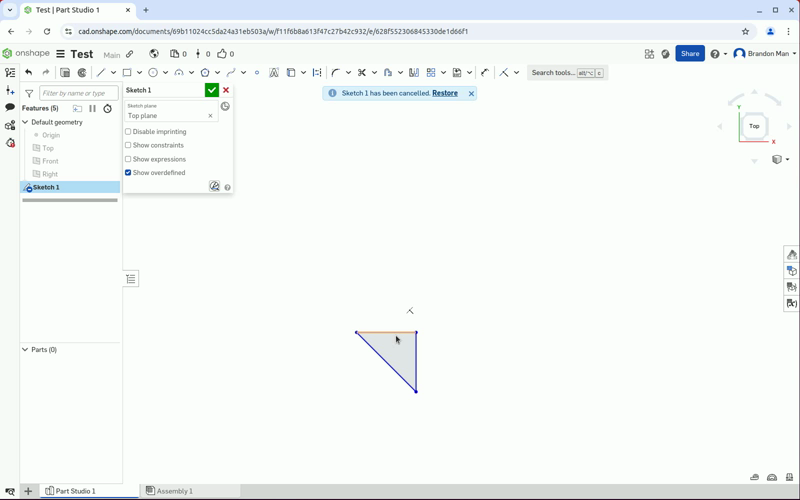
scroll(6)
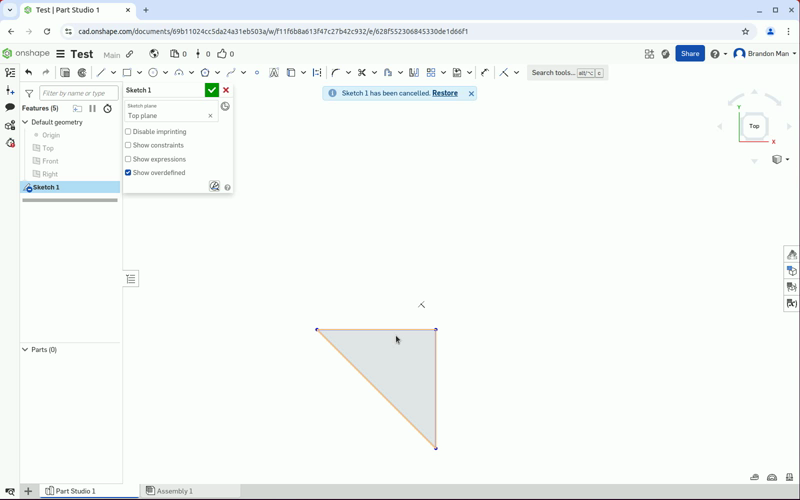
click(396, 335)
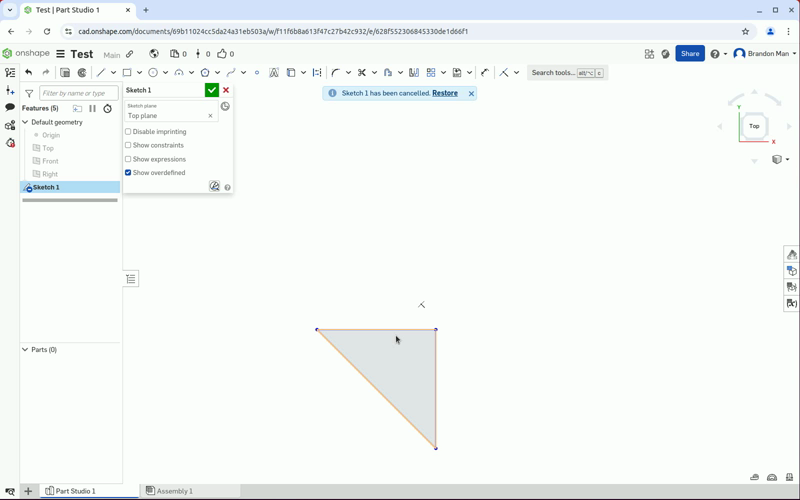
scroll(-6)
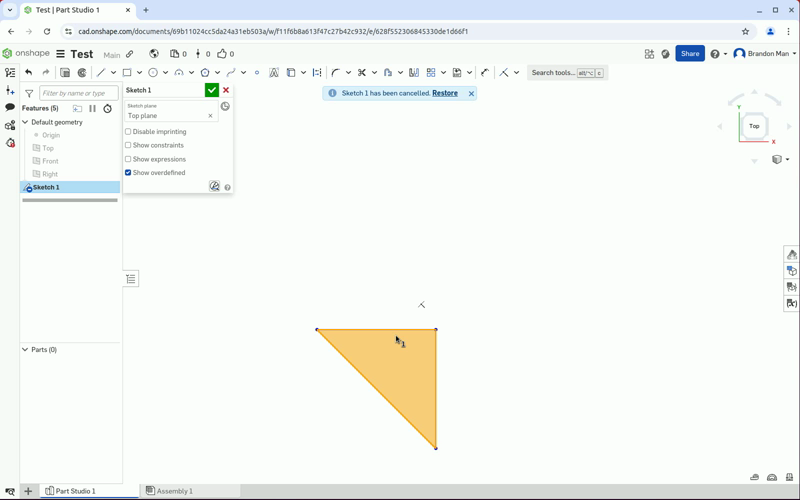
scroll(-6)
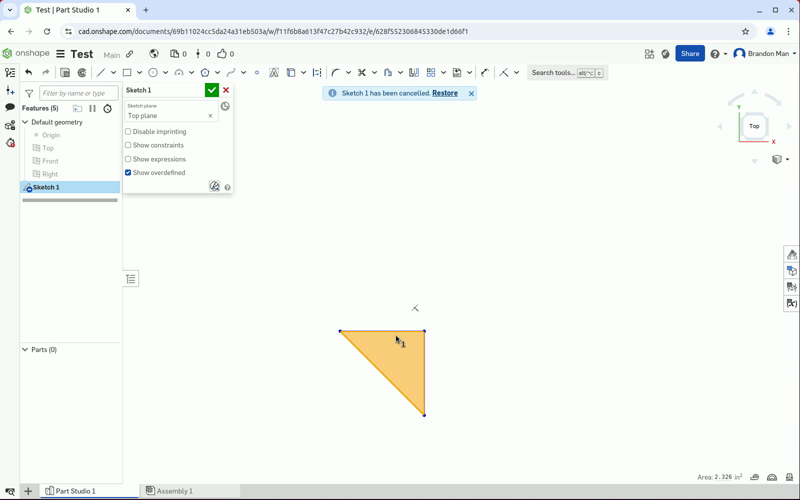
scroll(-6)
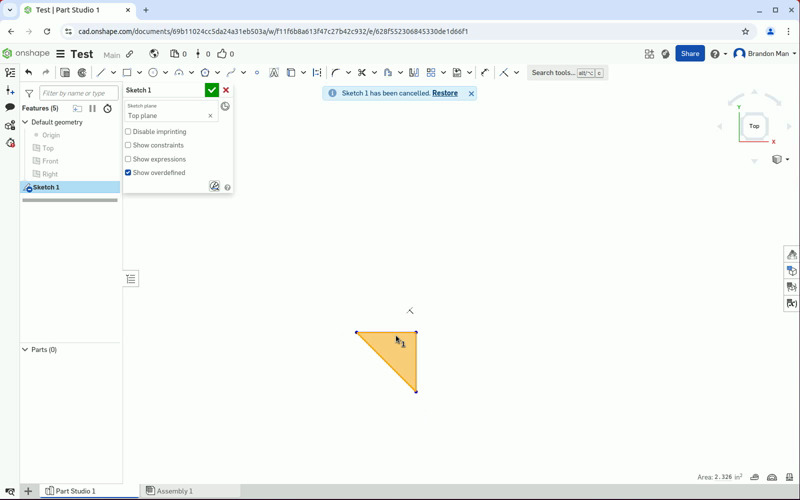
scroll(-6)
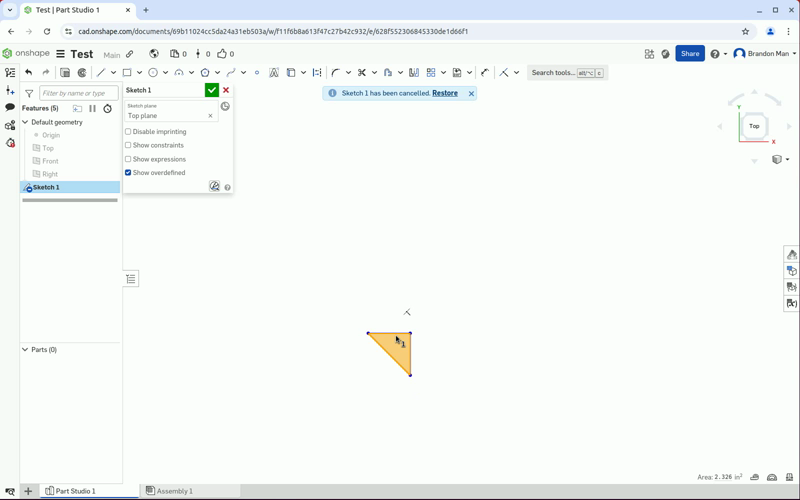
scroll(-6)
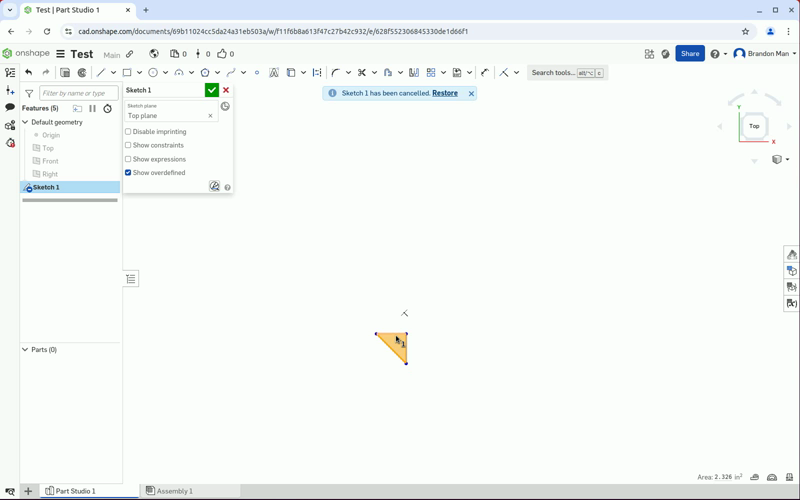
scroll(-6)
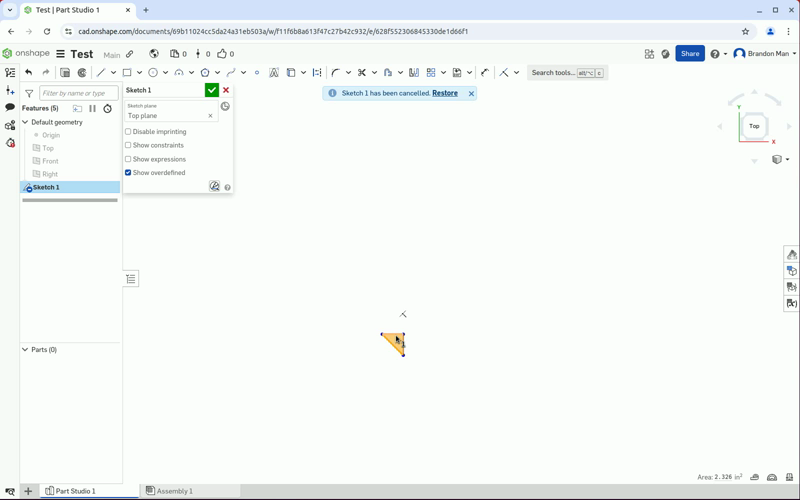
scroll(-6)
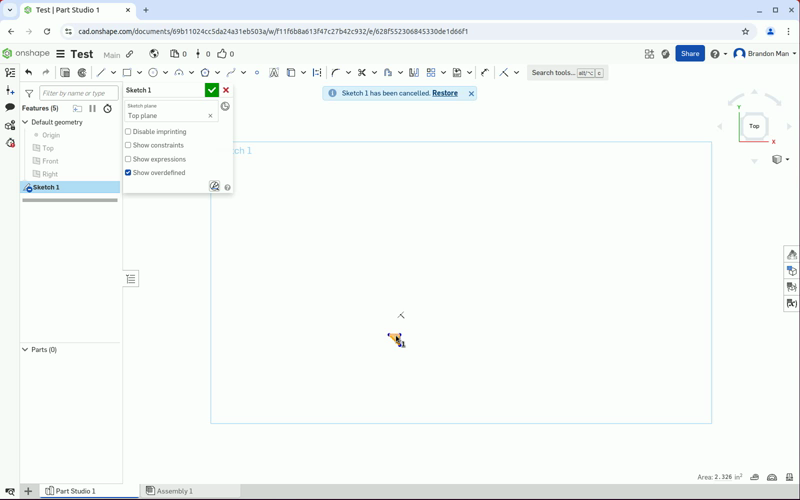
mouse_move(73, 352)
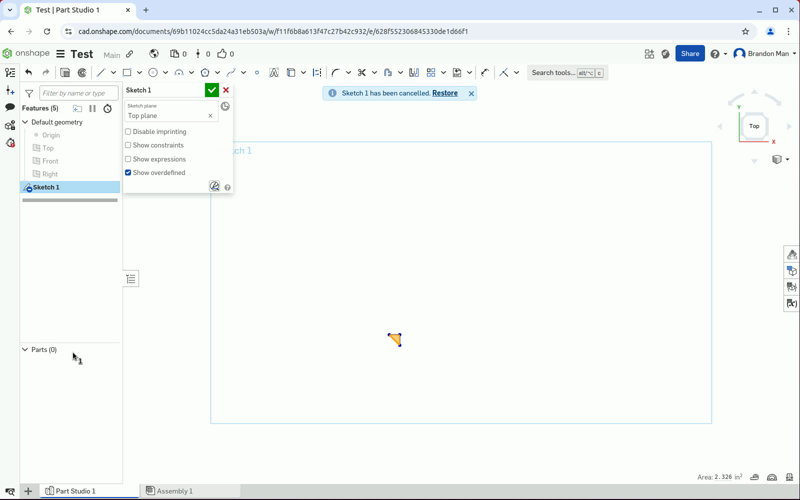
key(shift+y)
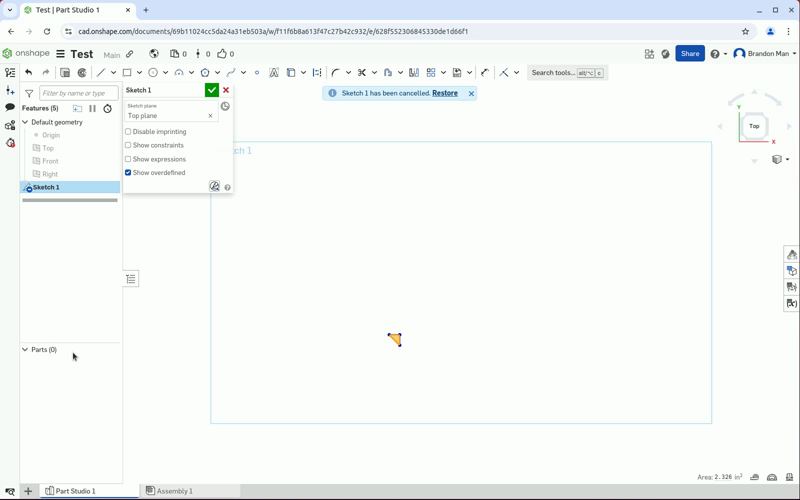
key(shift+e)
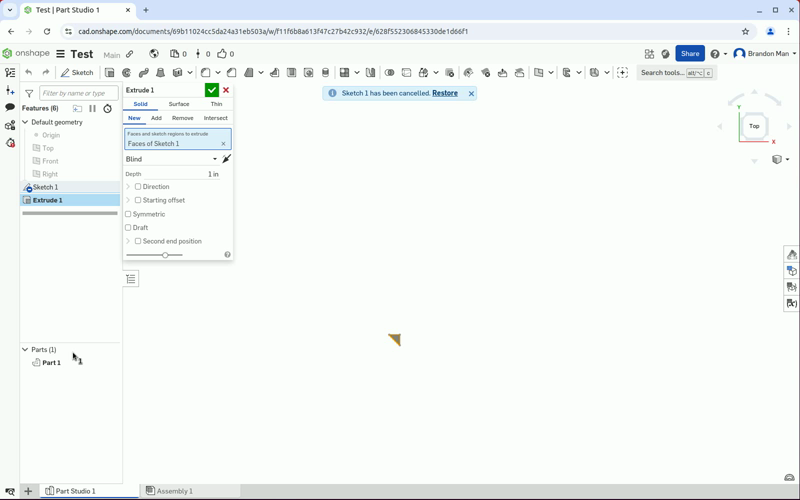
mouse_move(143, 106)
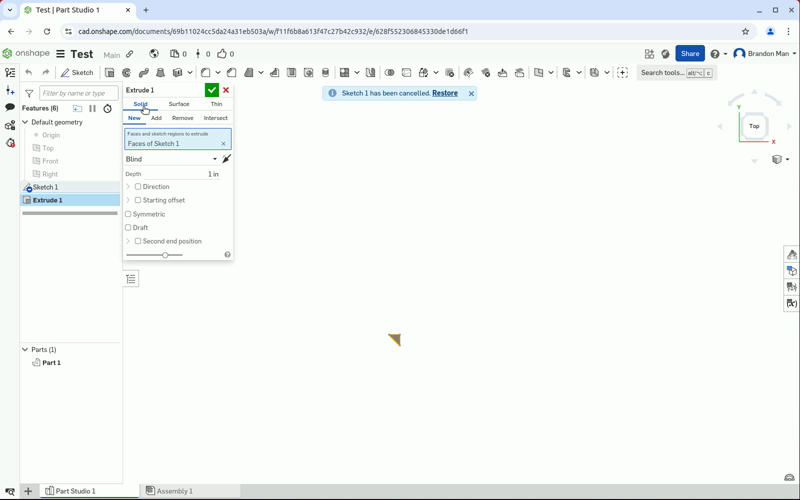
click(143, 106)
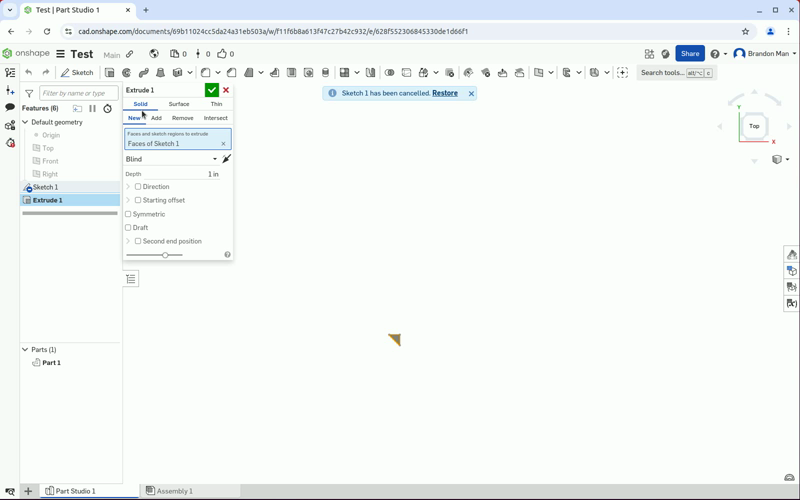
mouse_move(137, 120)
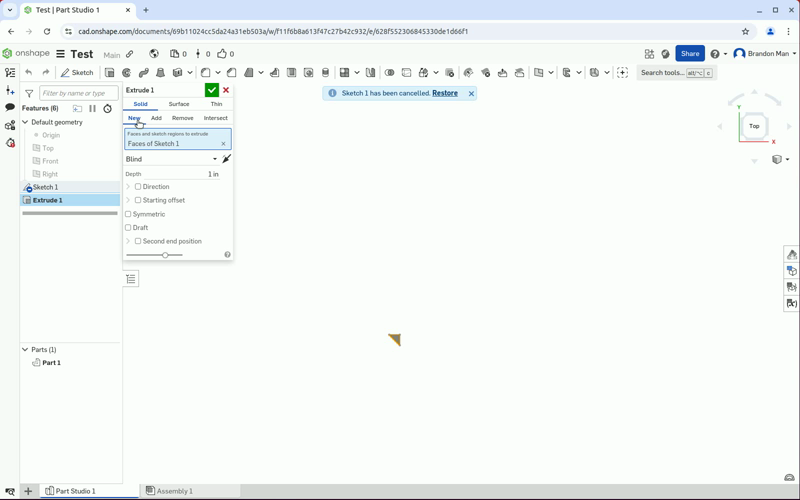
click(137, 120)
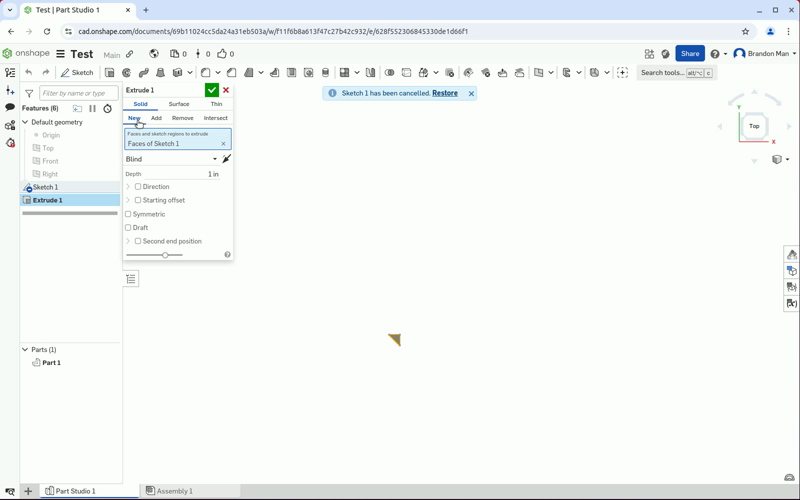
key(tab, 4)
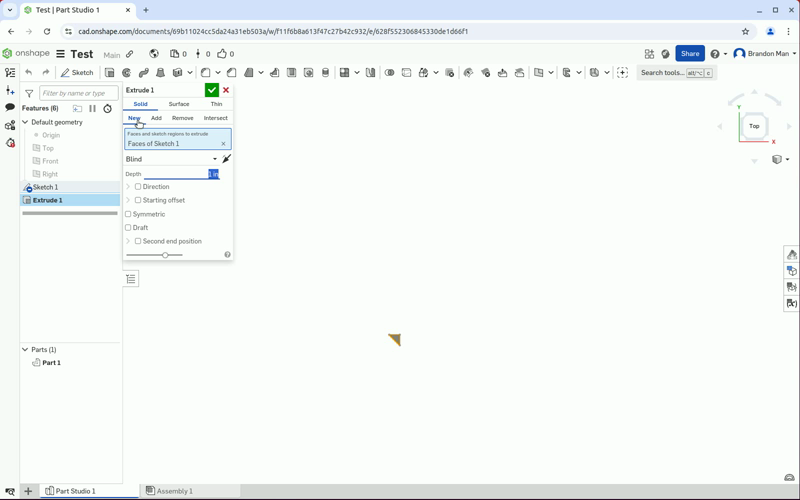
text(6.981)
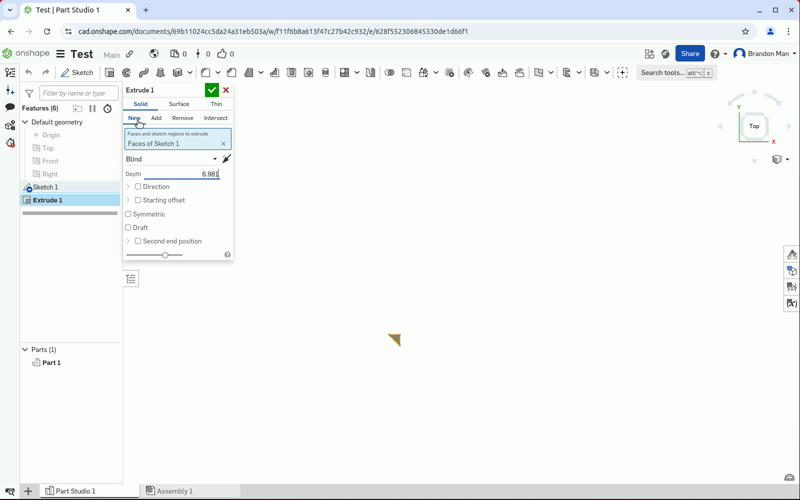
key(enter)
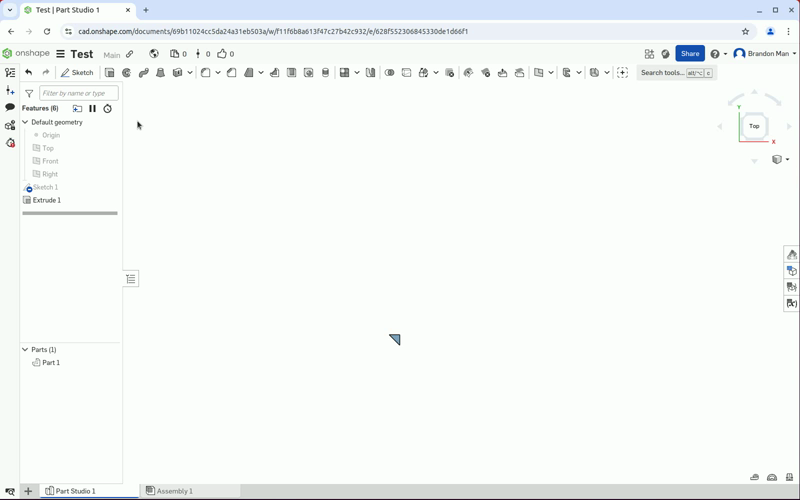
key(shift+h)
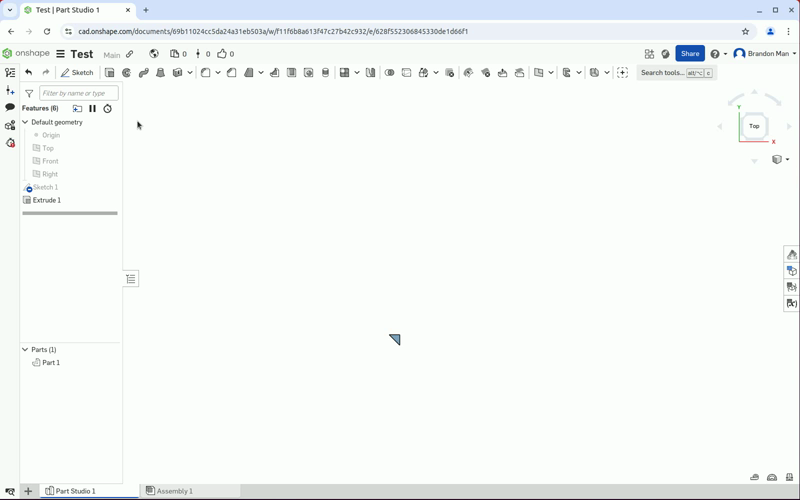
key(shift+h)
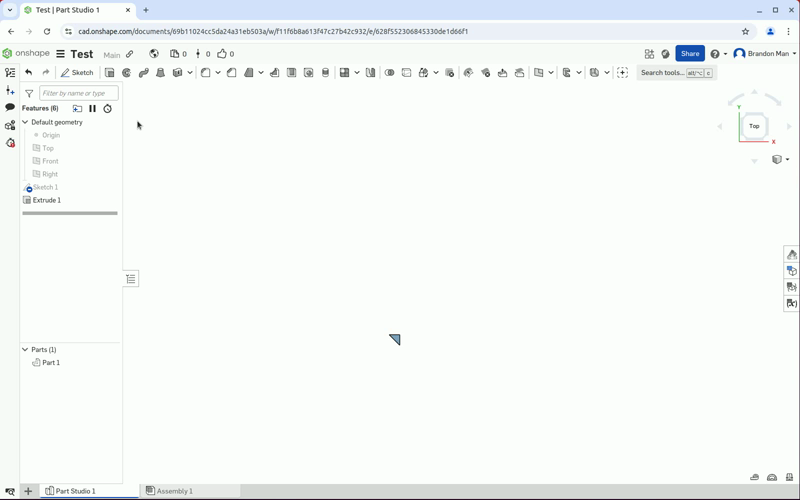
mouse_move(73, 189)
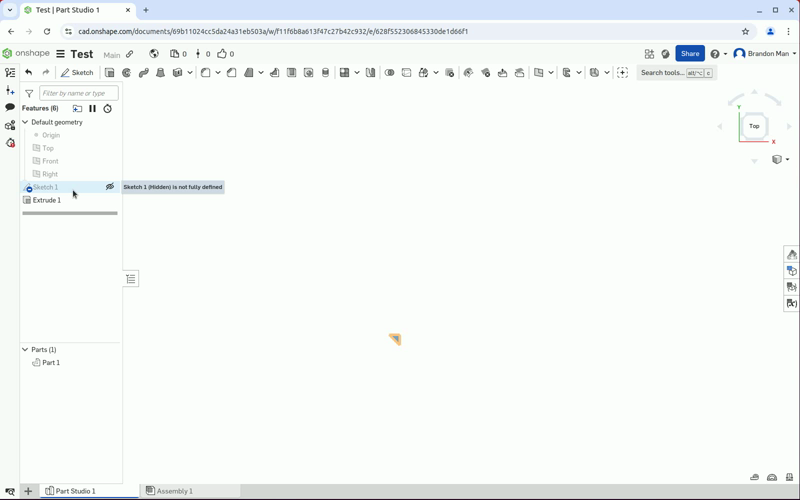
click(73, 189)
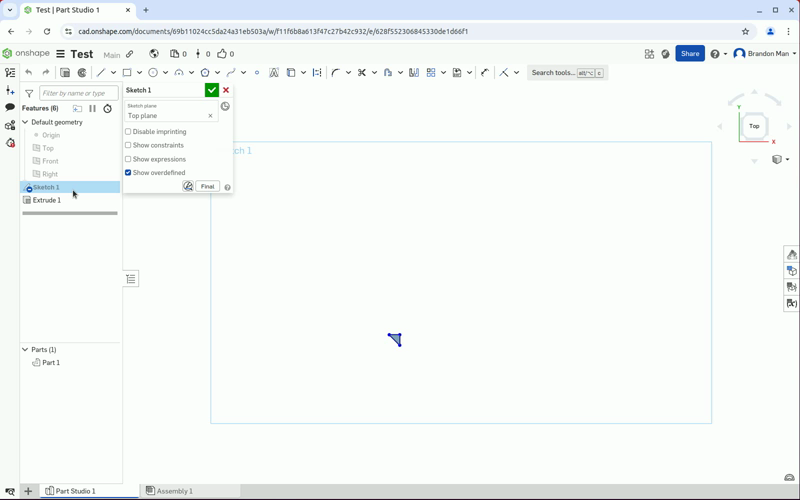
mouse_move(229, 92)
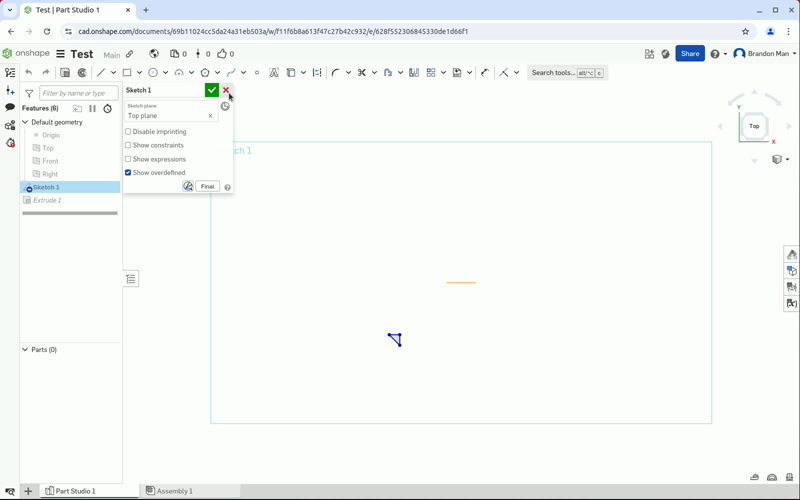
click(229, 92)
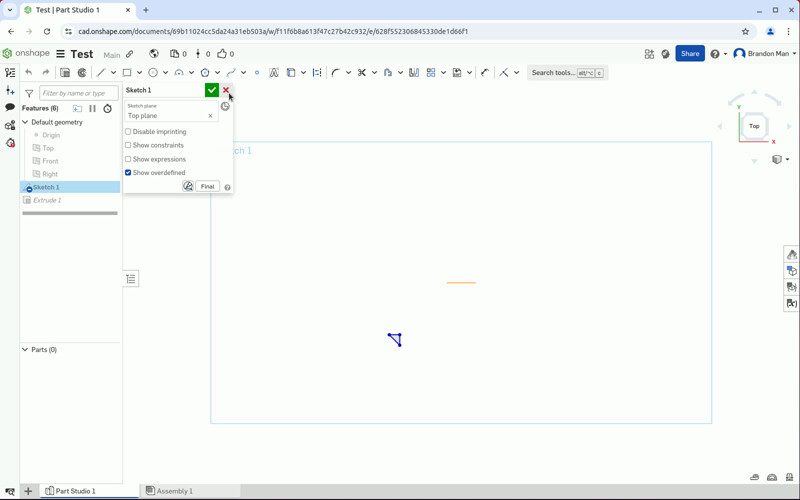
key(shift+s)
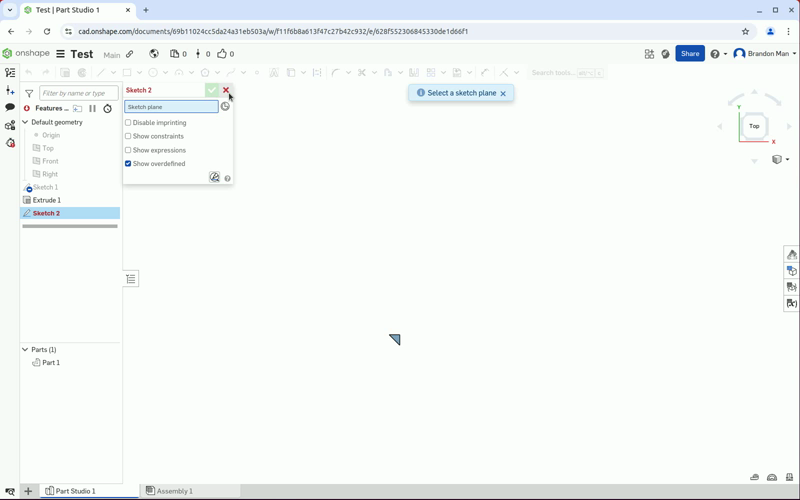
mouse_move(73, 150)
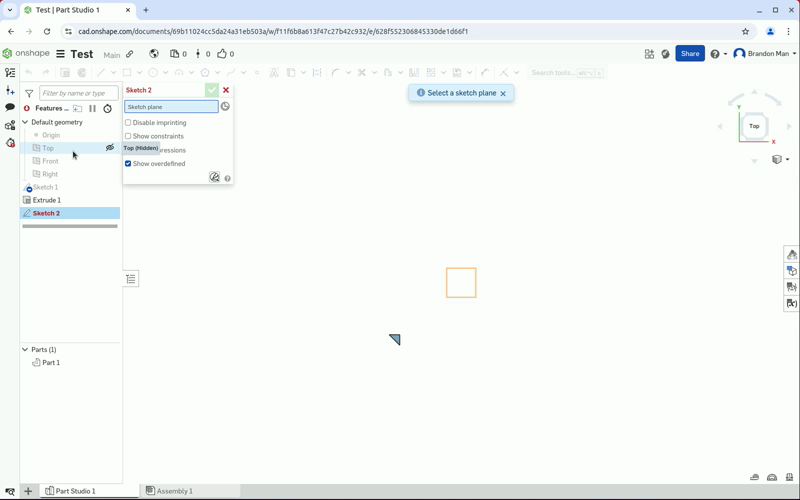
click(73, 150)
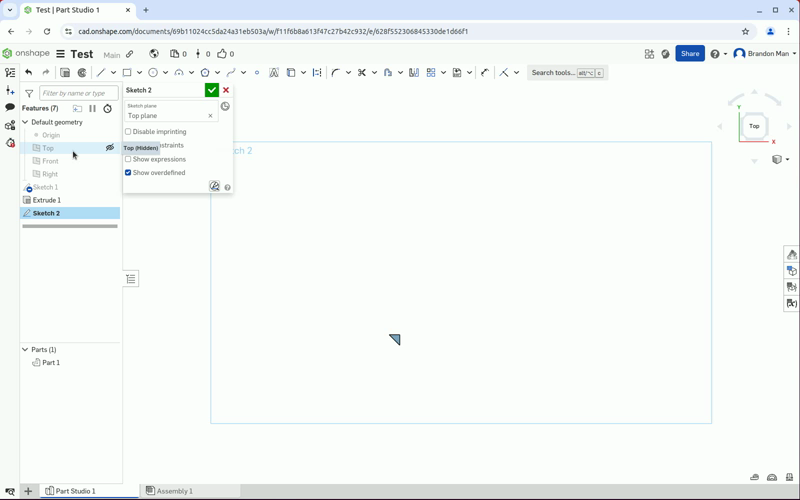
mouse_move(73, 352)
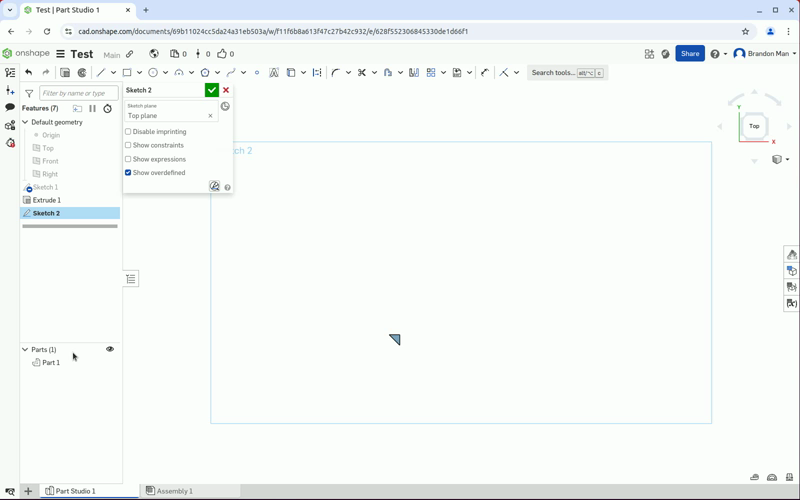
key(y)
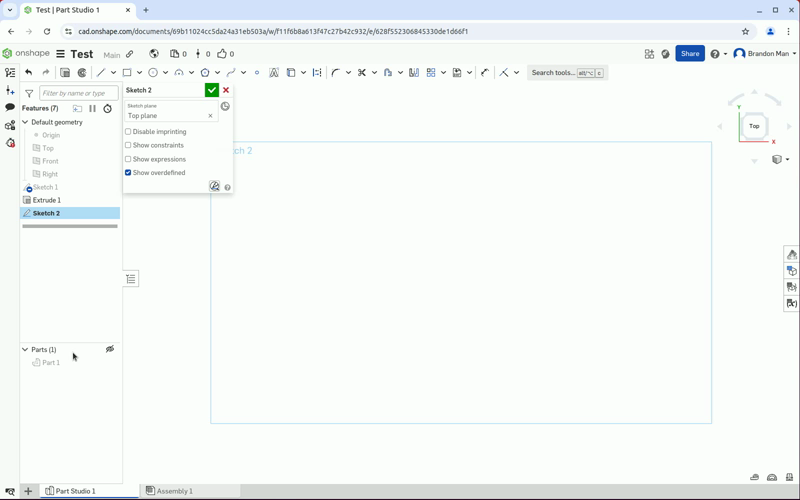
key(c)
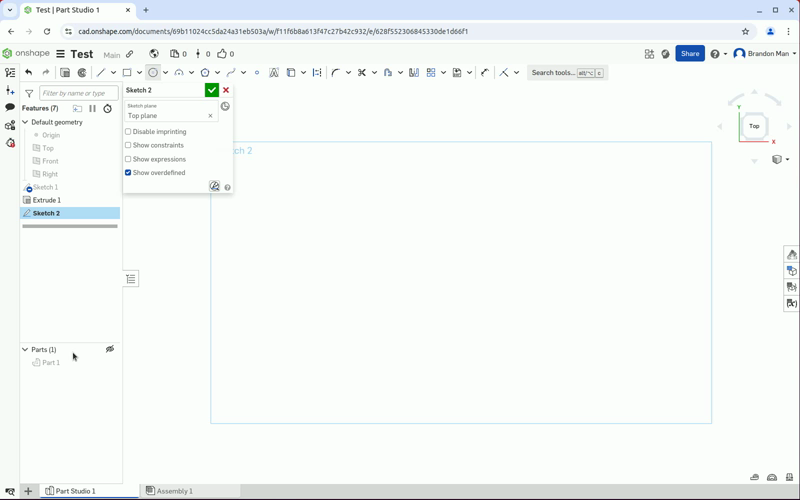
key_down(shift)
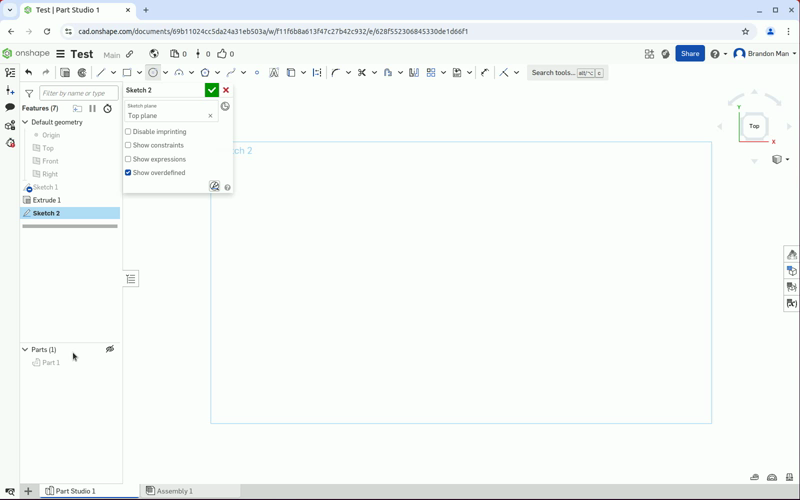
mouse_move(374, 281)
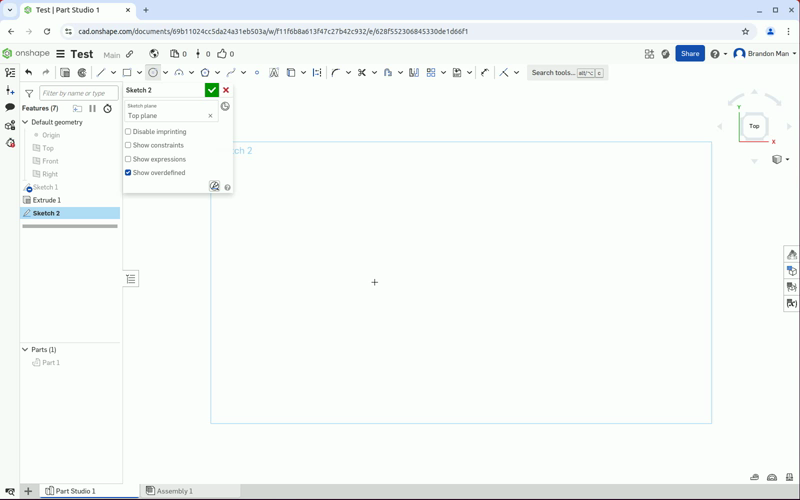
click(374, 281)
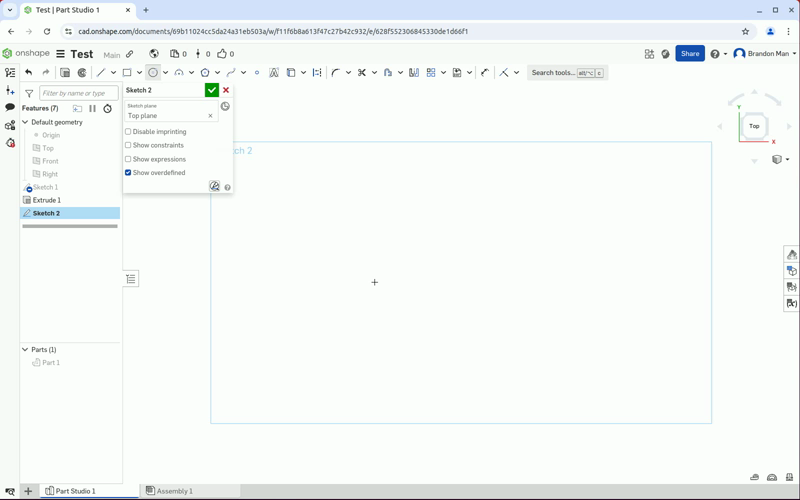
key_up(shift)
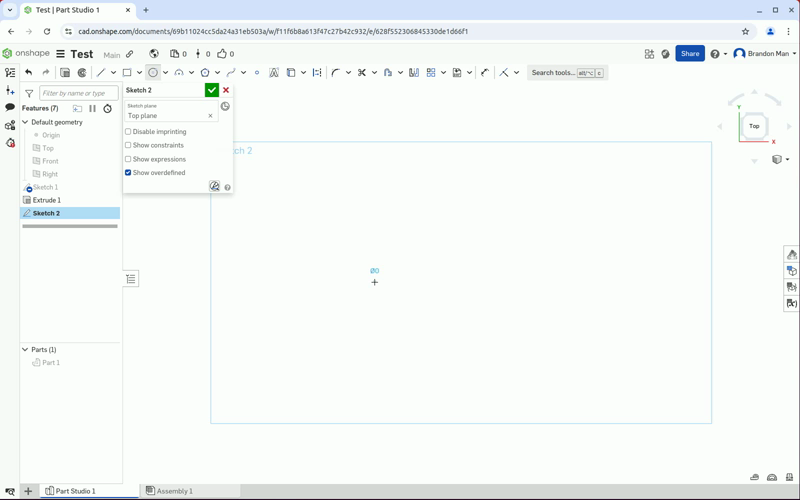
mouse_move(401, 281)
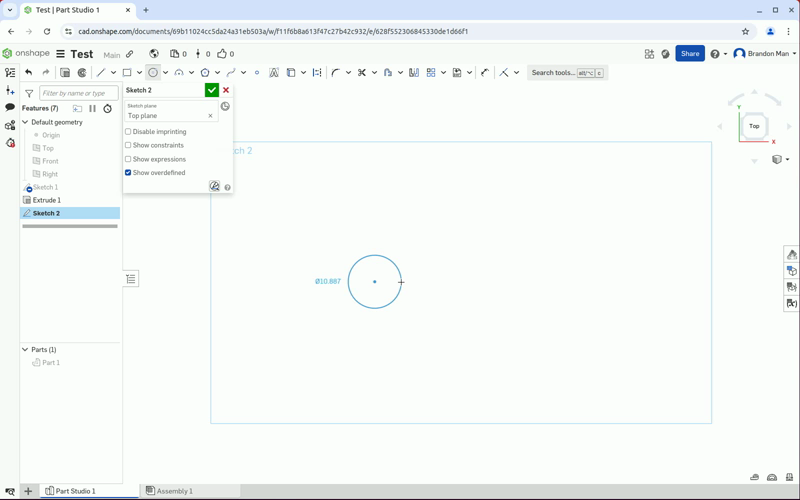
click(401, 281)
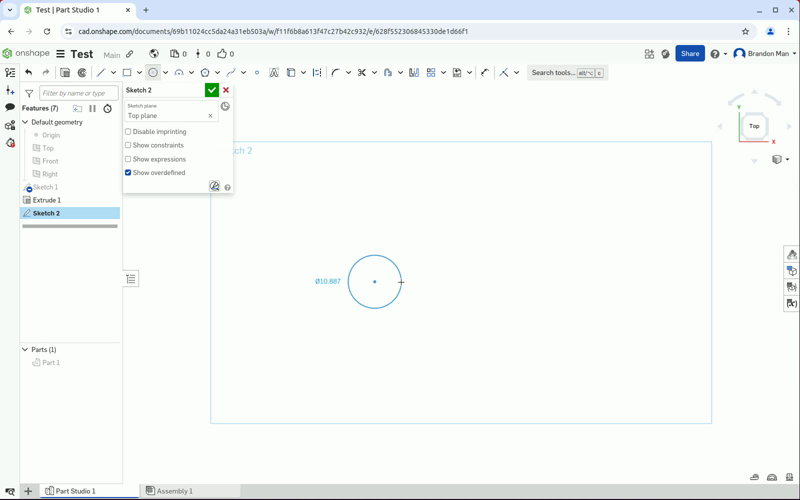
key(esc)
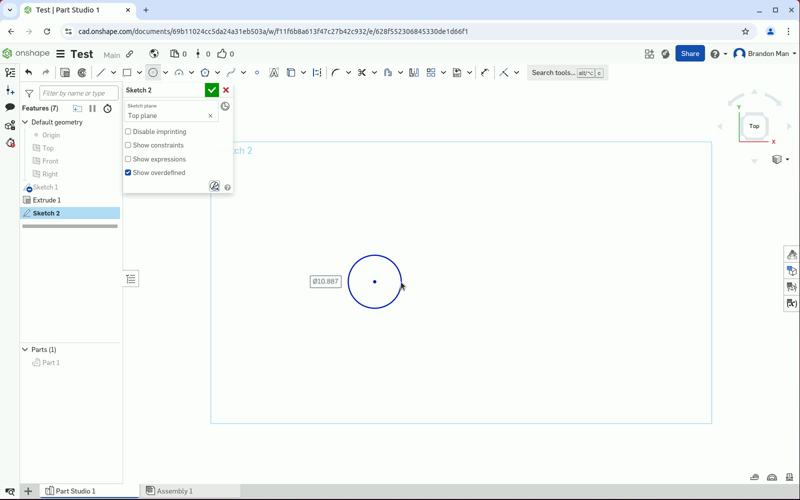
key(c)
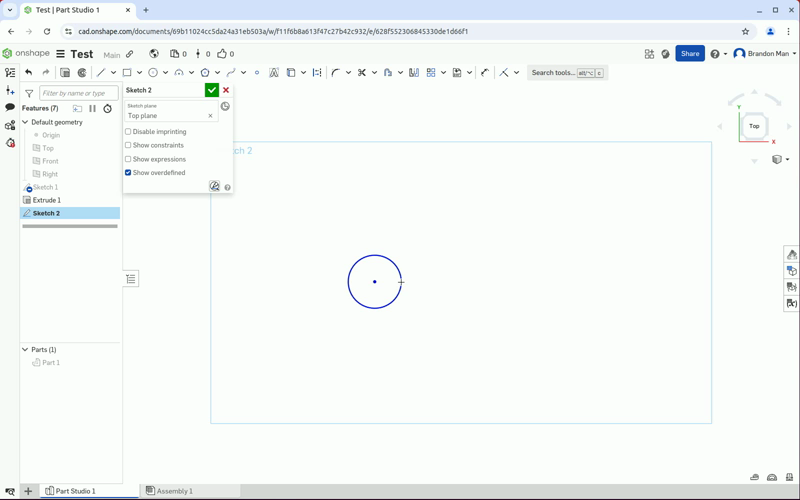
key_down(shift)
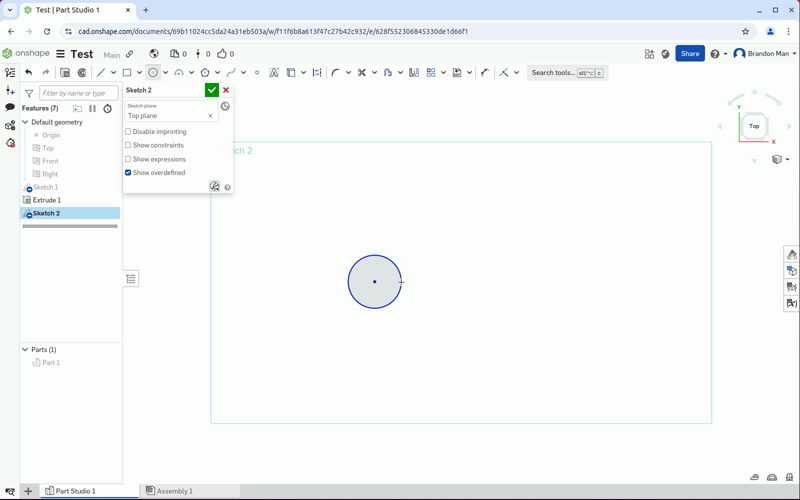
mouse_move(374, 281)
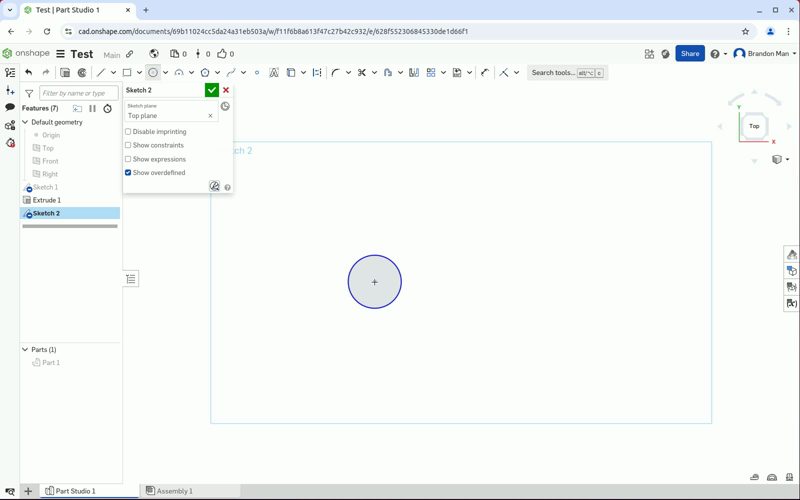
click(374, 281)
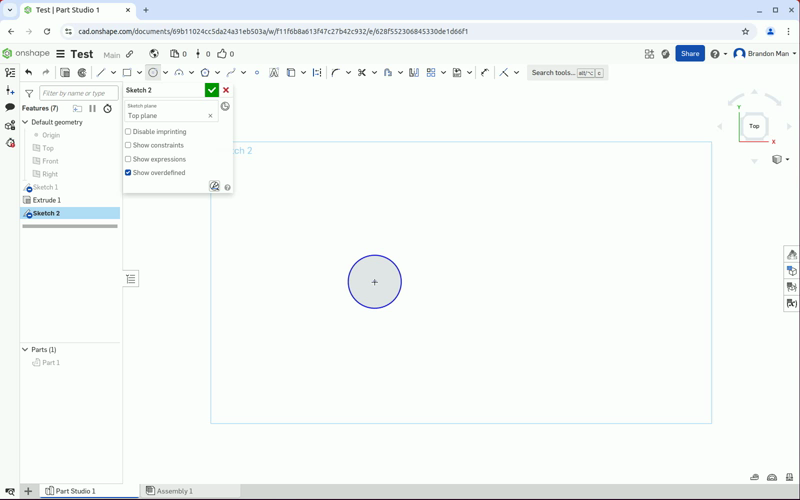
key_up(shift)
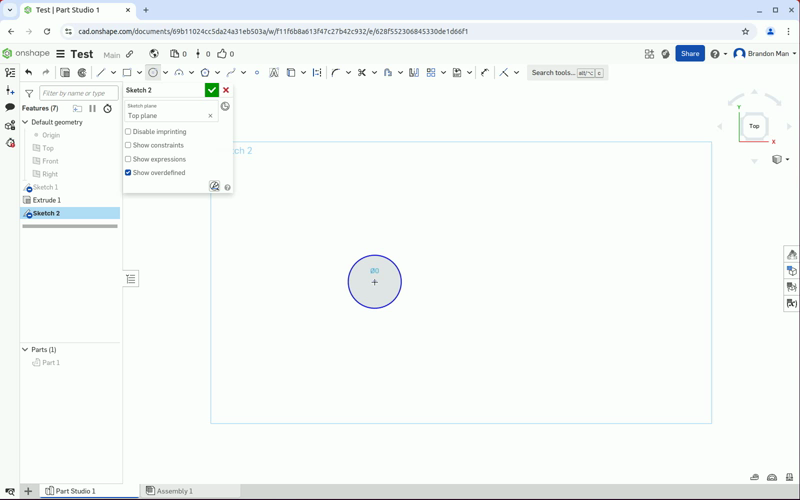
mouse_move(389, 281)
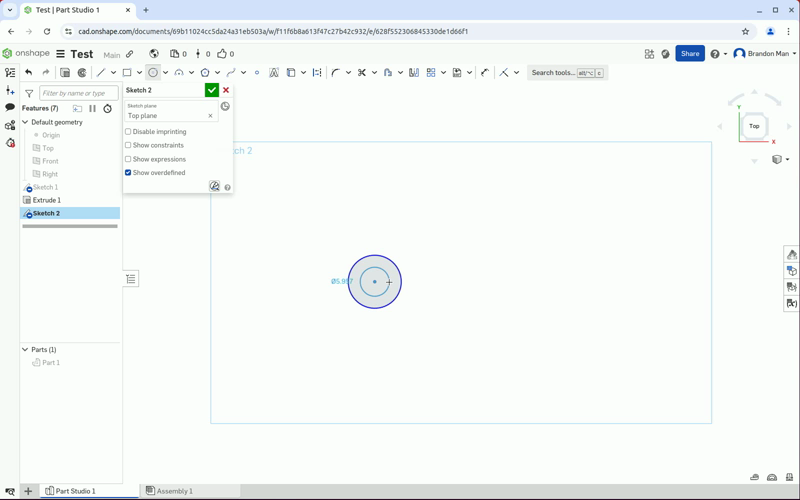
click(389, 281)
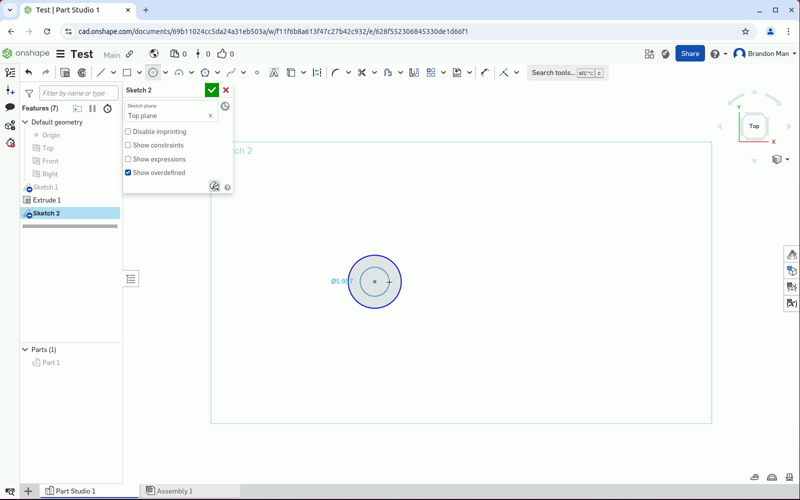
key(esc)
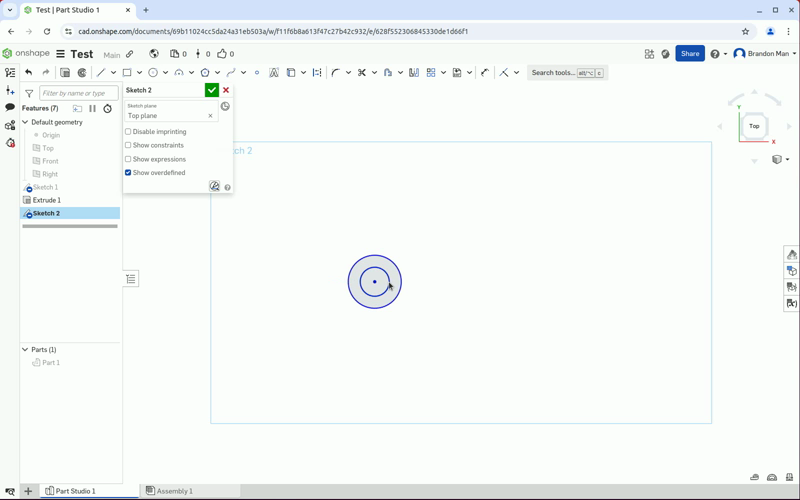
mouse_move(374, 263)
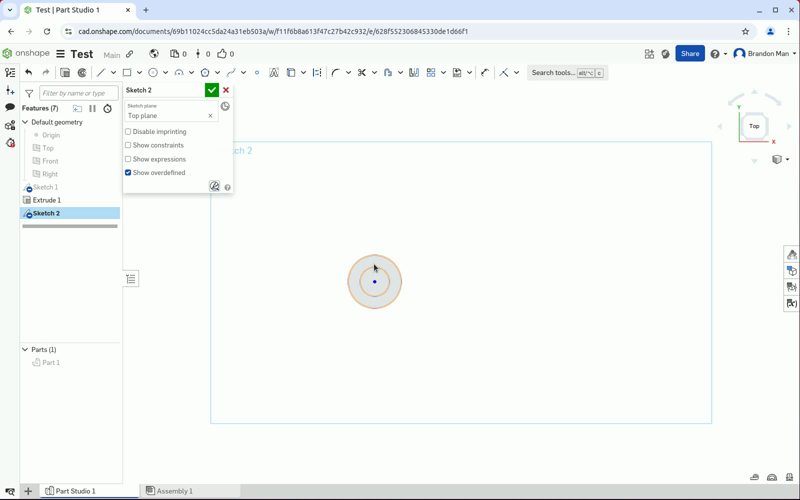
scroll(6)
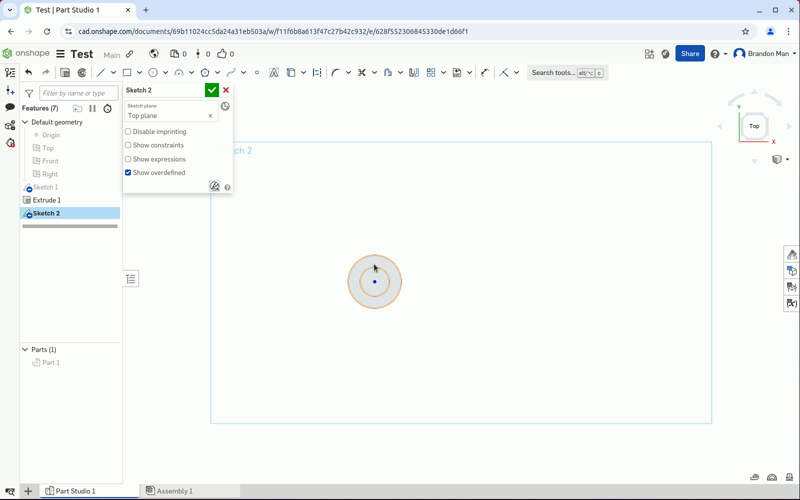
scroll(6)
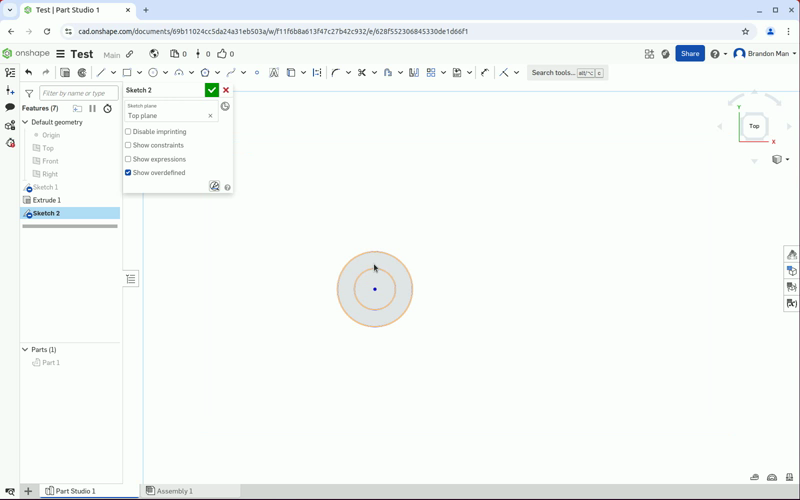
scroll(6)
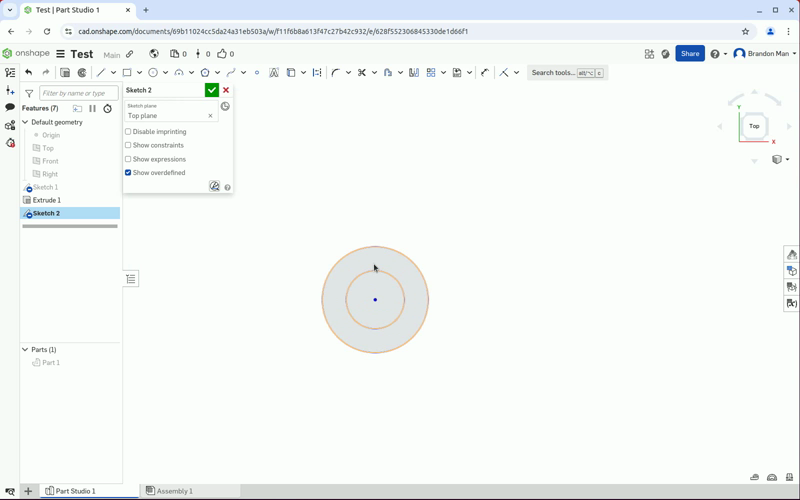
scroll(6)
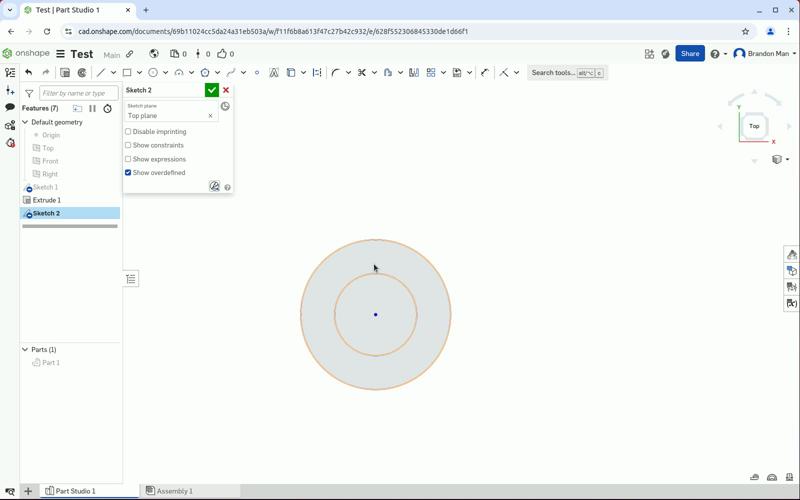
scroll(6)
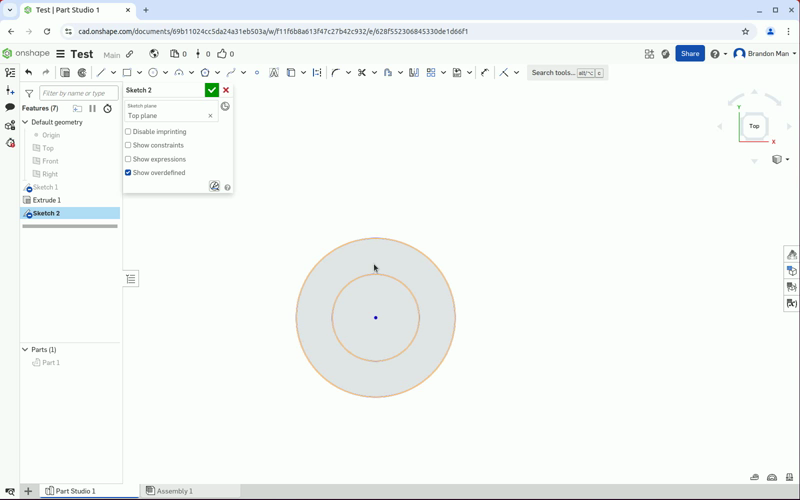
scroll(6)
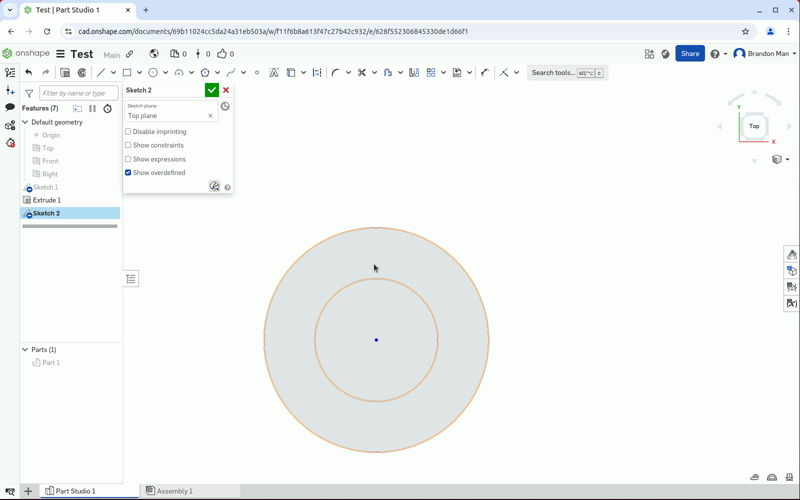
scroll(6)
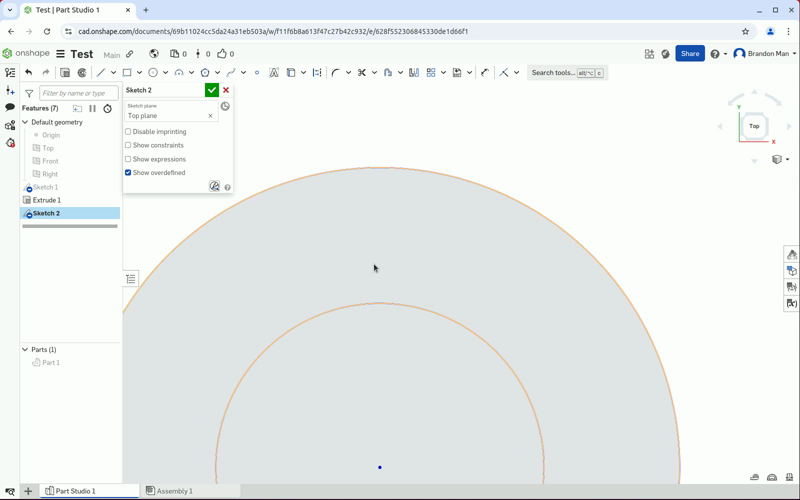
click(374, 263)
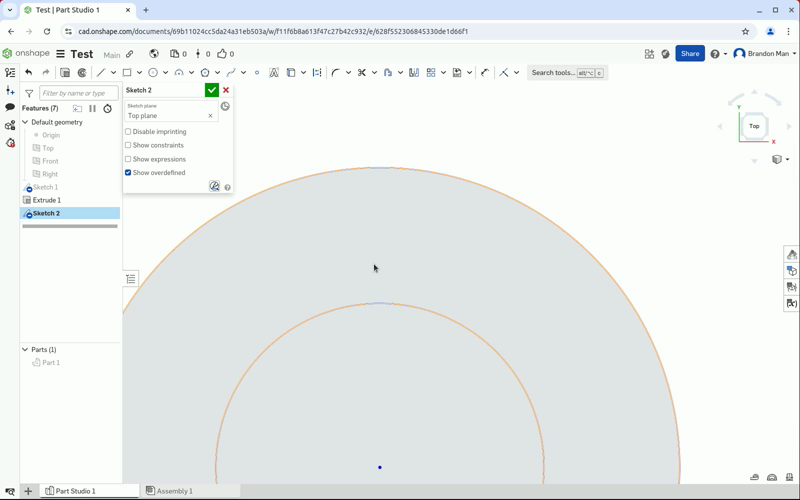
scroll(-6)
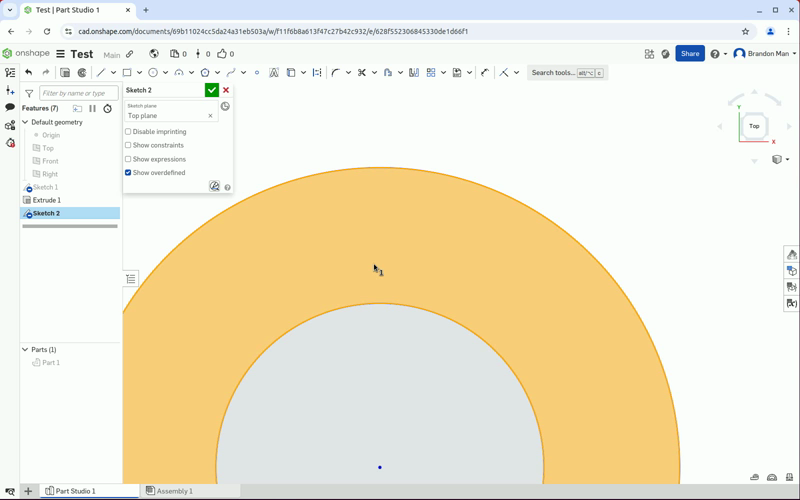
scroll(-6)
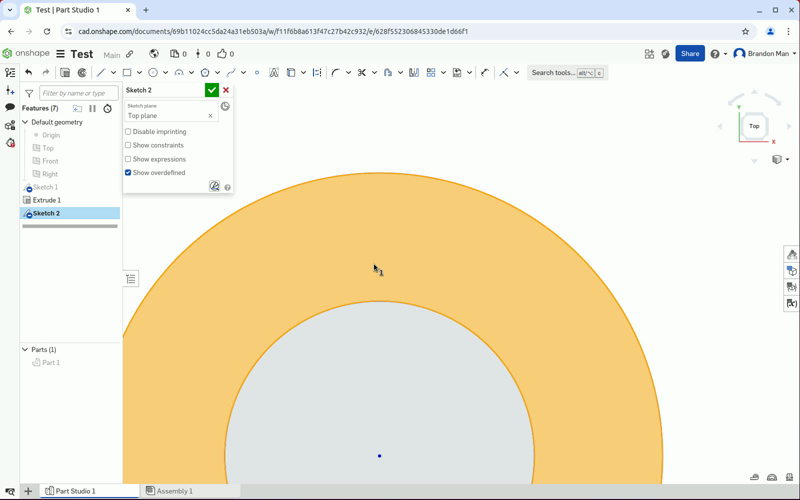
scroll(-6)
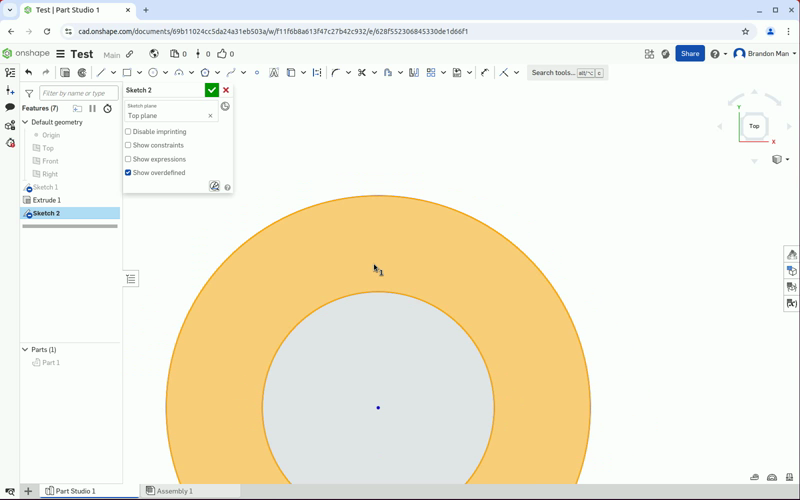
scroll(-6)
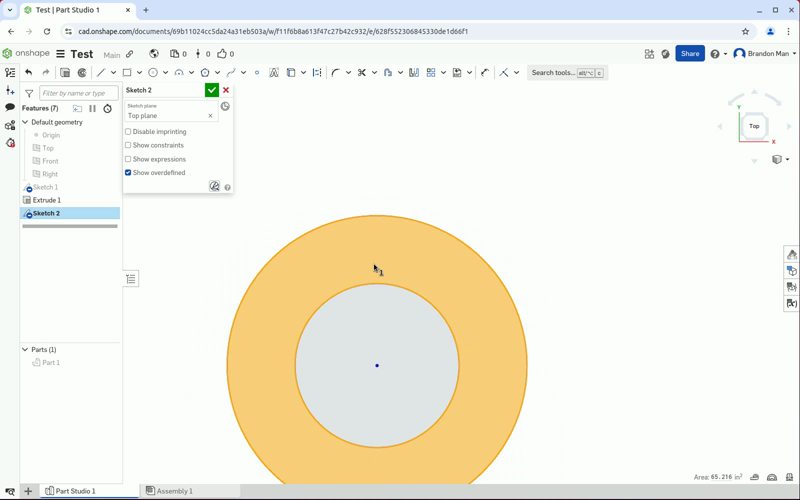
scroll(-6)
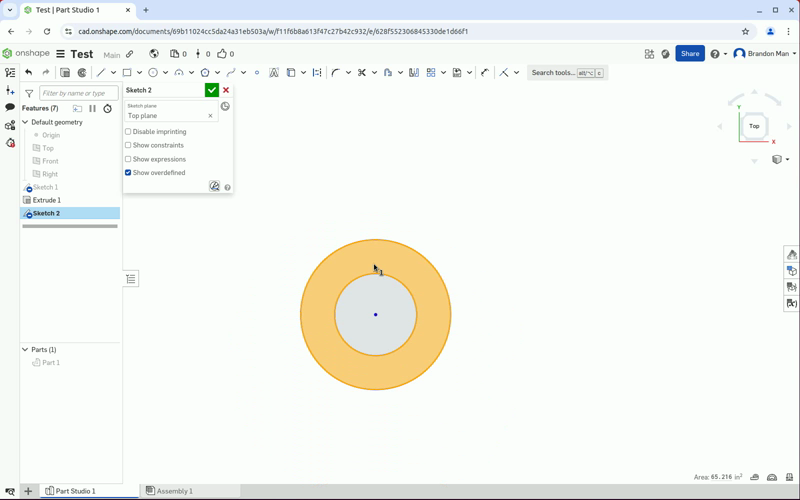
scroll(-6)
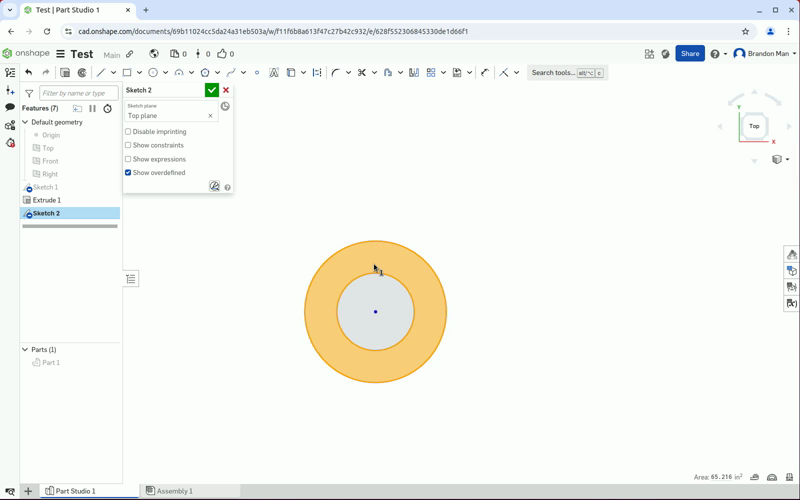
scroll(-6)
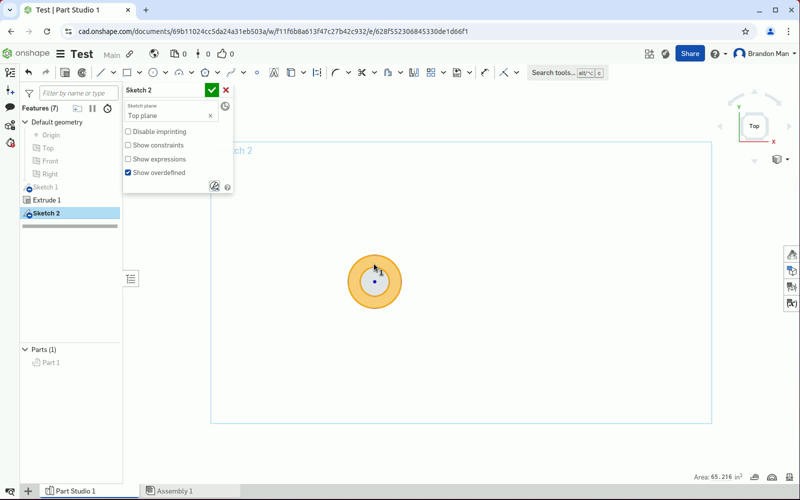
mouse_move(73, 352)
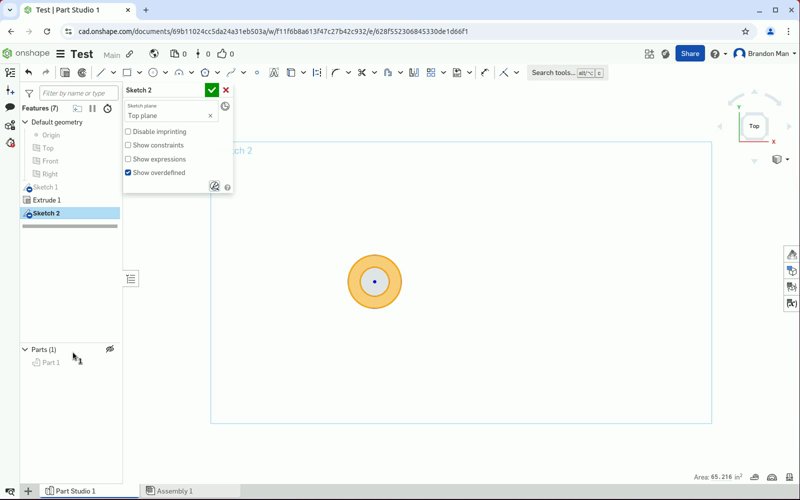
key(shift+y)
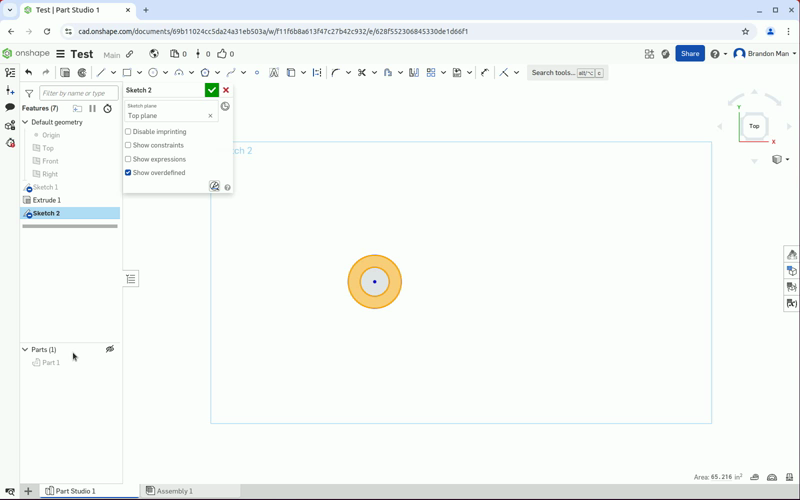
key(shift+e)
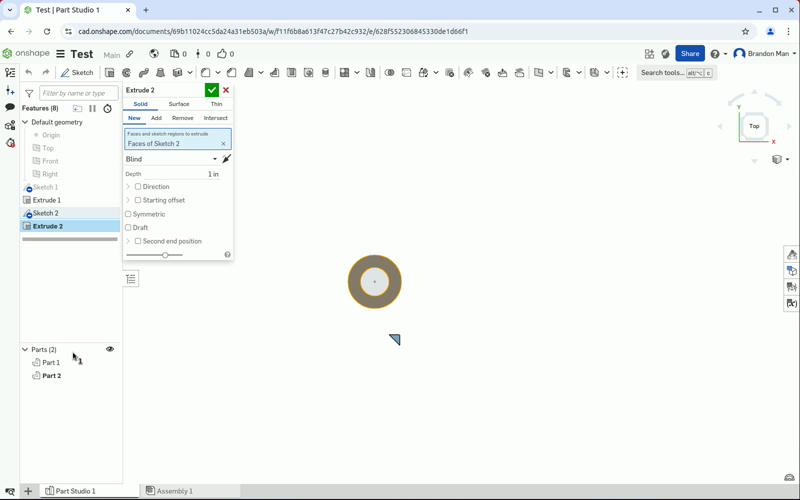
mouse_move(143, 106)
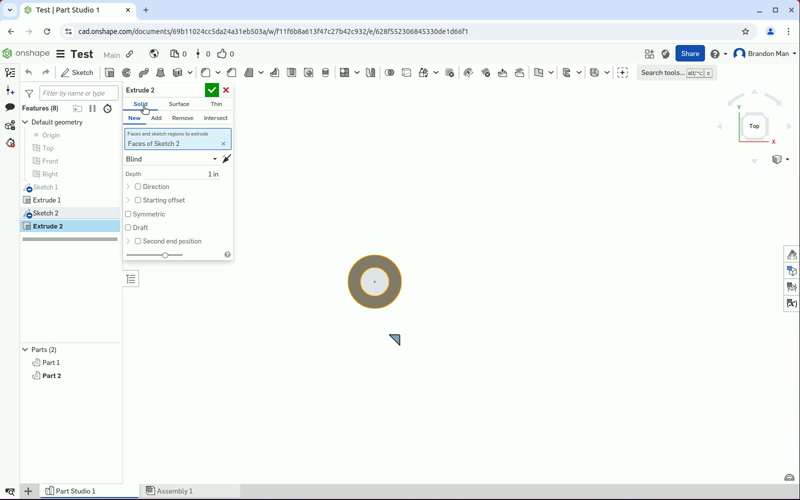
click(143, 106)
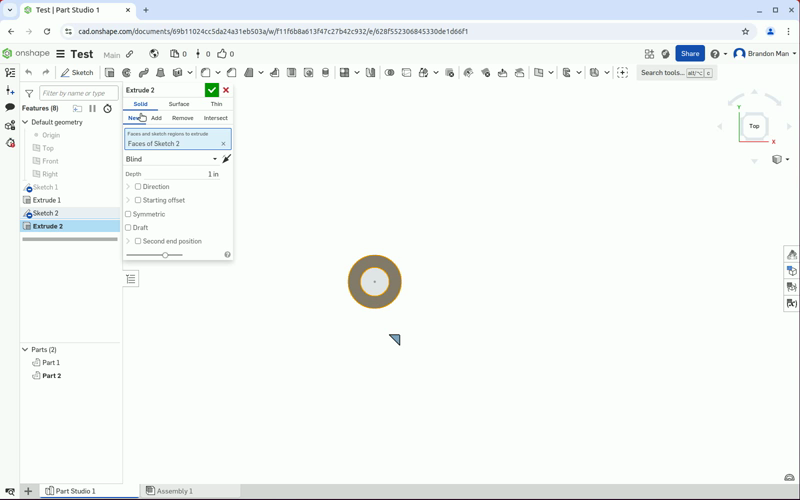
mouse_move(137, 120)
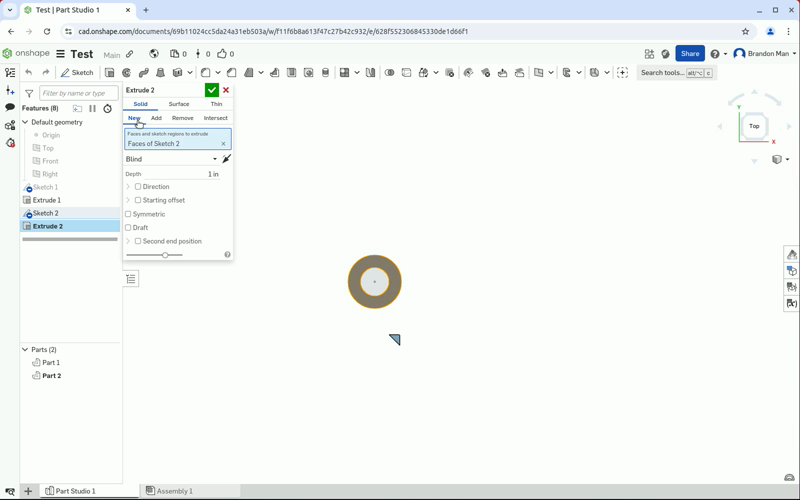
click(137, 120)
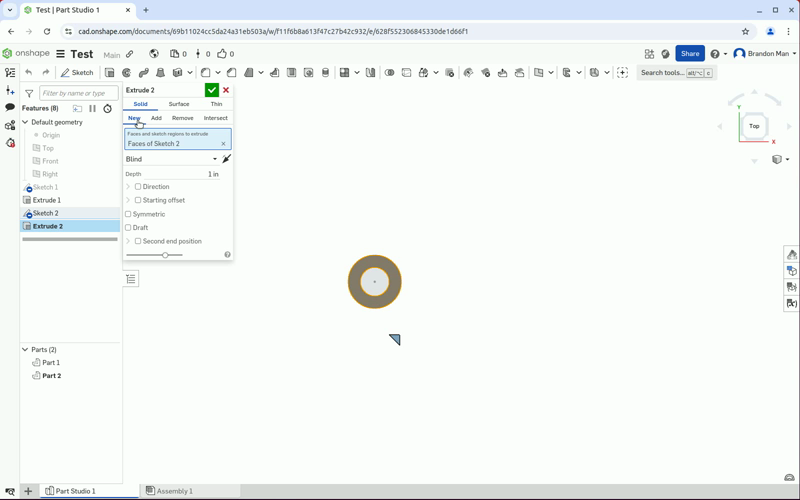
key(tab, 4)
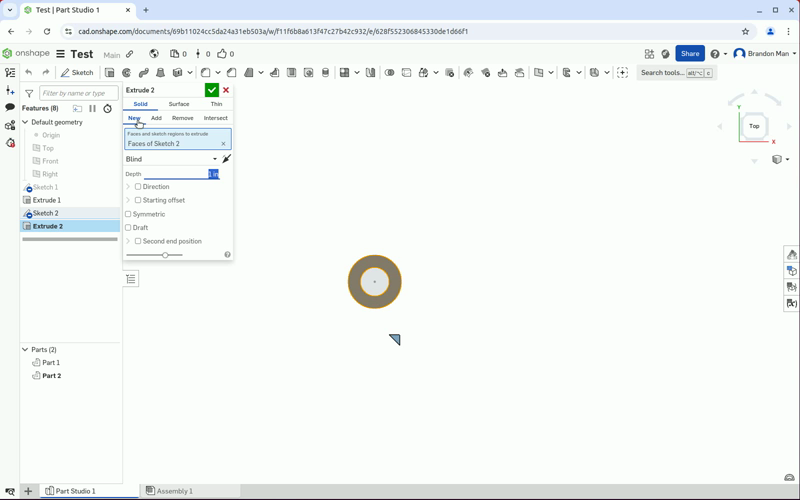
text(6.981)
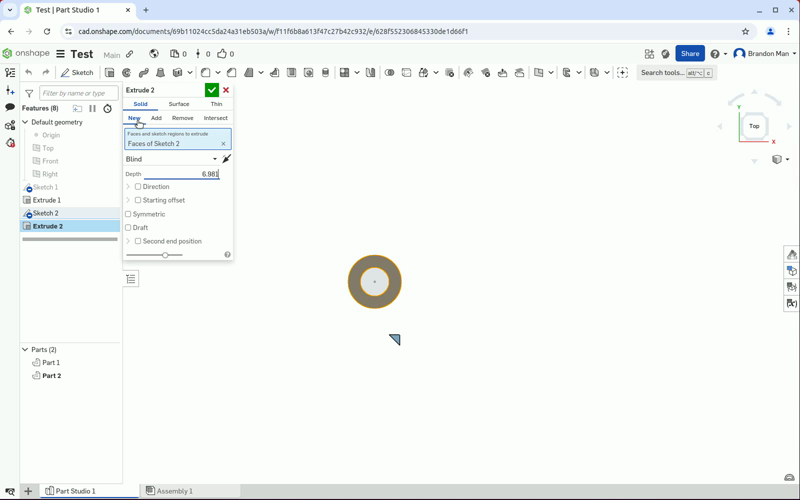
key(enter)
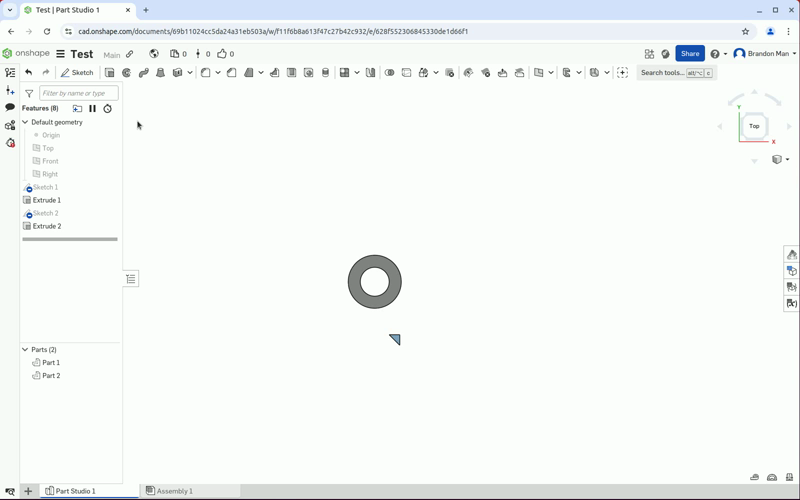
key(shift+h)
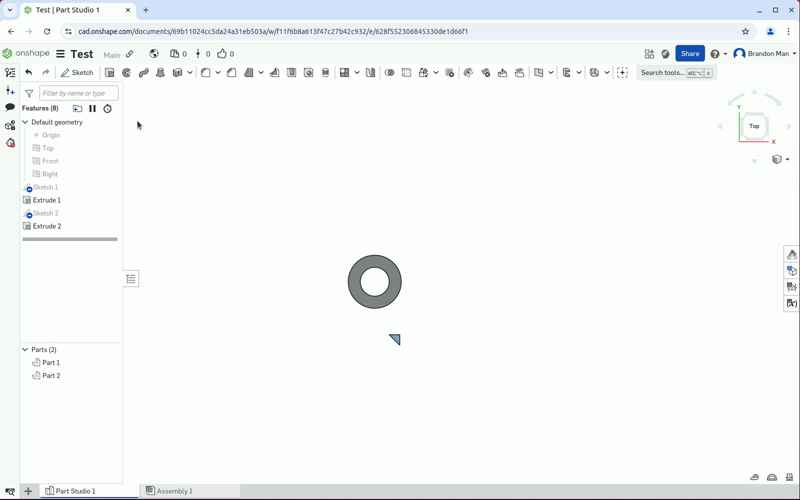
key(shift+h)
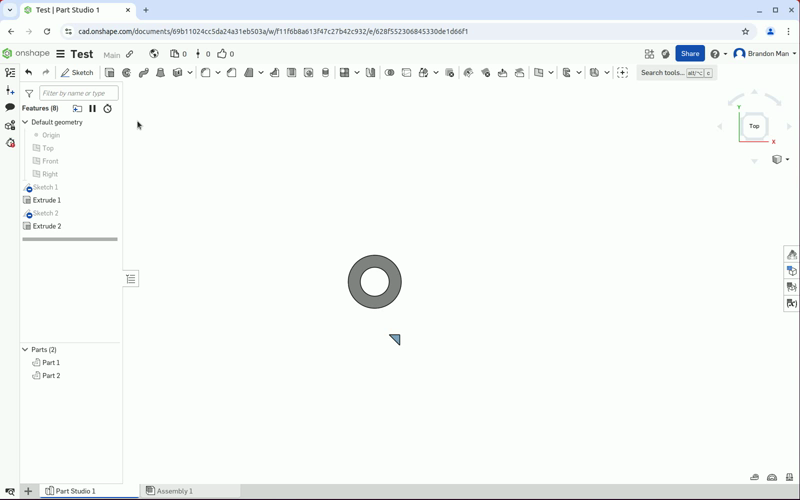
mouse_move(73, 189)
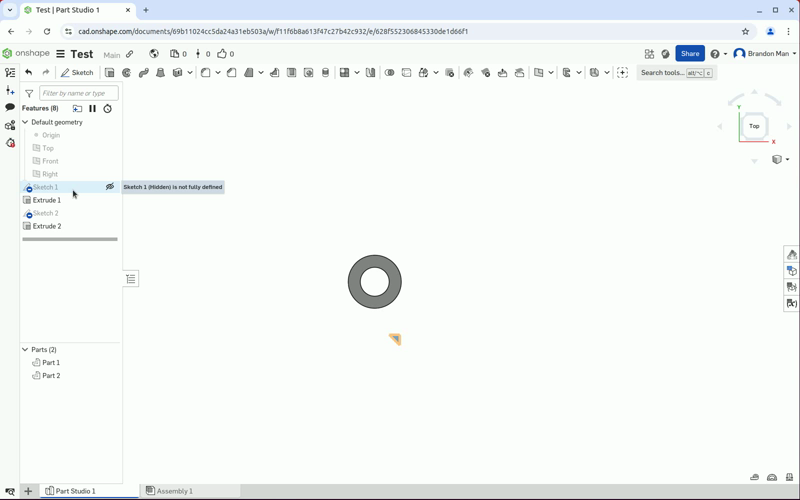
click(73, 189)
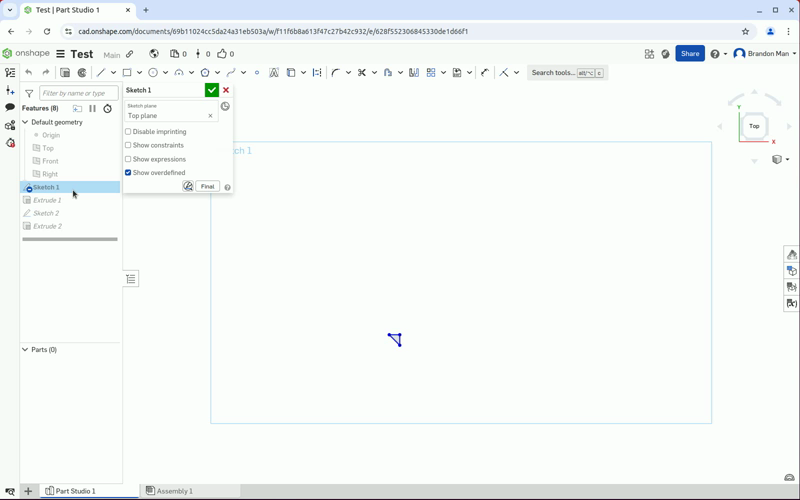
mouse_move(229, 92)
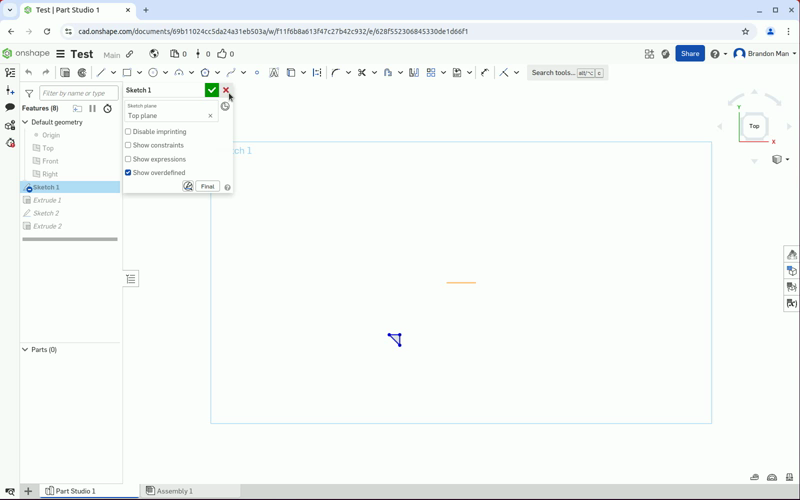
click(229, 92)
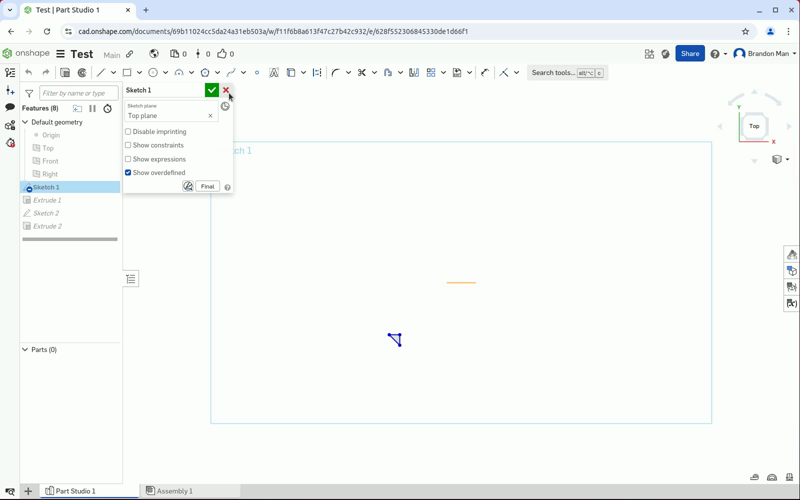
key(shift+s)
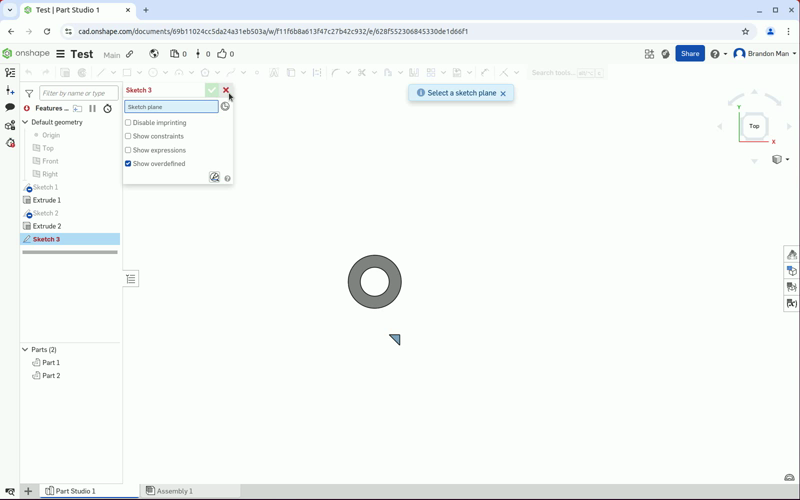
mouse_move(73, 150)
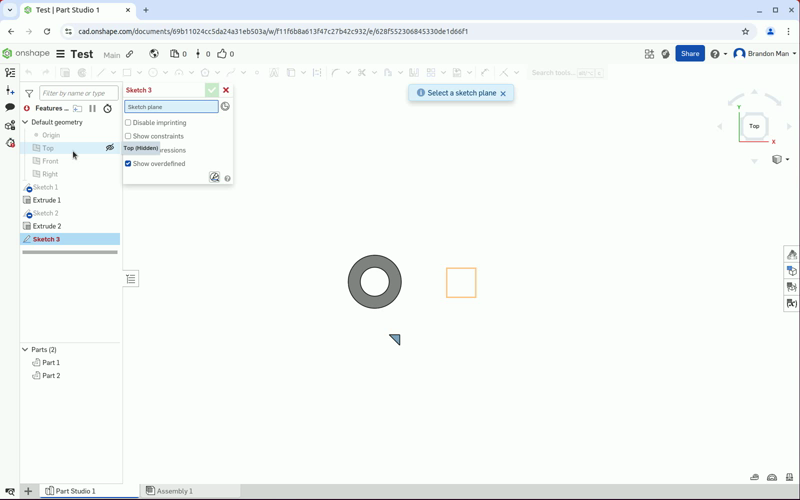
click(73, 150)
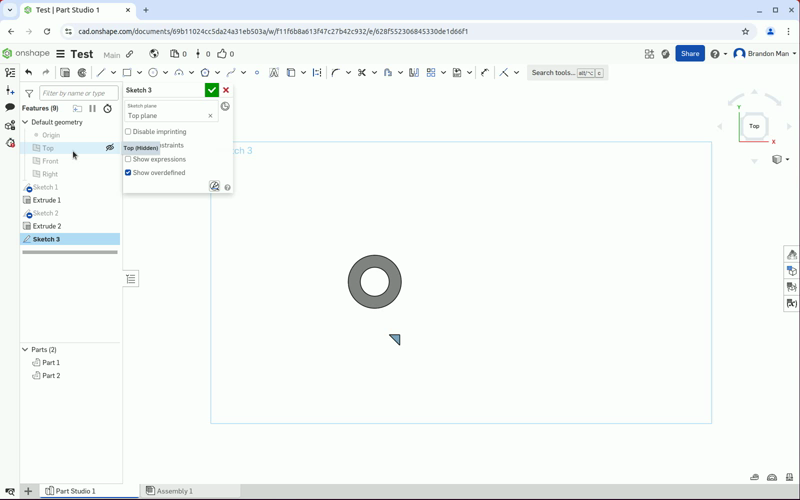
mouse_move(73, 352)
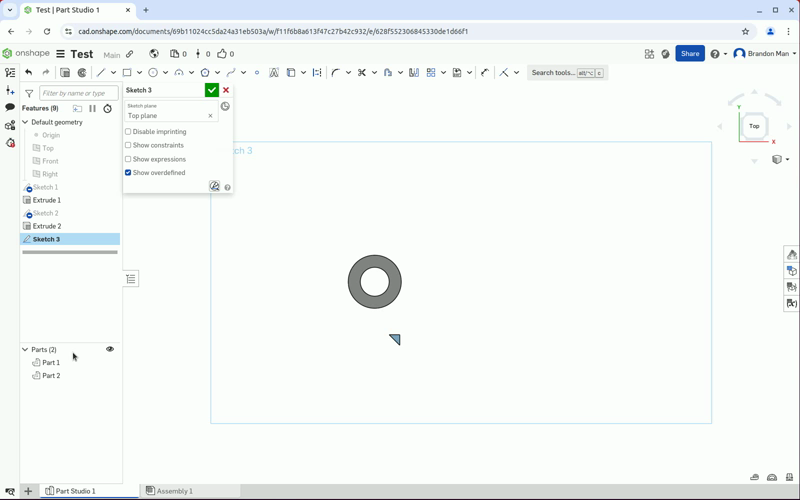
key(y)
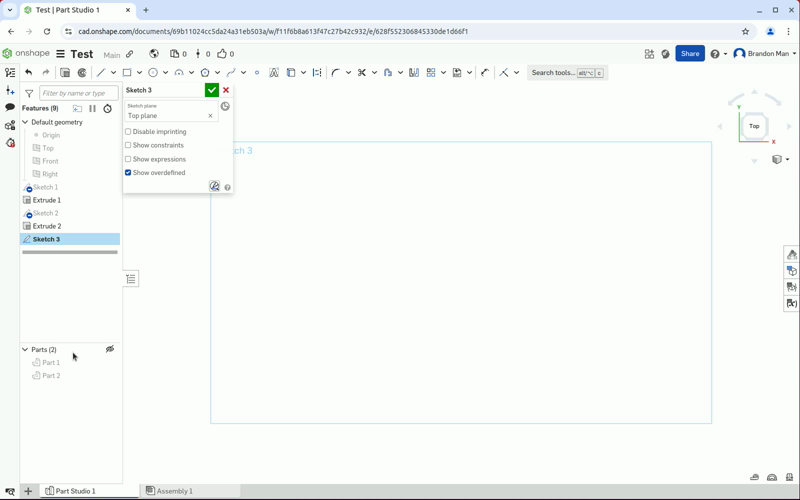
key(l)
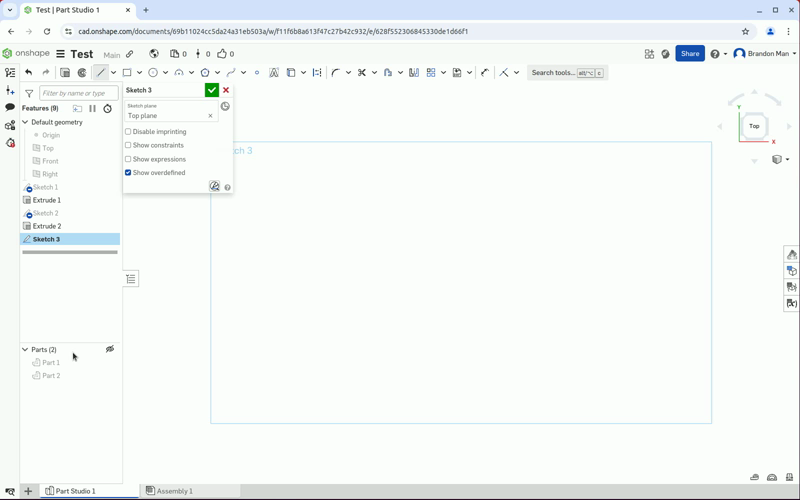
key_down(shift)
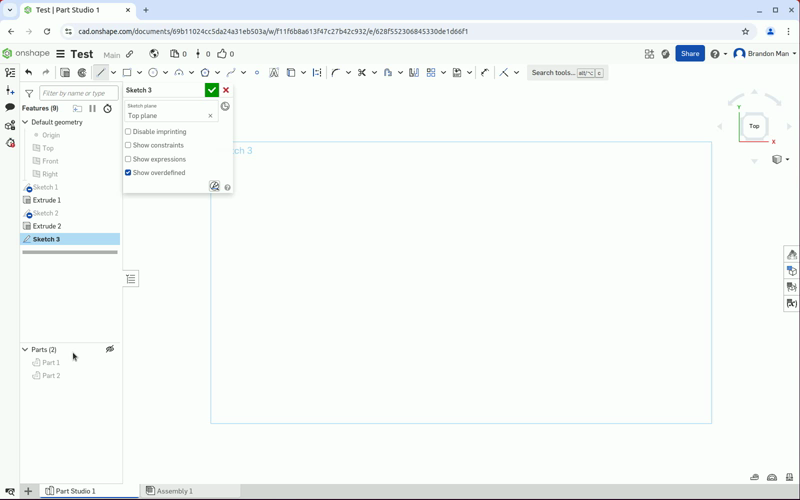
mouse_move(397, 272)
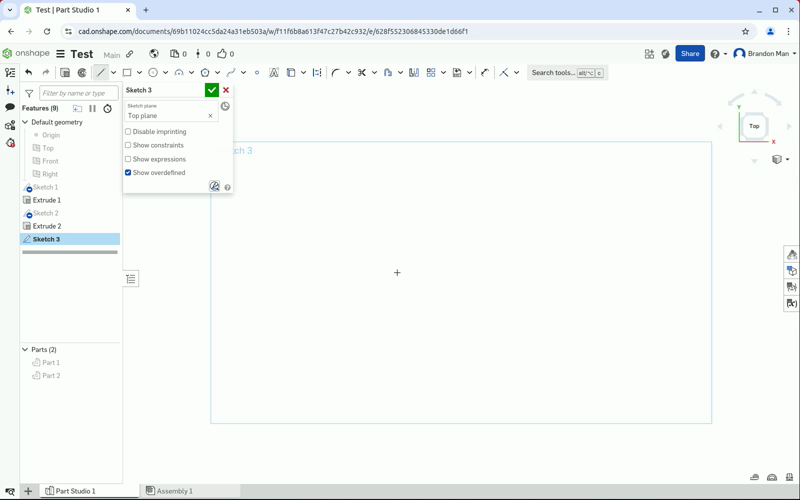
click(397, 272)
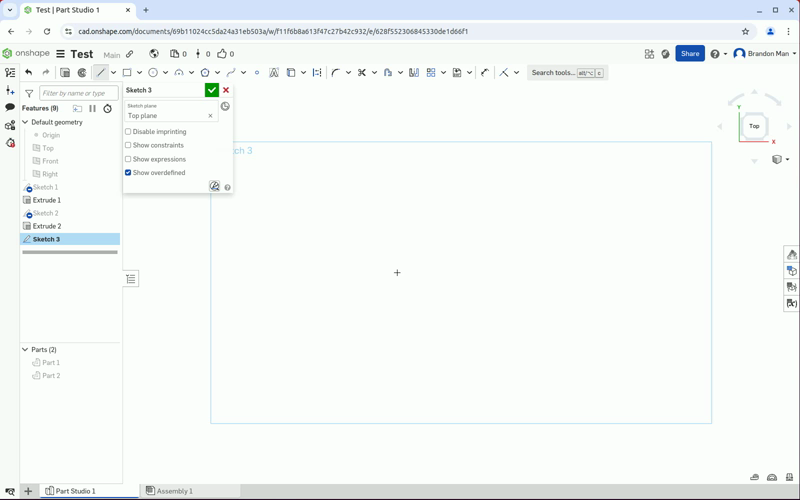
key_up(shift)
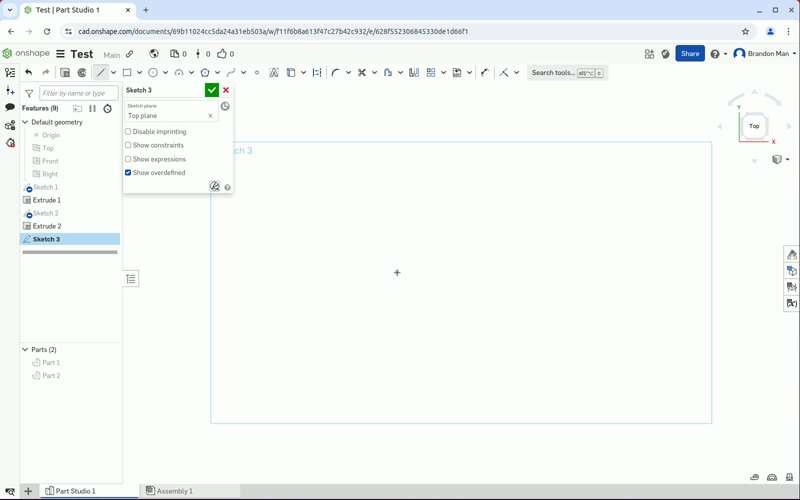
key_down(shift)
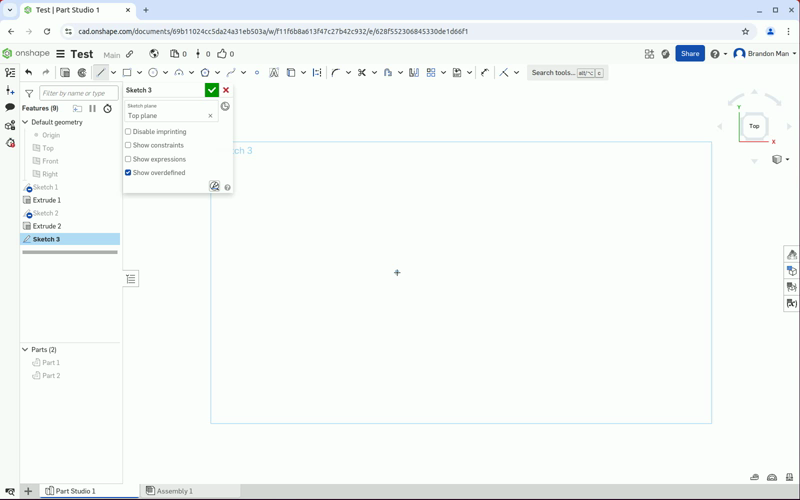
mouse_move(427, 272)
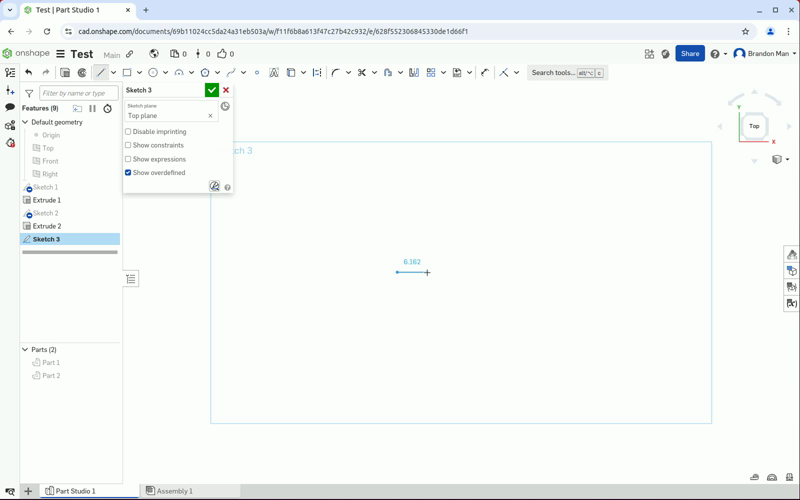
mouse_move(407, 296)
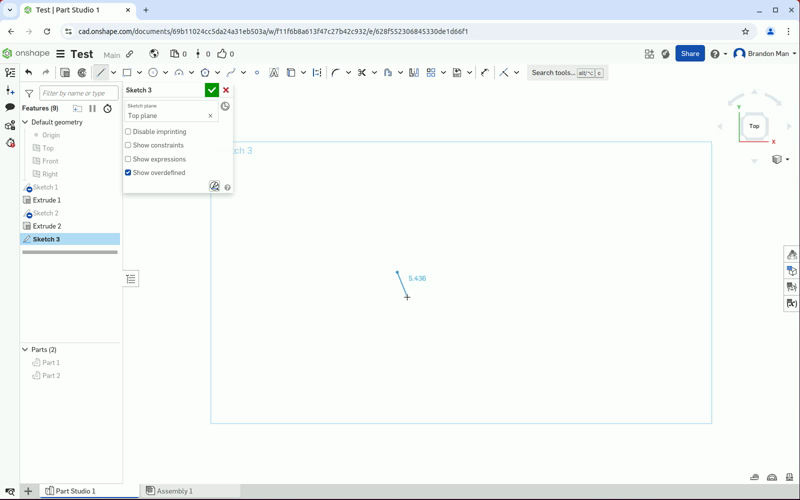
click(407, 296)
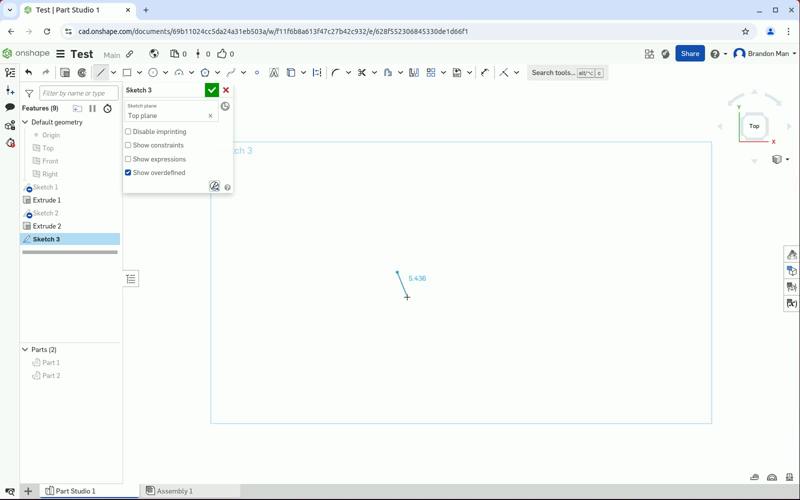
key_up(shift)
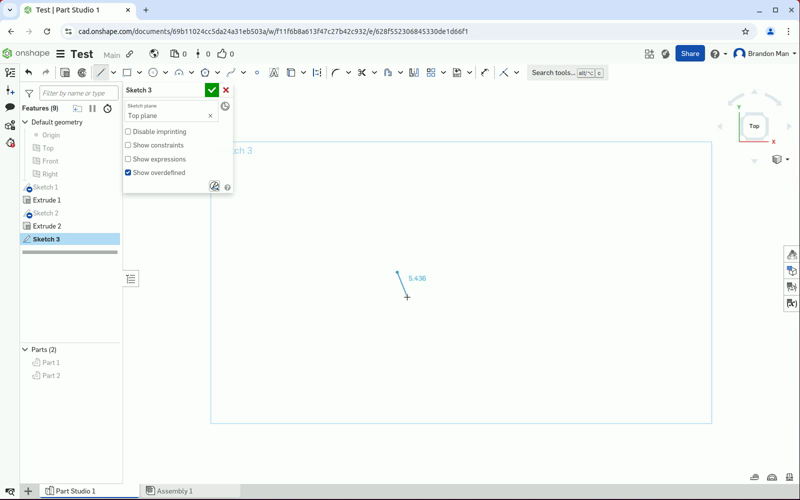
key_down(shift)
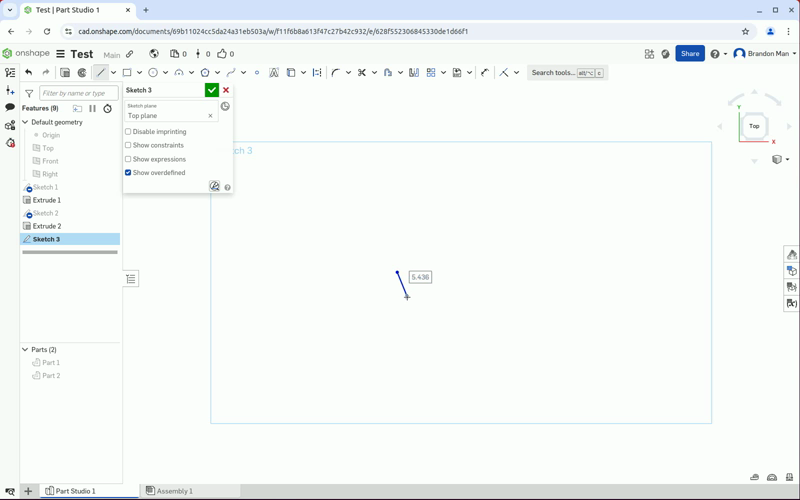
mouse_move(437, 296)
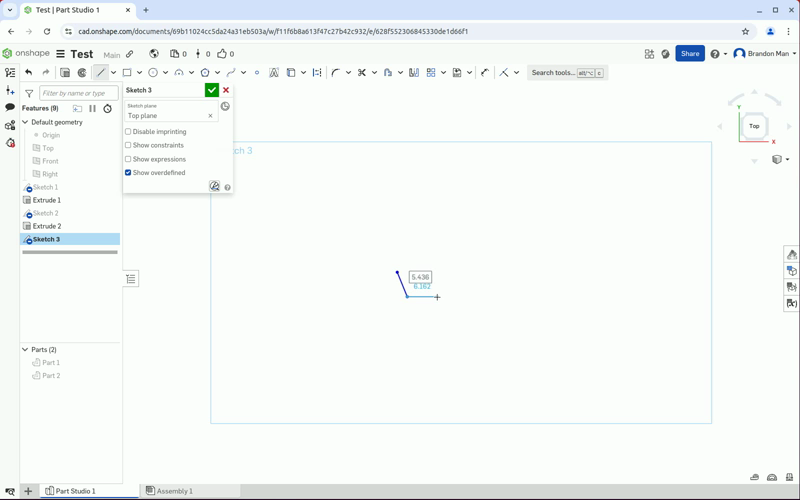
mouse_move(407, 308)
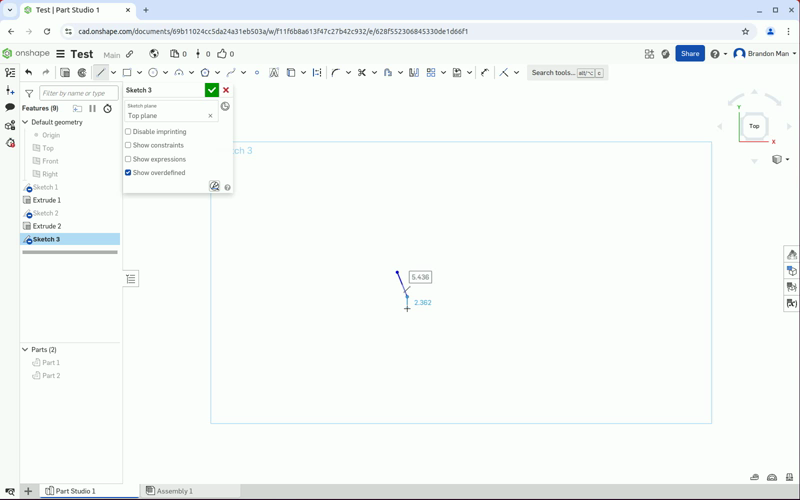
click(407, 308)
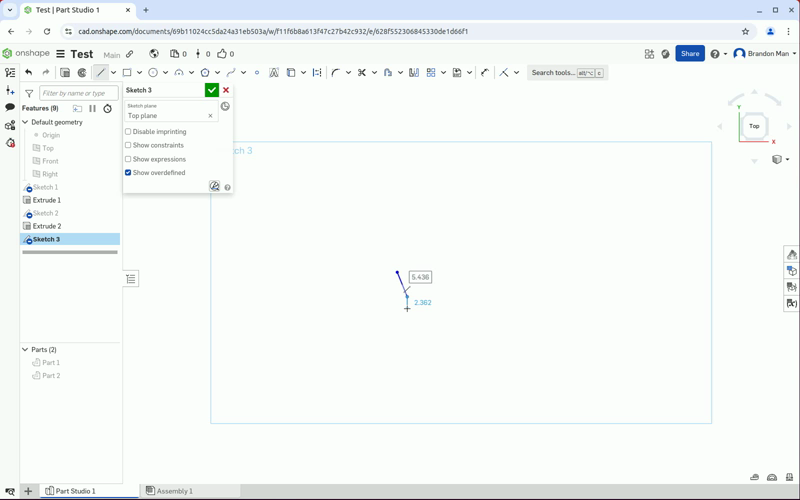
key_up(shift)
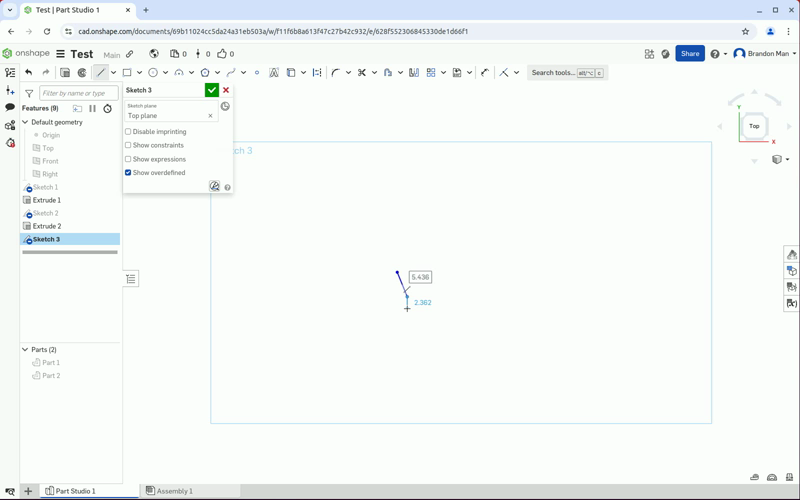
key_down(shift)
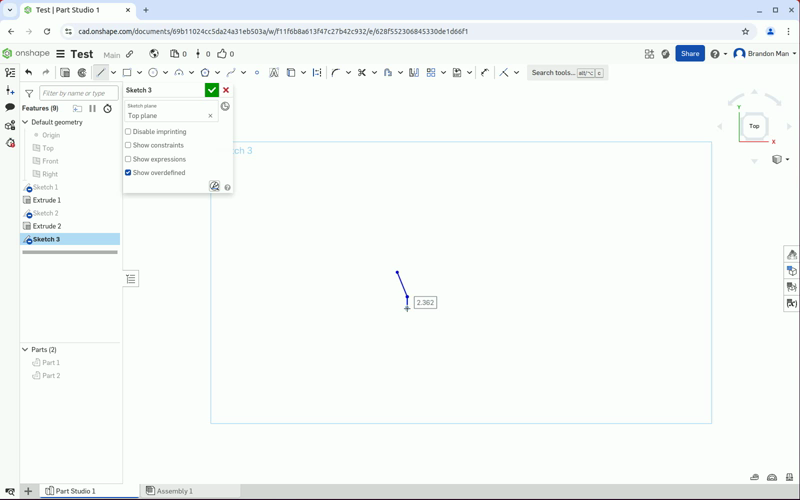
mouse_move(437, 308)
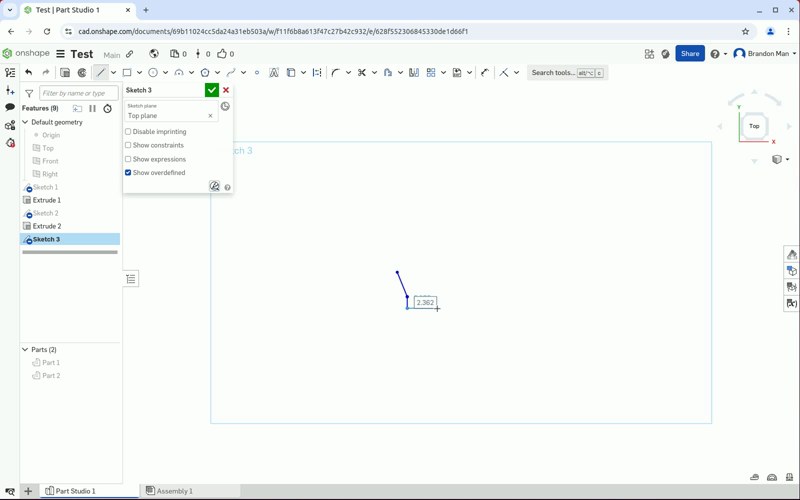
mouse_move(399, 308)
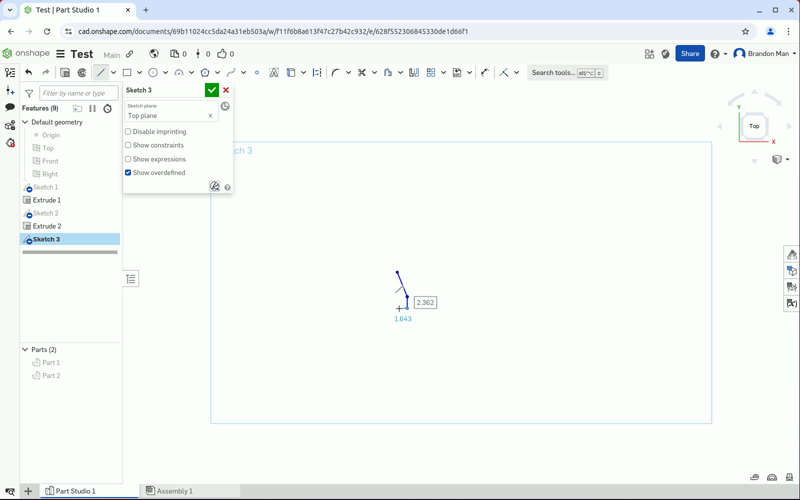
click(399, 308)
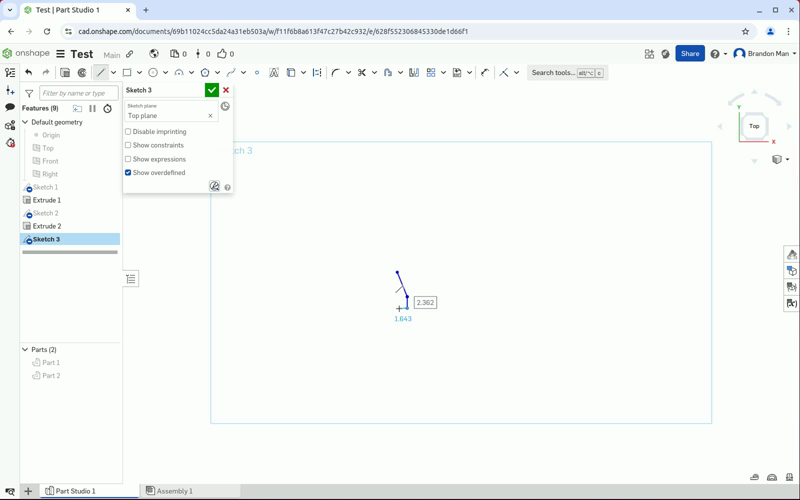
key_up(shift)
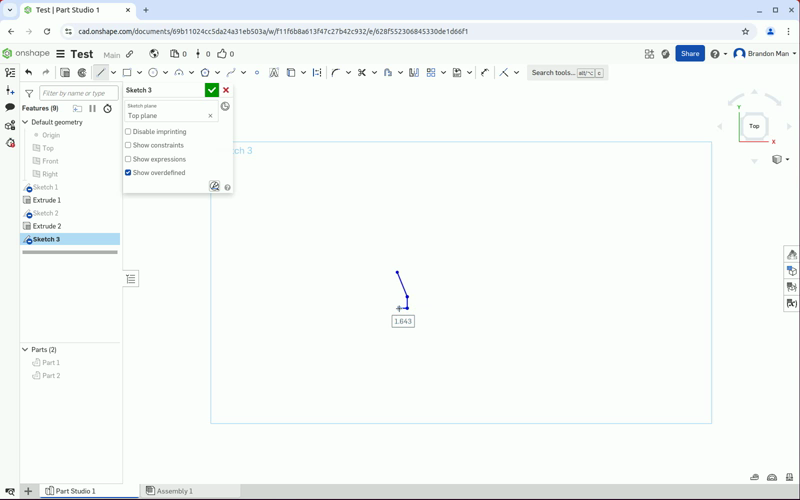
key_down(shift)
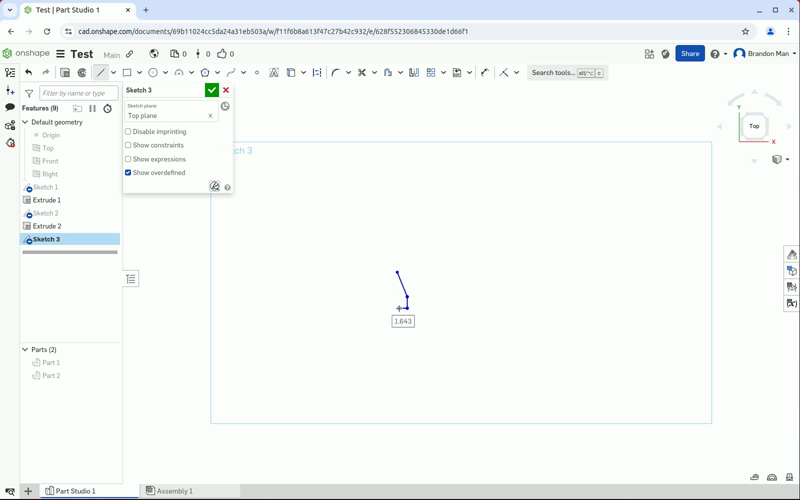
mouse_move(429, 308)
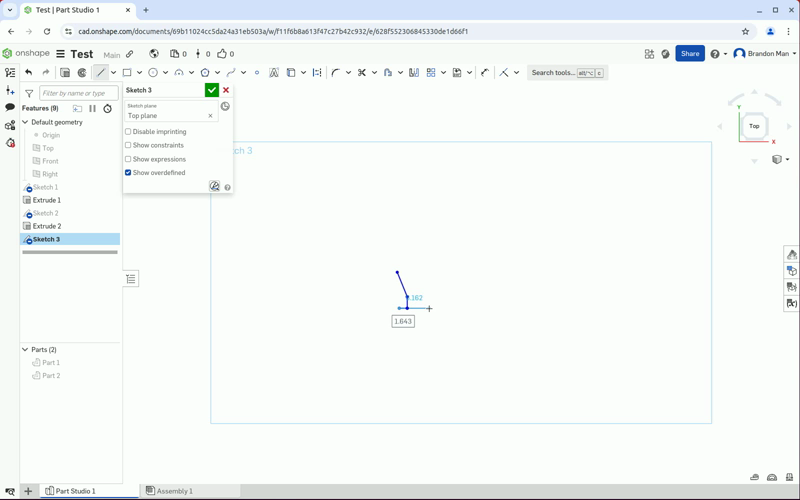
mouse_move(399, 282)
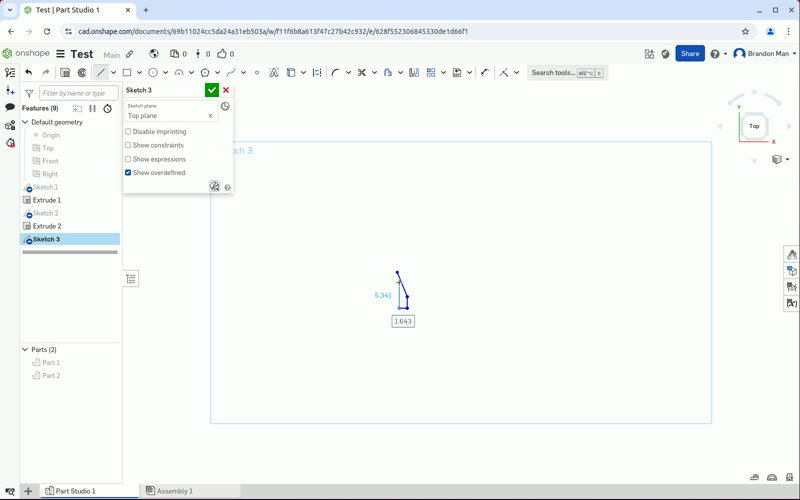
click(399, 282)
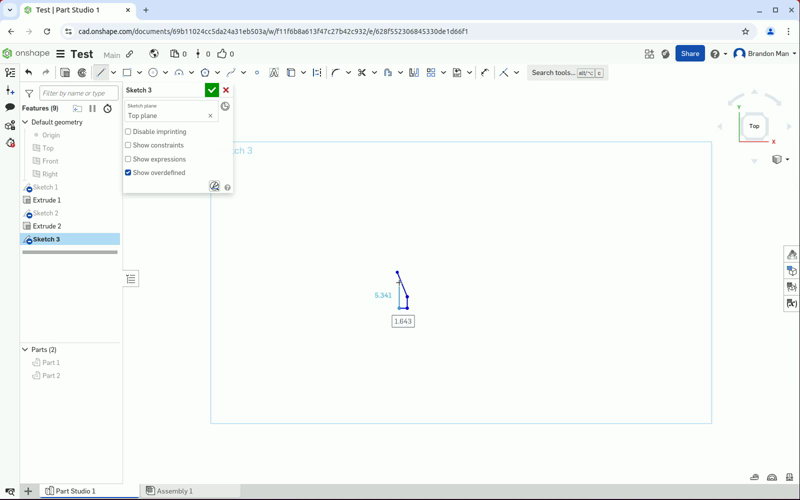
key_up(shift)
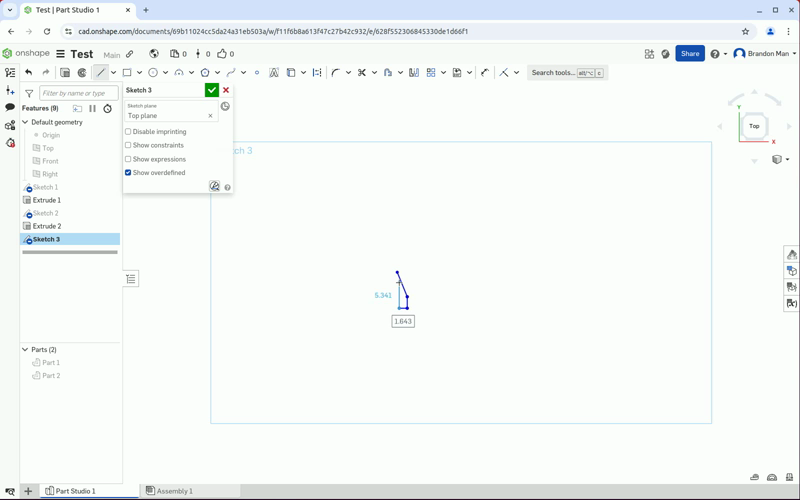
key(esc)
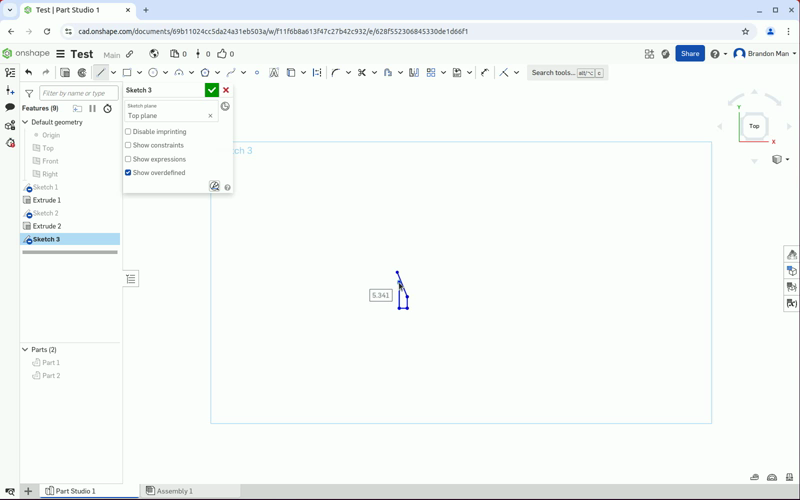
key(a)
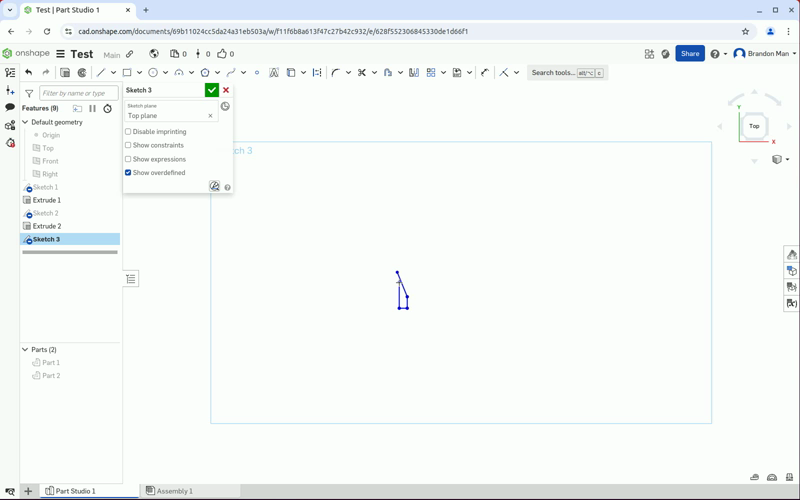
mouse_move(399, 282)
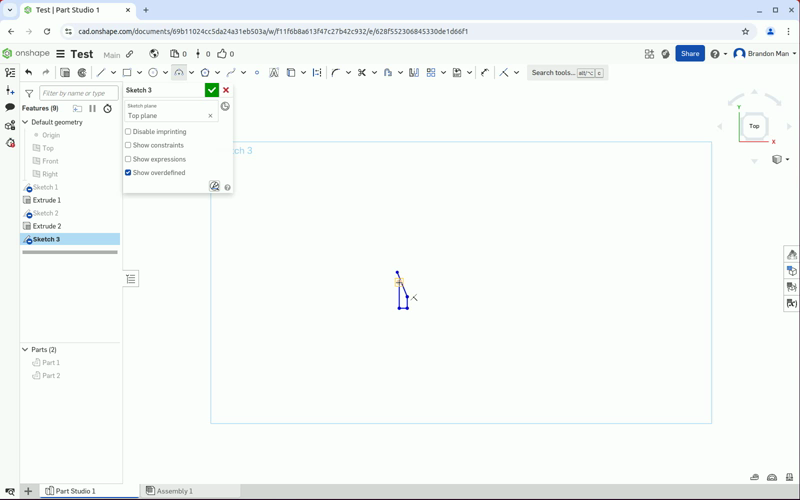
click(399, 282)
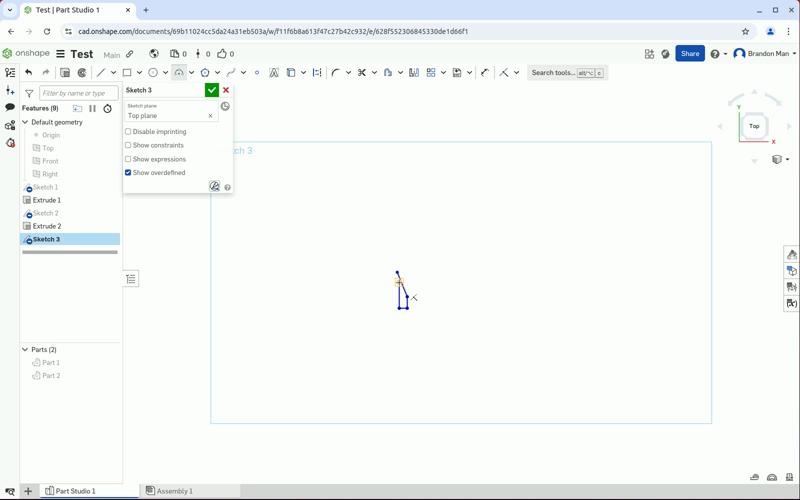
mouse_move(397, 272)
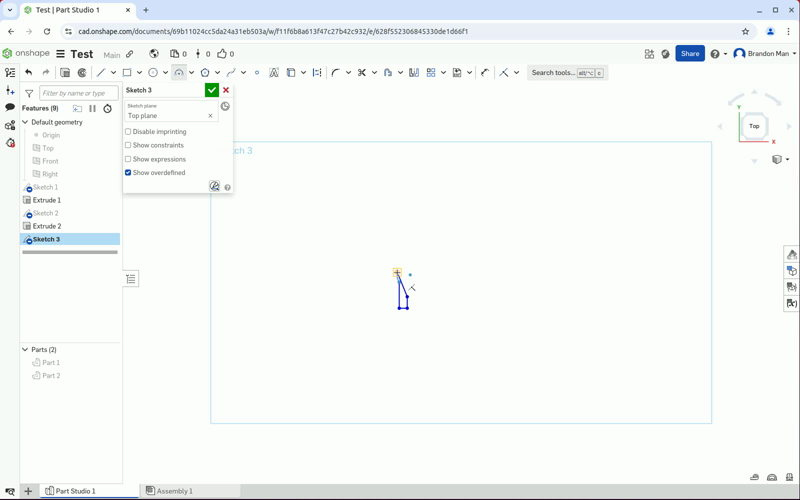
click(397, 272)
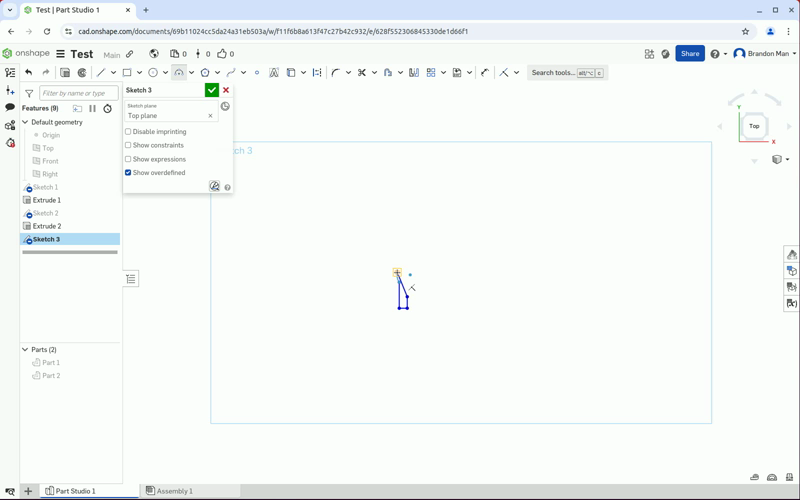
key_down(shift)
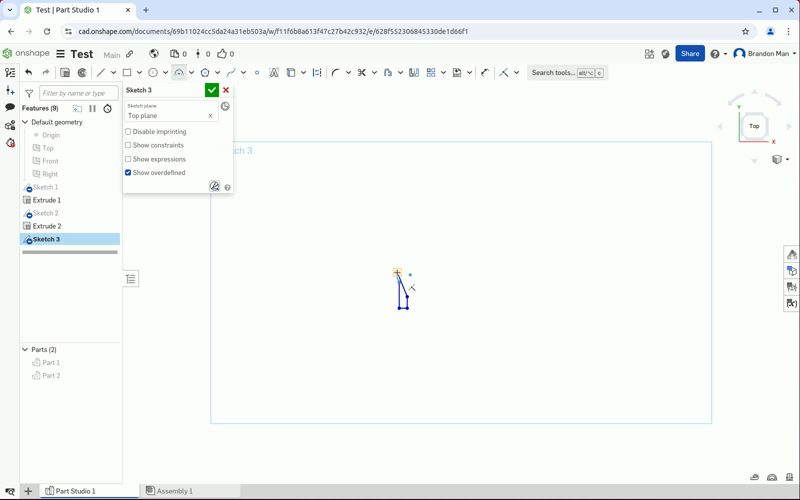
mouse_move(399, 276)
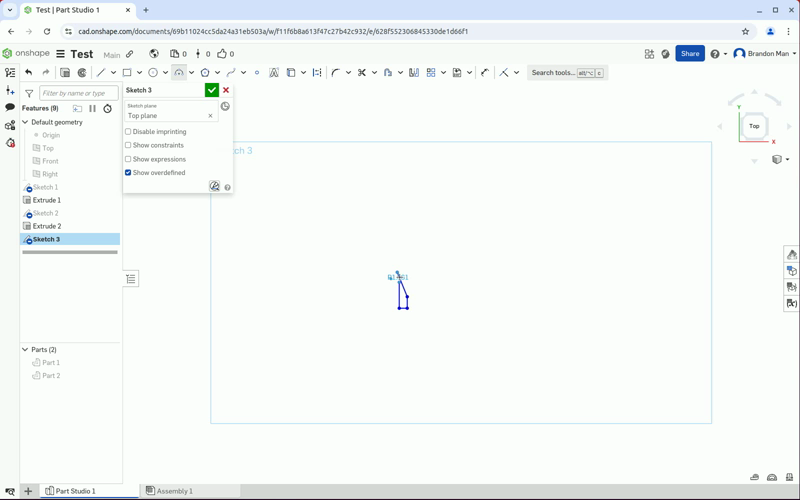
click(399, 276)
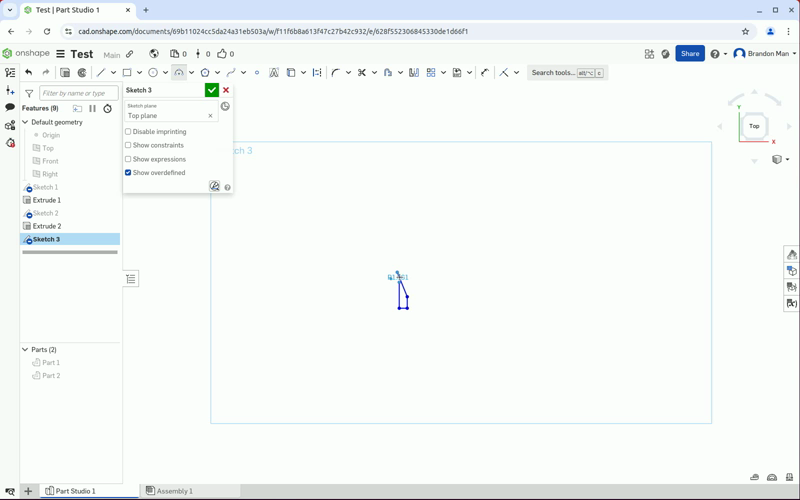
key_up(shift)
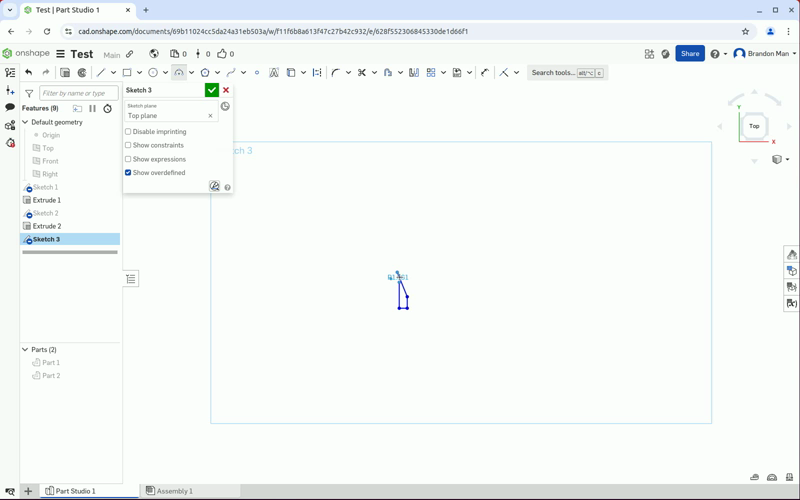
key(esc)
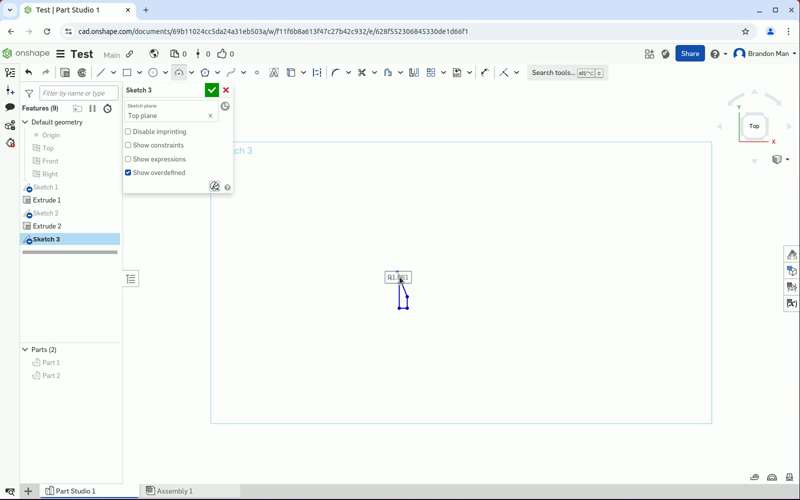
mouse_move(402, 297)
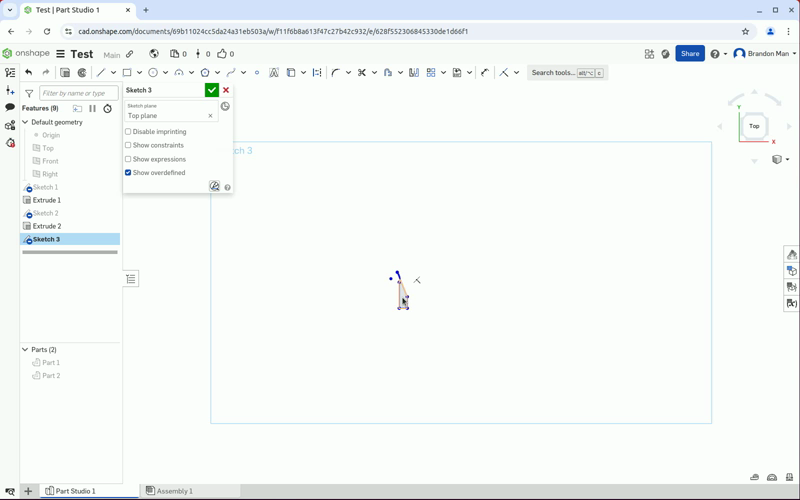
scroll(6)
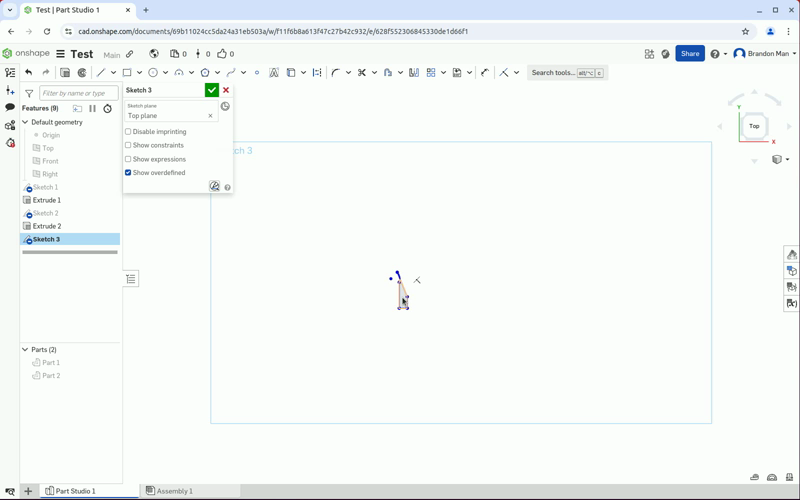
scroll(6)
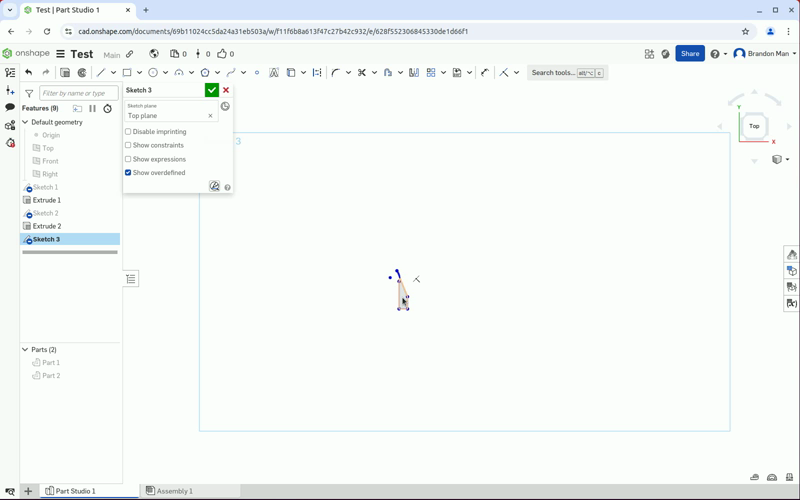
scroll(6)
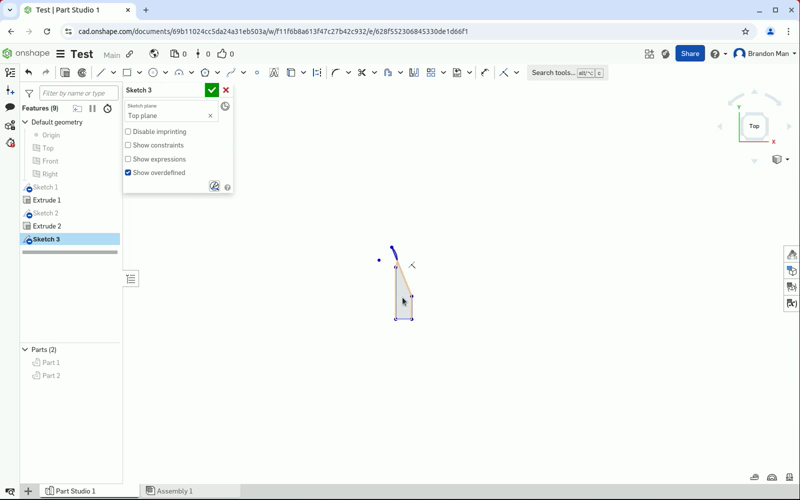
scroll(6)
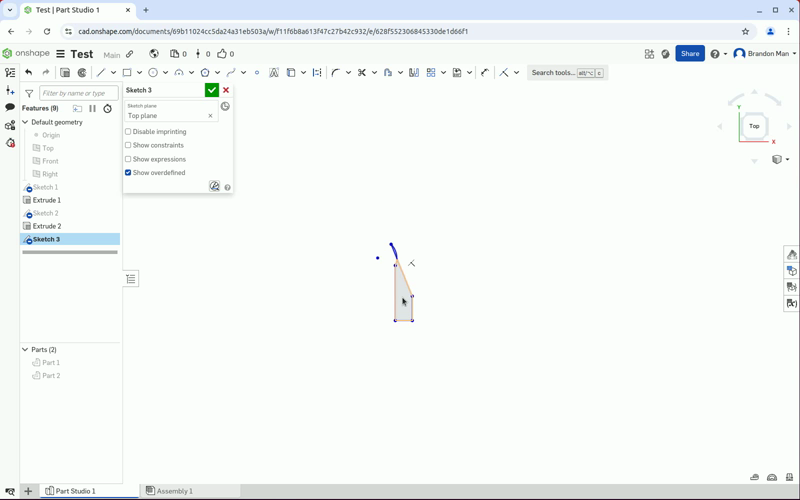
scroll(6)
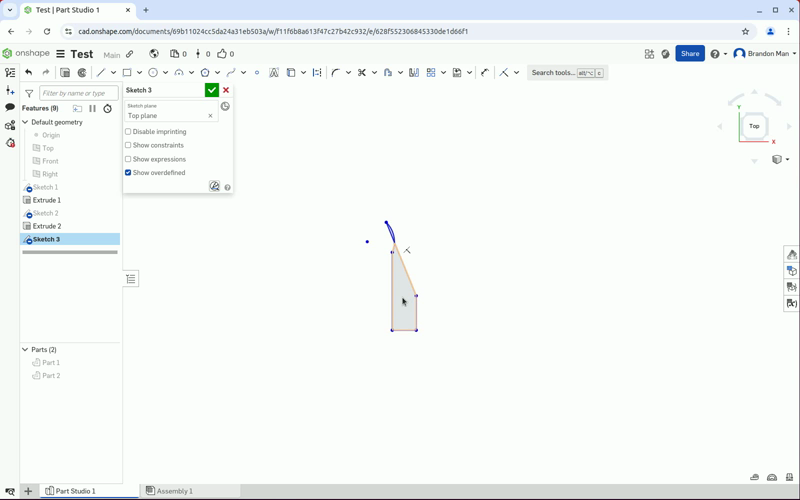
scroll(6)
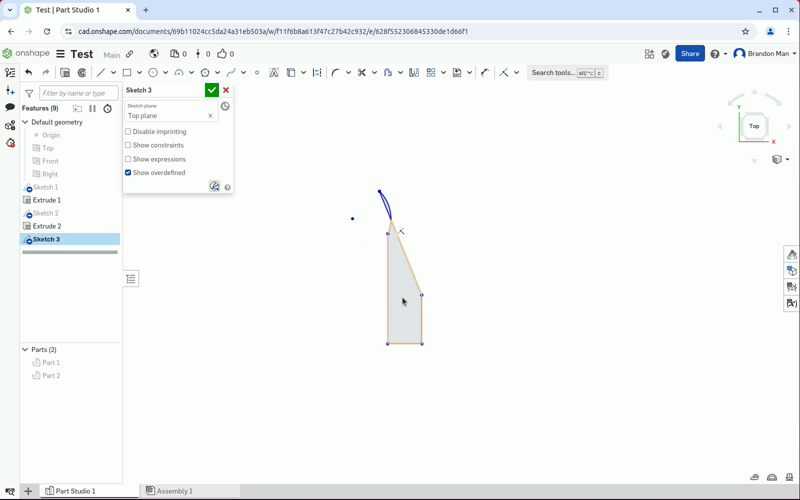
scroll(6)
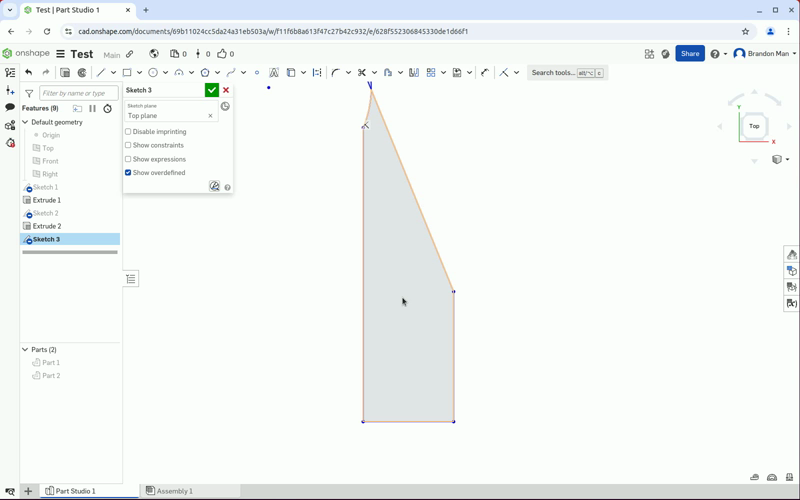
click(402, 297)
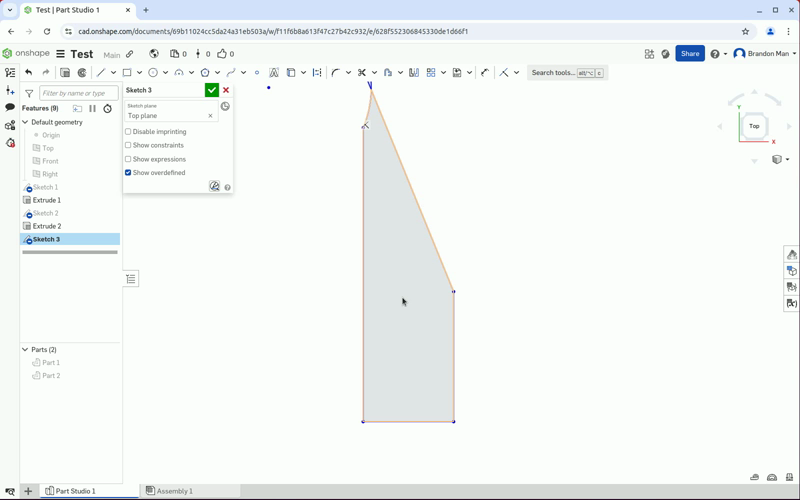
scroll(-6)
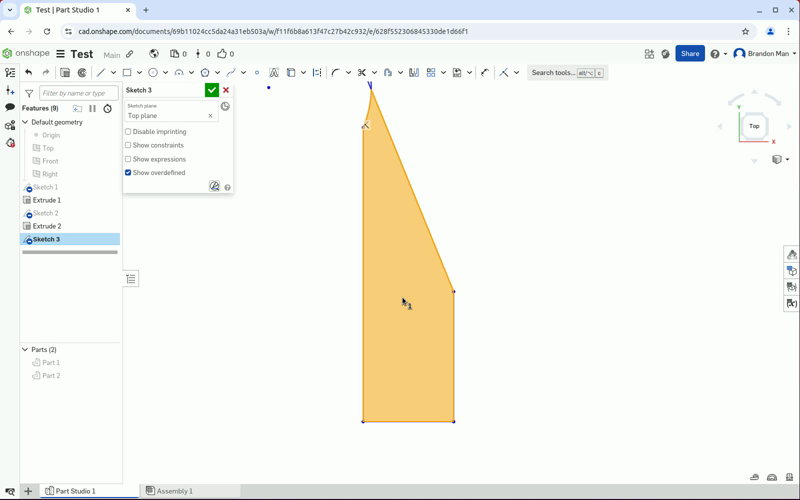
scroll(-6)
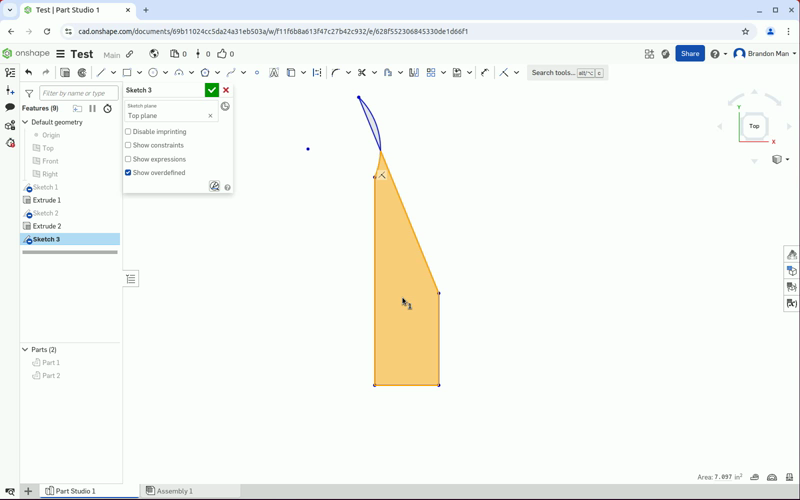
scroll(-6)
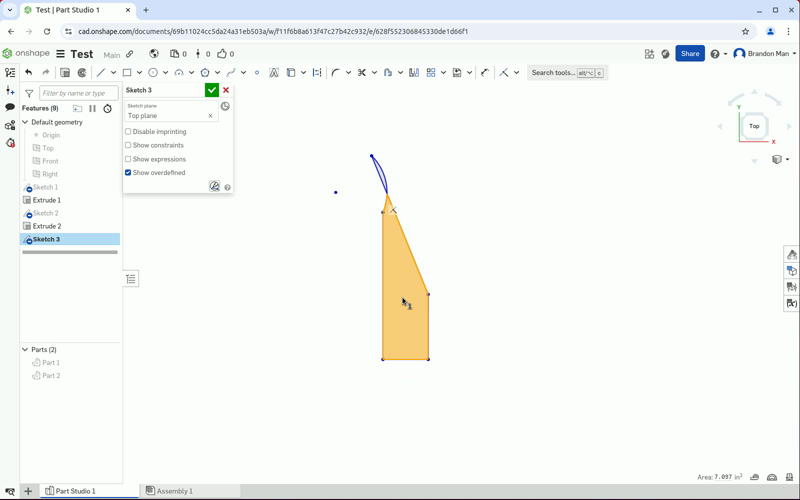
scroll(-6)
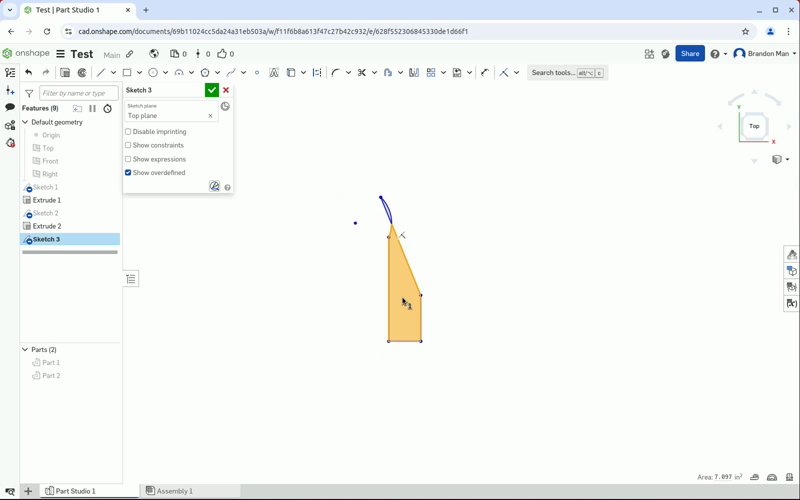
scroll(-6)
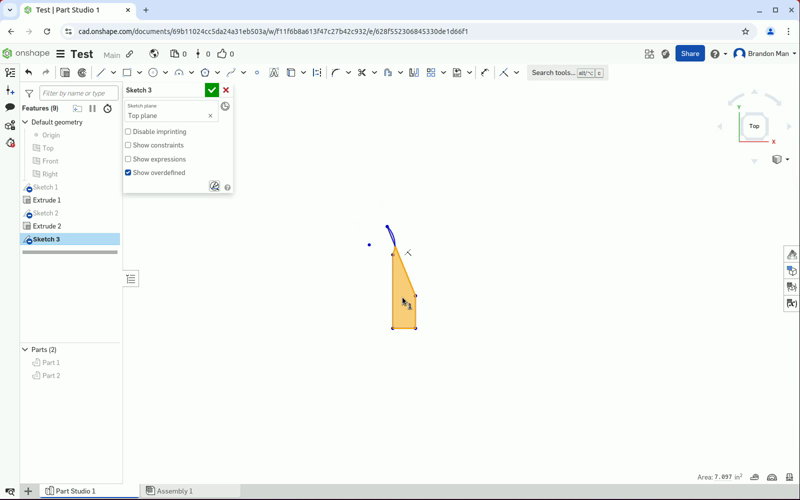
scroll(-6)
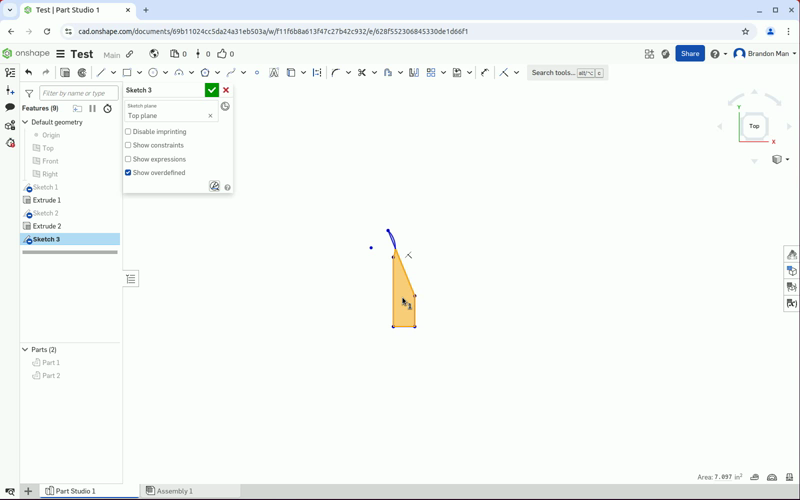
scroll(-6)
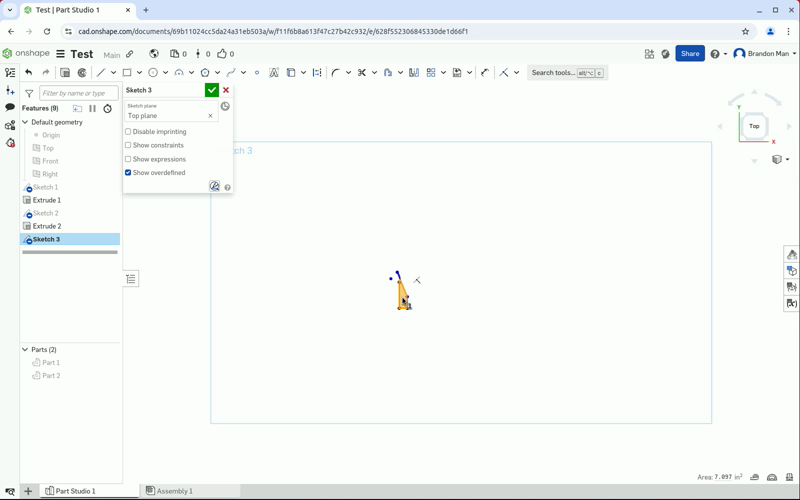
mouse_move(73, 352)
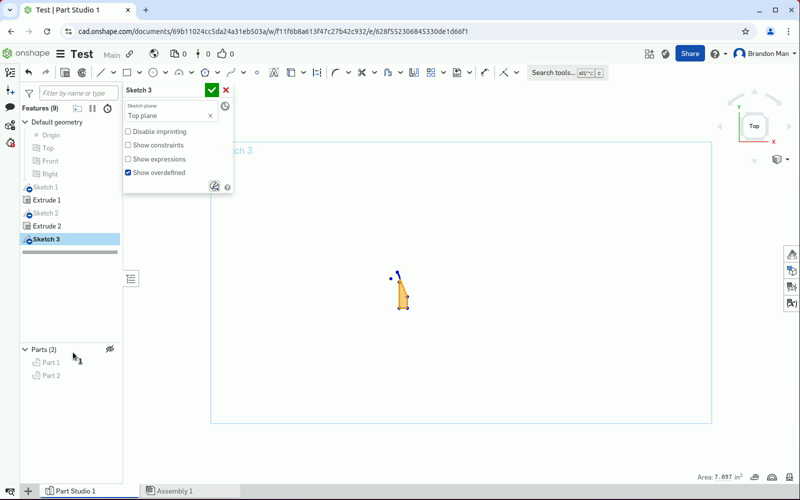
key(shift+y)
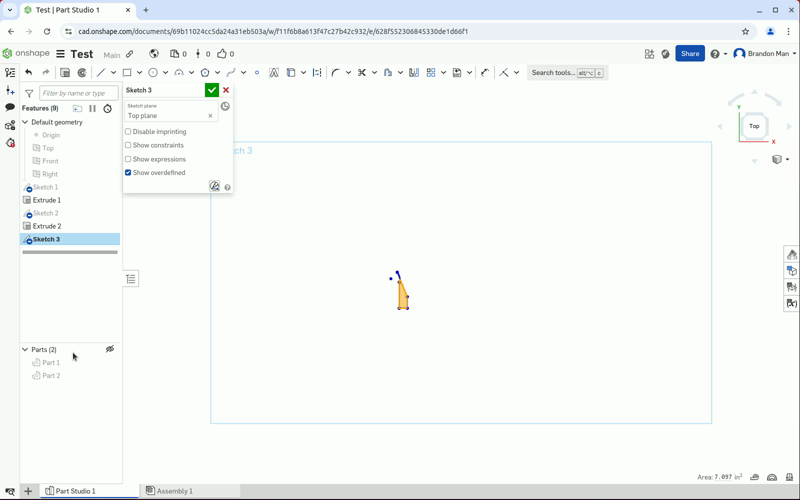
key(shift+e)
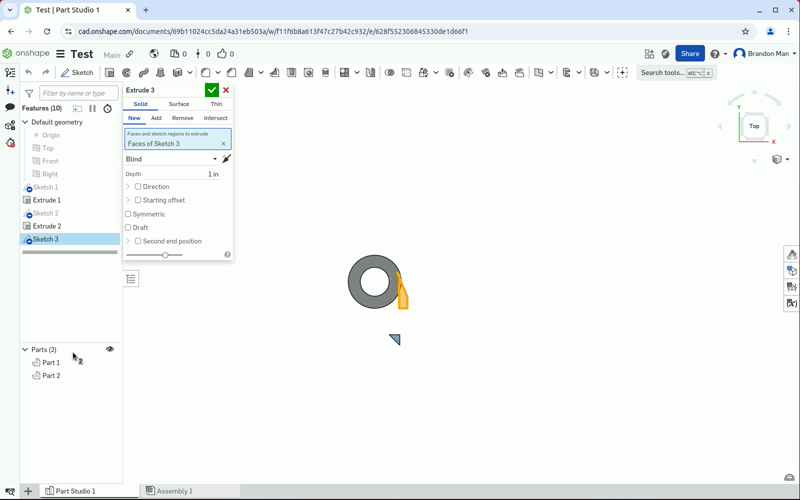
mouse_move(143, 106)
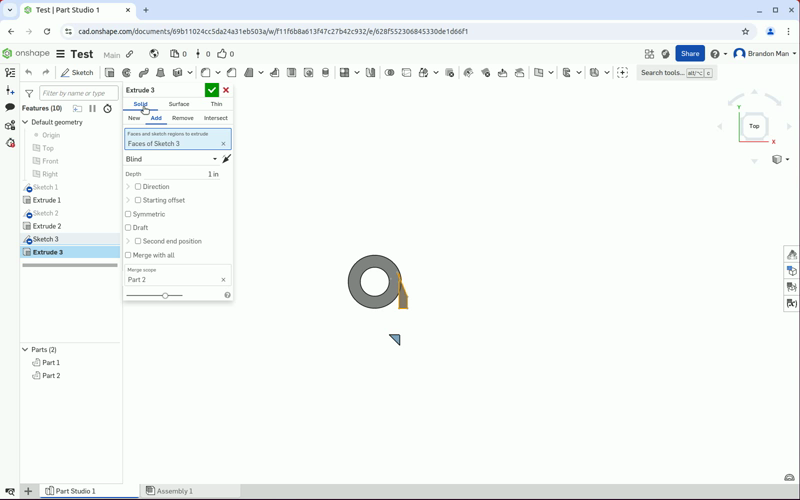
click(143, 106)
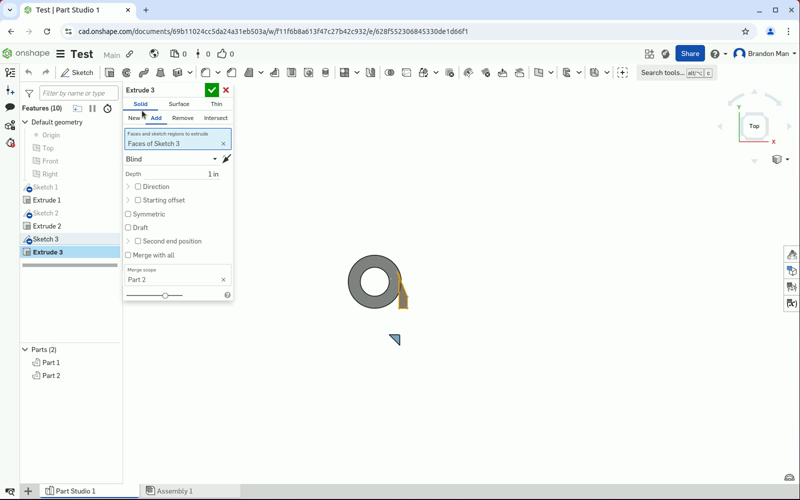
mouse_move(137, 120)
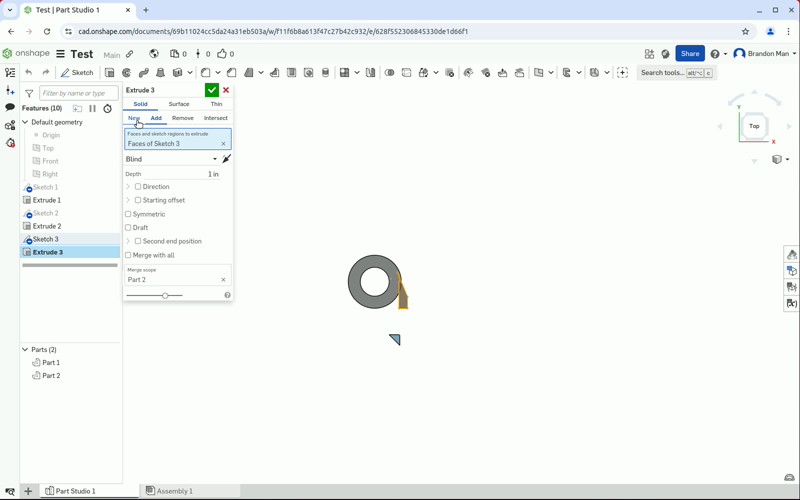
click(137, 120)
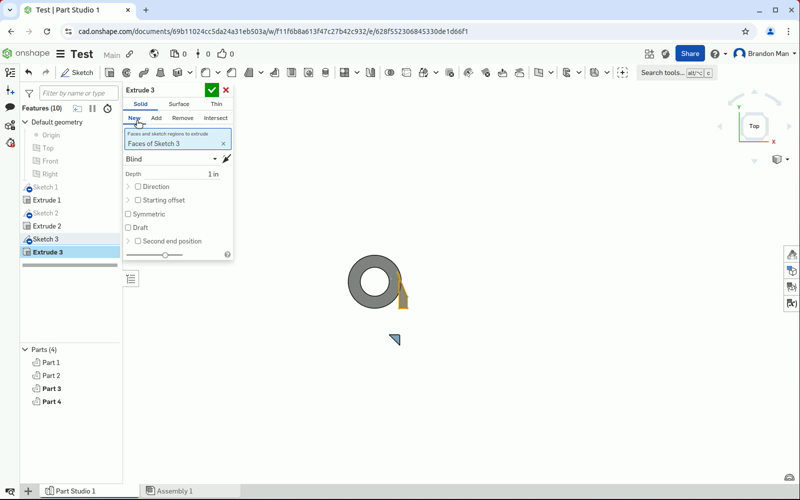
key(tab, 4)
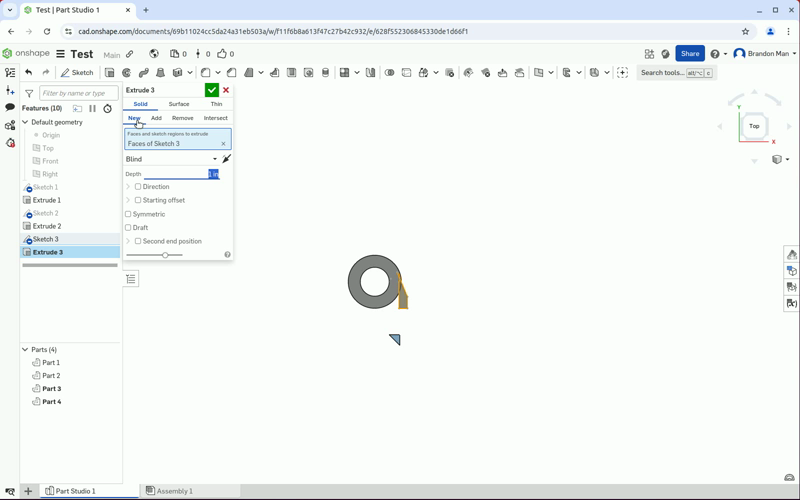
text(6.981)
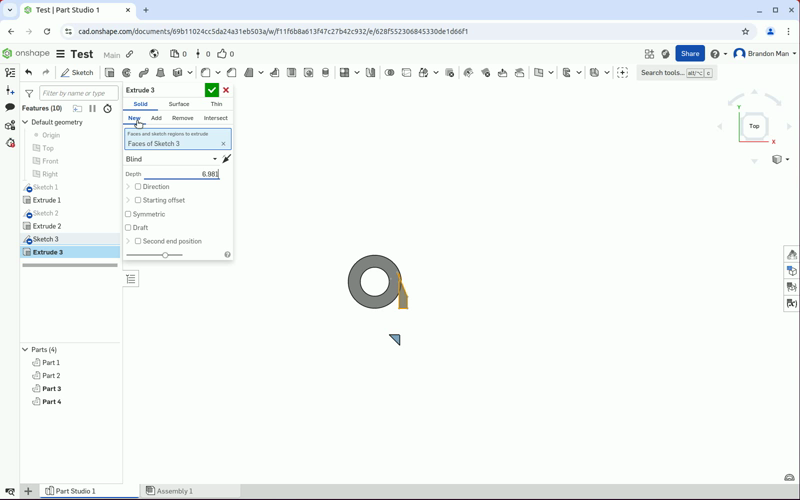
key(enter)
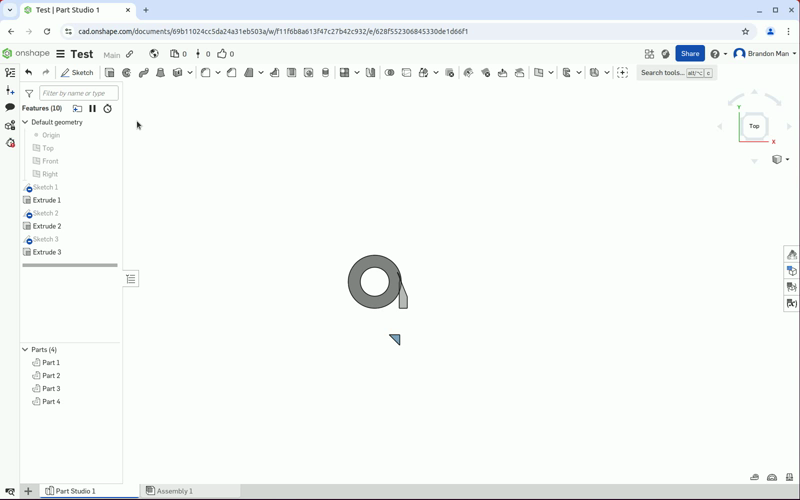
key(shift+h)
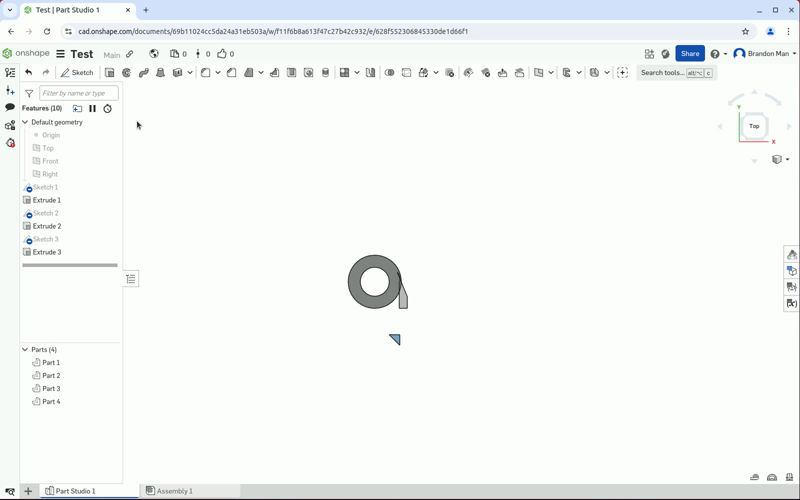
key(shift+h)
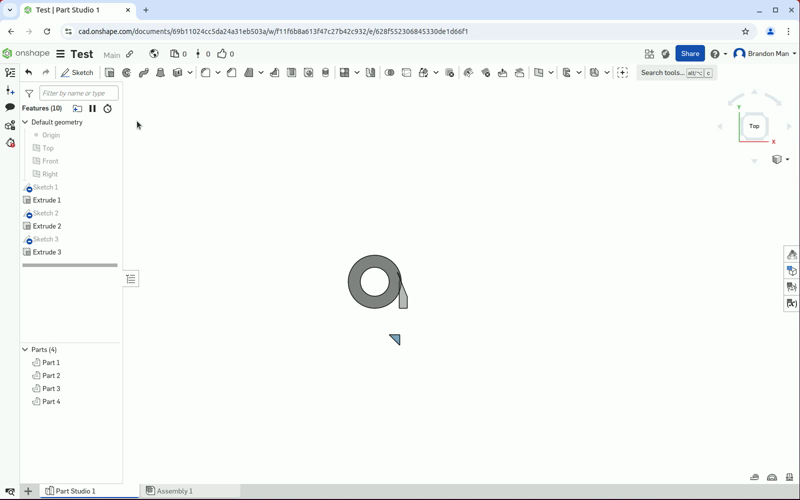
mouse_move(73, 189)
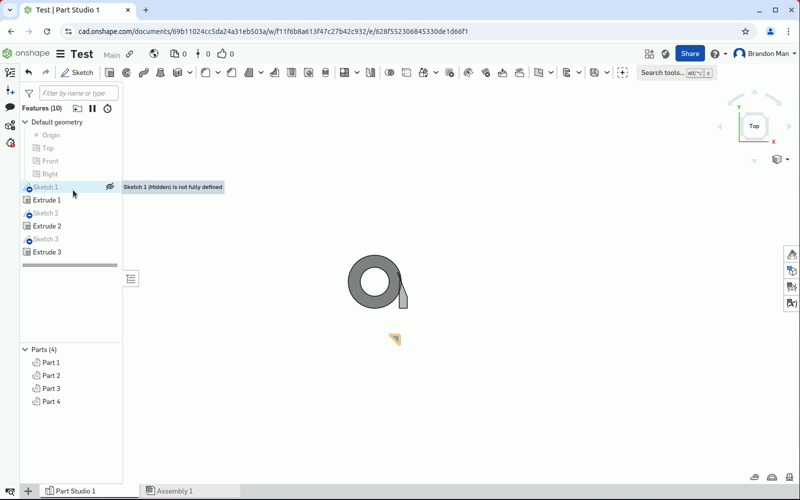
click(73, 189)
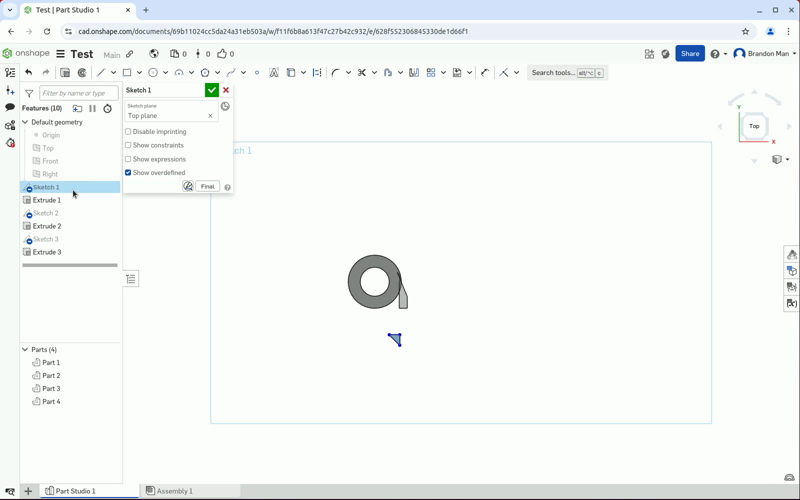
mouse_move(229, 92)
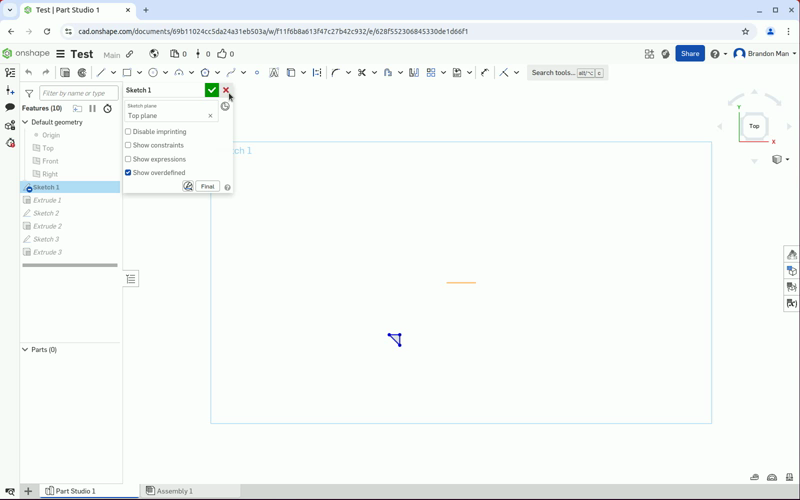
click(229, 92)
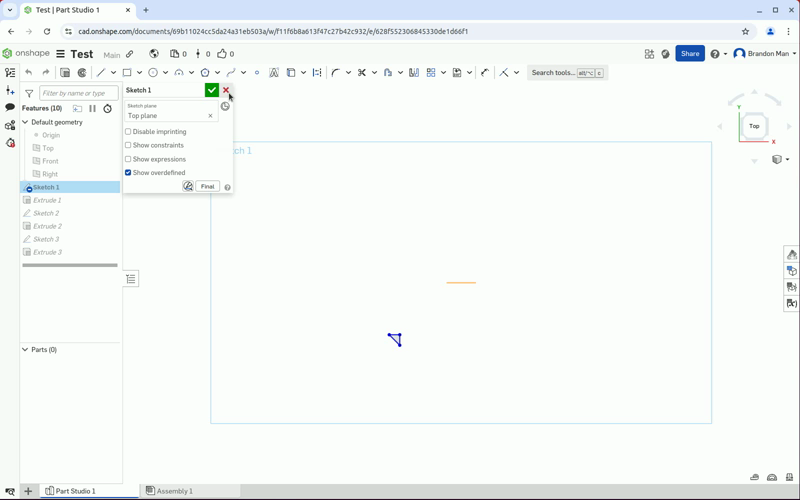
key(shift+s)
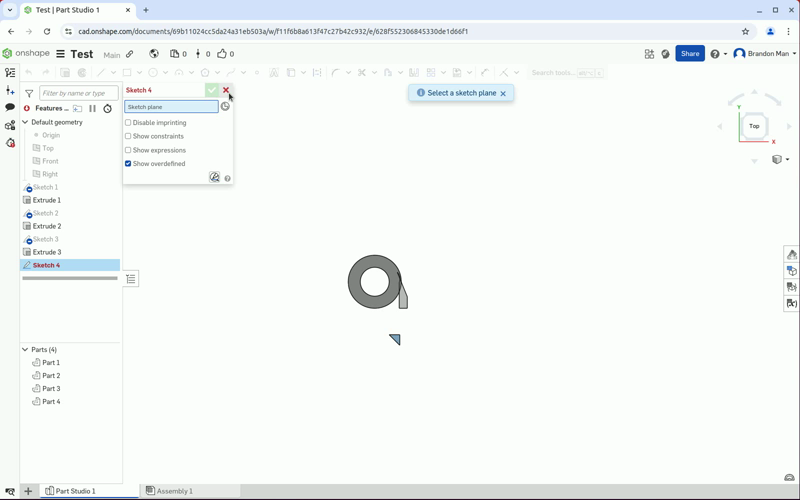
mouse_move(73, 150)
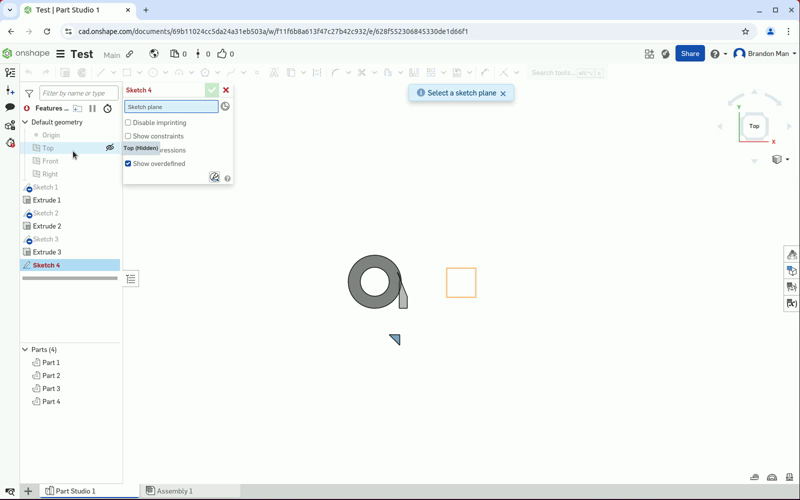
click(73, 150)
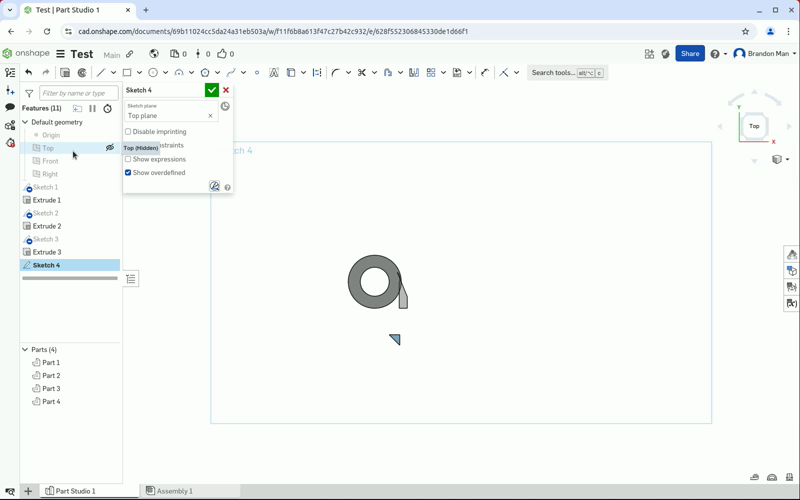
mouse_move(73, 352)
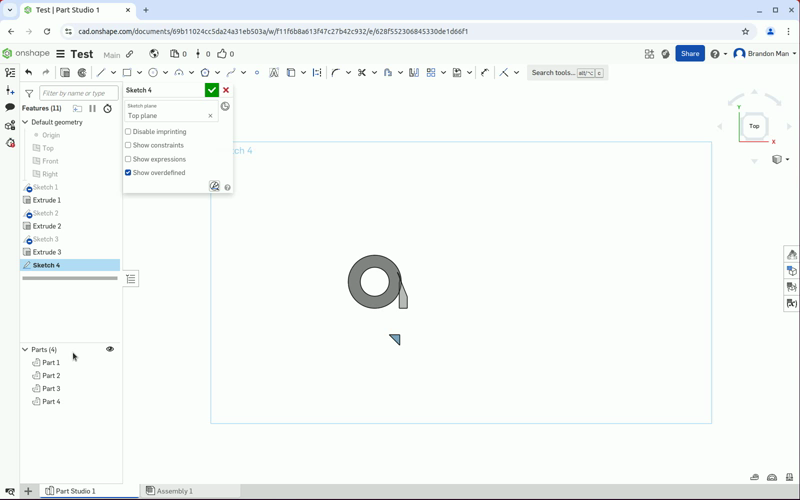
key(y)
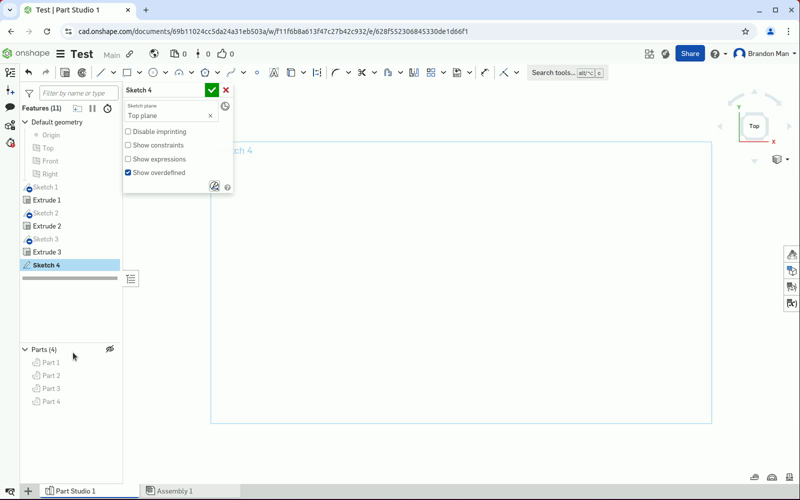
key(l)
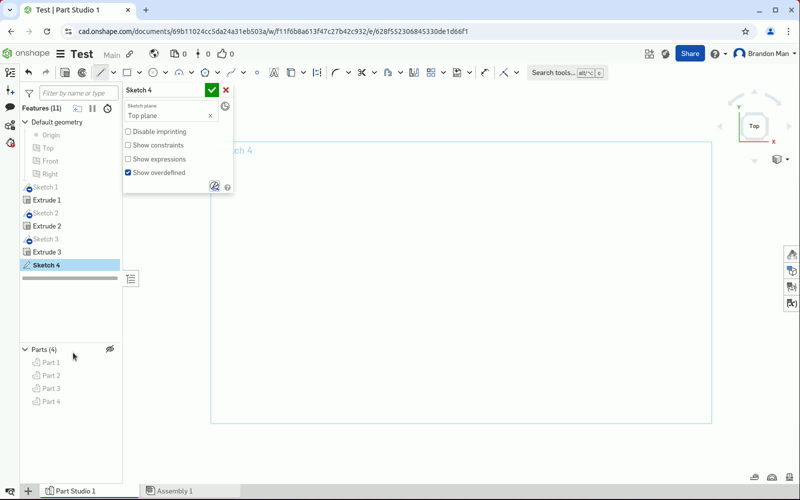
key_down(shift)
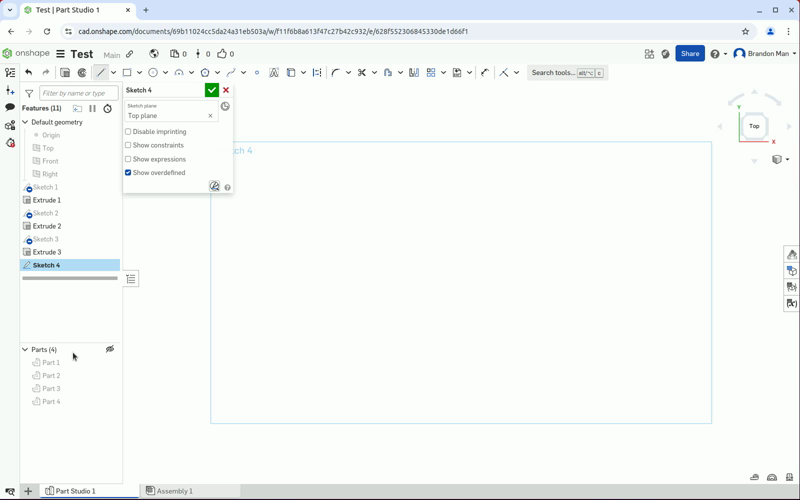
mouse_move(399, 334)
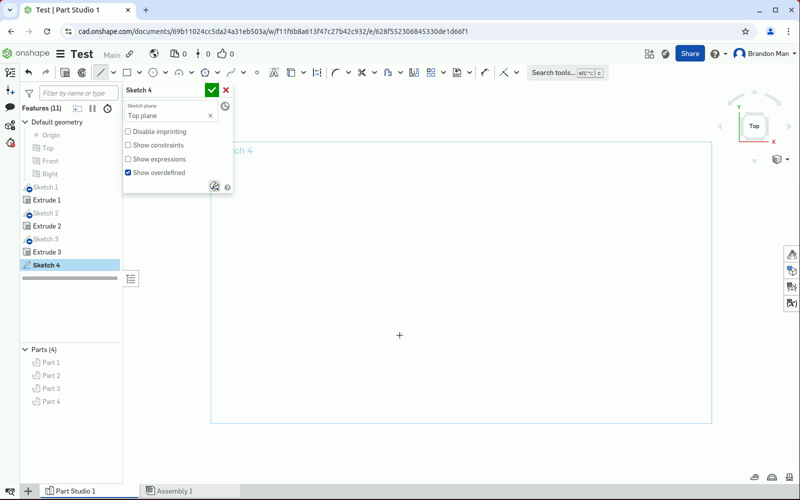
click(399, 334)
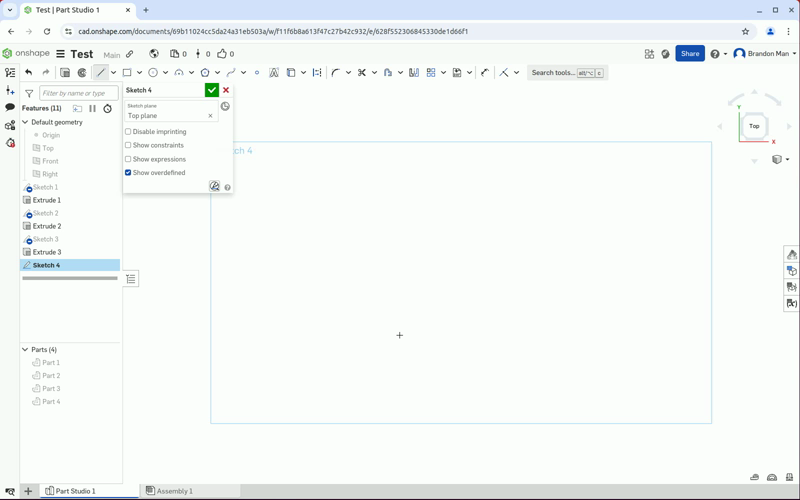
key_up(shift)
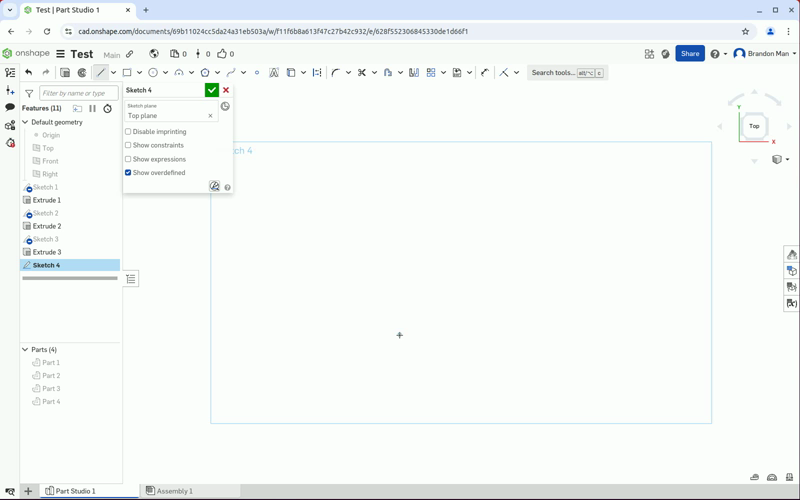
key_down(shift)
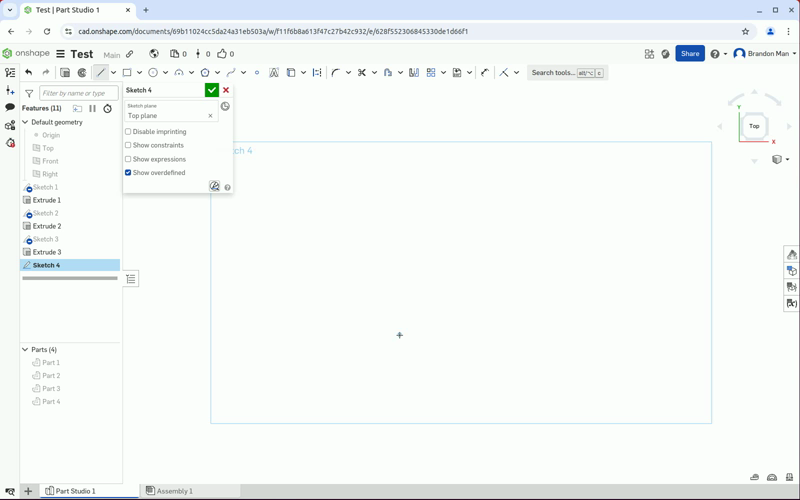
mouse_move(429, 334)
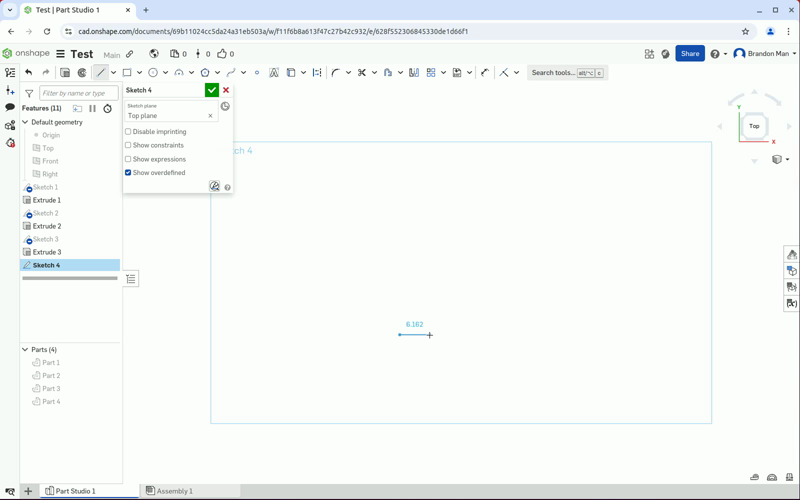
mouse_move(407, 334)
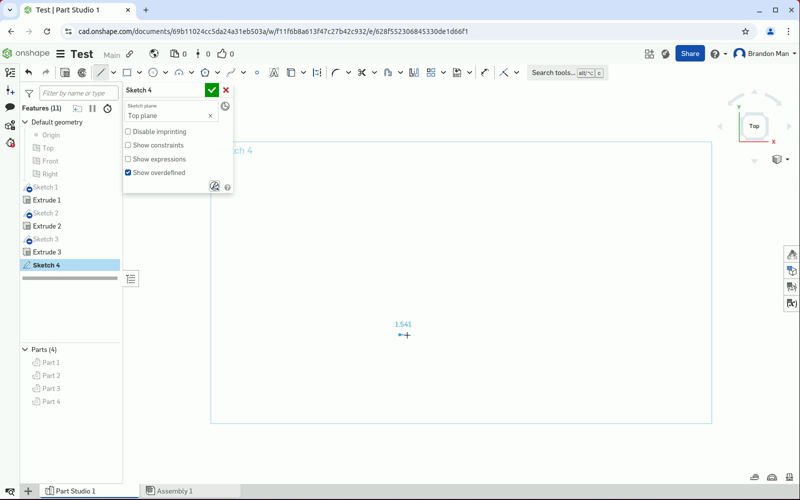
click(407, 334)
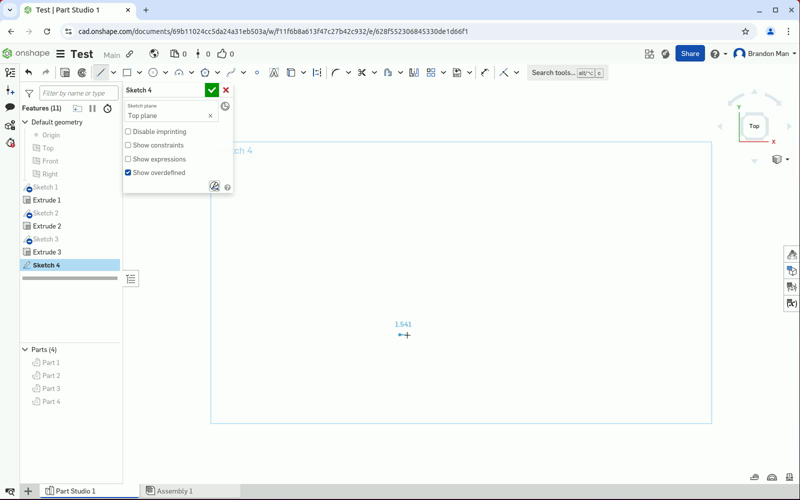
key_up(shift)
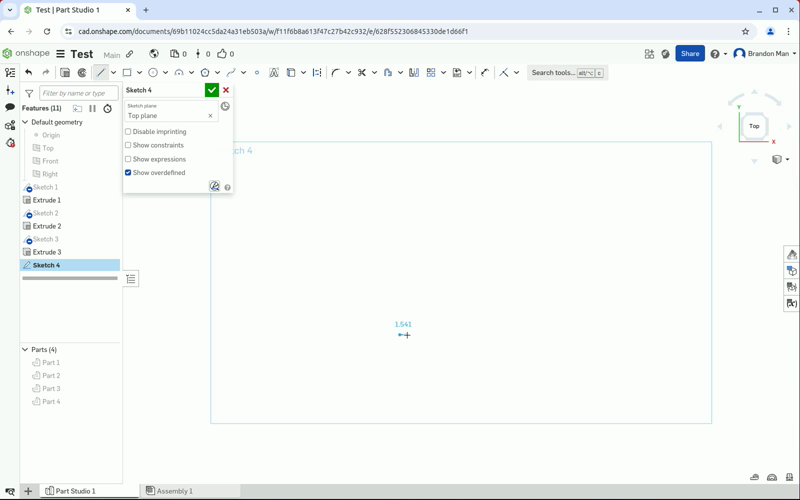
key_down(shift)
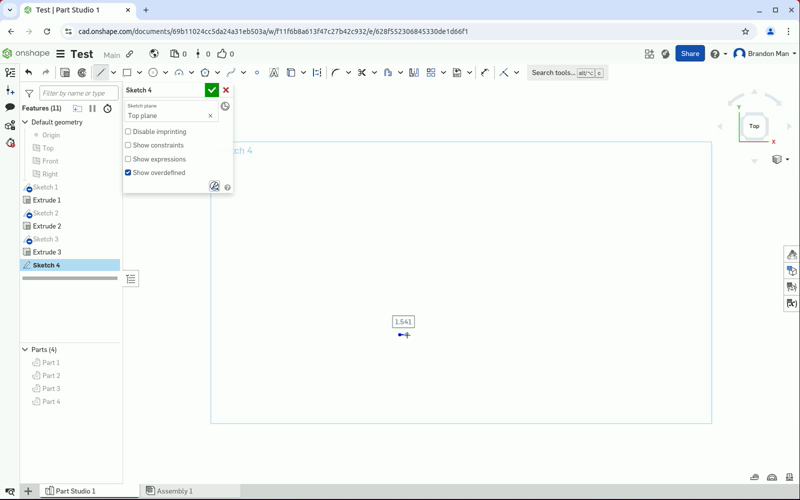
mouse_move(437, 334)
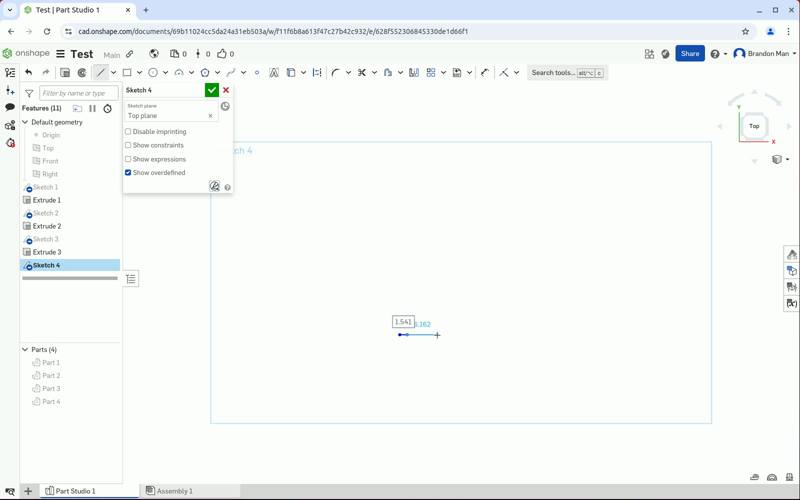
mouse_move(407, 306)
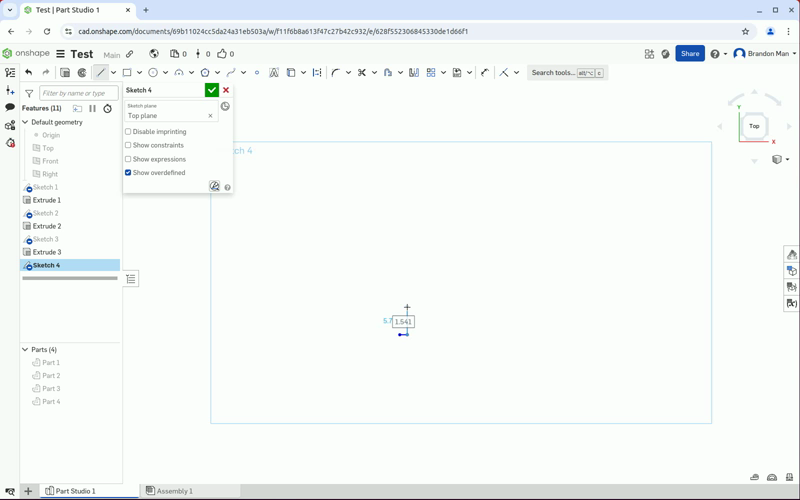
click(407, 306)
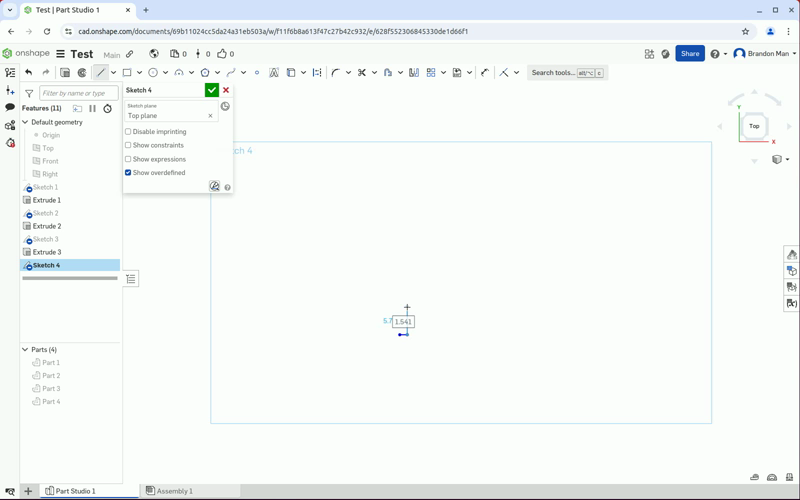
key_up(shift)
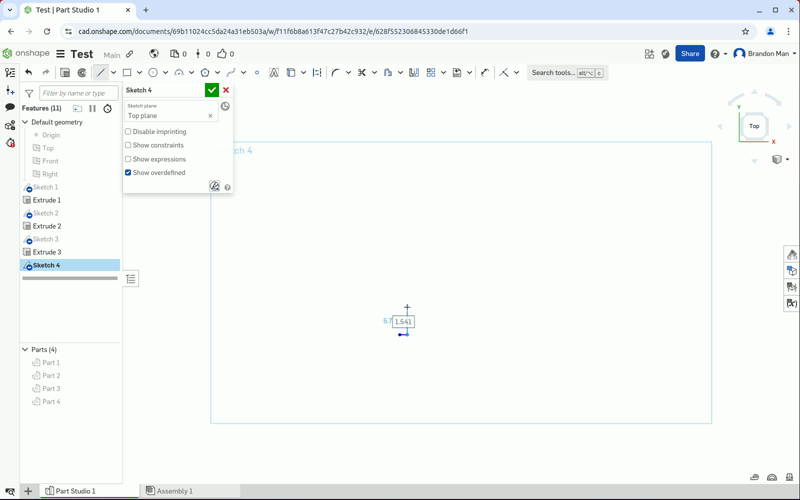
key_down(shift)
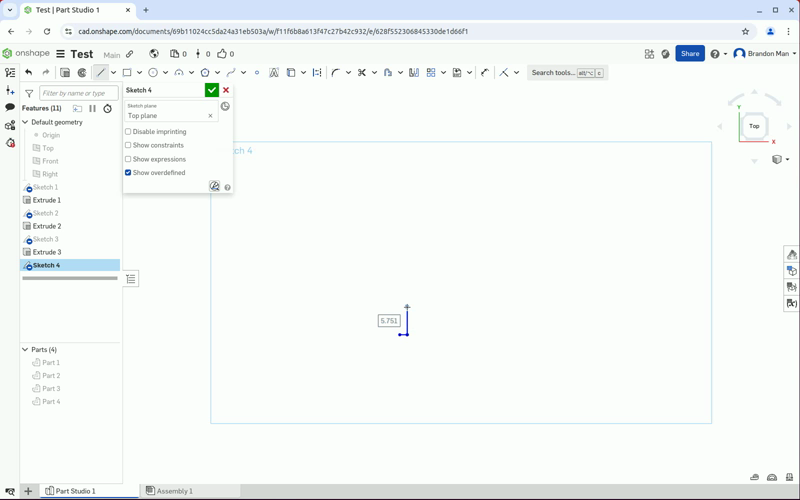
mouse_move(437, 306)
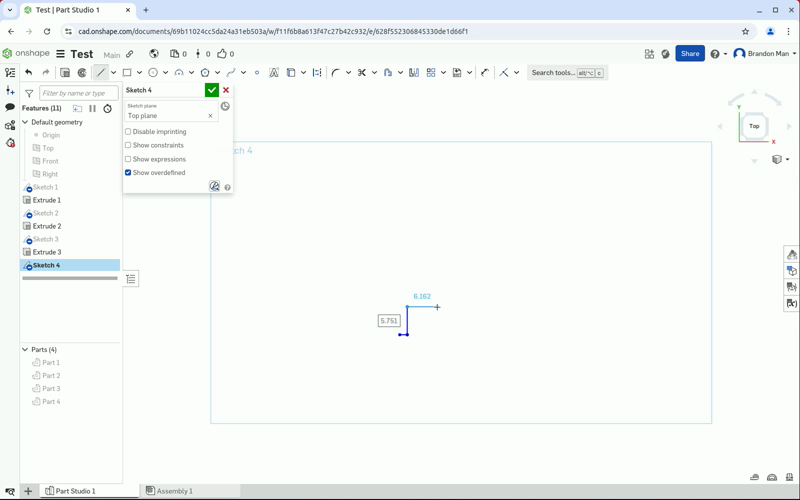
mouse_move(399, 306)
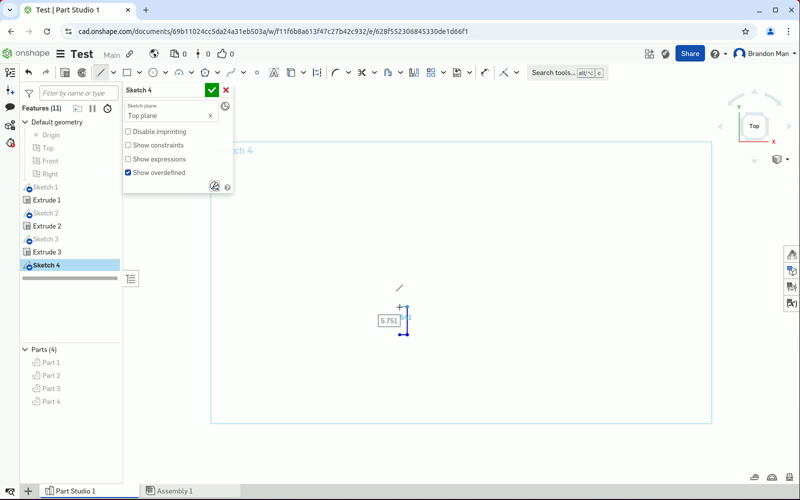
click(399, 306)
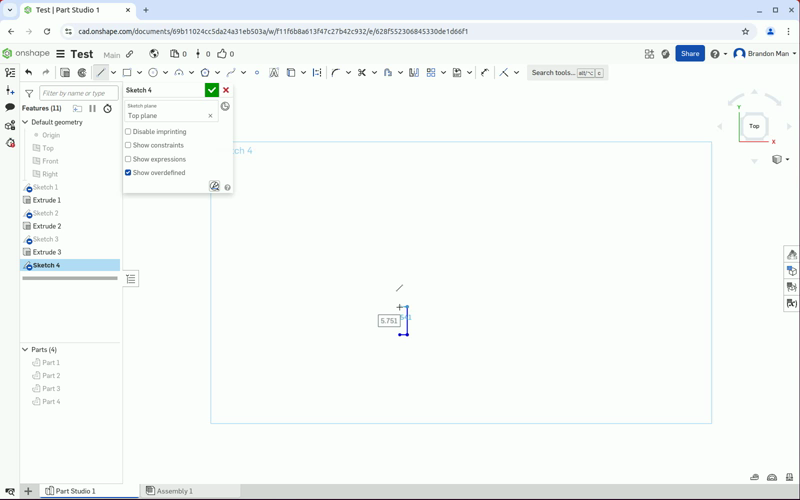
key_up(shift)
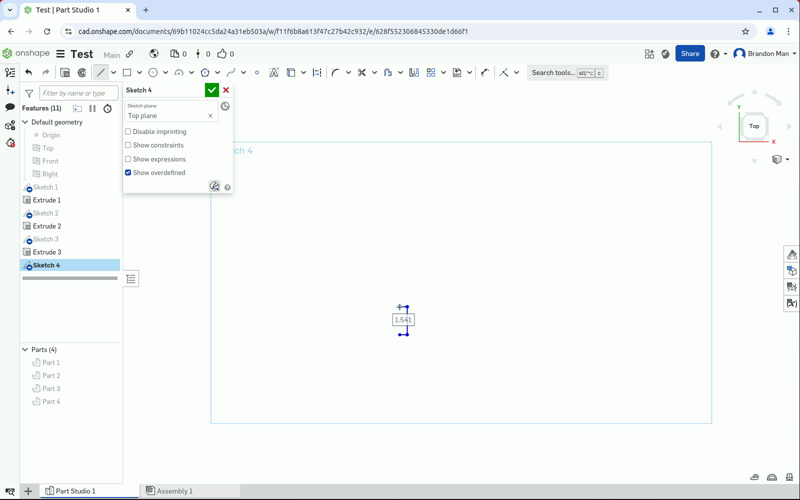
mouse_move(429, 306)
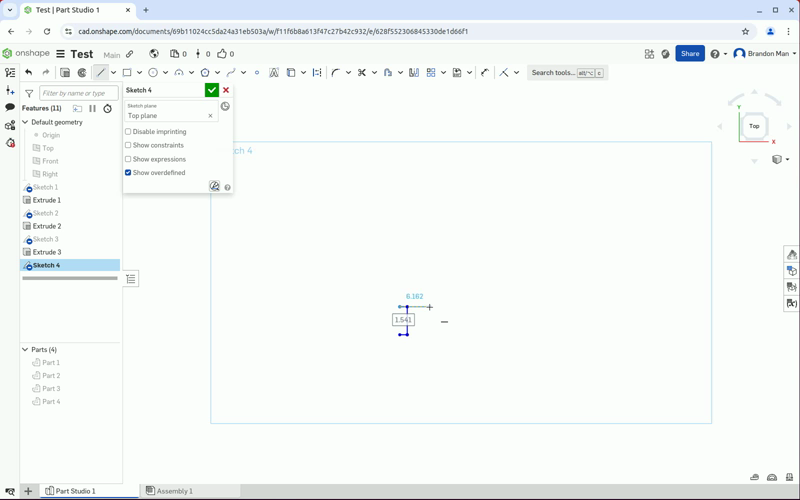
key_down(shift)
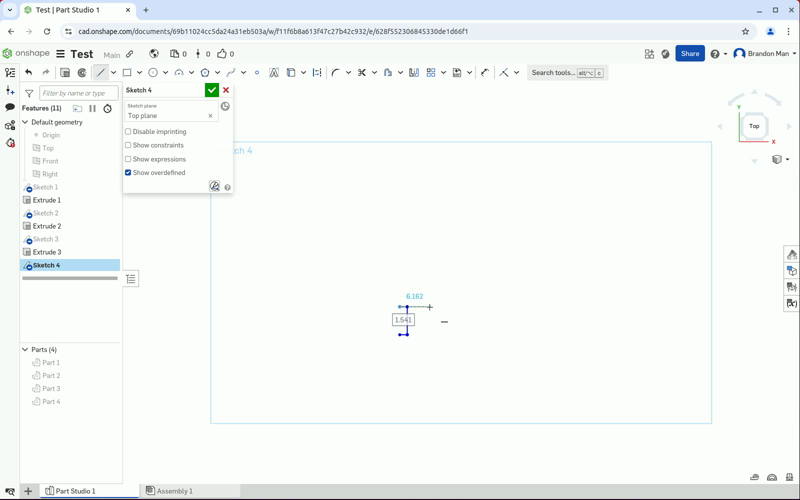
mouse_move(399, 334)
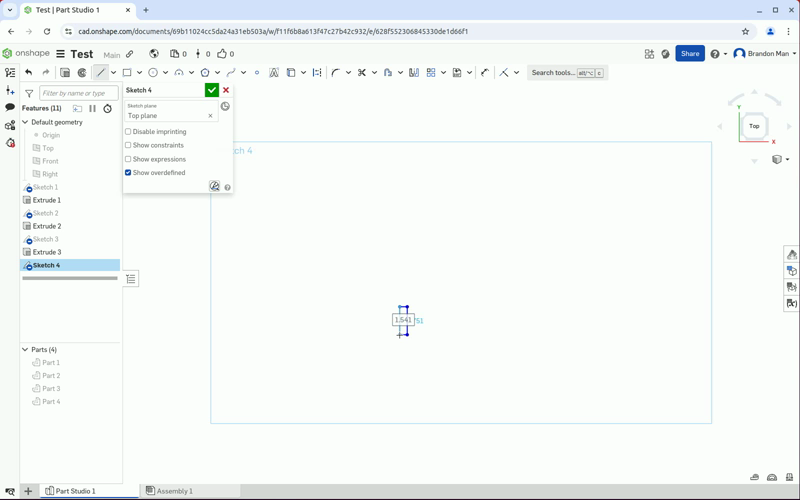
key_up(shift)
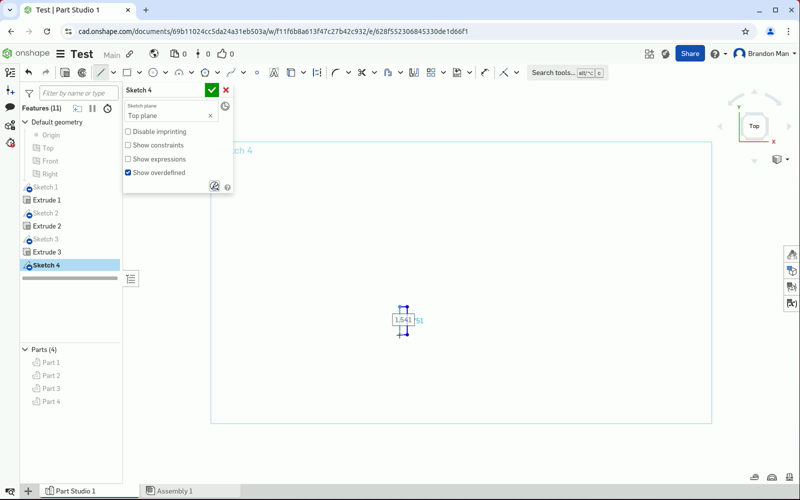
click(399, 334)
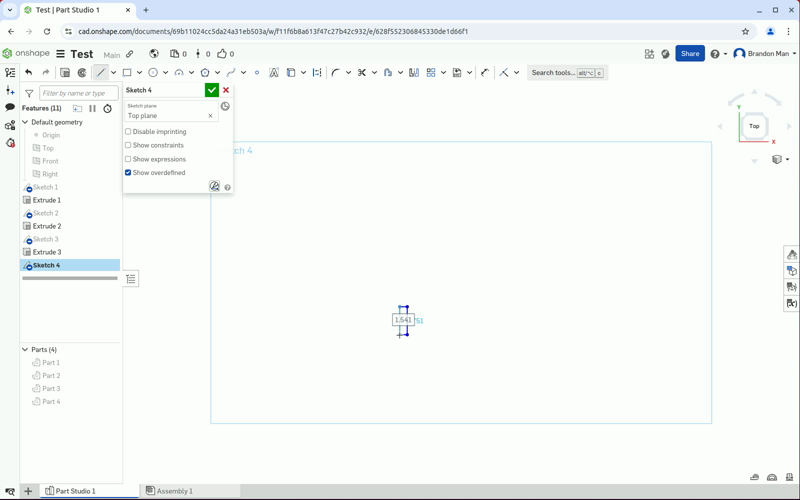
key(esc)
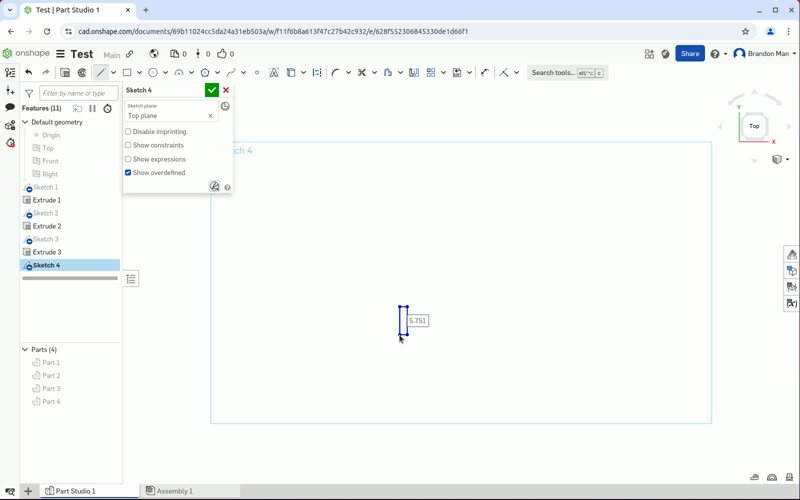
mouse_move(400, 327)
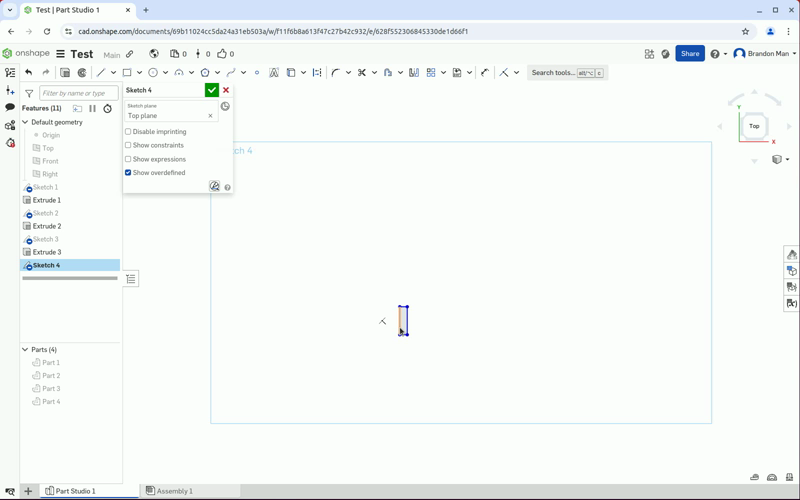
scroll(6)
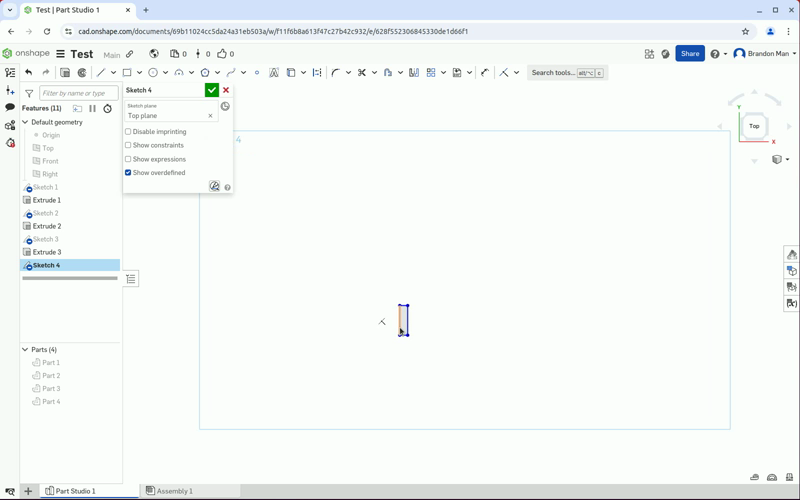
scroll(6)
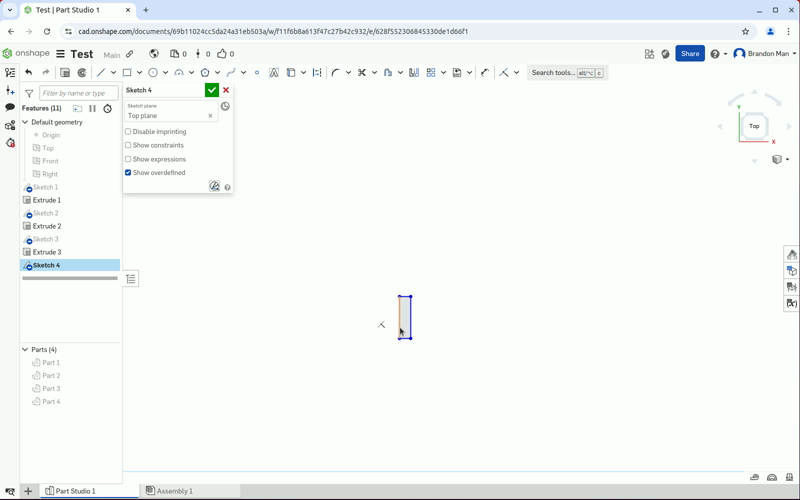
scroll(6)
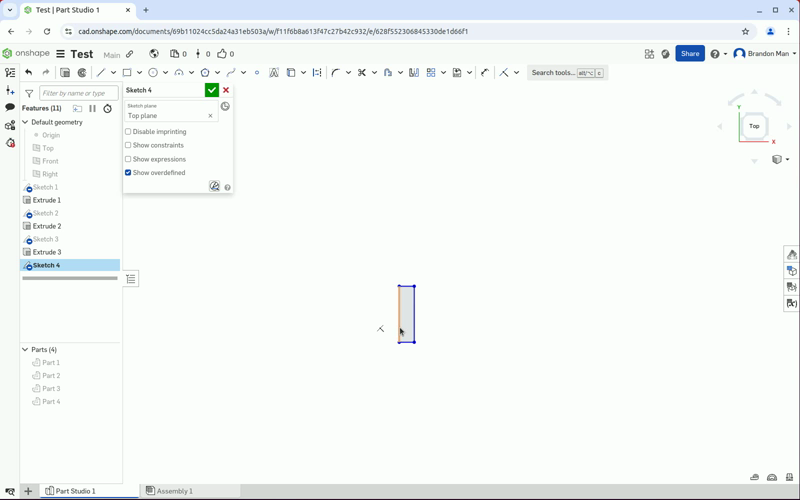
scroll(6)
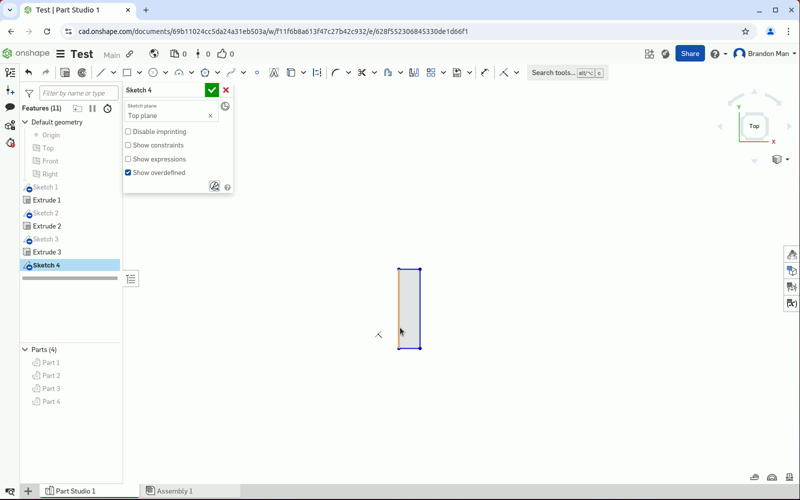
scroll(6)
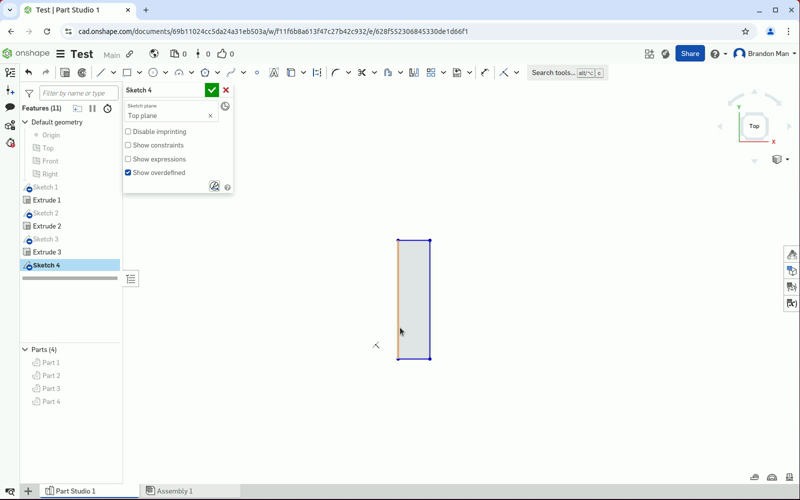
scroll(6)
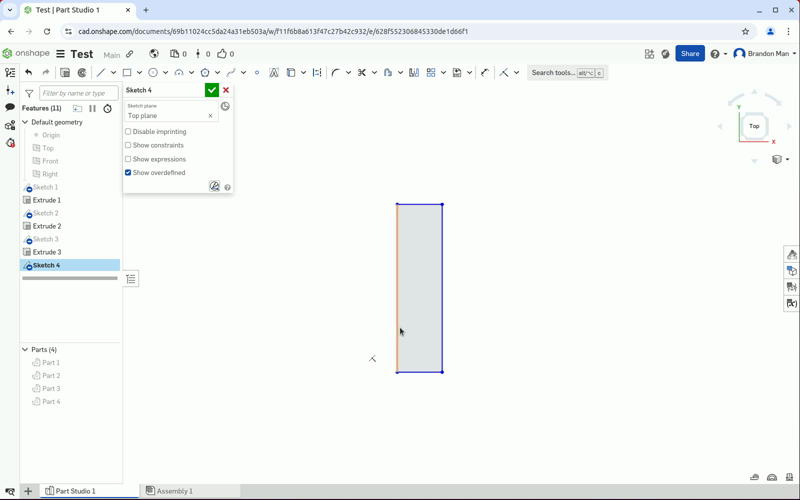
scroll(6)
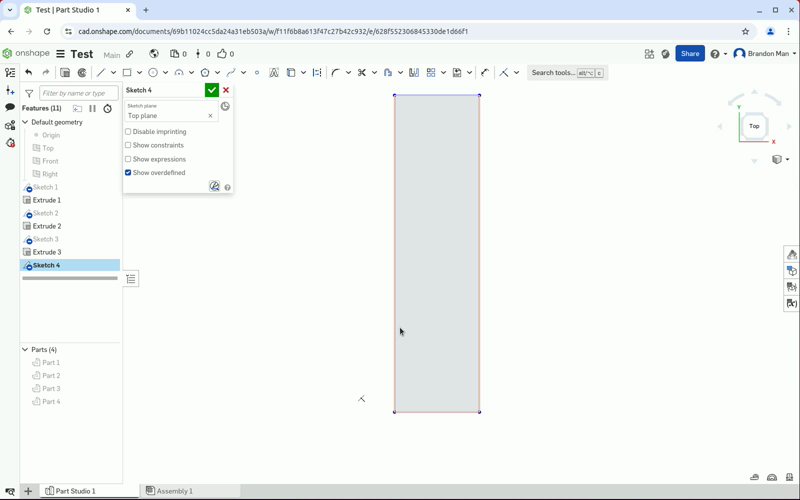
click(400, 327)
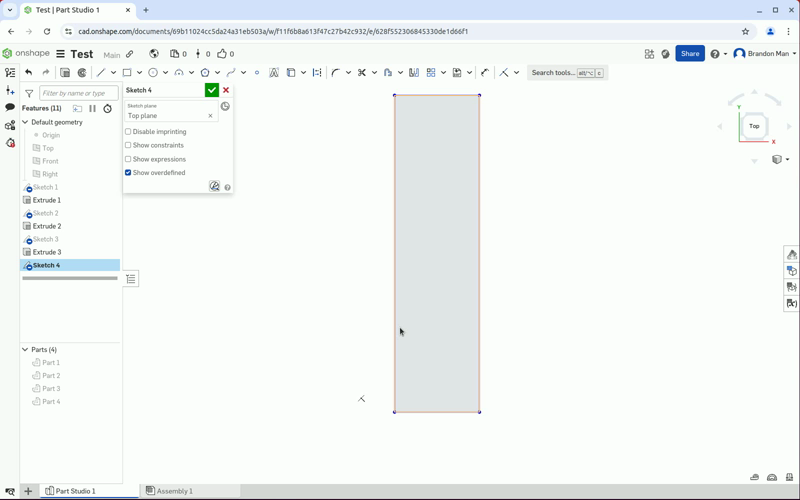
scroll(-6)
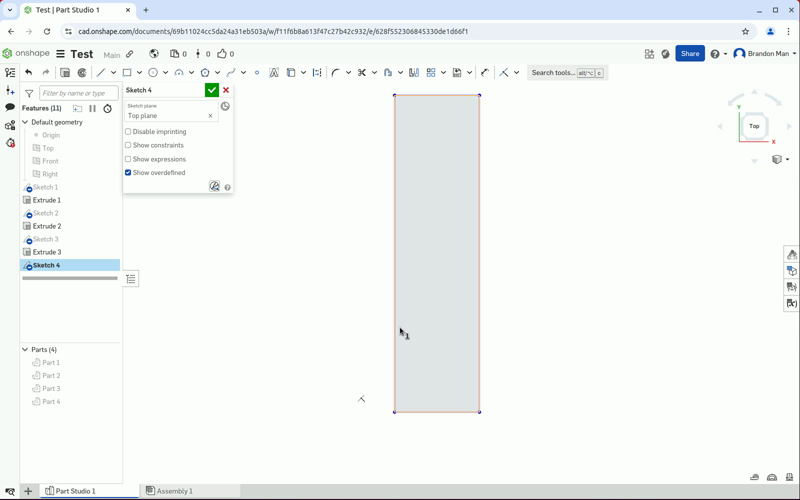
scroll(-6)
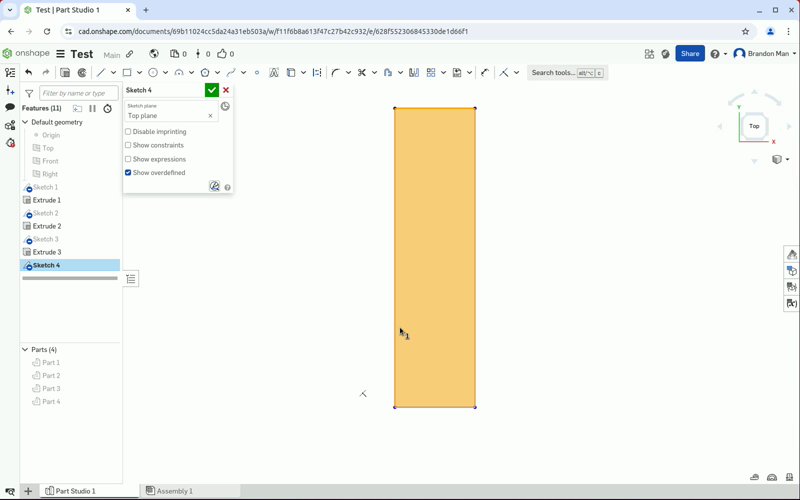
scroll(-6)
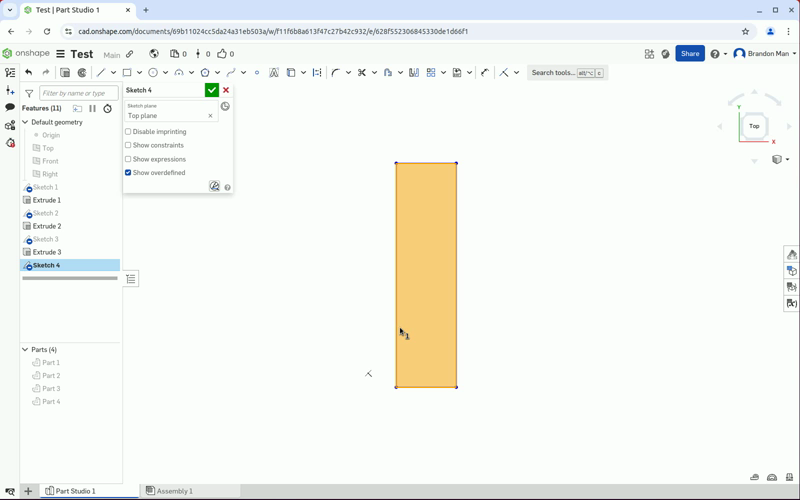
scroll(-6)
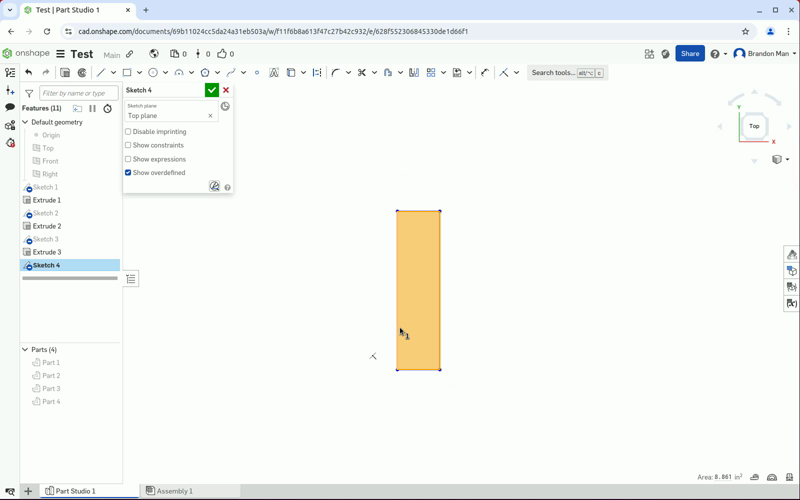
scroll(-6)
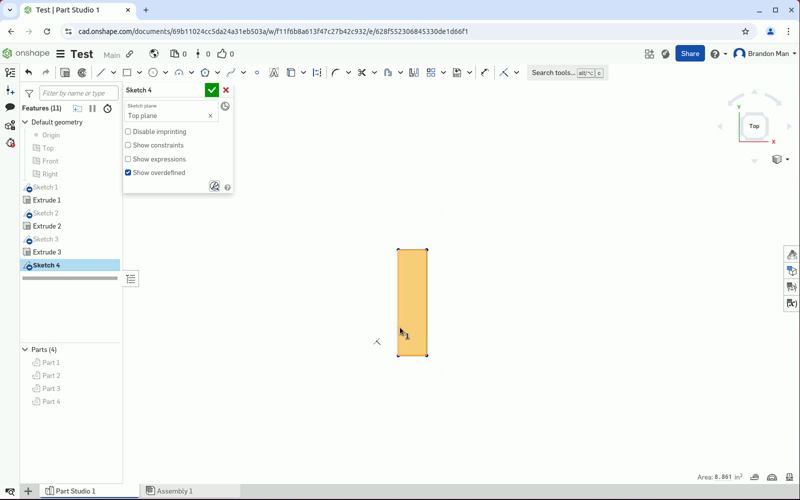
scroll(-6)
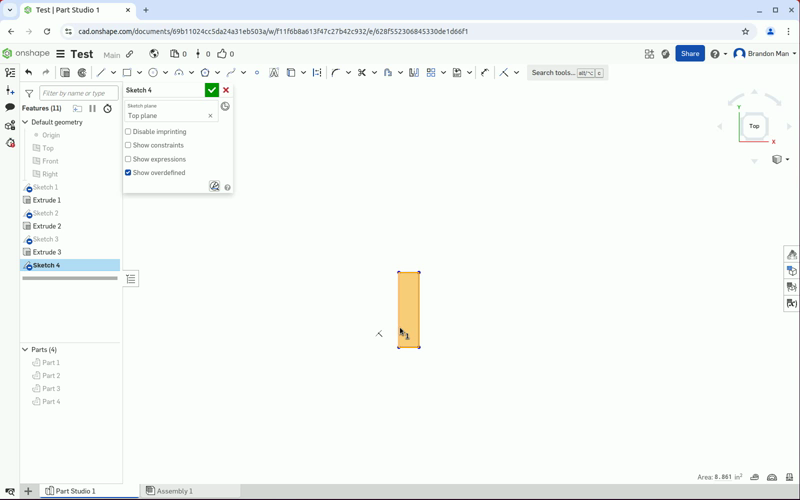
scroll(-6)
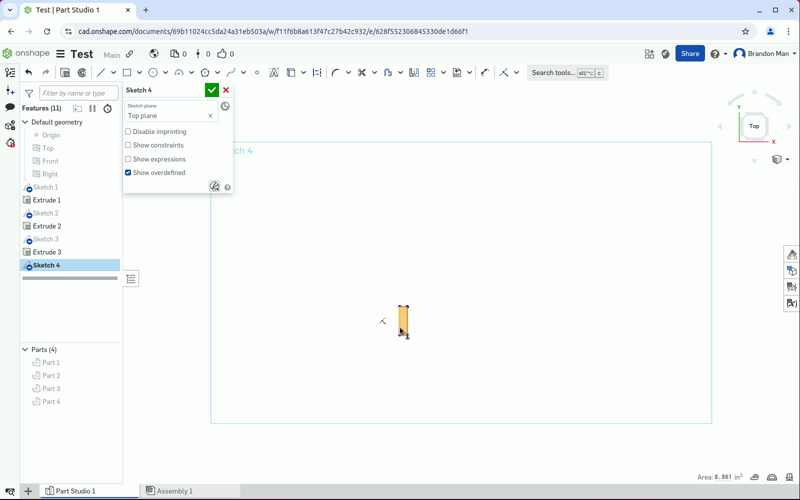
mouse_move(73, 352)
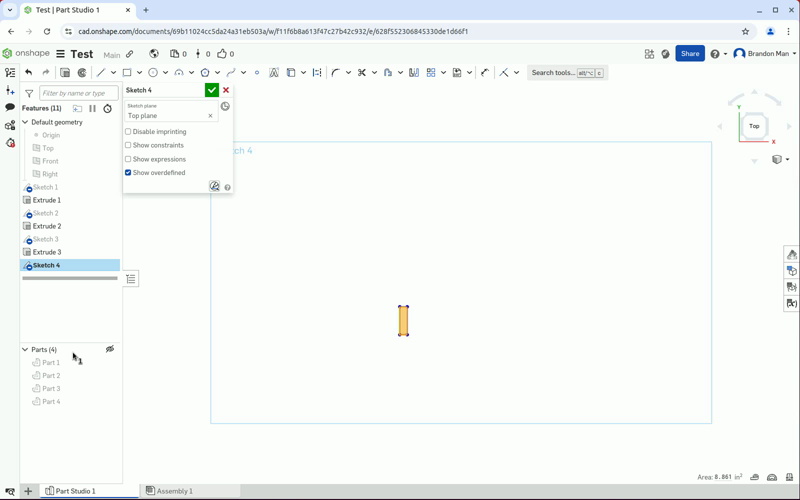
key(shift+y)
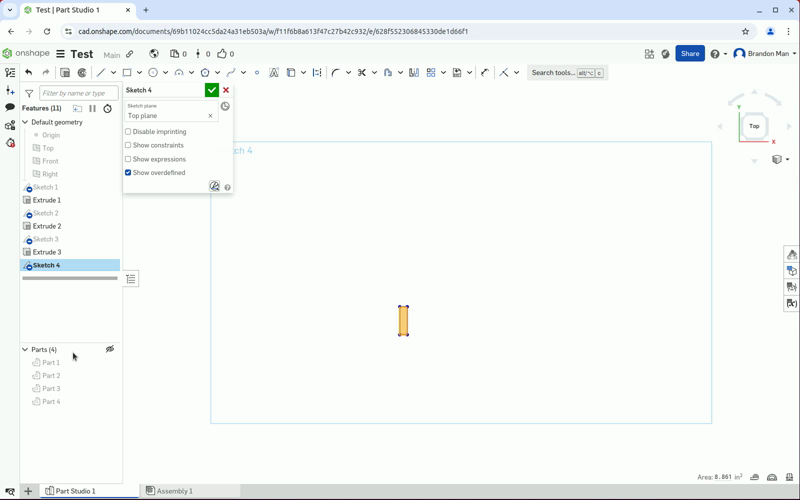
key(shift+e)
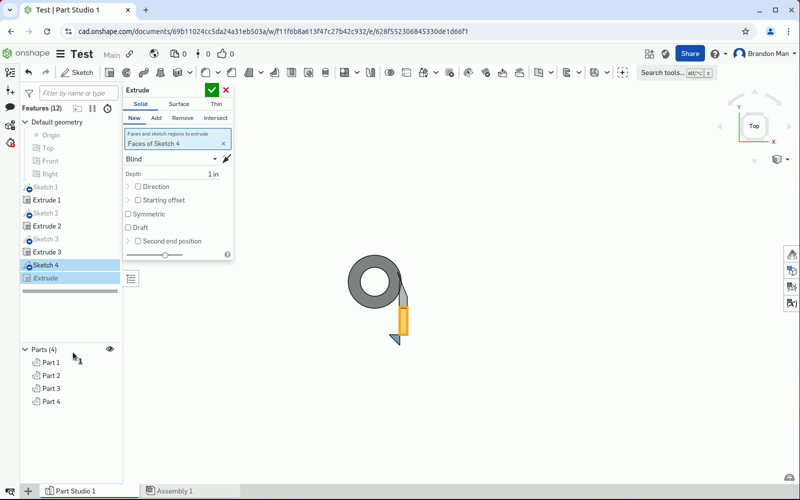
mouse_move(143, 106)
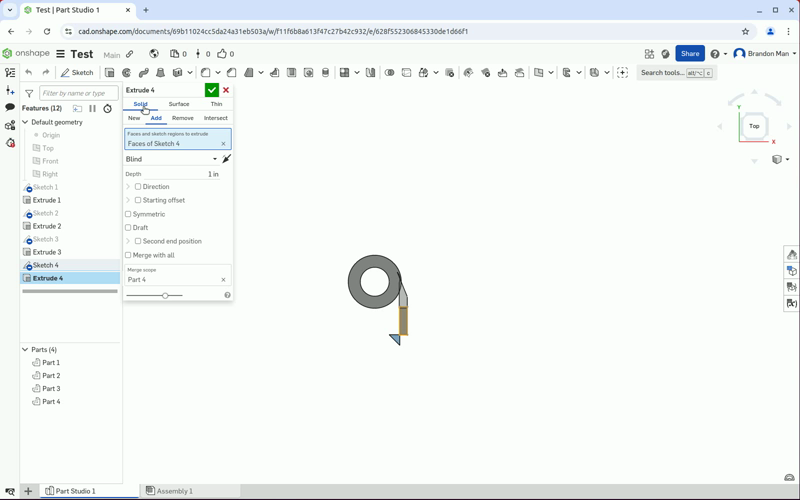
click(143, 106)
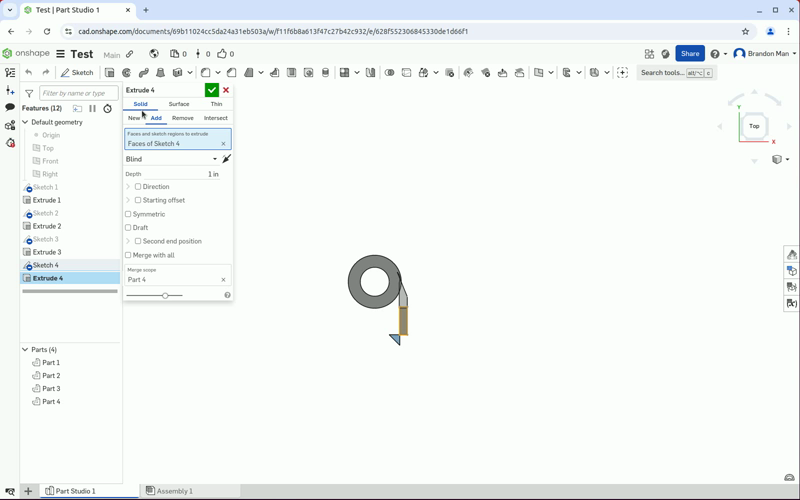
mouse_move(137, 120)
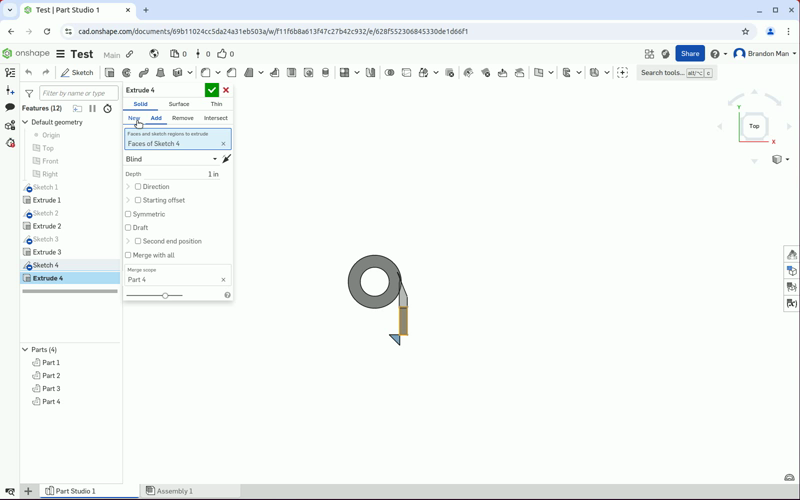
click(137, 120)
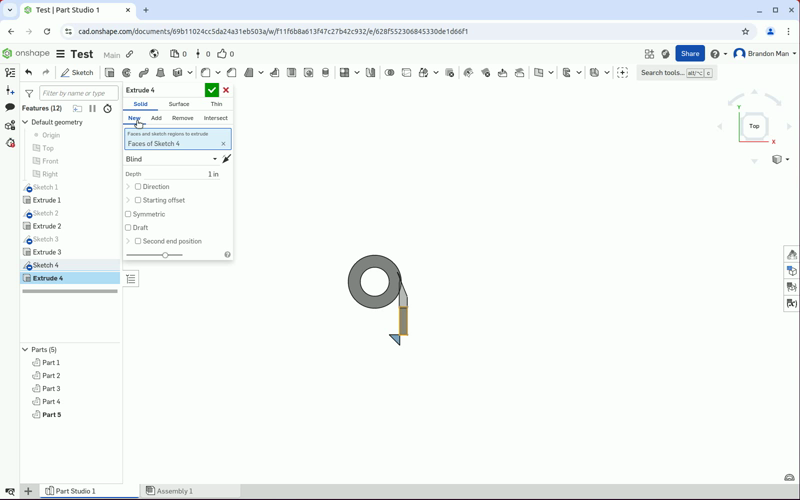
key(tab, 4)
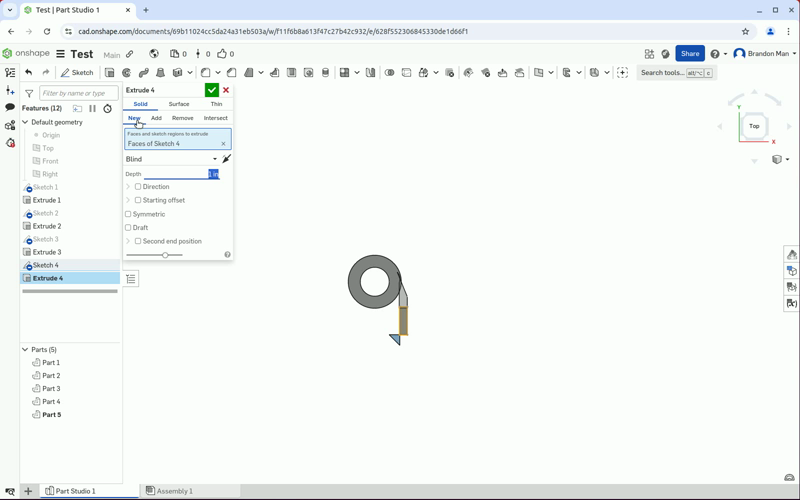
text(6.981)
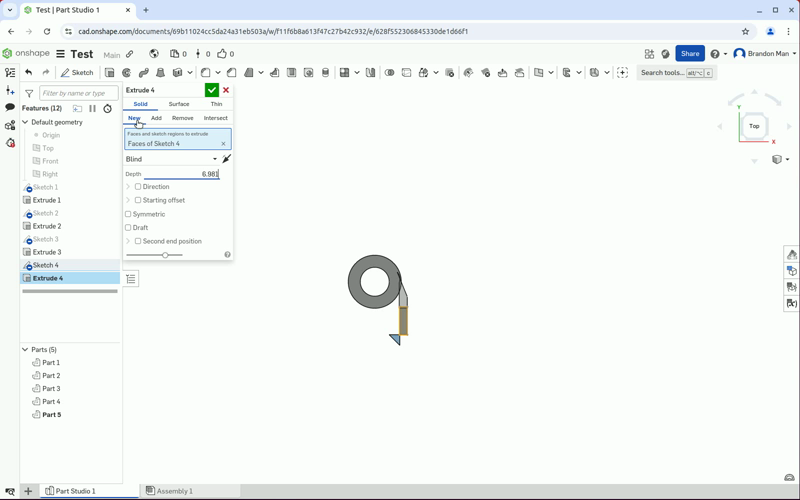
key(enter)
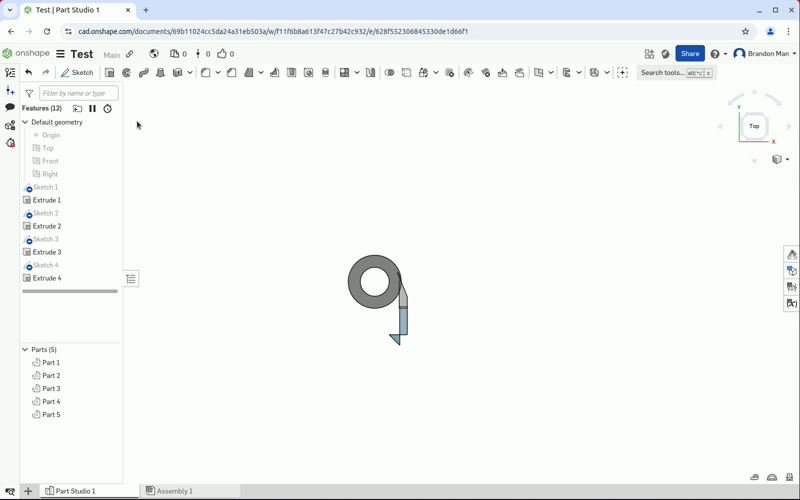
key(shift+h)
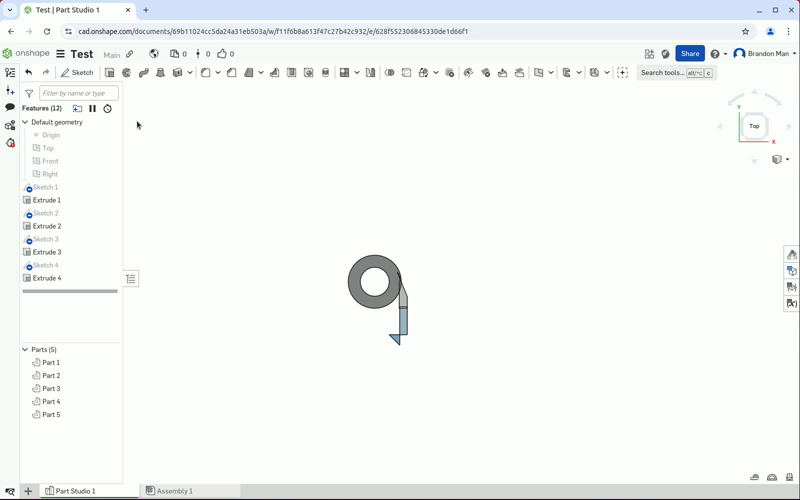
key(shift+h)
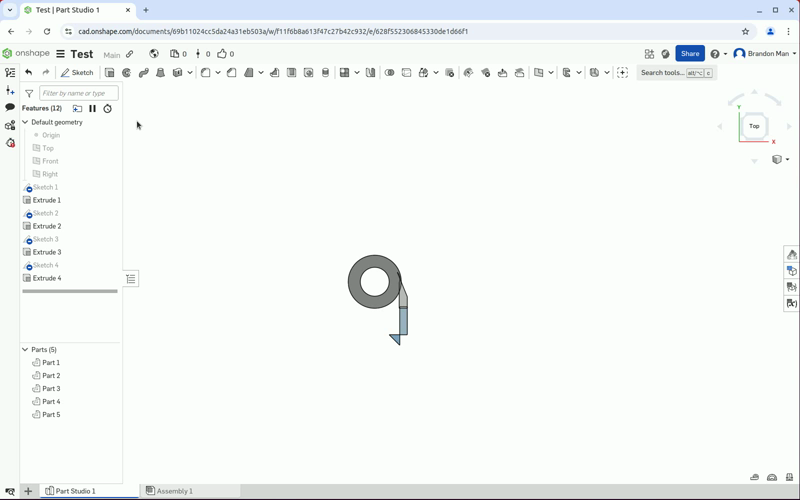
mouse_move(73, 189)
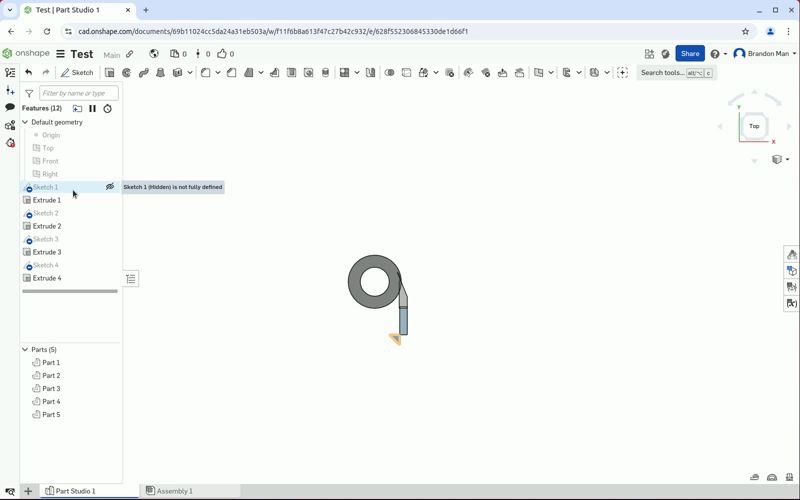
click(73, 189)
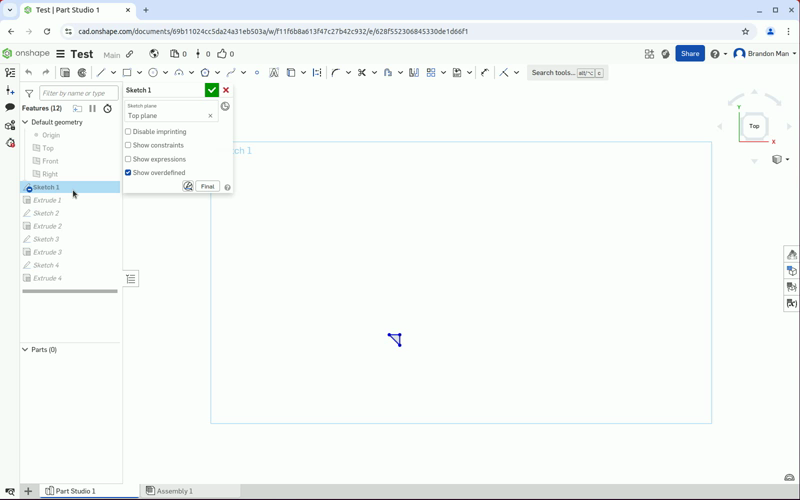
mouse_move(229, 92)
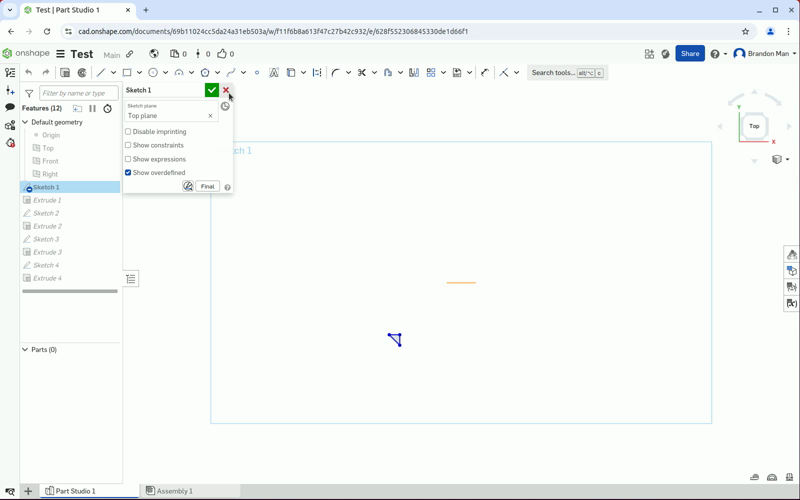
click(229, 92)
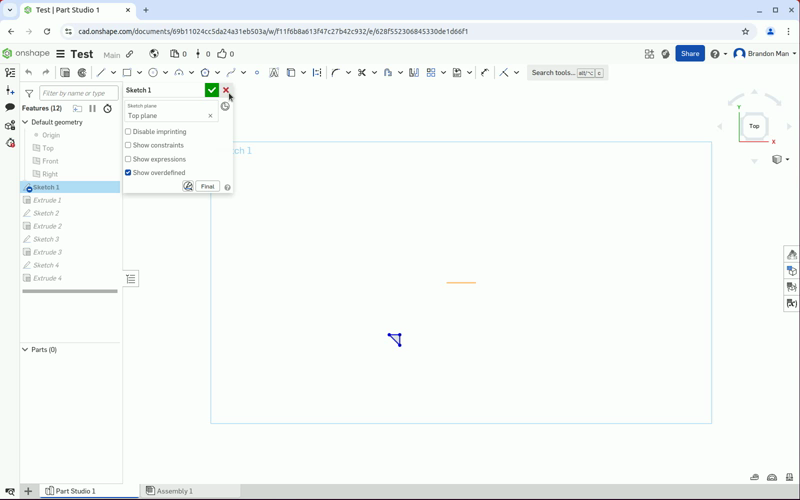
key(shift+s)
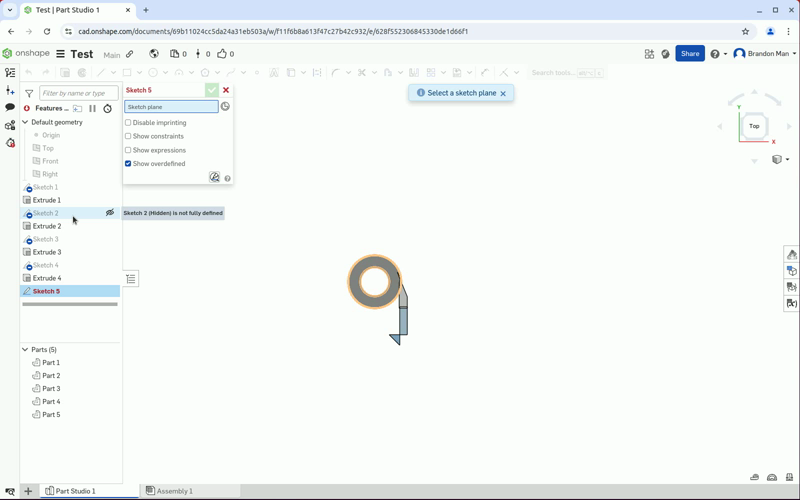
scroll(3)
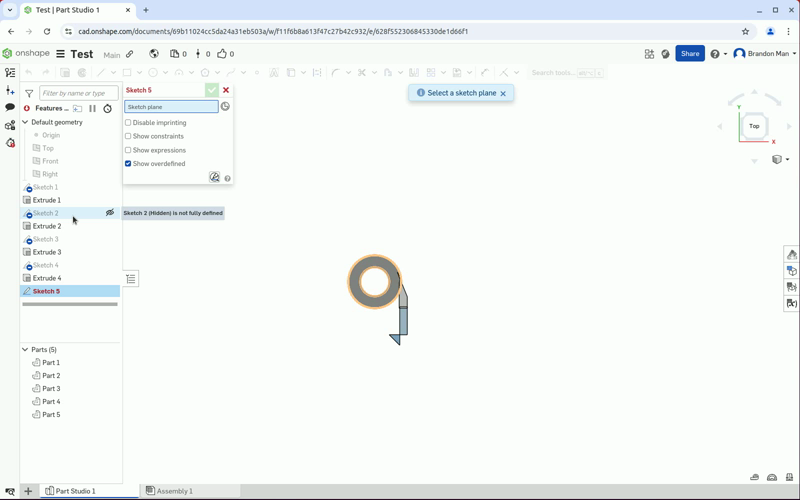
mouse_move(73, 150)
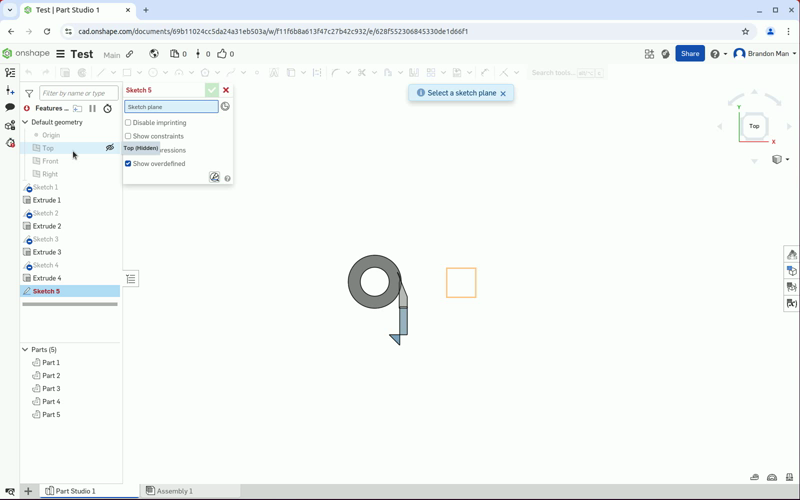
click(73, 150)
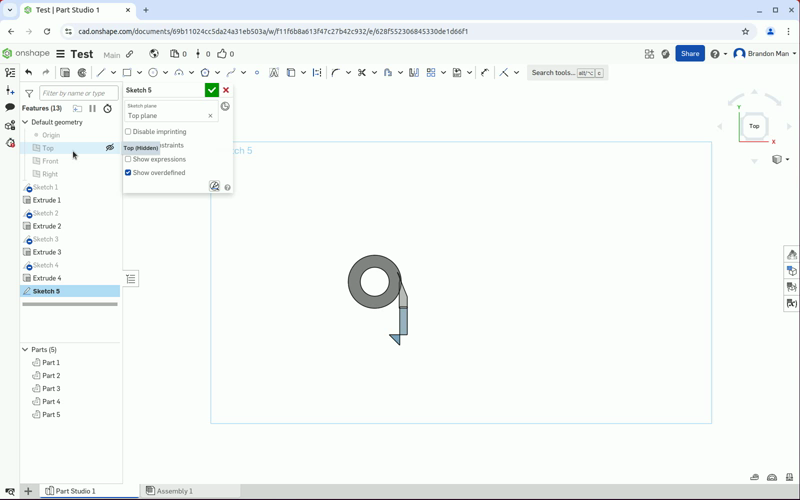
mouse_move(73, 352)
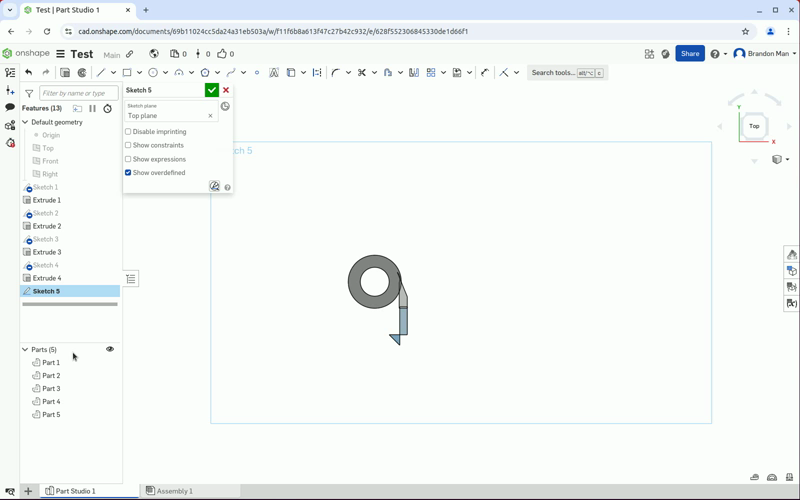
key(y)
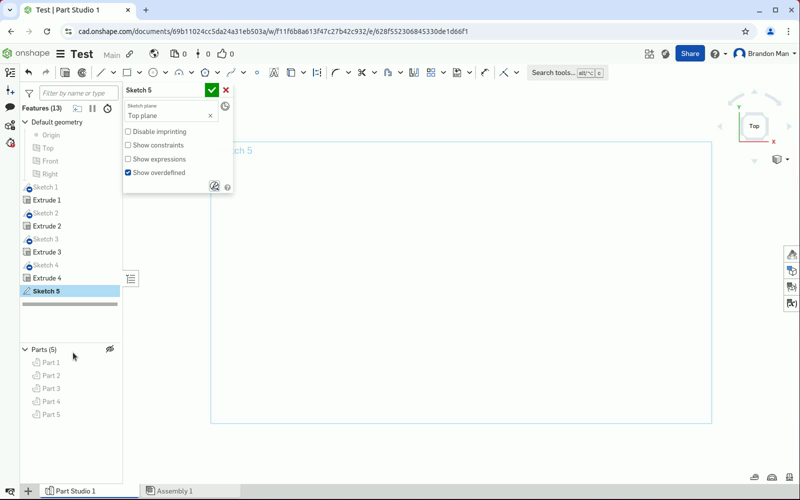
key(l)
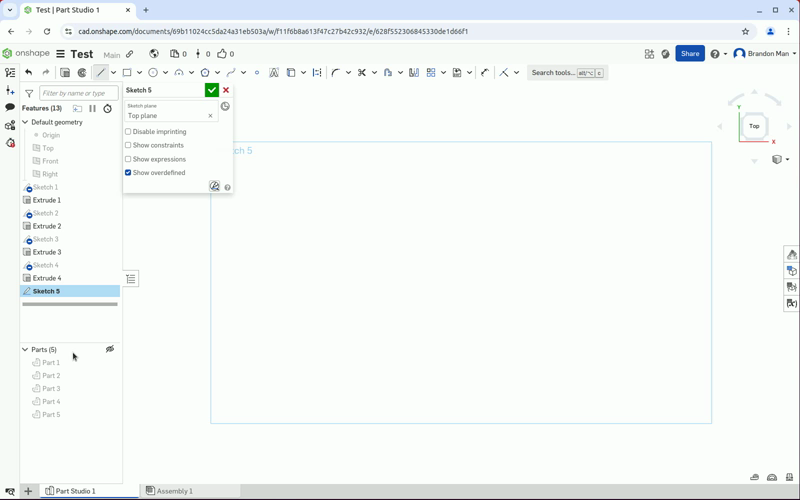
key_down(shift)
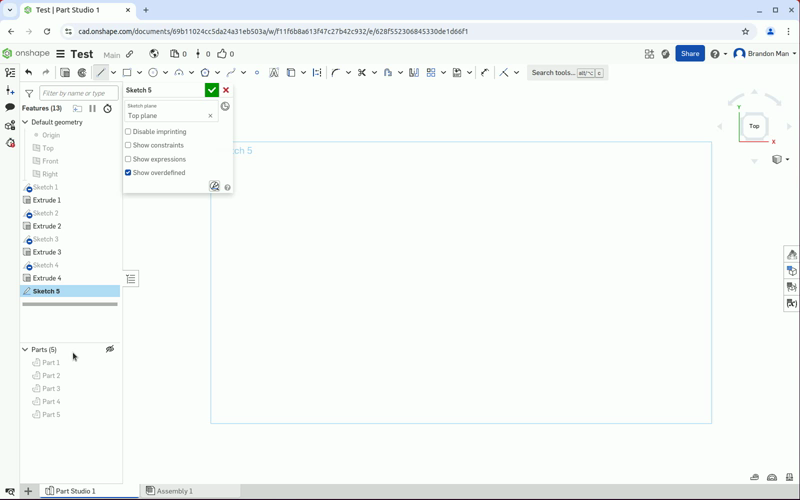
mouse_move(399, 343)
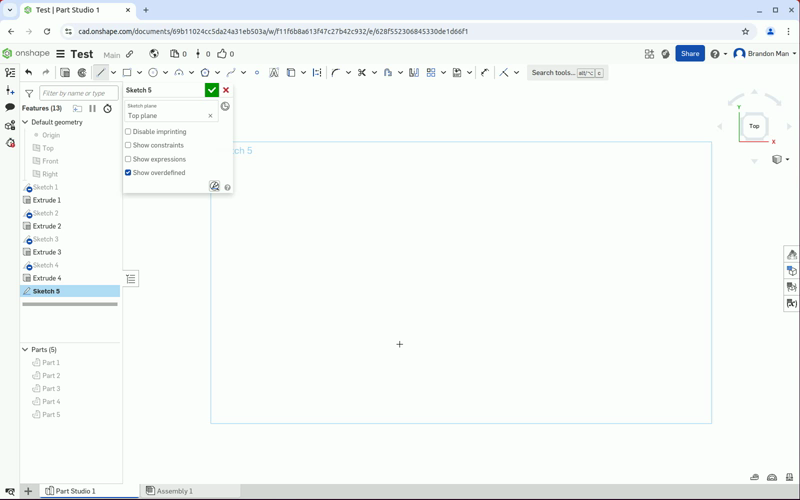
click(399, 343)
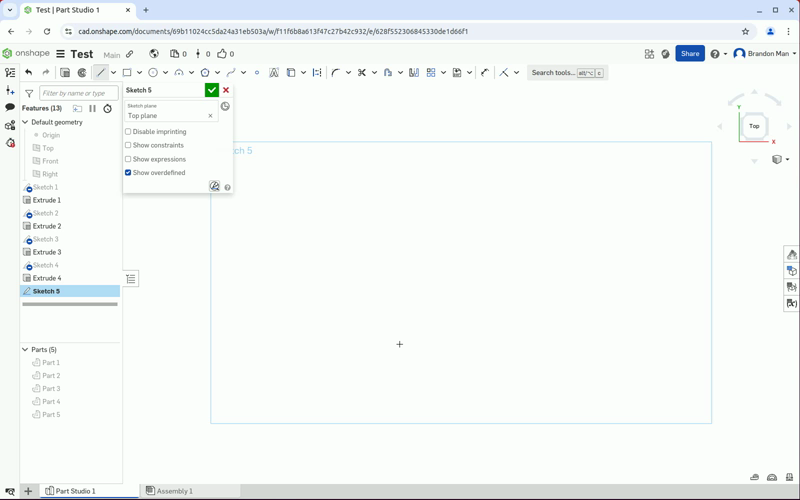
key_up(shift)
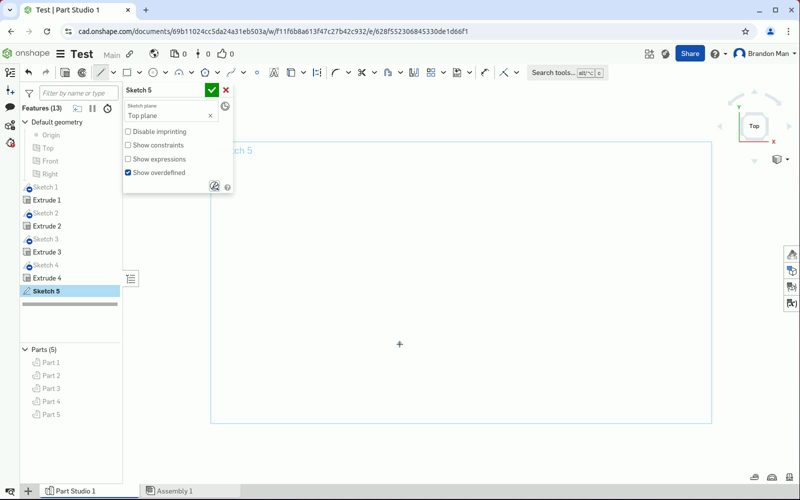
key_down(shift)
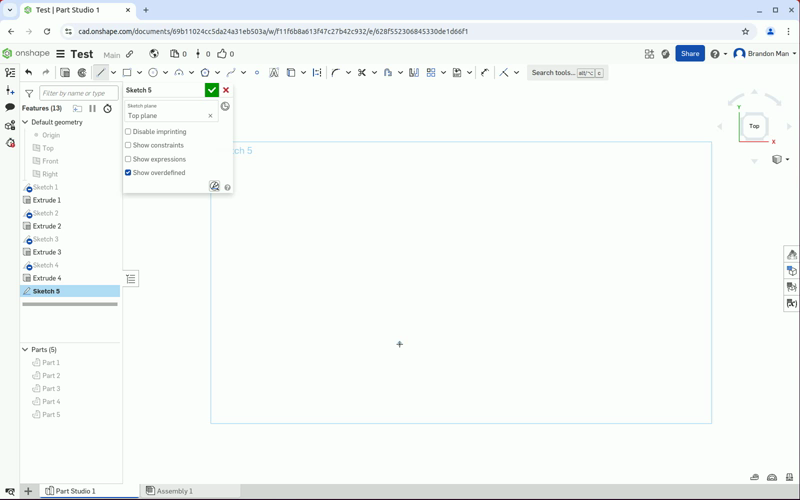
mouse_move(429, 343)
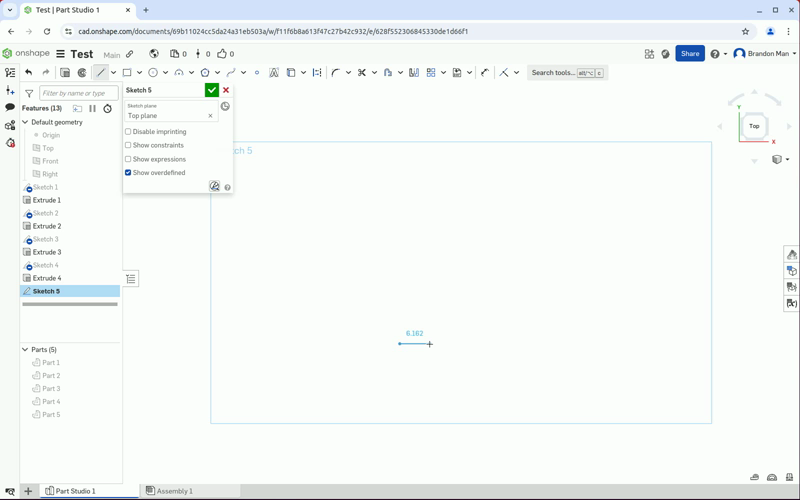
mouse_move(407, 351)
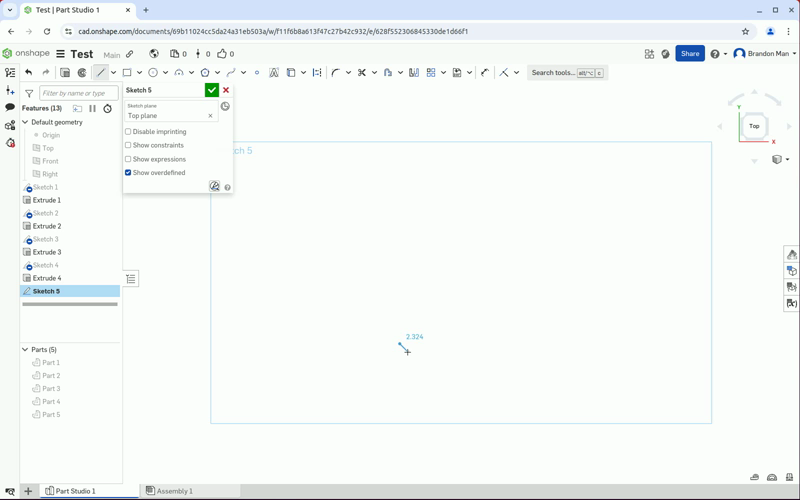
click(407, 351)
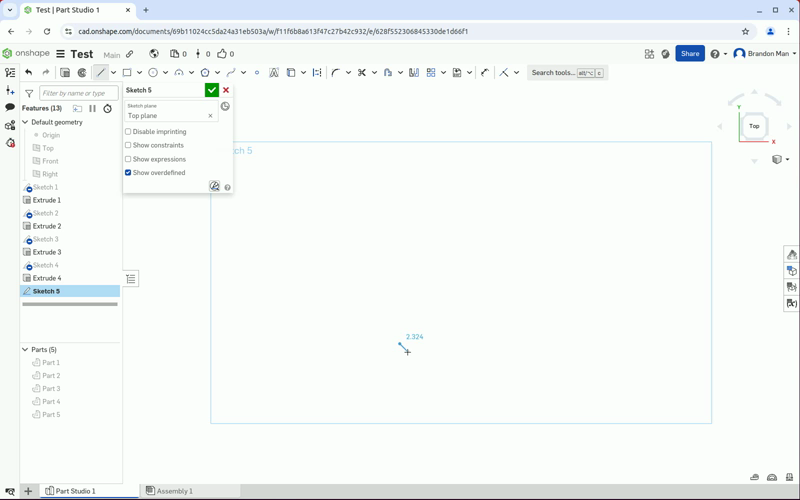
key_up(shift)
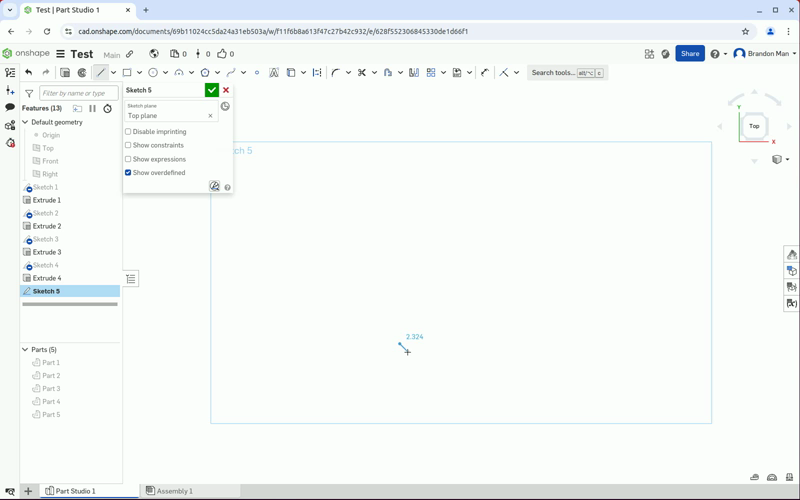
key_down(shift)
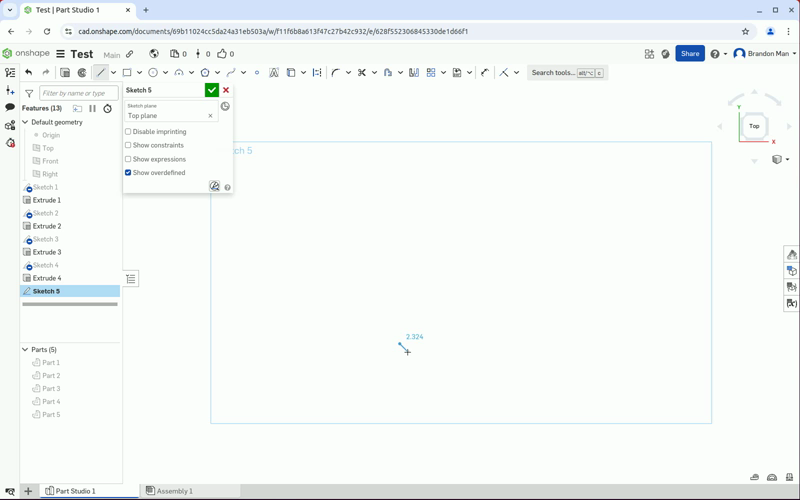
mouse_move(437, 351)
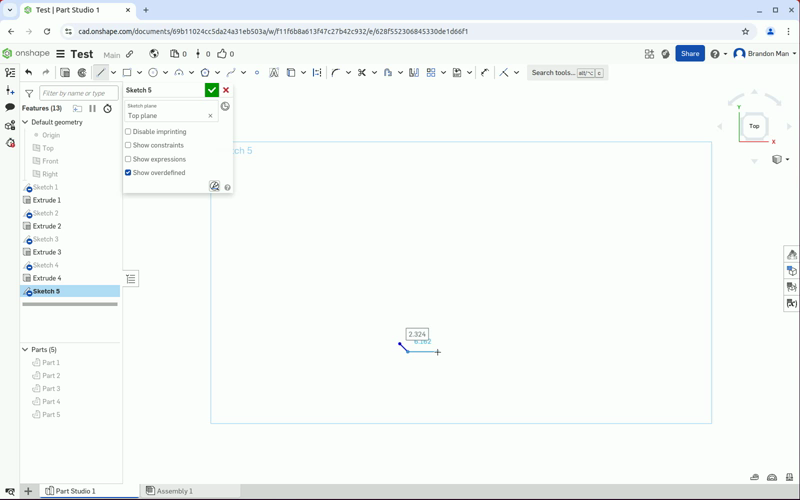
mouse_move(407, 333)
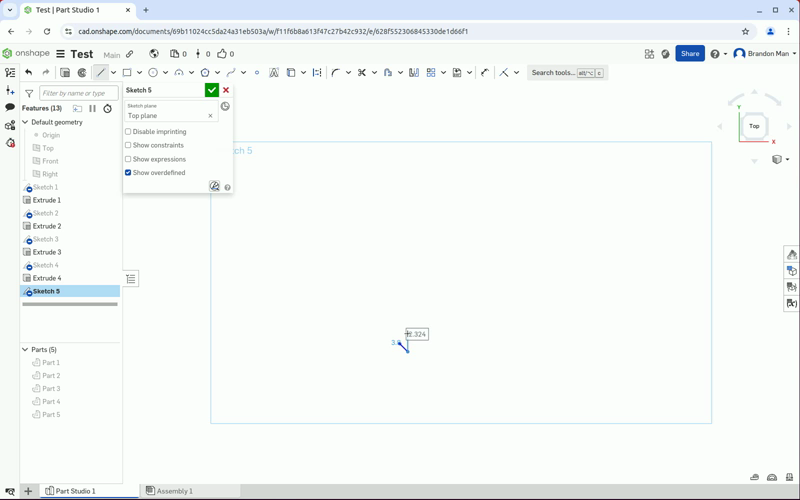
click(407, 333)
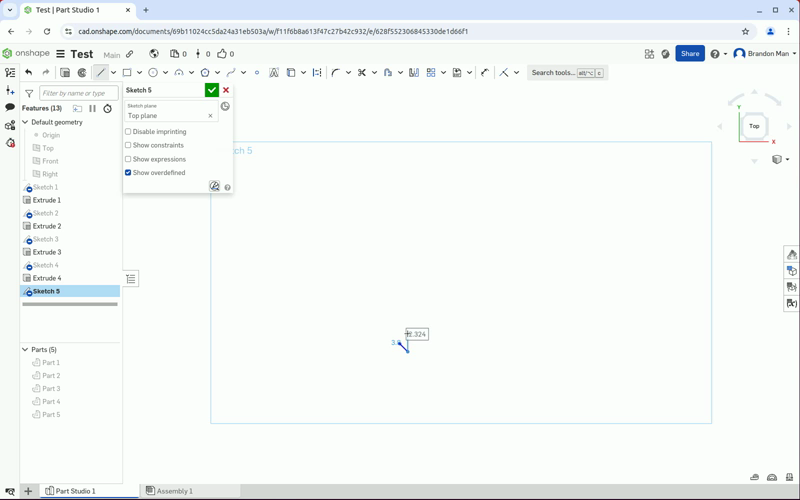
key_up(shift)
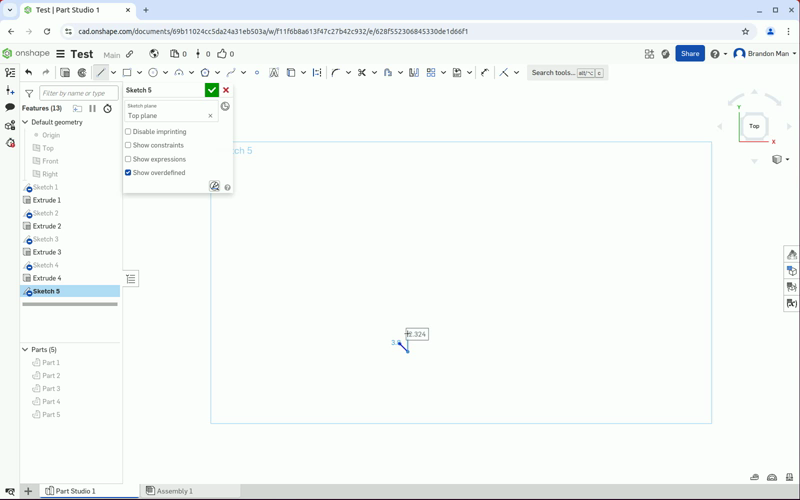
key_down(shift)
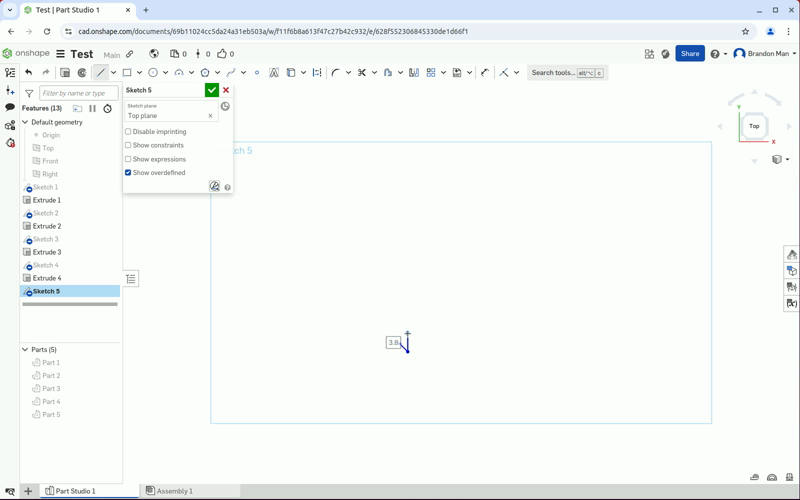
mouse_move(437, 333)
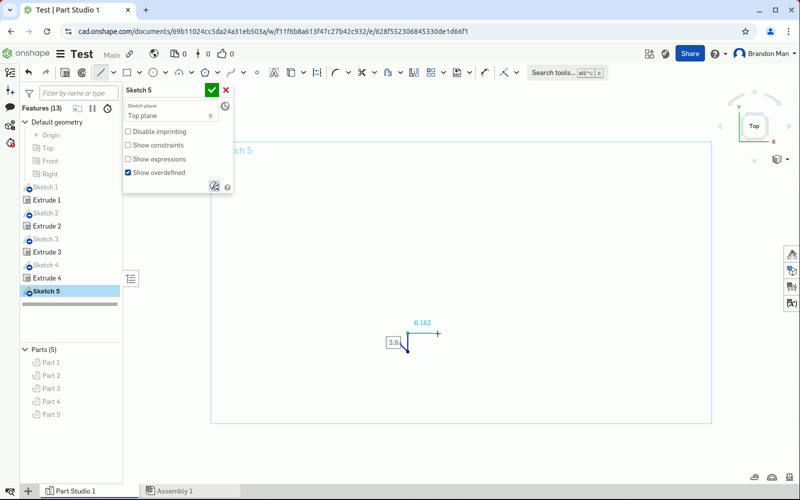
mouse_move(399, 333)
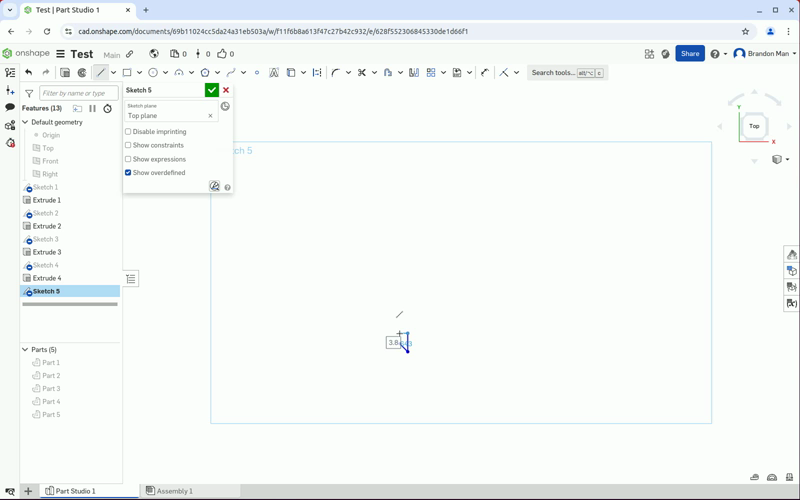
click(399, 333)
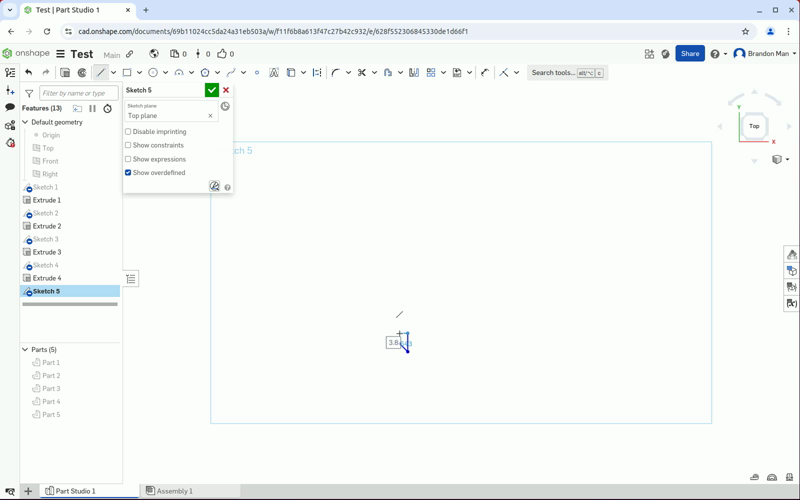
key_up(shift)
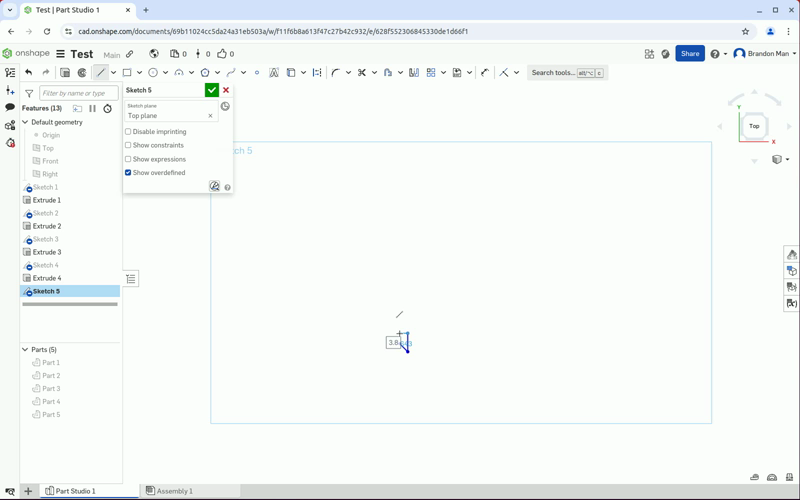
mouse_move(429, 333)
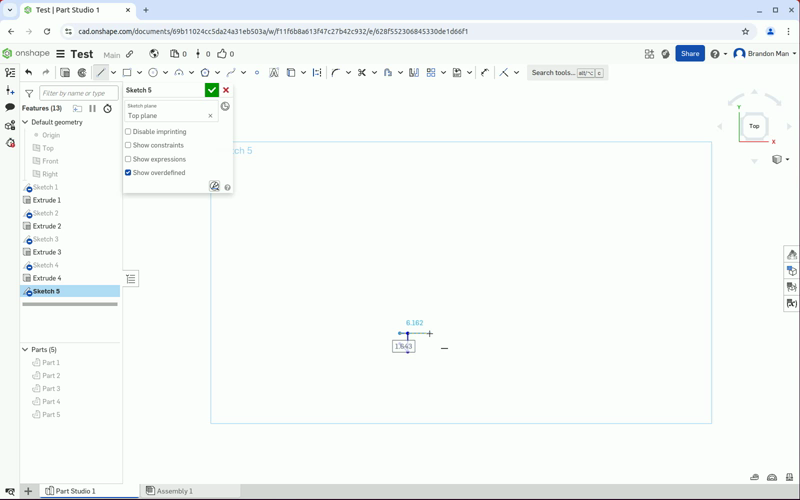
key_down(shift)
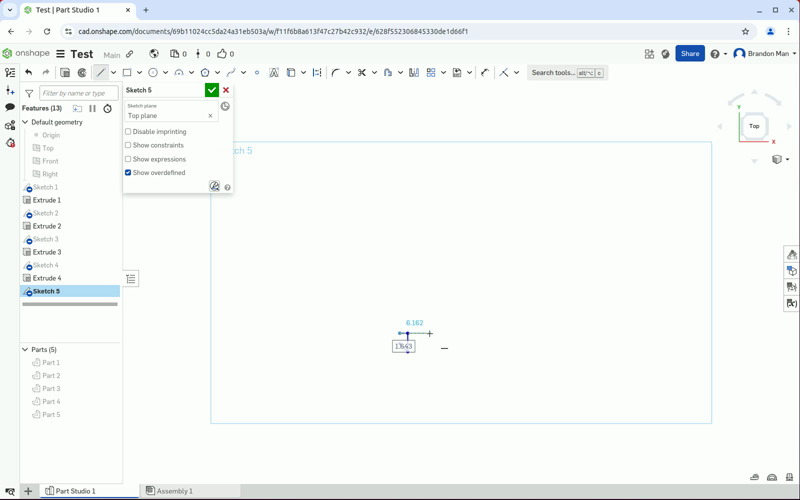
mouse_move(399, 343)
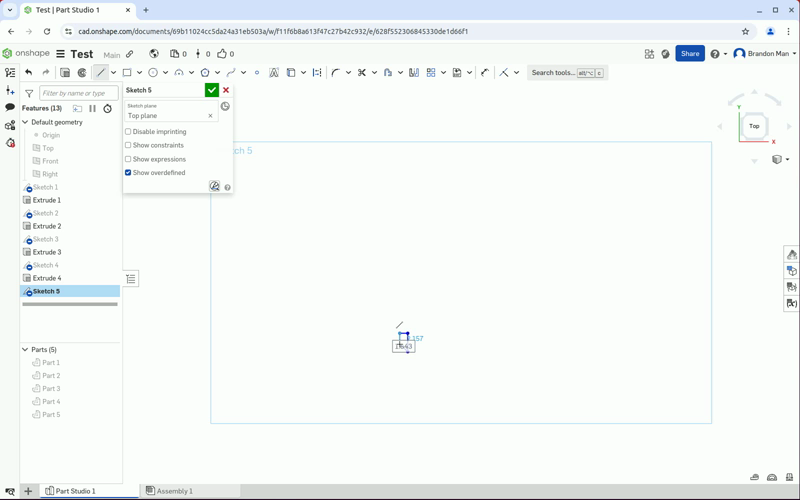
key_up(shift)
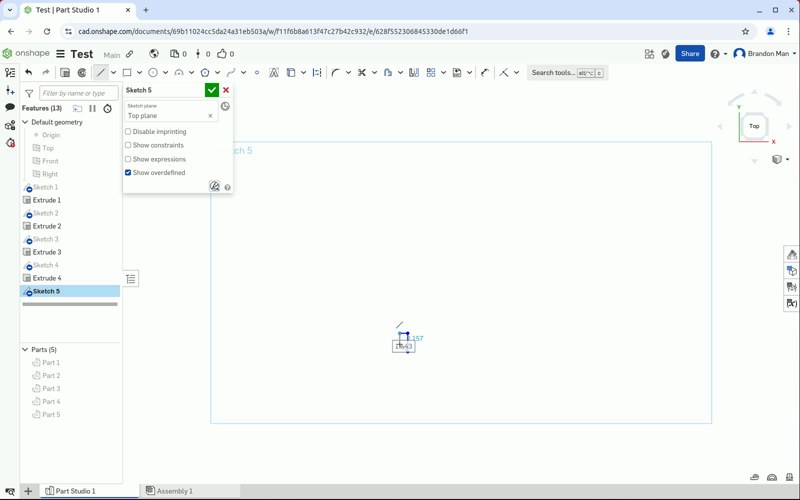
click(399, 343)
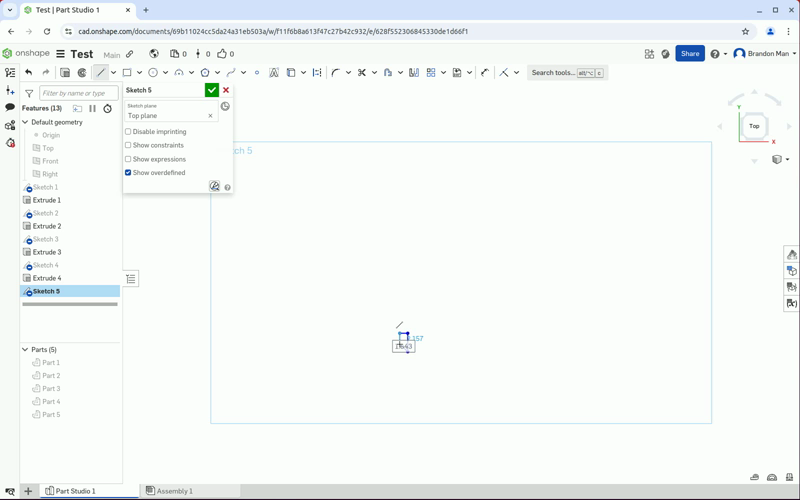
key(esc)
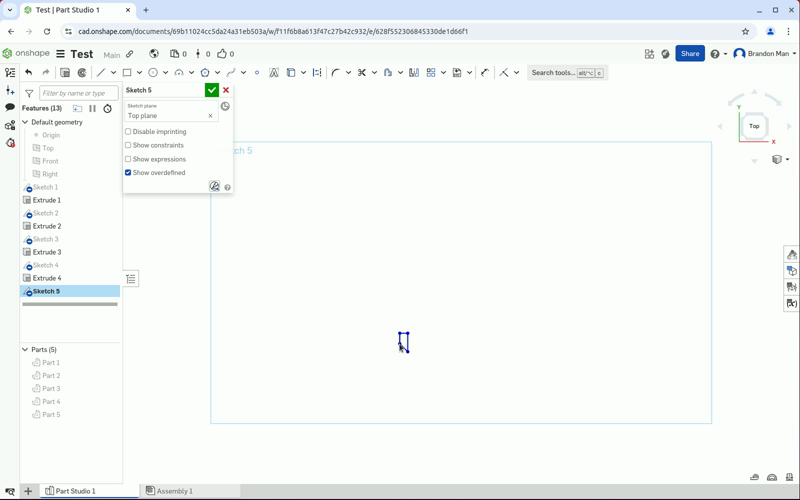
mouse_move(407, 348)
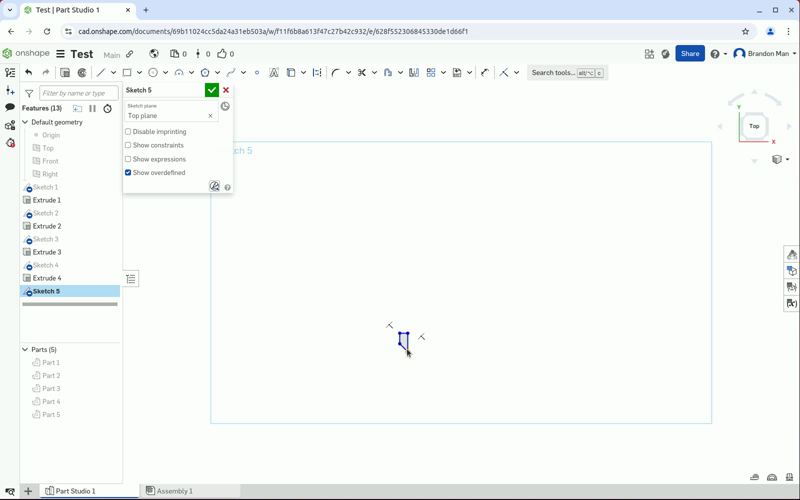
scroll(6)
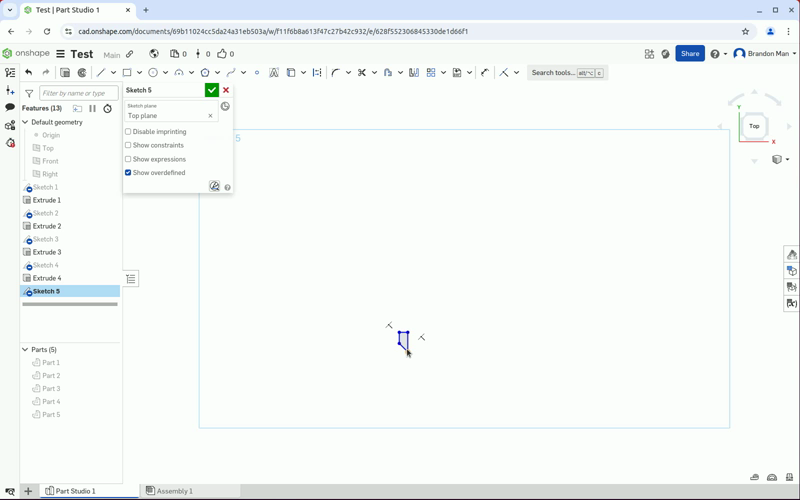
scroll(6)
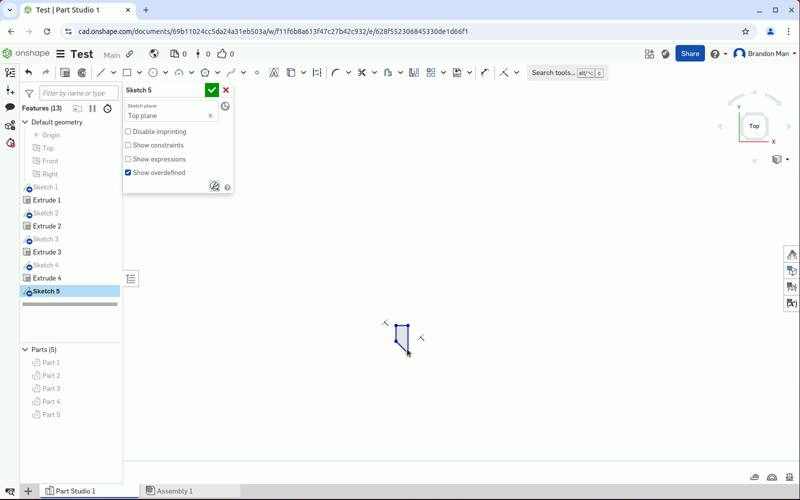
scroll(6)
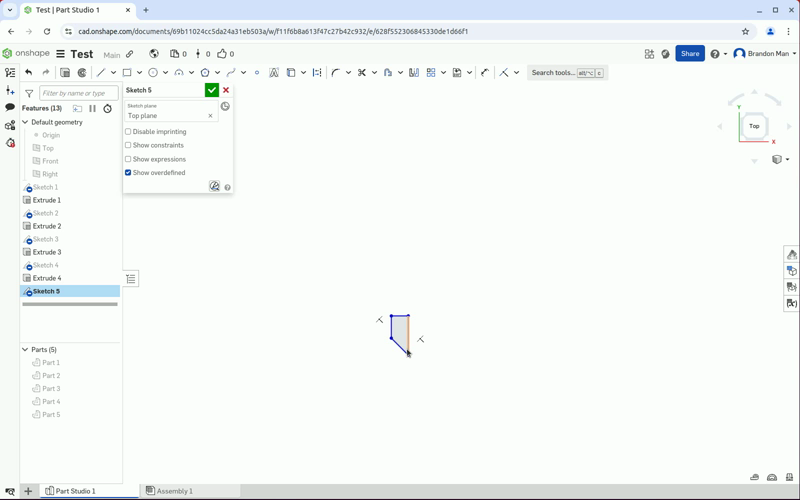
scroll(6)
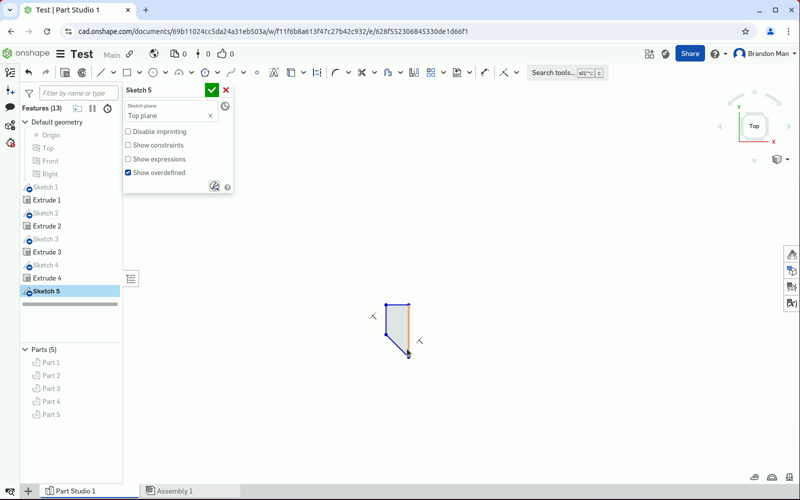
scroll(6)
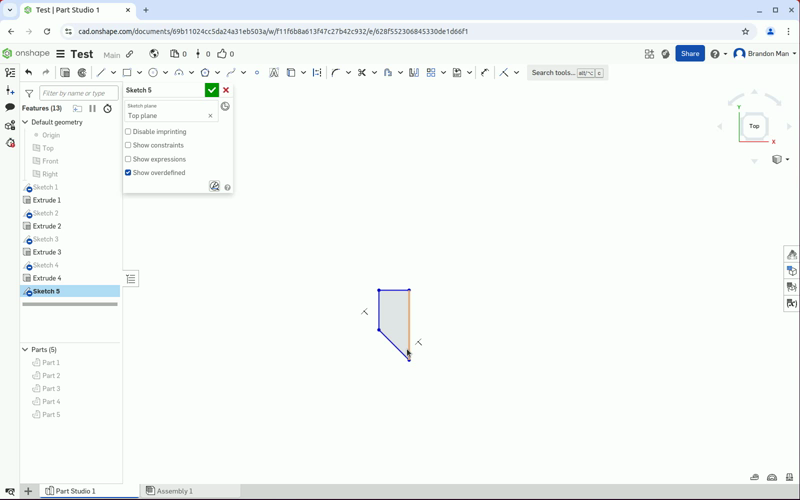
scroll(6)
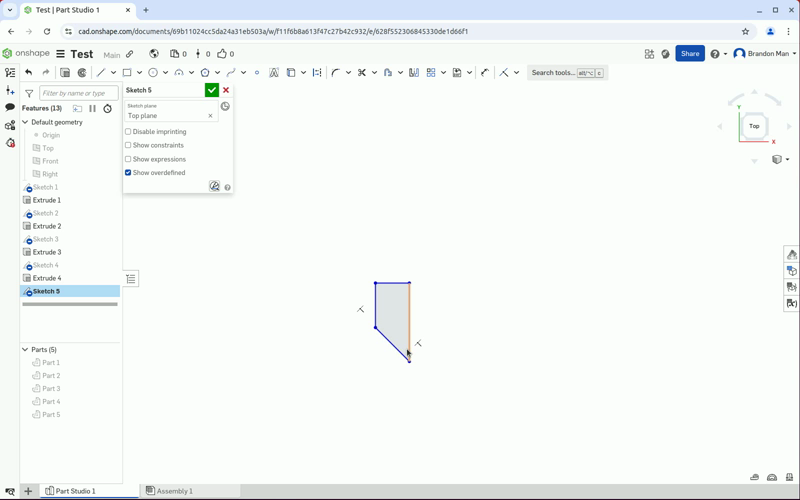
scroll(6)
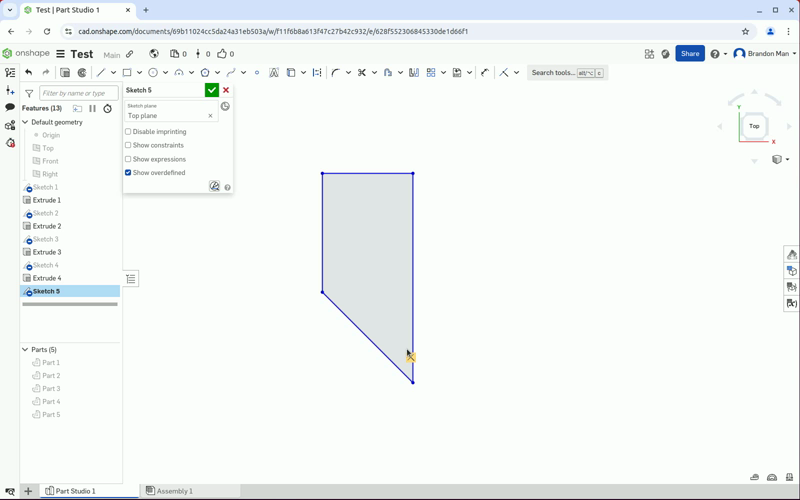
click(407, 348)
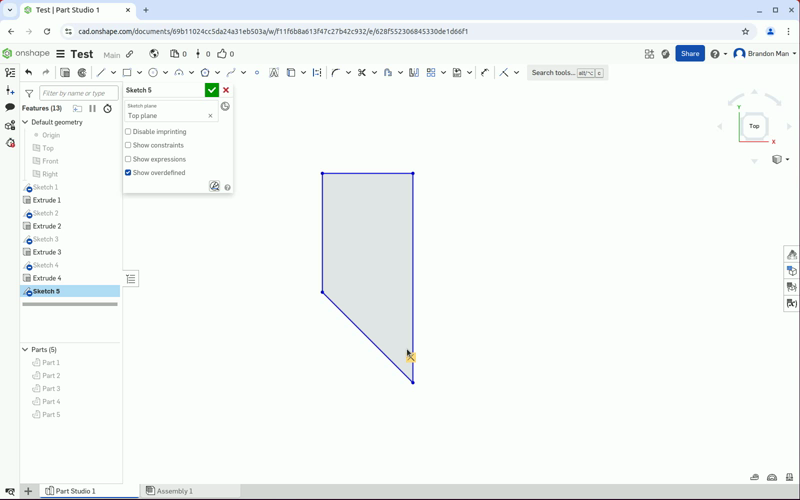
scroll(-6)
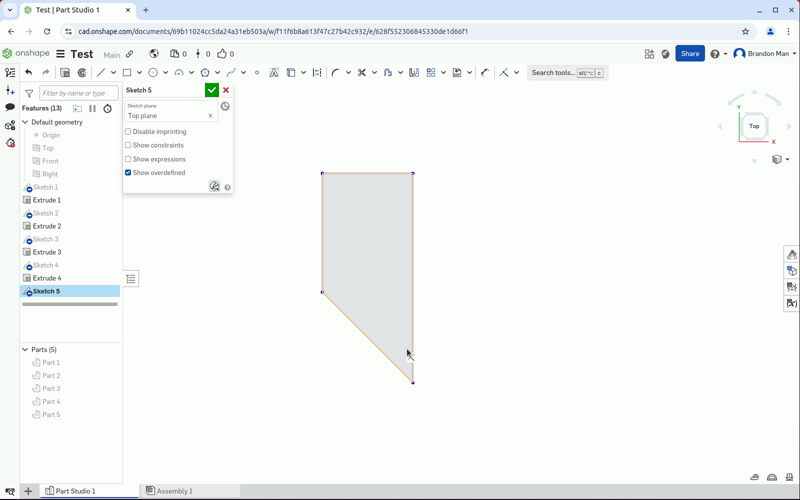
scroll(-6)
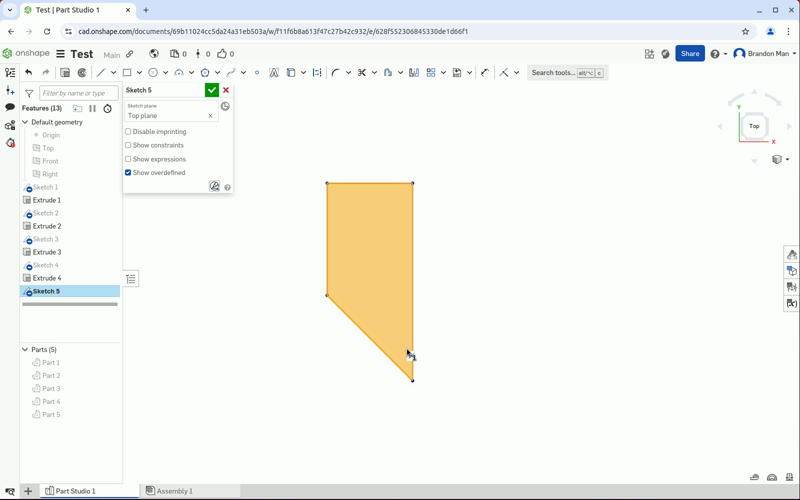
scroll(-6)
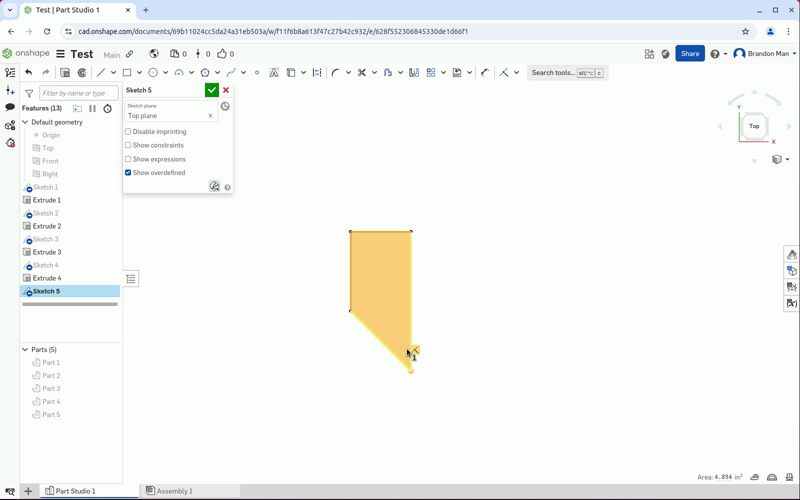
scroll(-6)
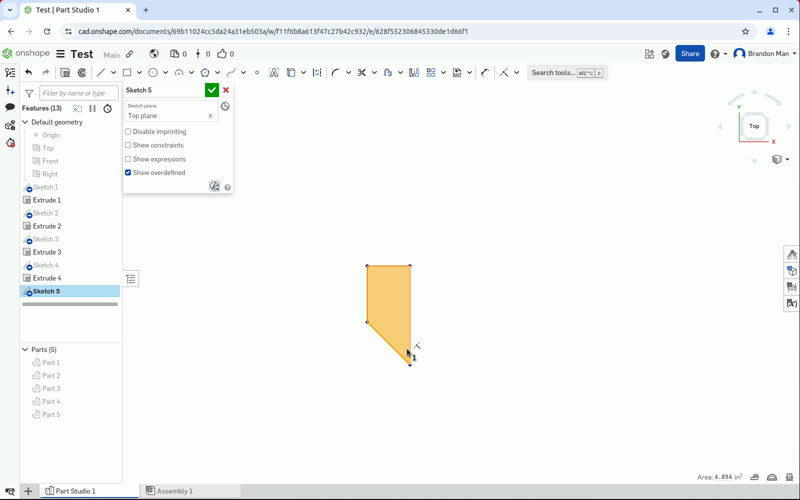
scroll(-6)
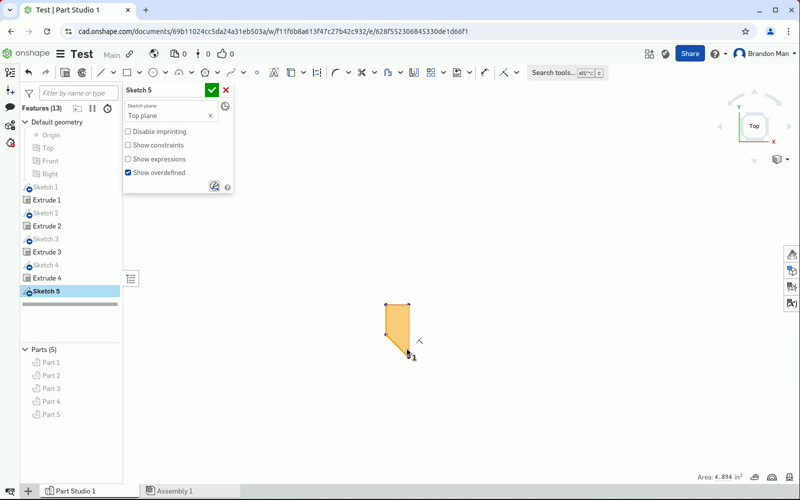
scroll(-6)
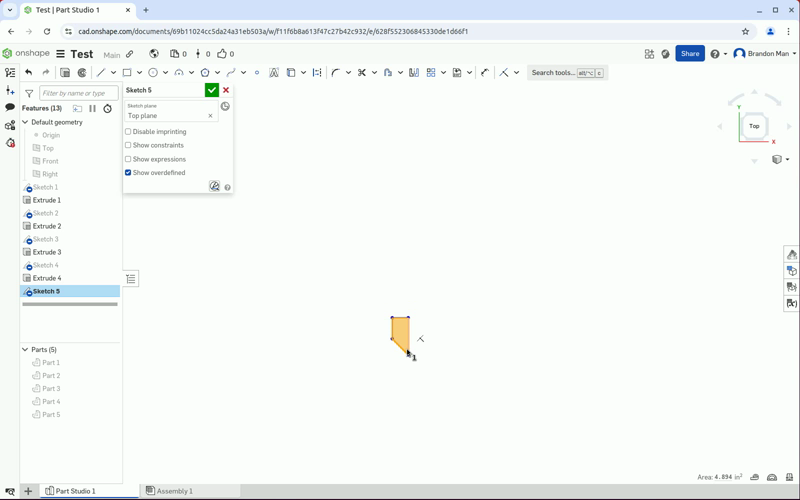
scroll(-6)
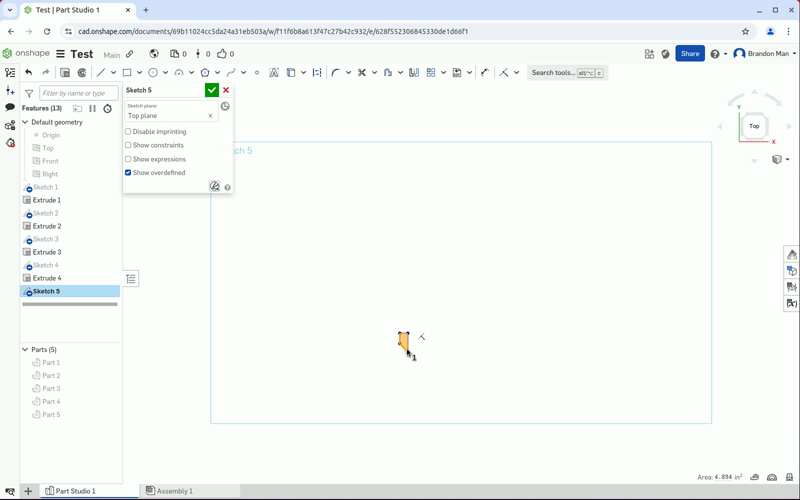
mouse_move(73, 352)
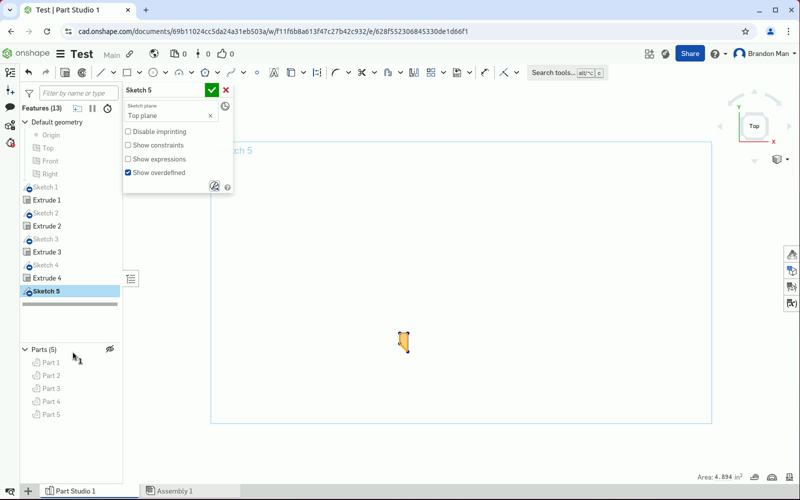
key(shift+y)
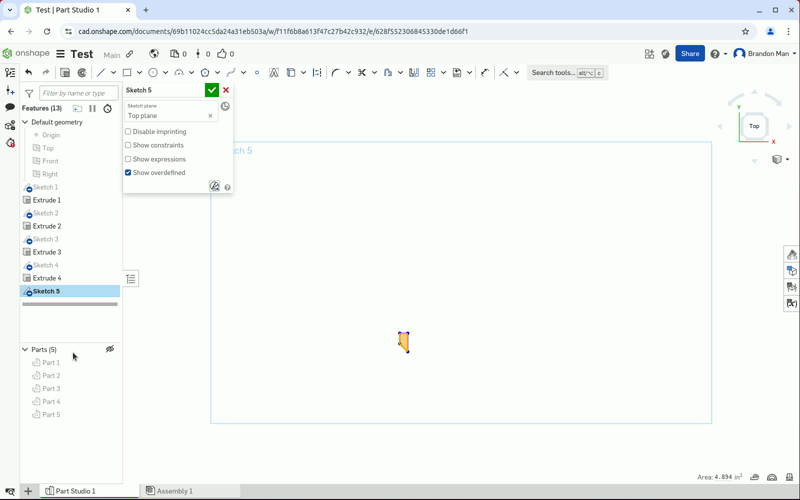
key(shift+e)
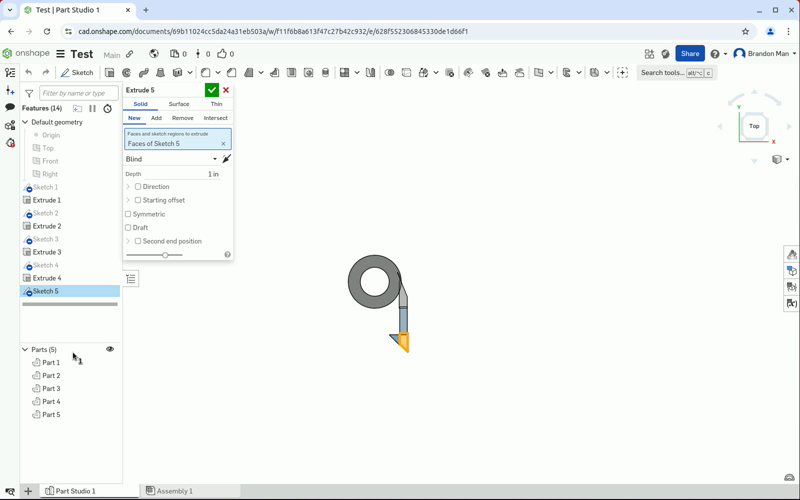
mouse_move(143, 106)
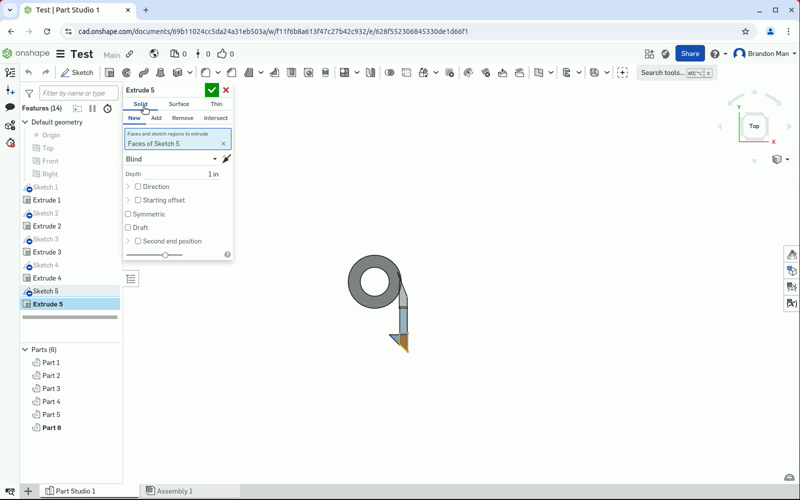
click(143, 106)
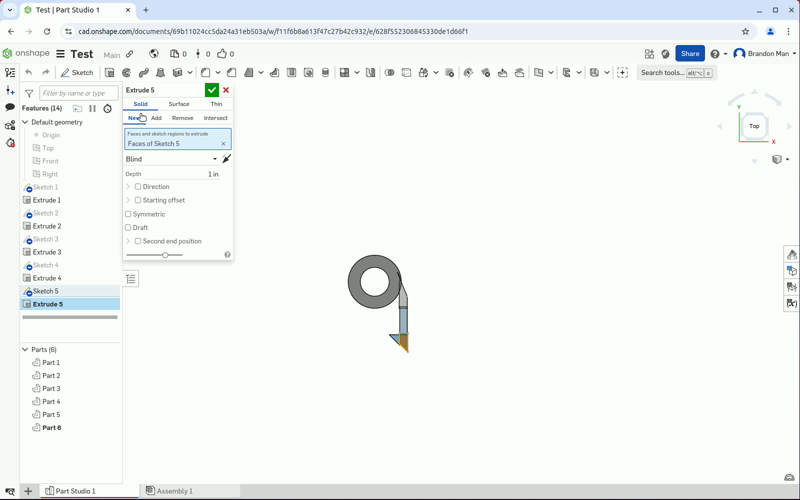
mouse_move(137, 120)
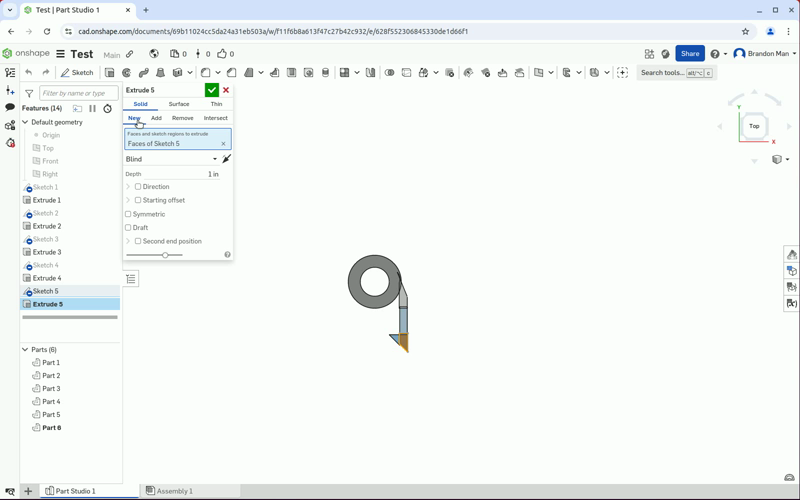
click(137, 120)
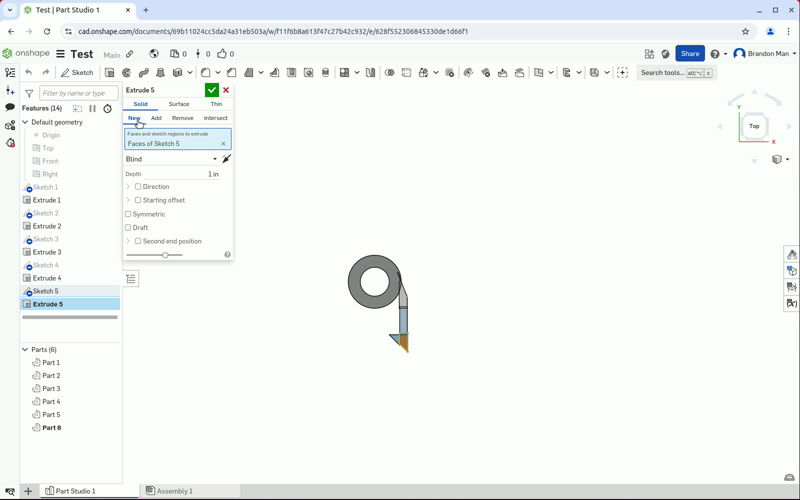
key(tab, 4)
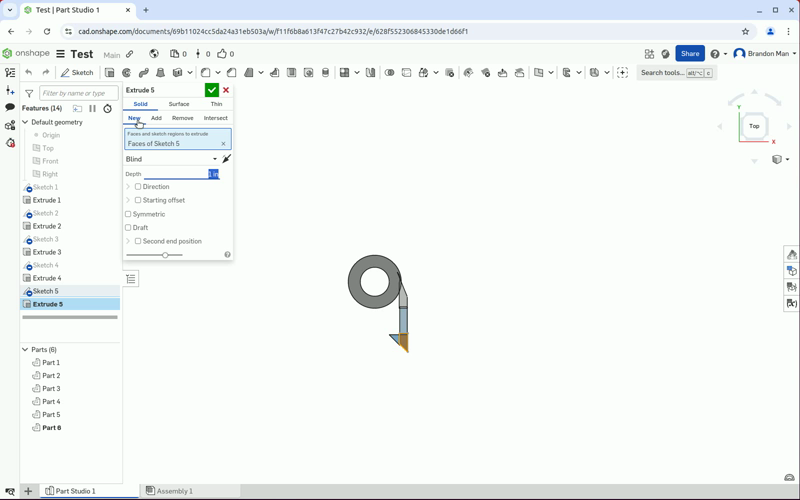
text(6.981)
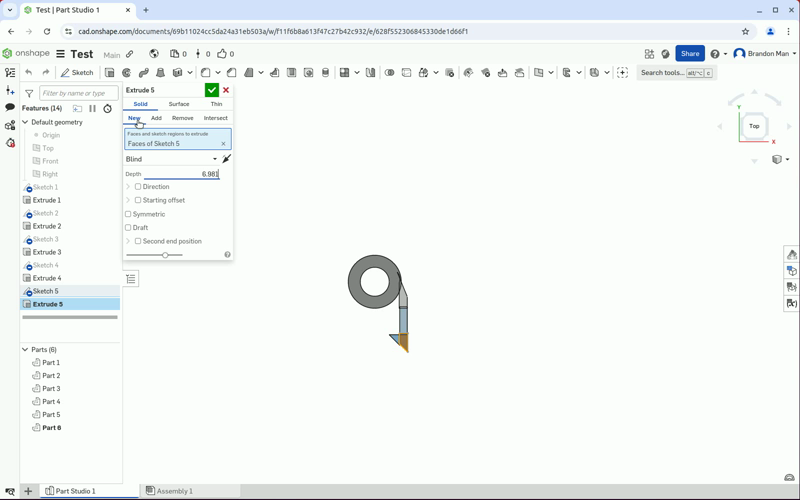
key(enter)
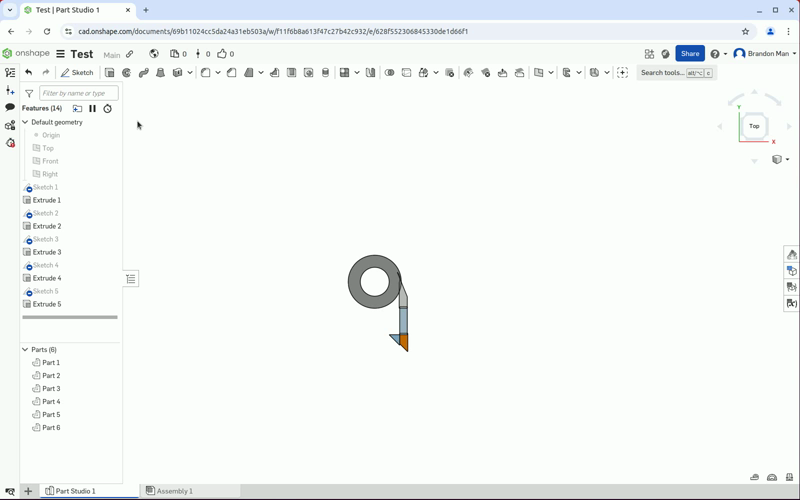
key(shift+h)
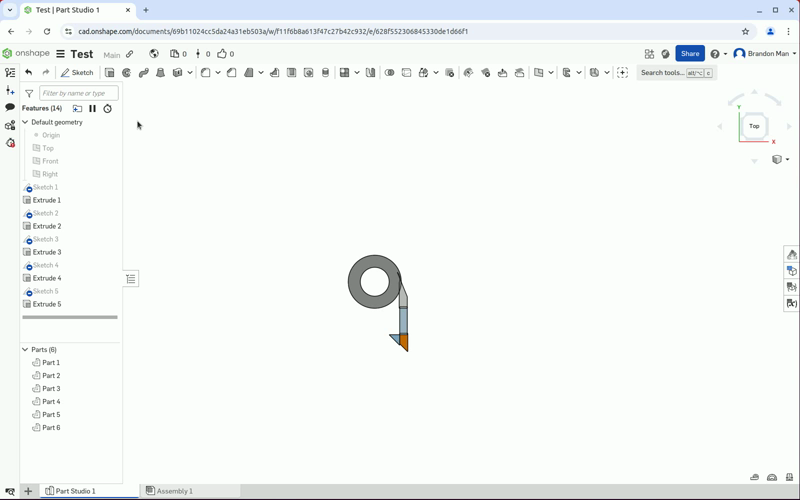
key(shift+h)
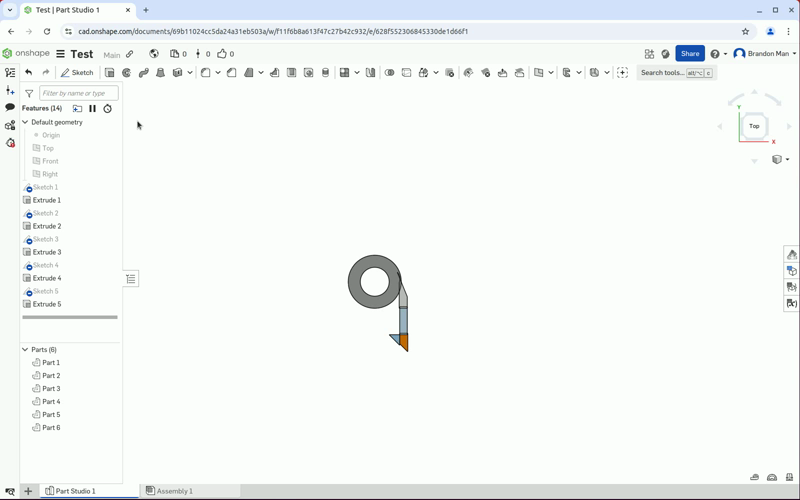
mouse_move(73, 189)
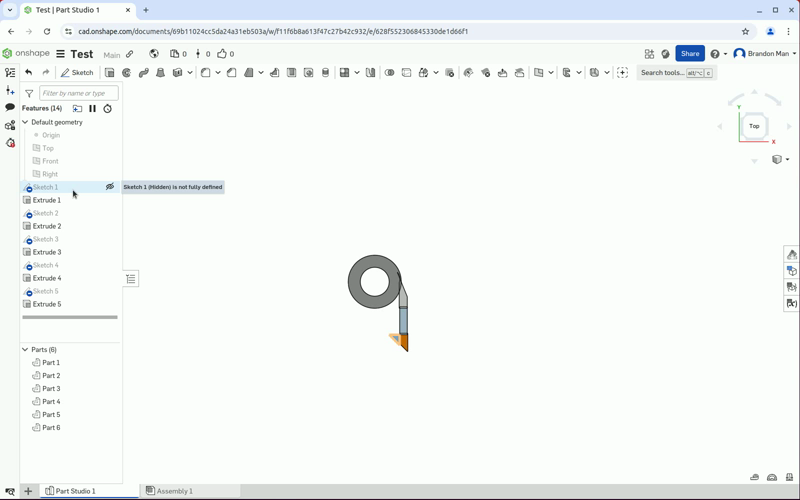
click(73, 189)
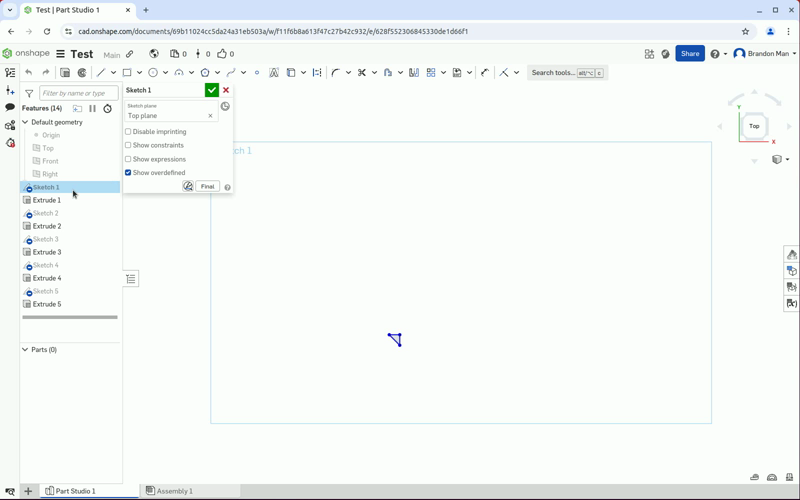
mouse_move(229, 92)
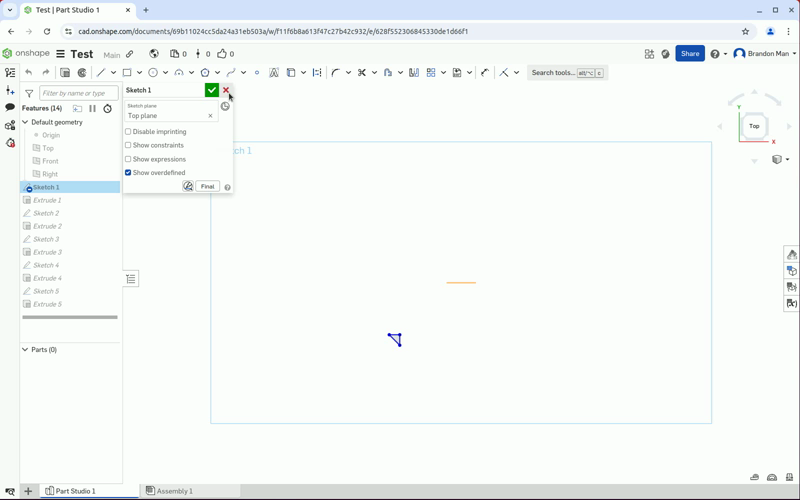
click(229, 92)
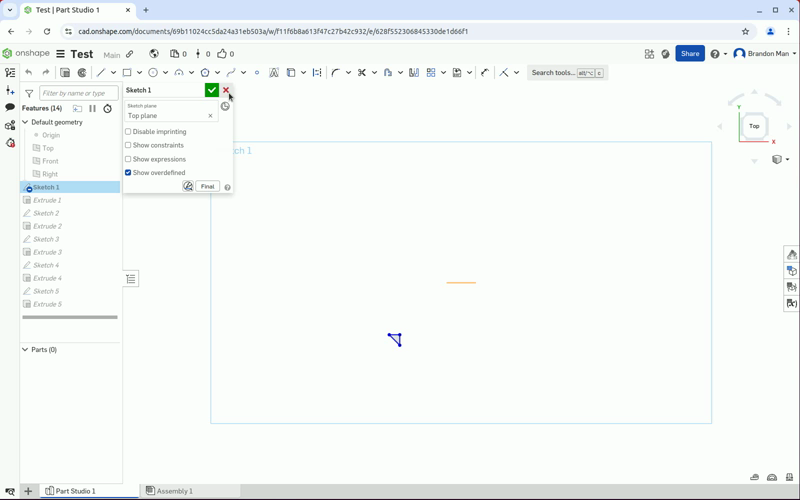
key(shift+s)
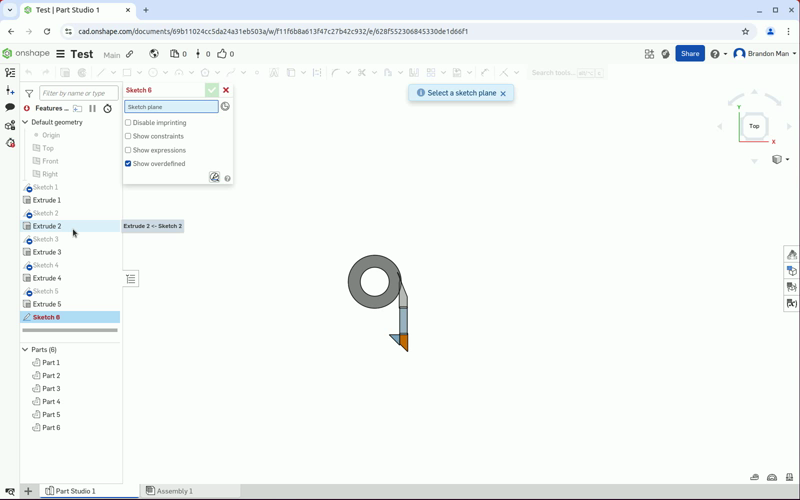
scroll(3)
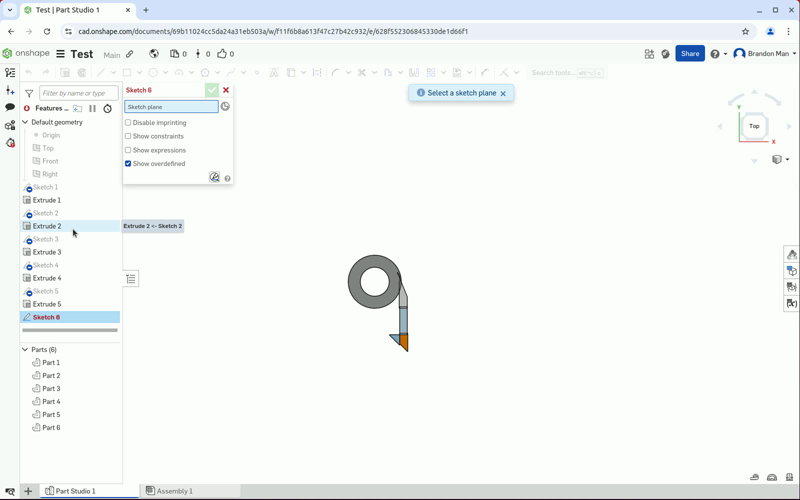
mouse_move(73, 150)
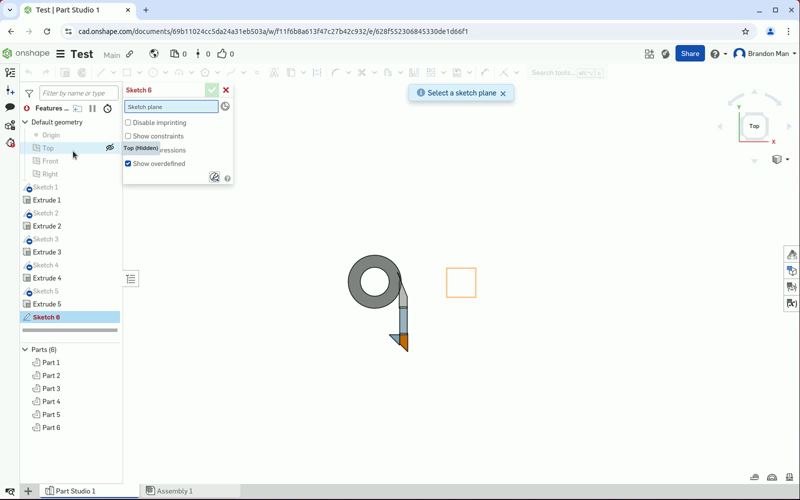
click(73, 150)
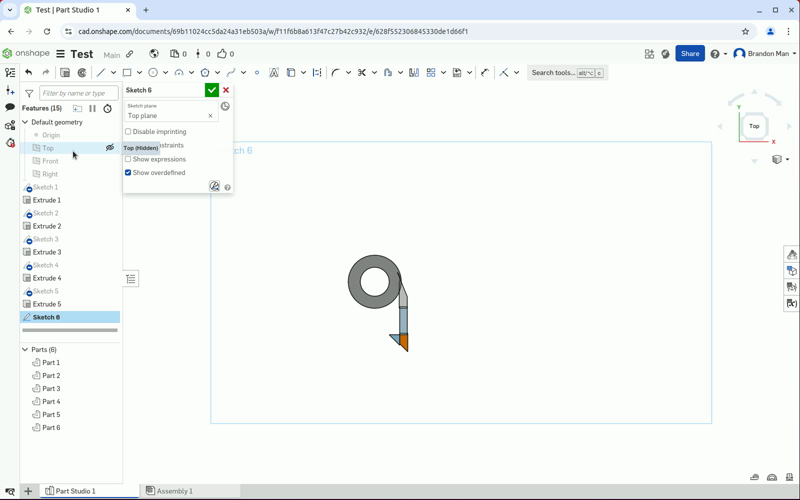
mouse_move(73, 352)
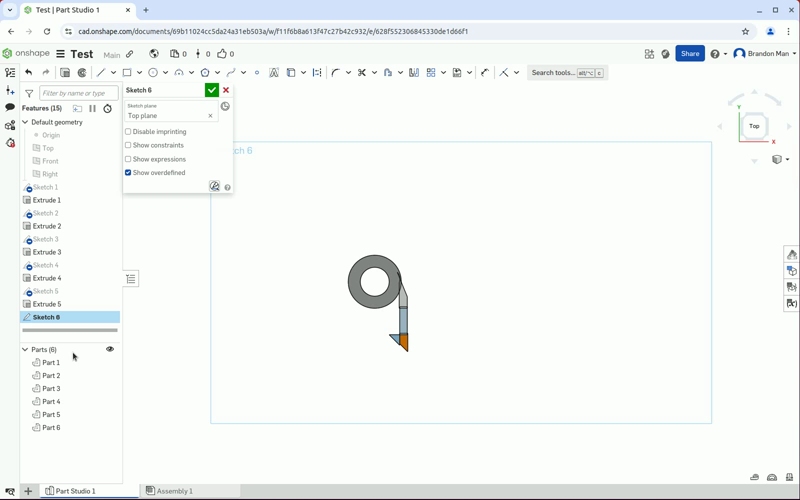
key(y)
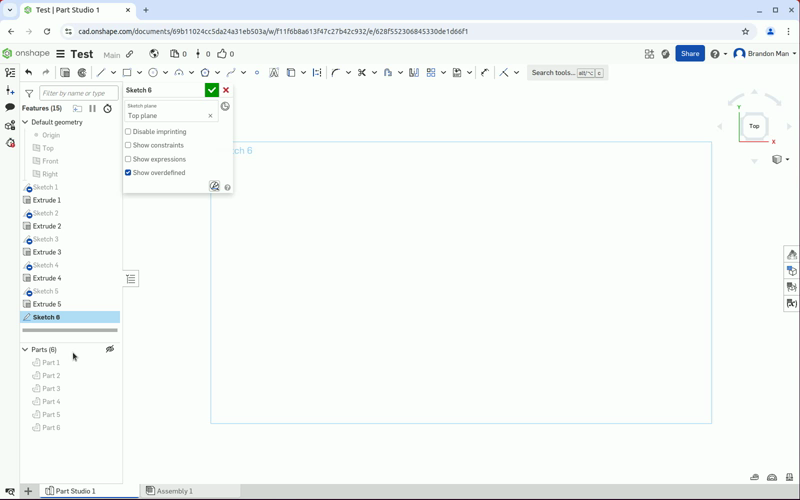
key(l)
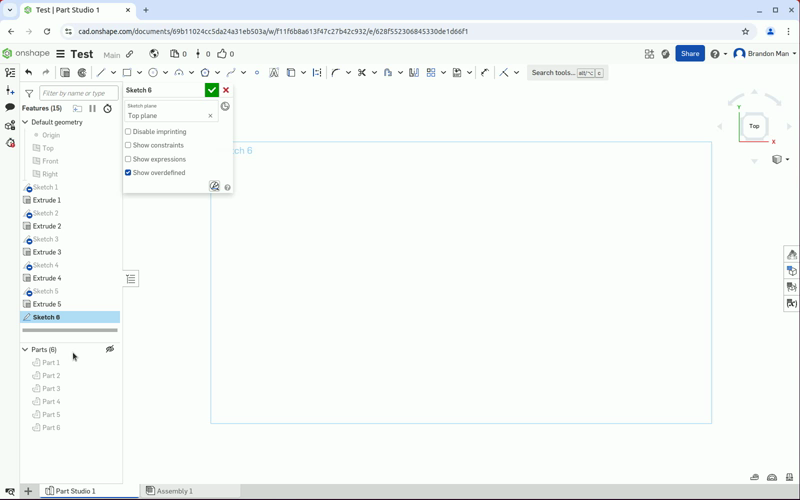
key_down(shift)
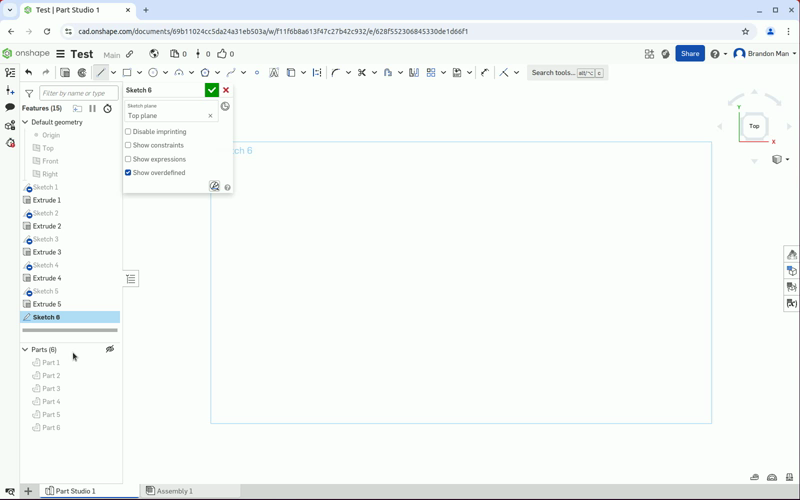
mouse_move(355, 299)
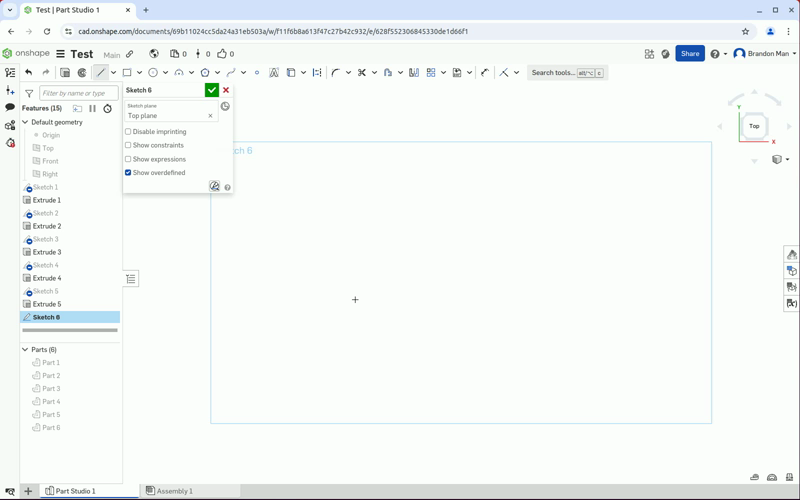
click(355, 299)
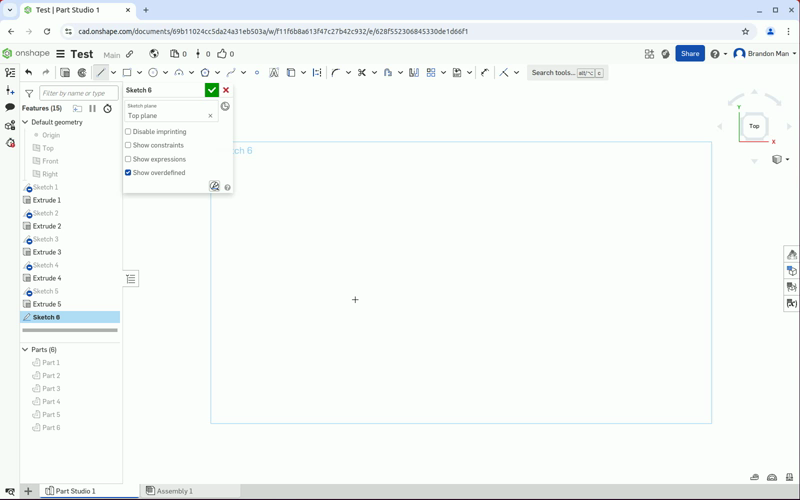
key_up(shift)
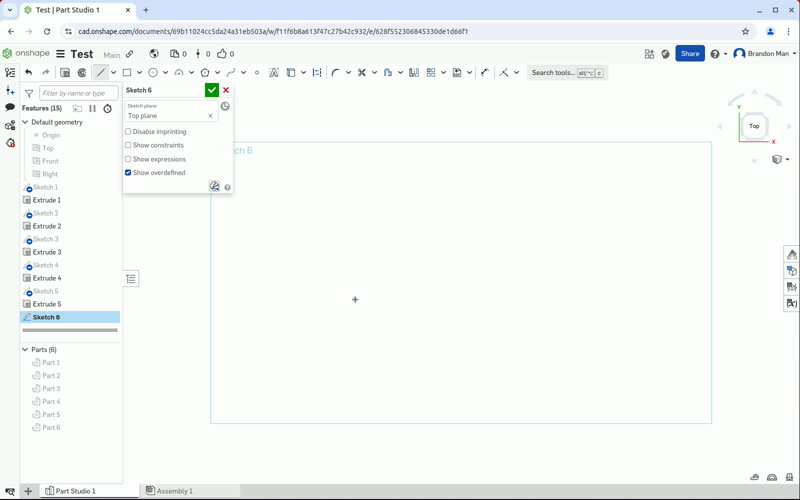
key_down(shift)
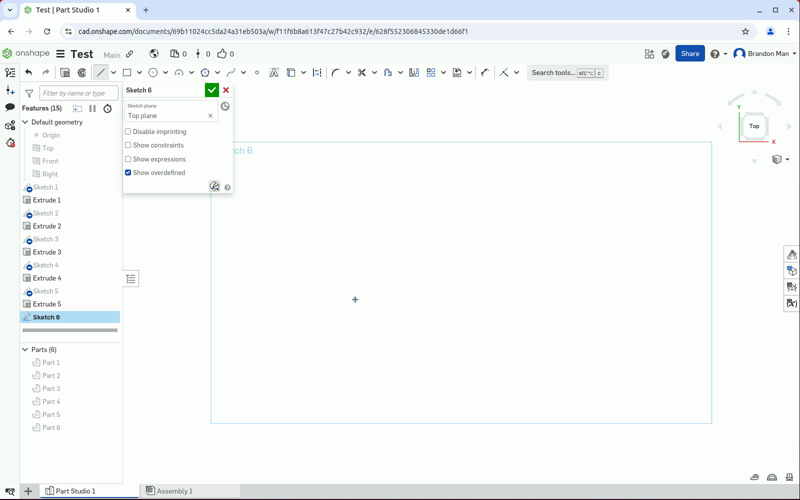
mouse_move(385, 299)
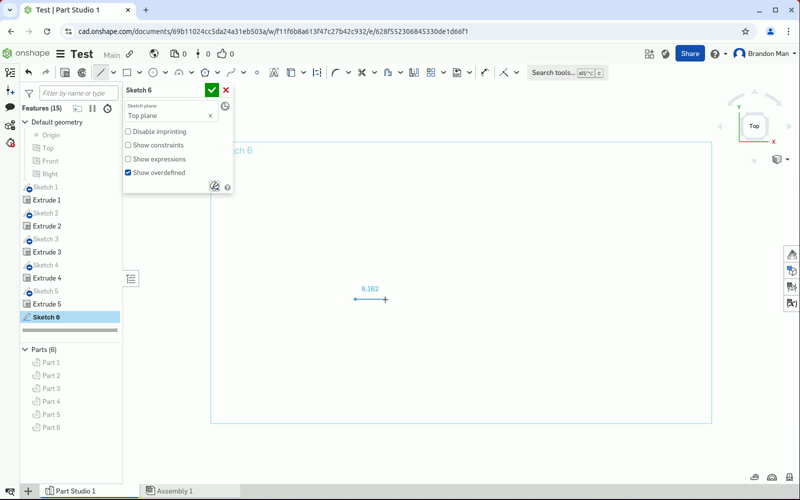
mouse_move(389, 333)
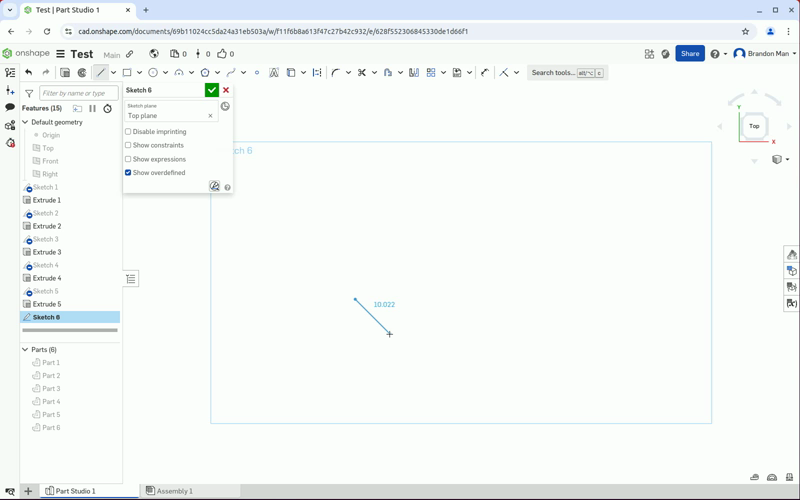
click(389, 333)
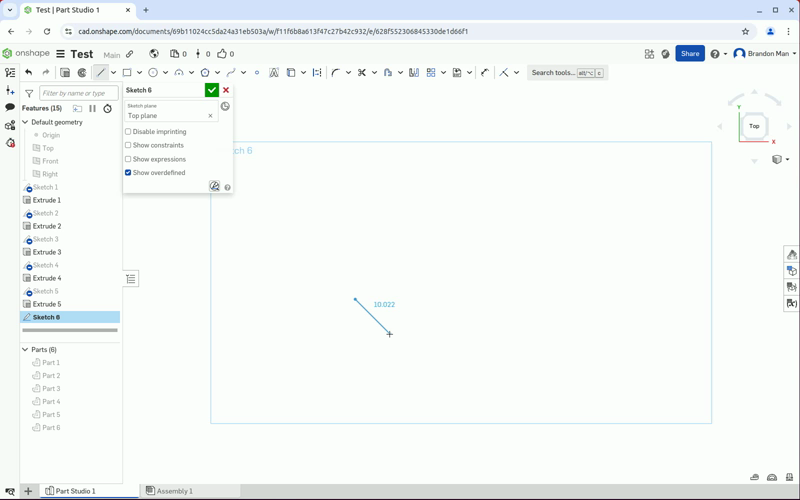
key_up(shift)
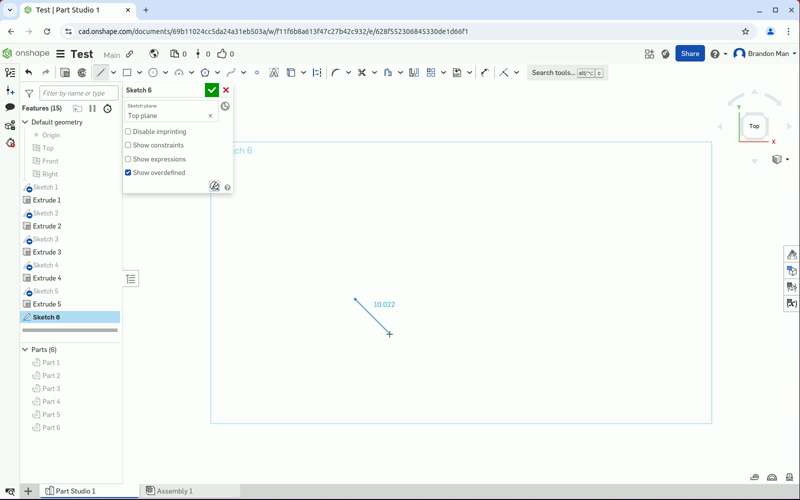
key_down(shift)
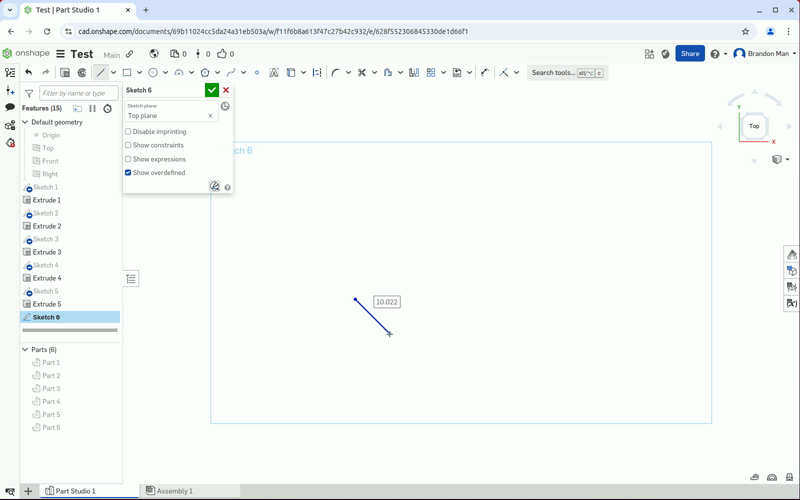
mouse_move(419, 333)
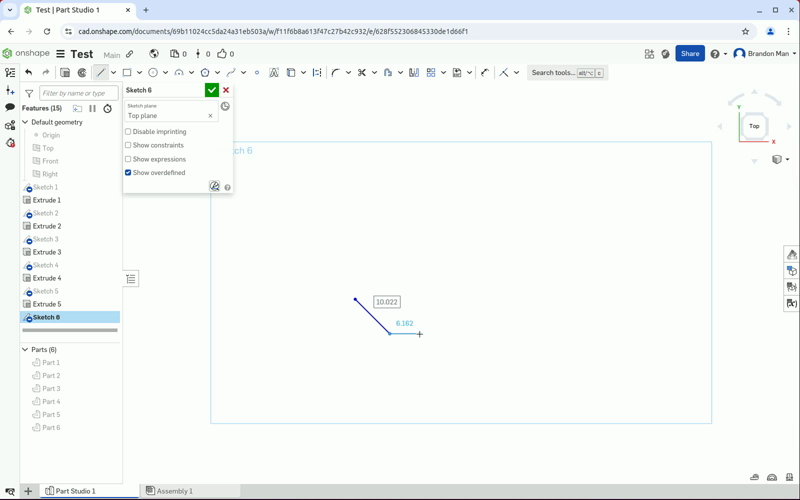
mouse_move(399, 333)
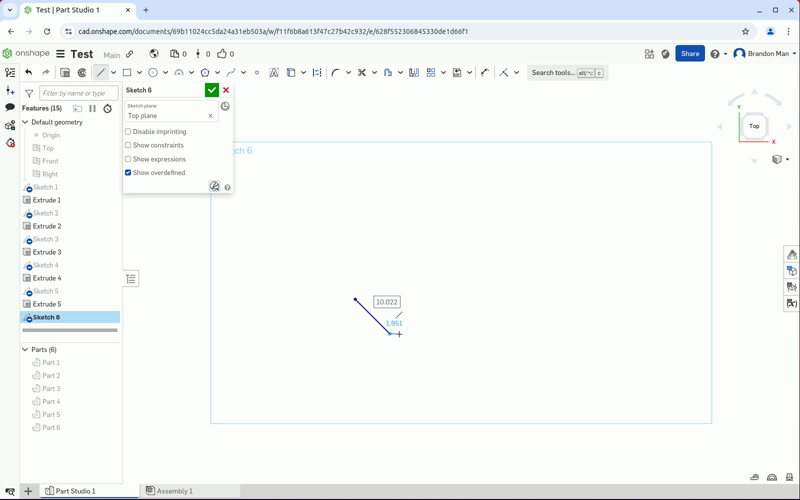
click(399, 333)
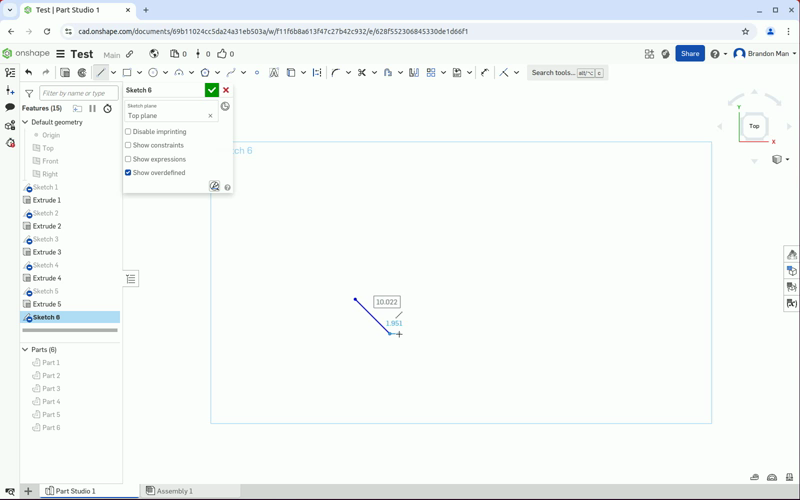
key_up(shift)
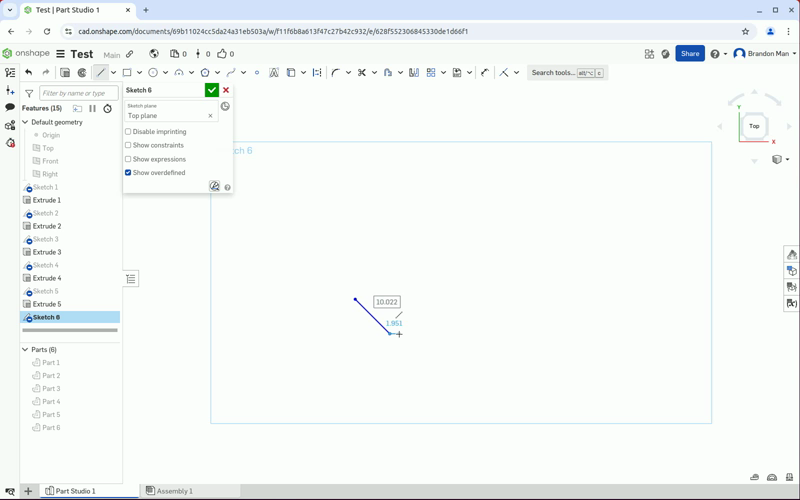
key_down(shift)
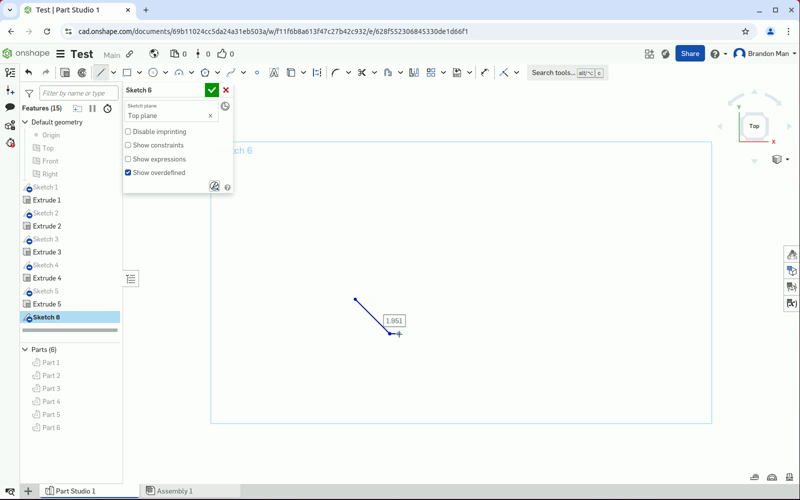
mouse_move(429, 333)
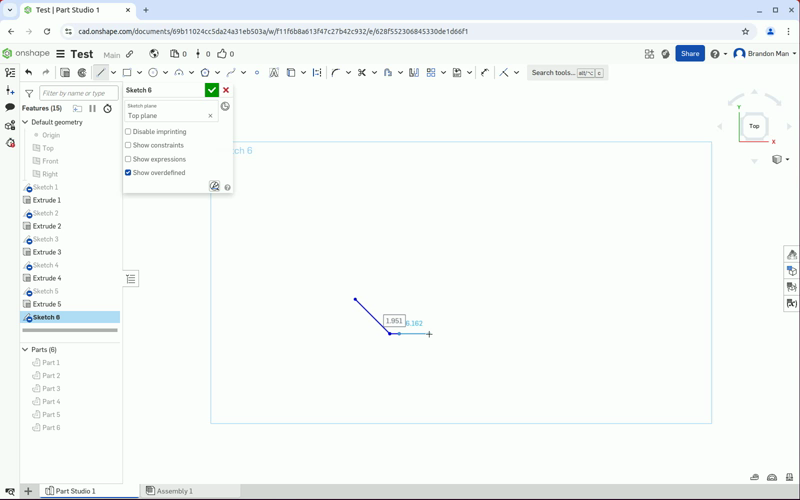
mouse_move(399, 307)
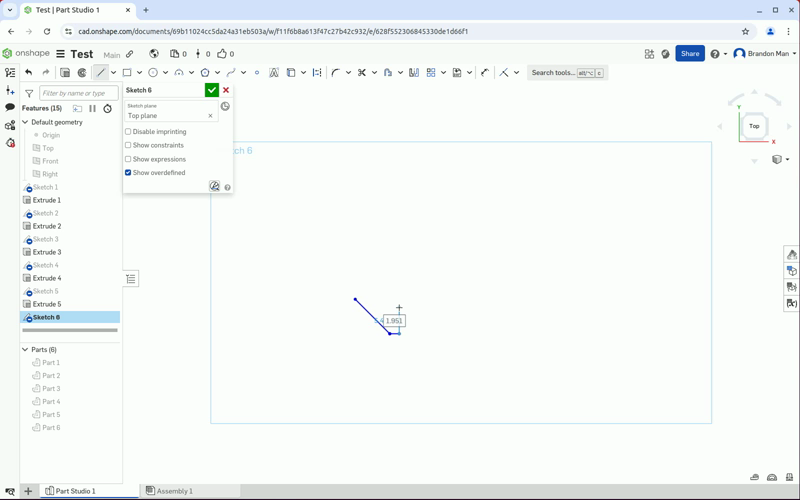
click(399, 307)
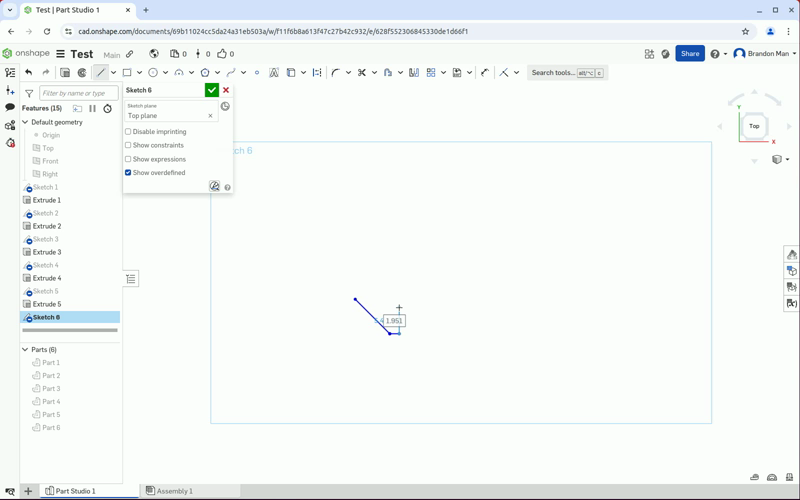
key_up(shift)
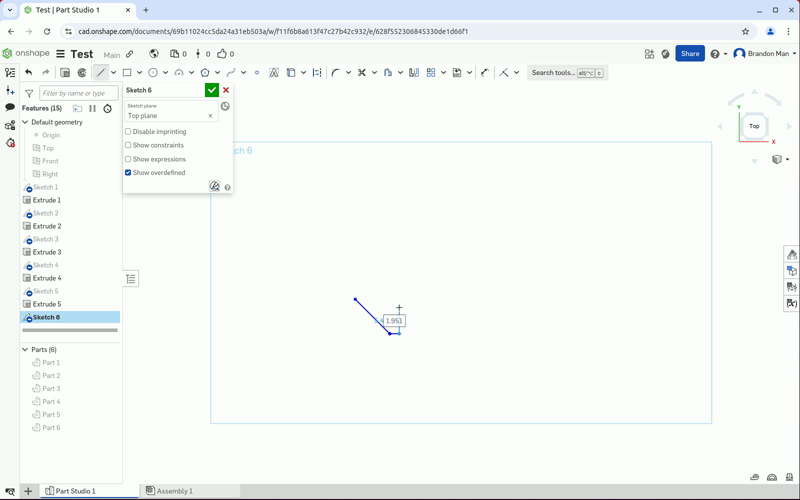
key_down(shift)
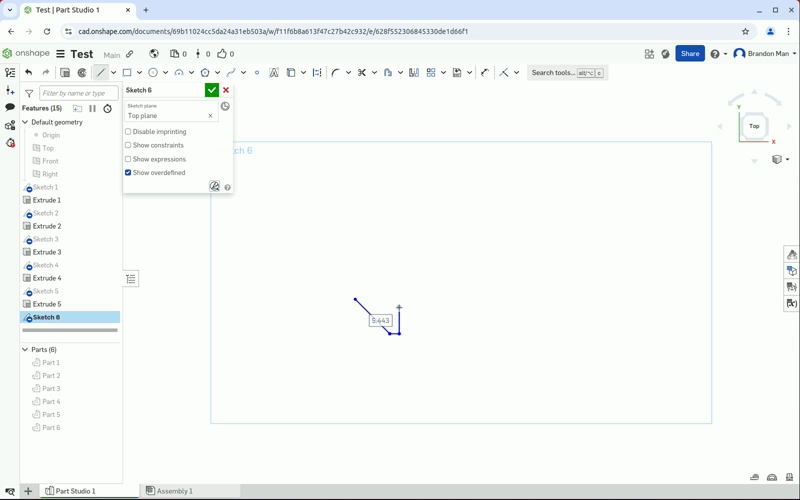
mouse_move(429, 307)
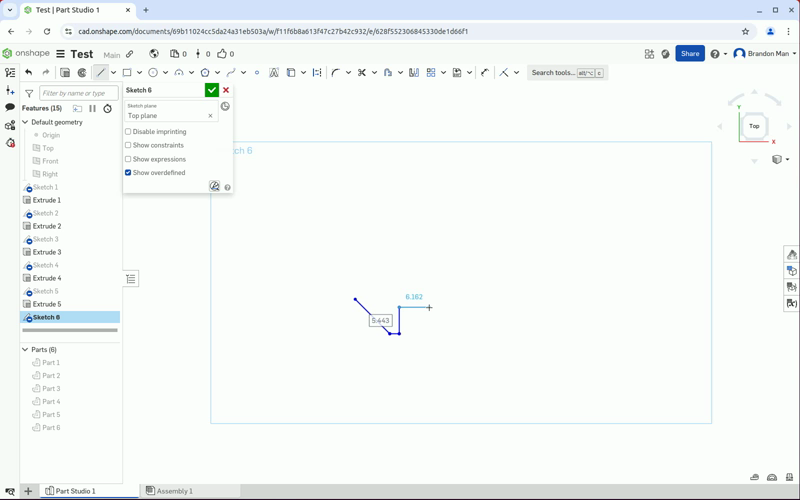
mouse_move(399, 281)
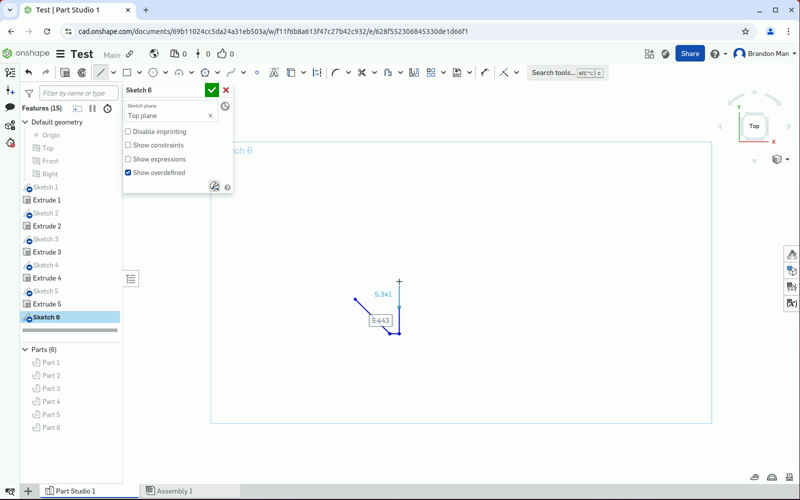
click(399, 281)
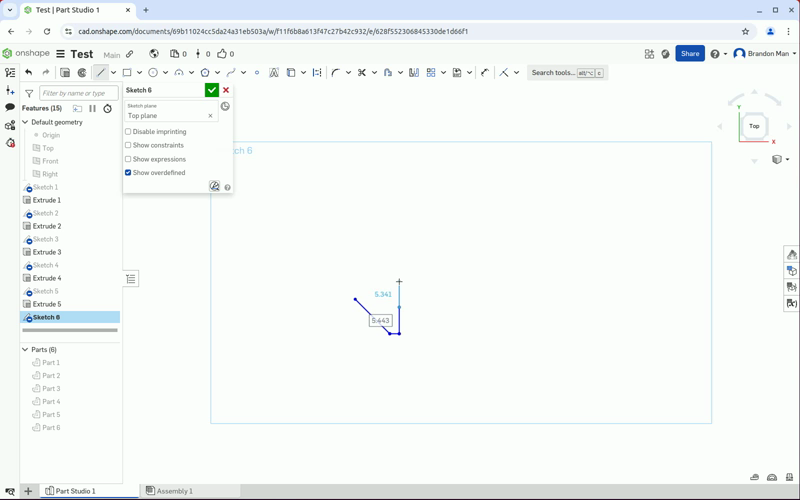
key_up(shift)
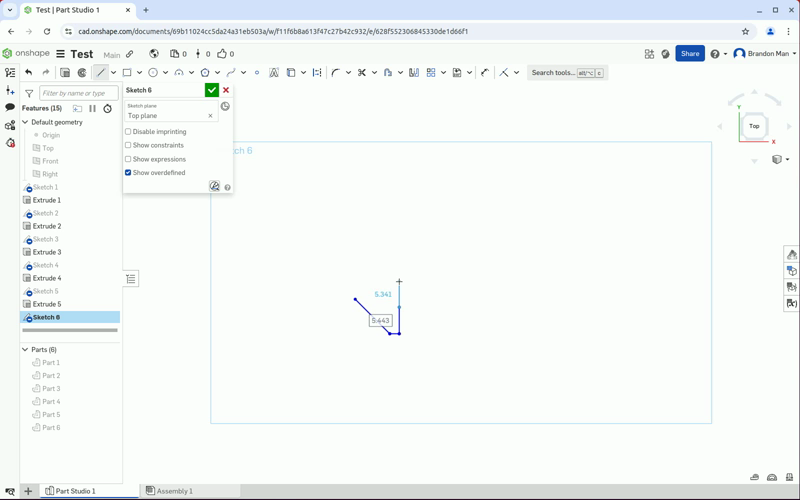
key(esc)
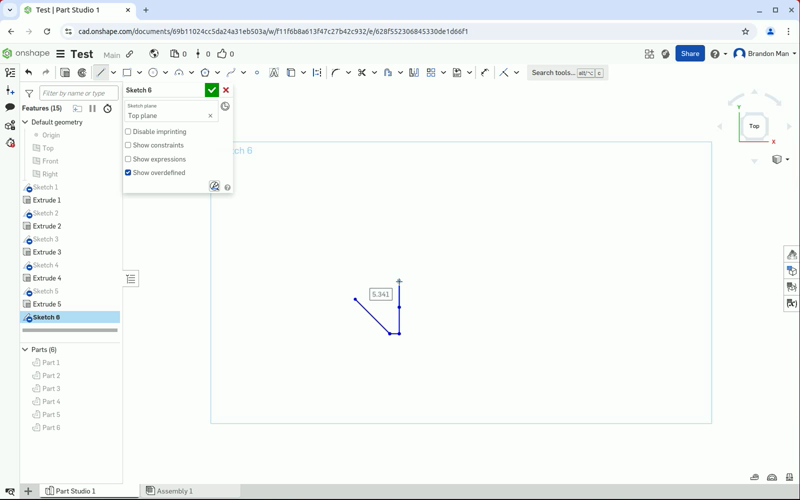
key(a)
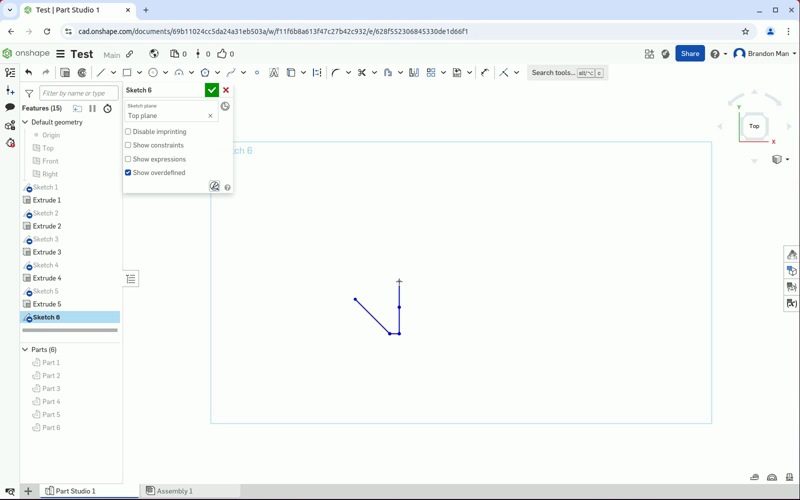
mouse_move(399, 281)
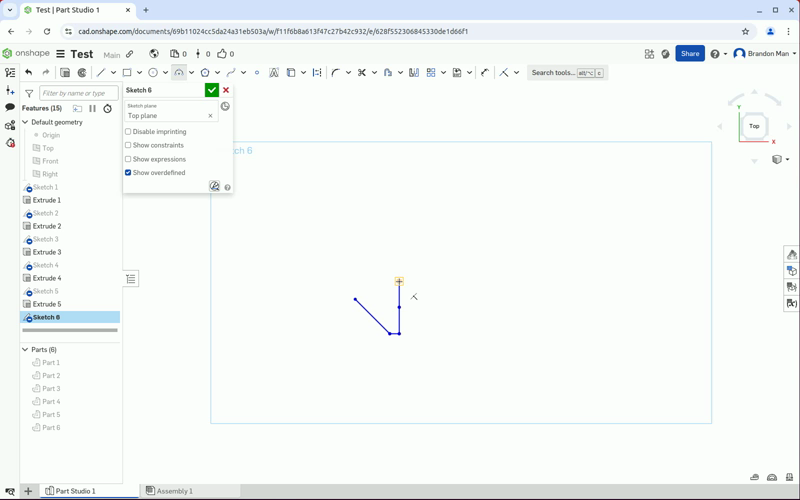
click(399, 281)
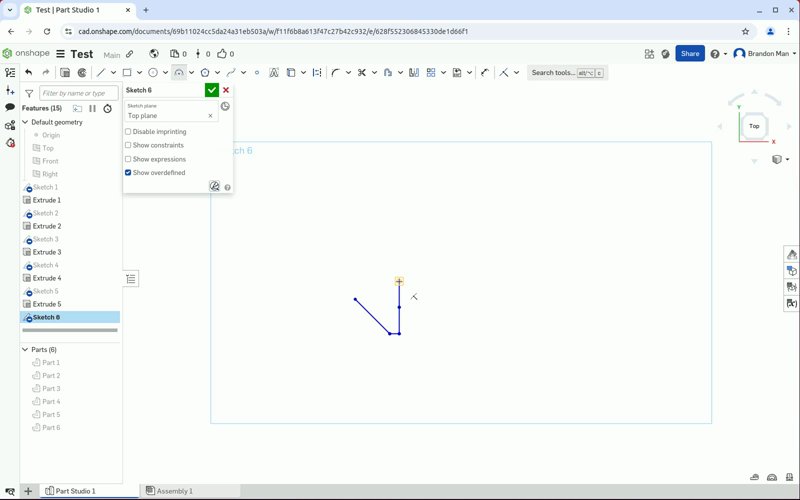
mouse_move(355, 299)
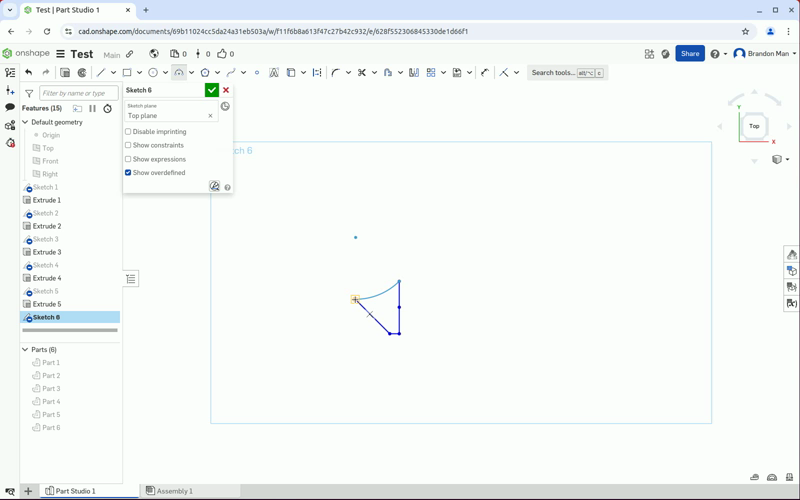
click(355, 299)
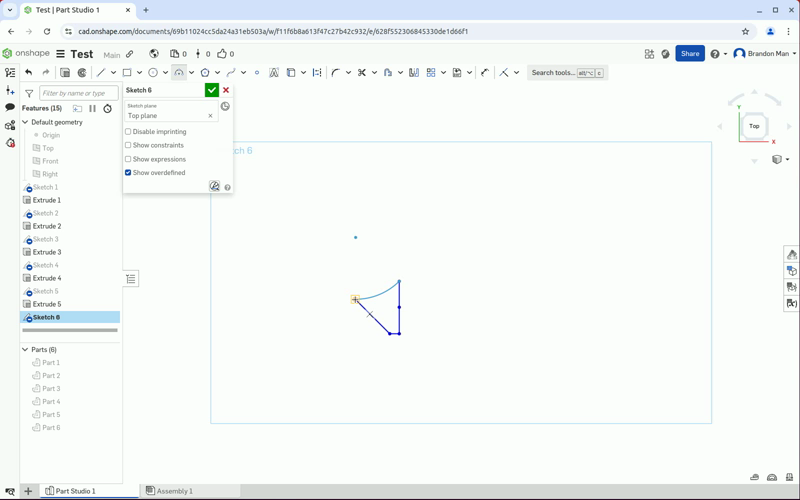
key_down(shift)
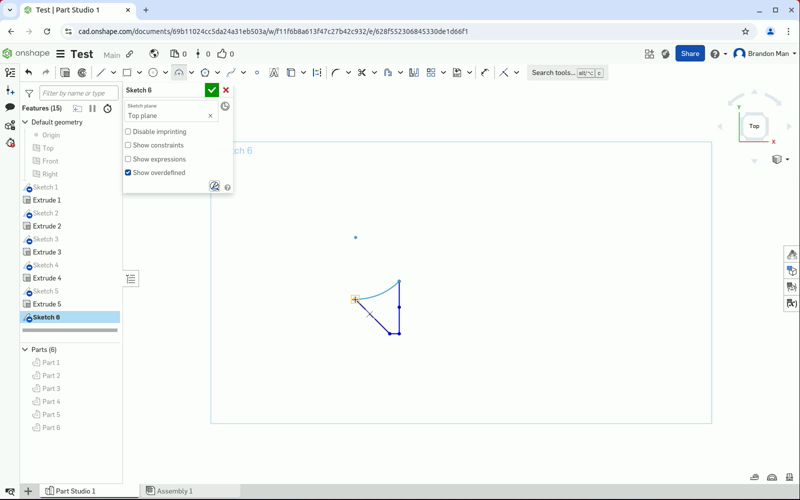
mouse_move(383, 304)
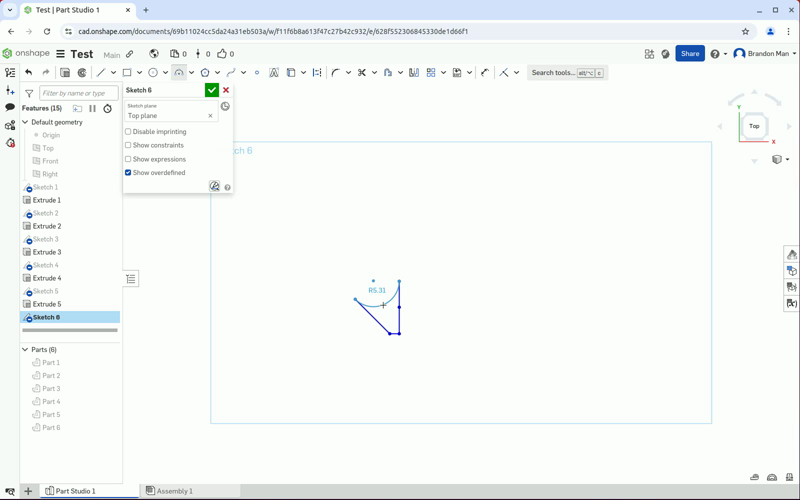
click(383, 304)
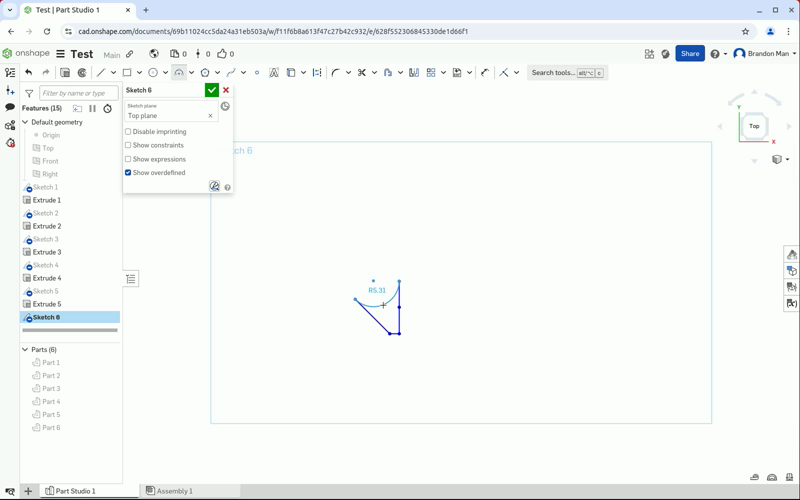
key_up(shift)
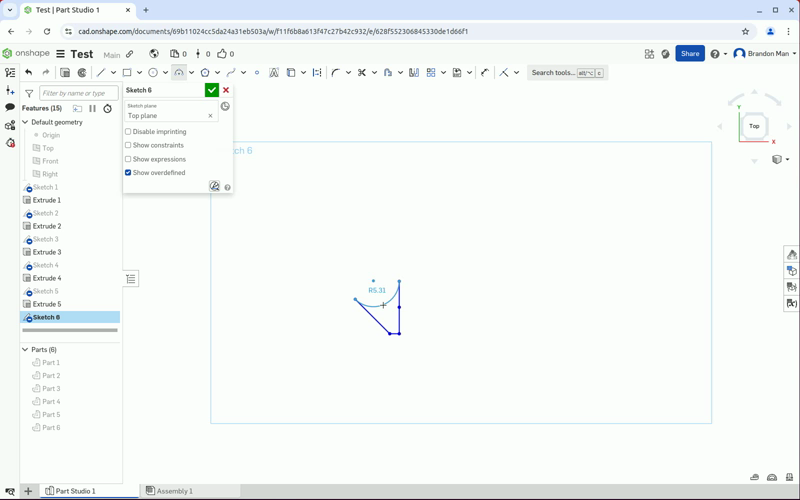
key(esc)
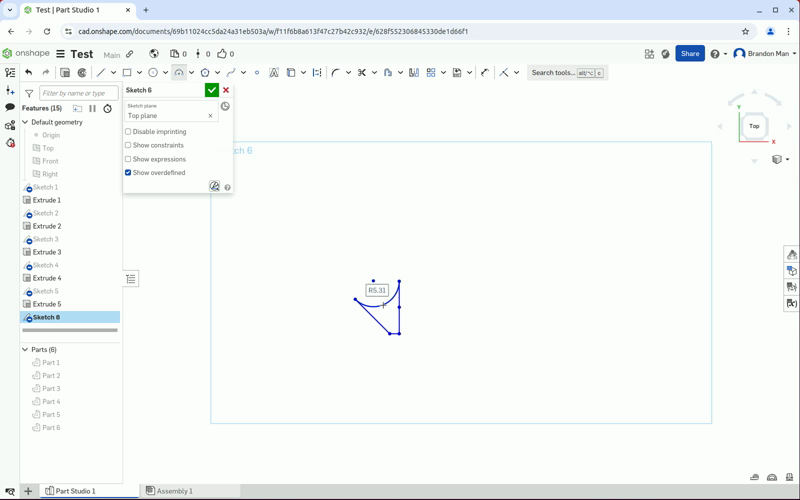
mouse_move(396, 328)
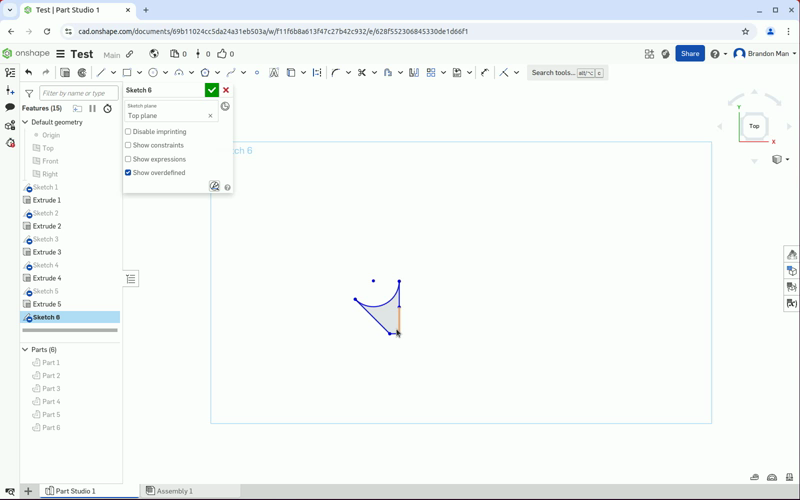
scroll(6)
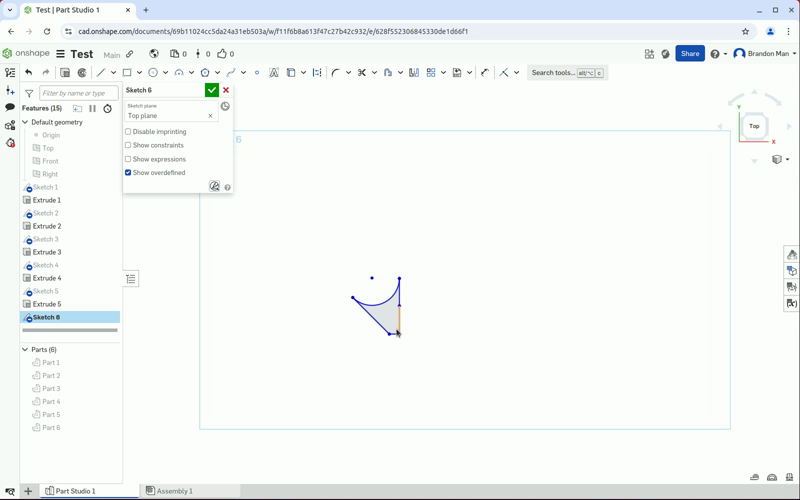
scroll(6)
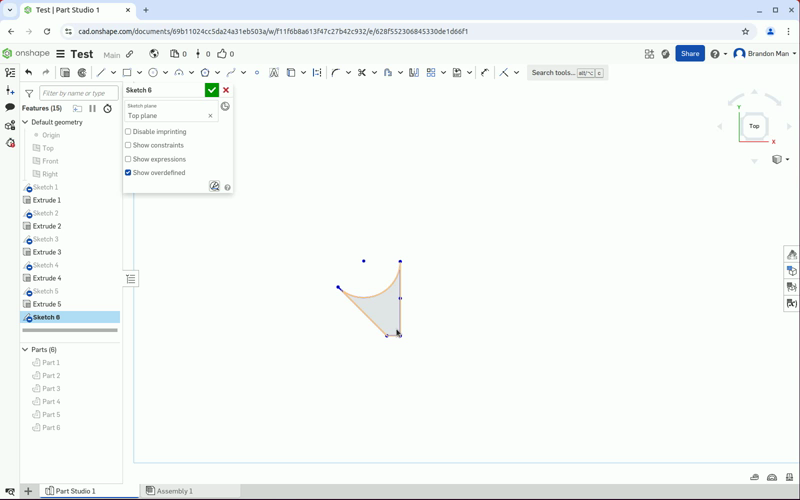
scroll(6)
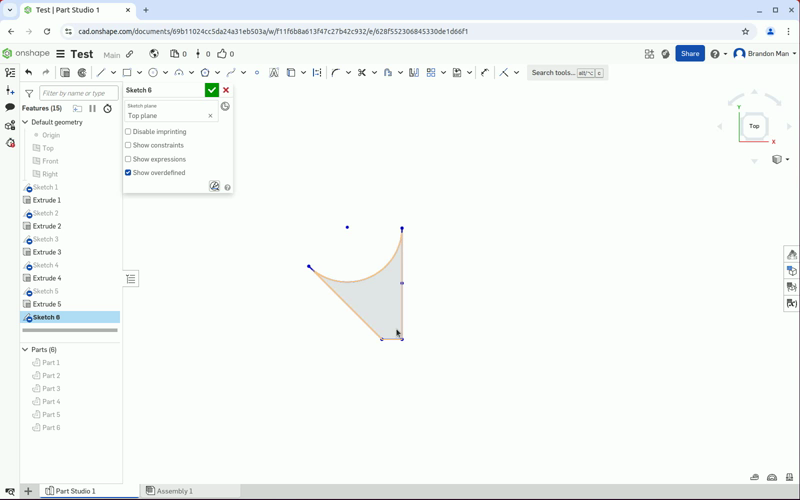
scroll(6)
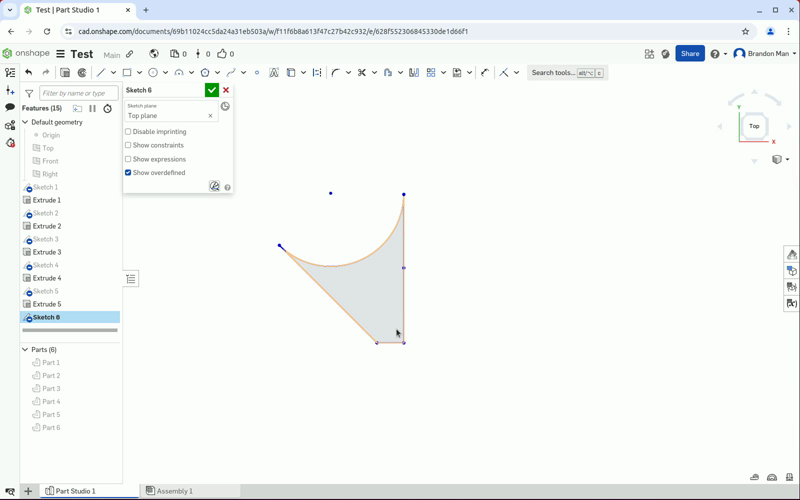
scroll(6)
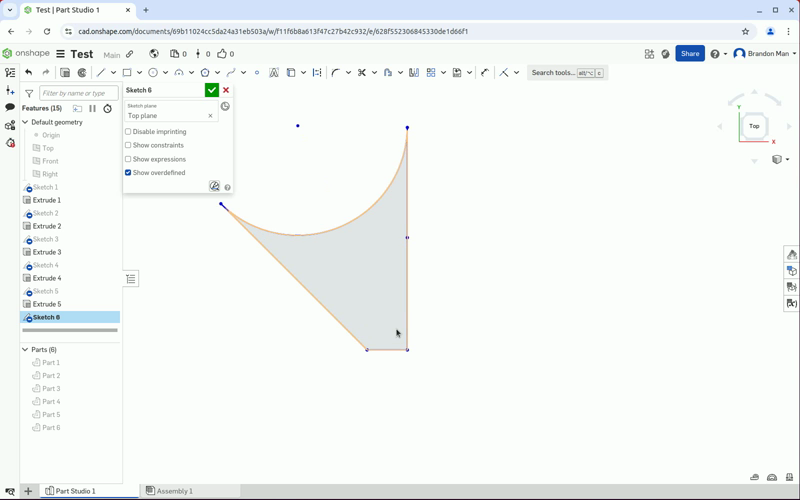
scroll(6)
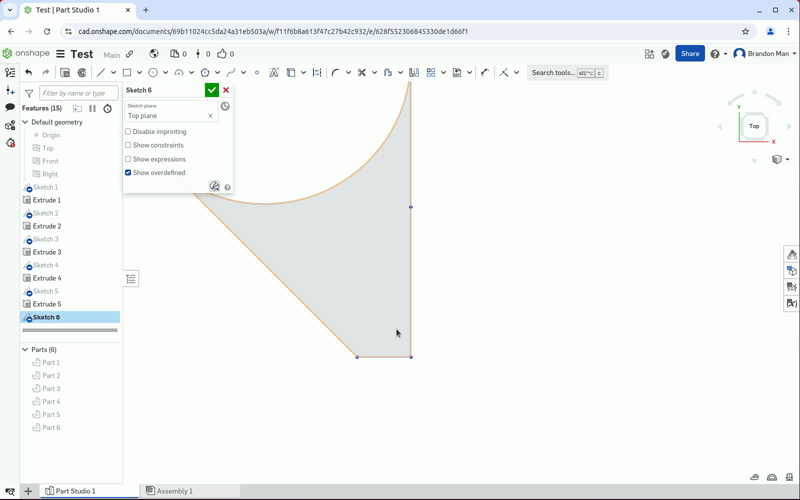
scroll(6)
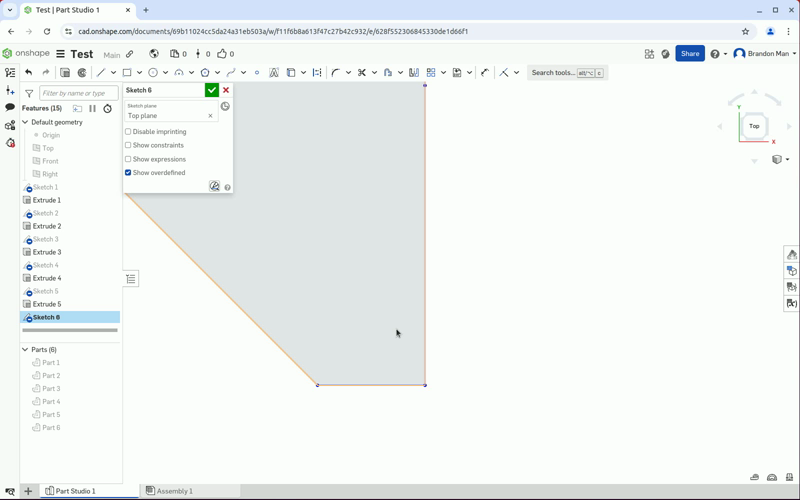
click(396, 328)
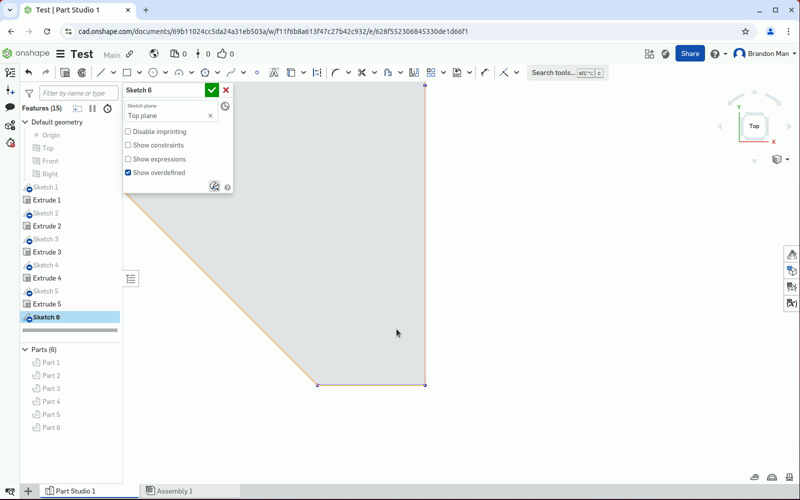
scroll(-6)
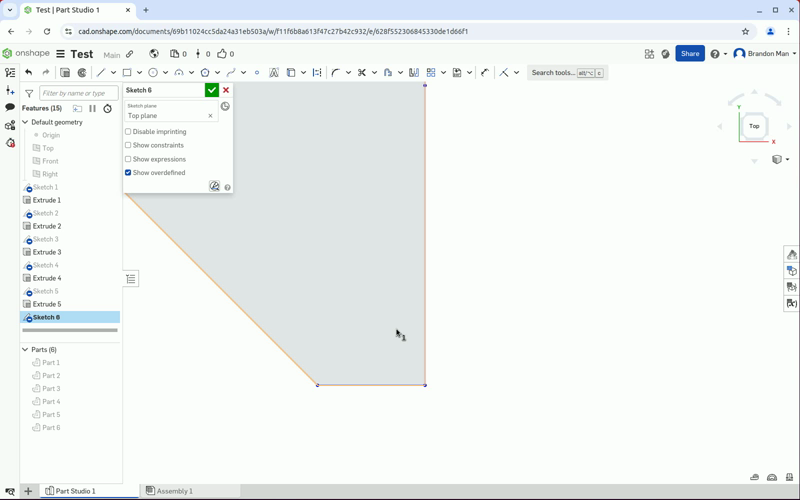
scroll(-6)
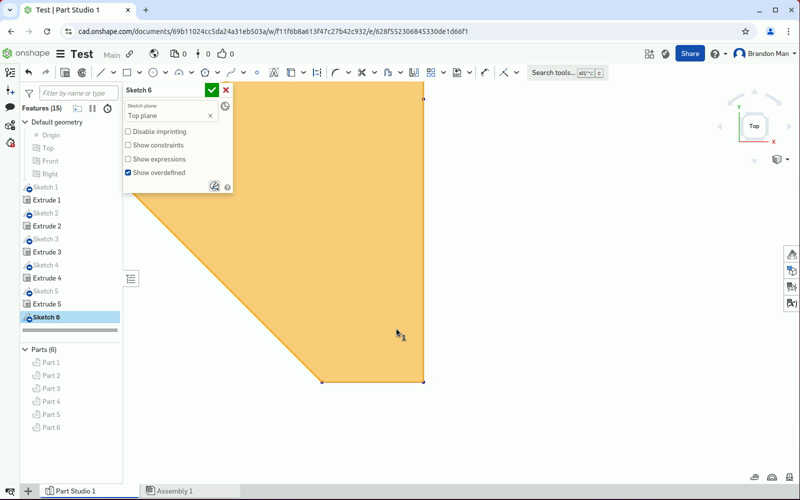
scroll(-6)
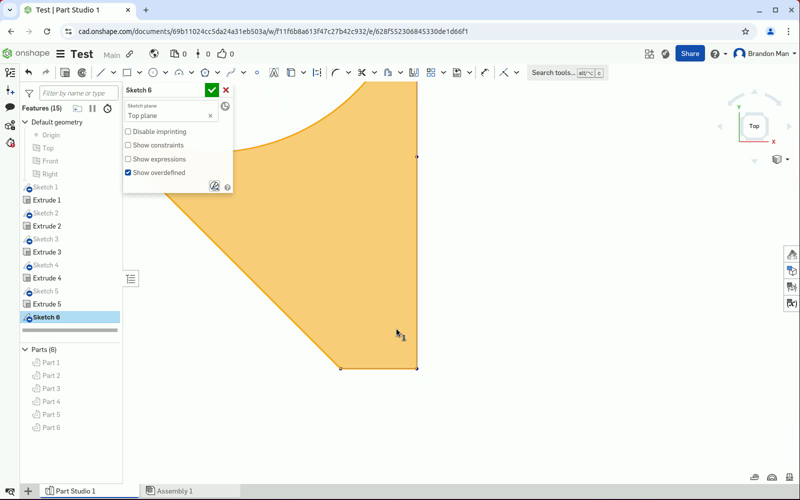
scroll(-6)
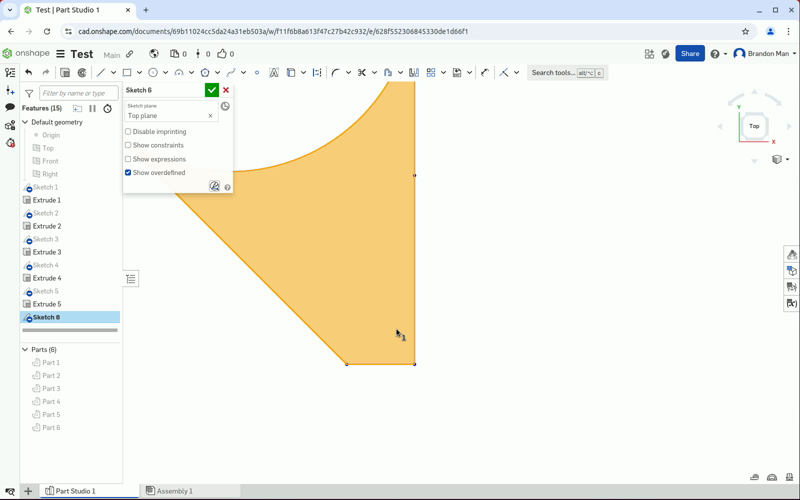
scroll(-6)
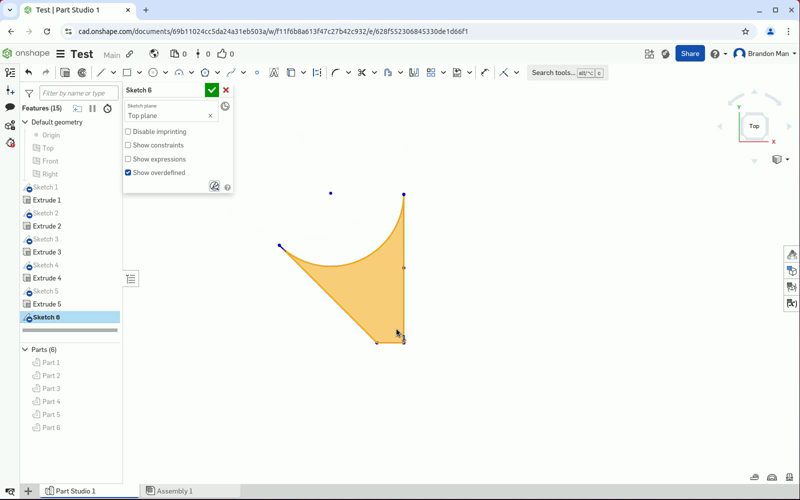
scroll(-6)
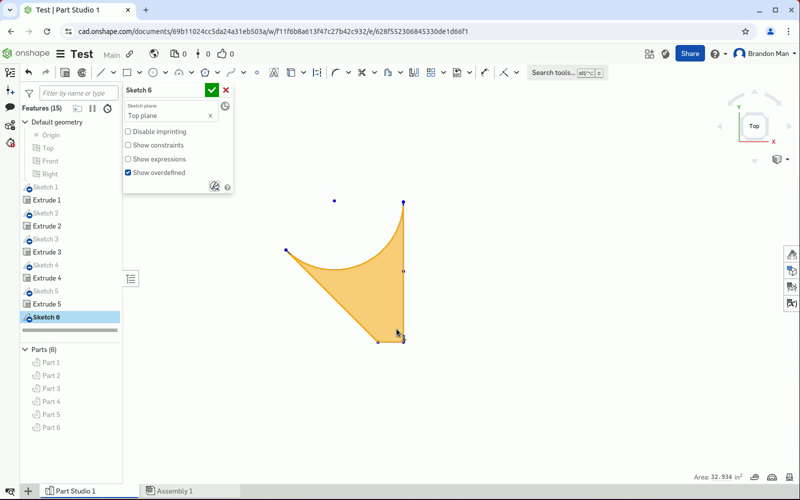
scroll(-6)
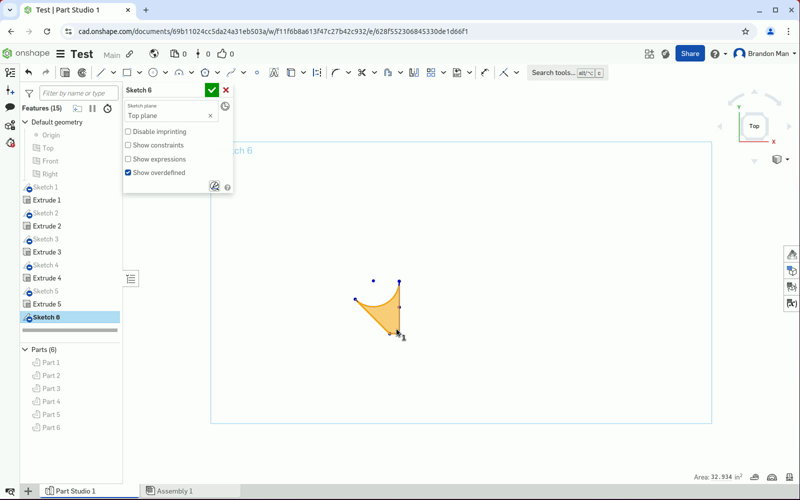
mouse_move(73, 352)
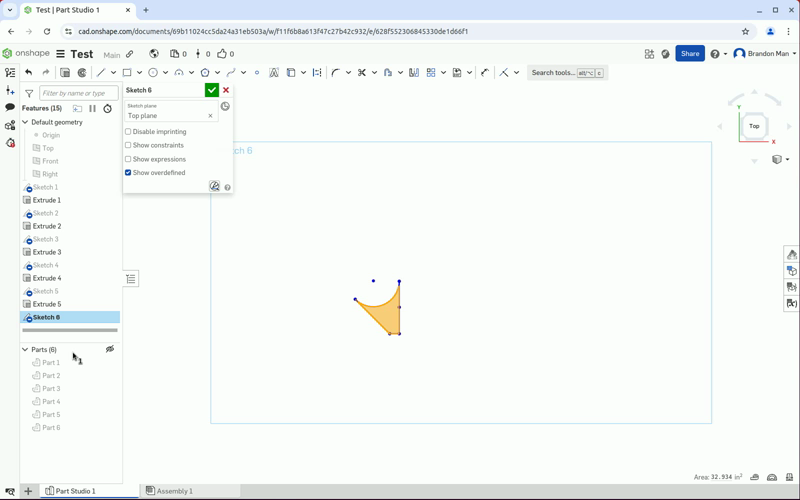
key(shift+y)
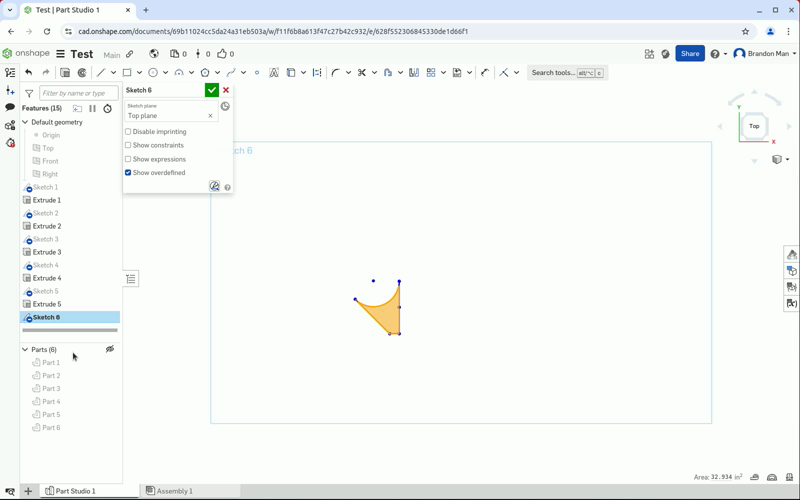
key(shift+e)
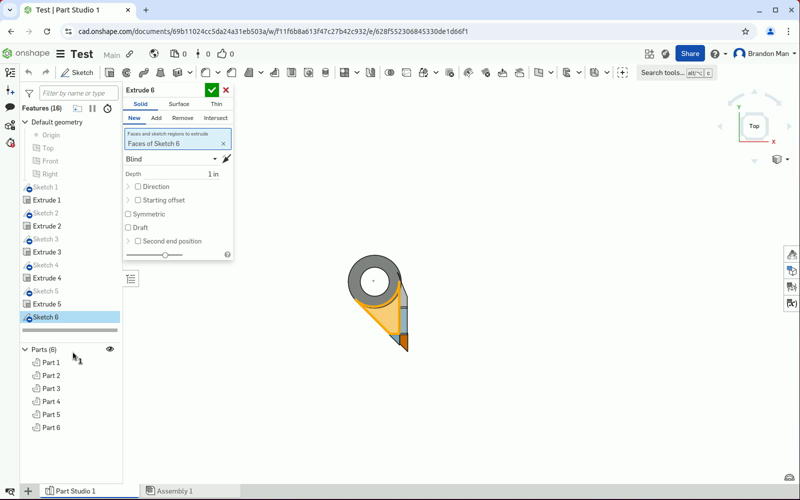
mouse_move(143, 106)
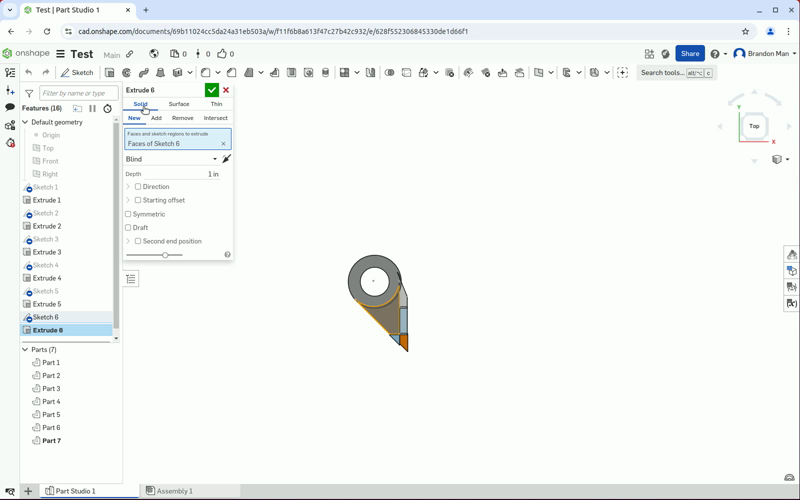
click(143, 106)
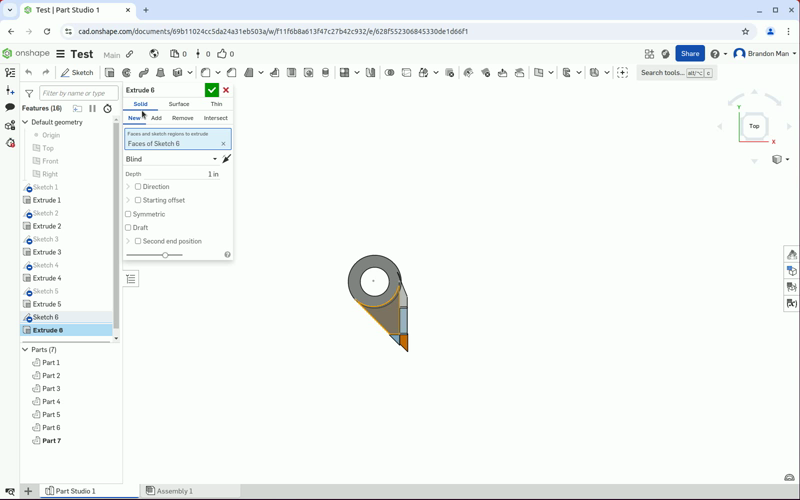
mouse_move(137, 120)
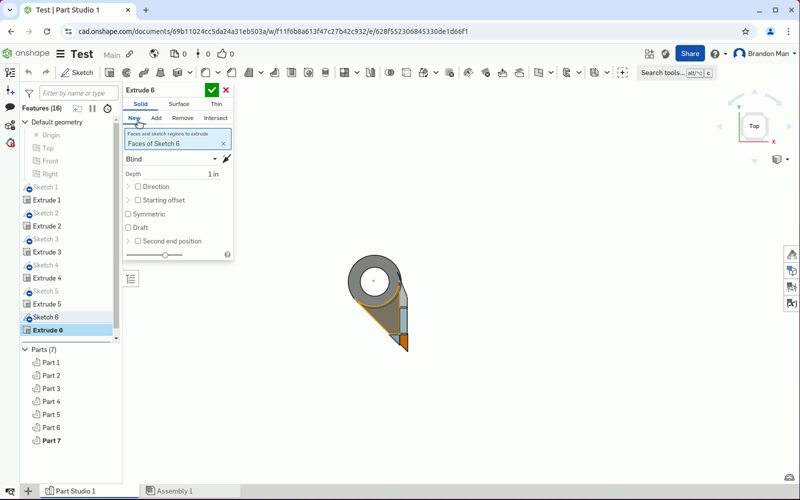
click(137, 120)
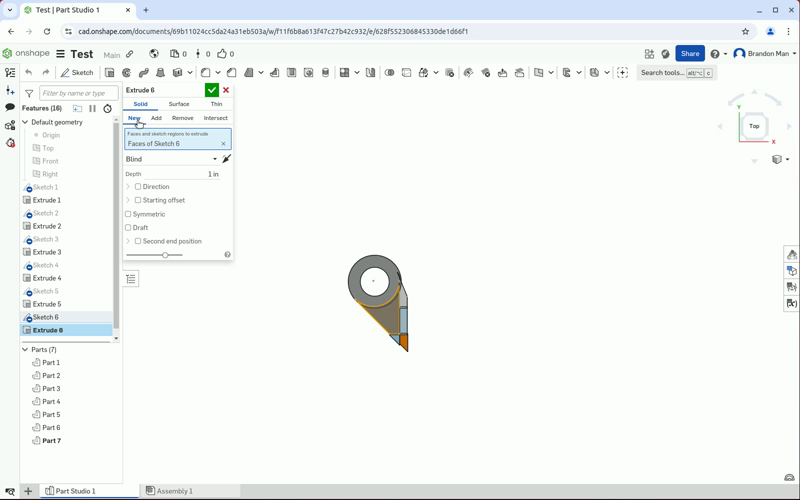
key(tab, 4)
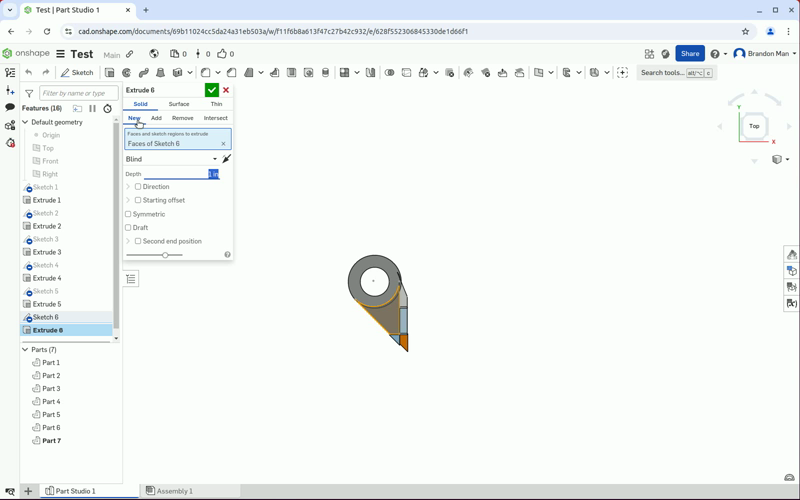
text(6.981)
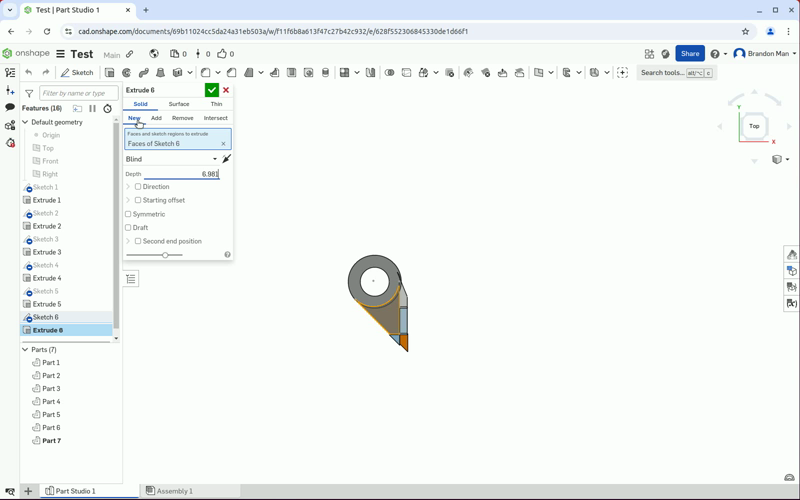
key(enter)
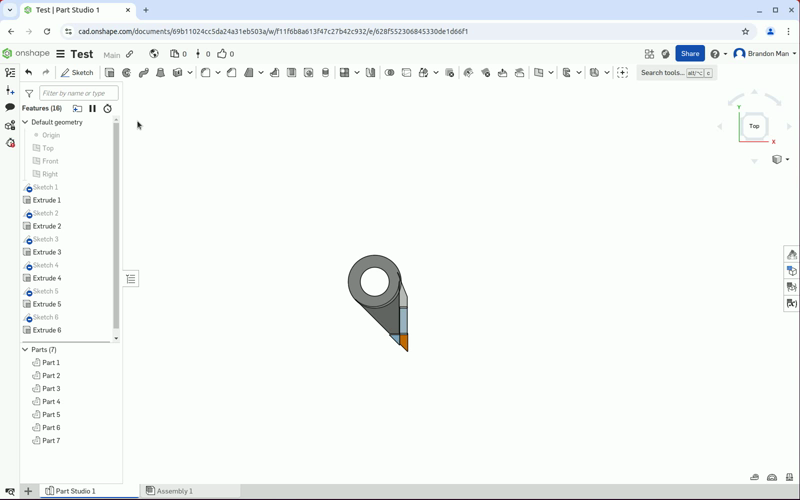
key(shift+h)
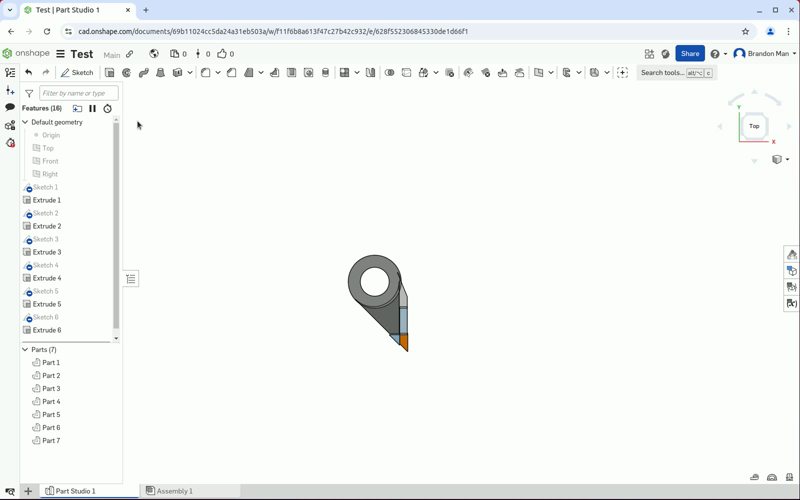
key(shift+h)
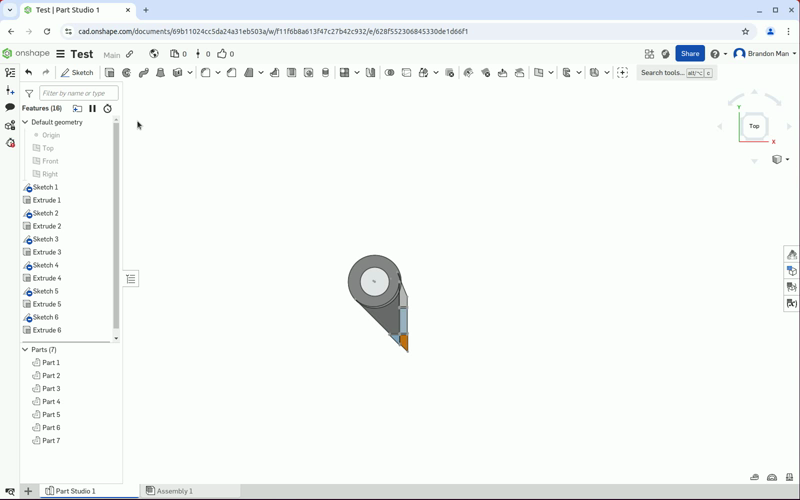
key(shift+7)
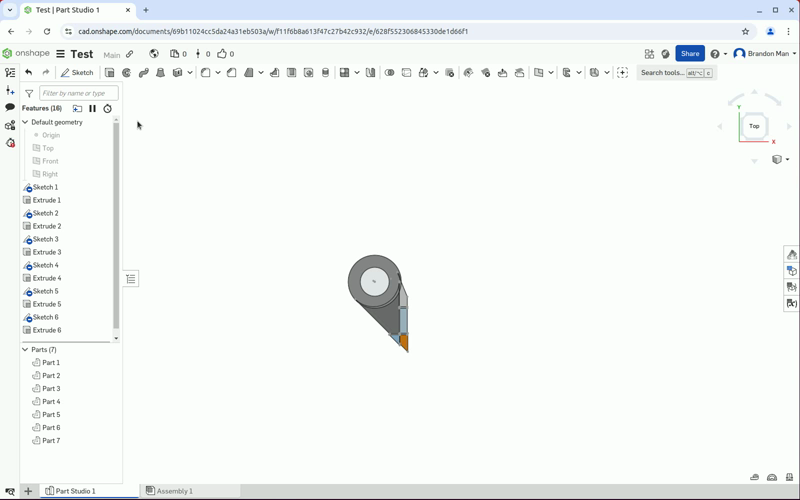
key(up, 3)
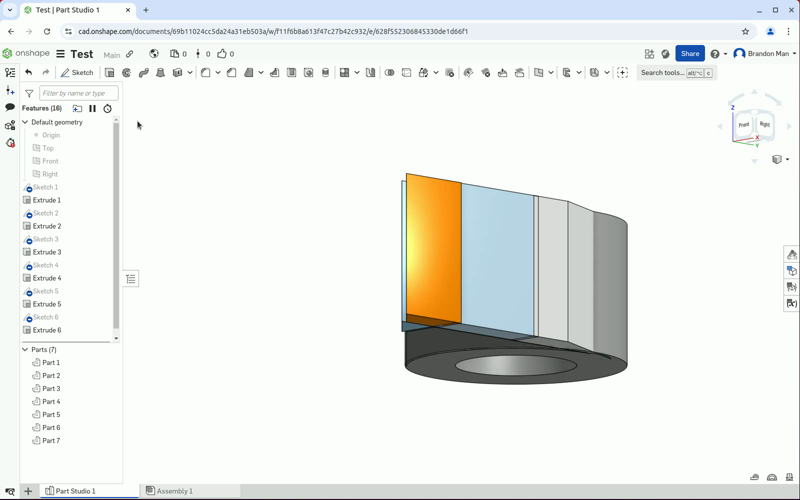
key(left, 3)
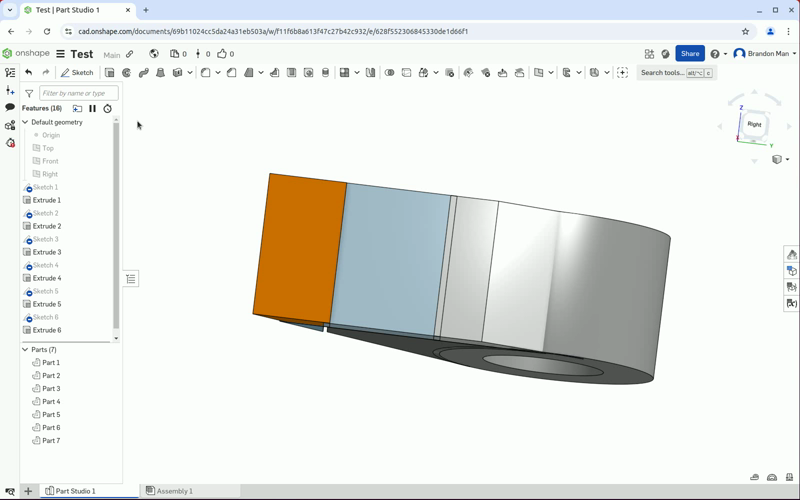
key(right, 3)
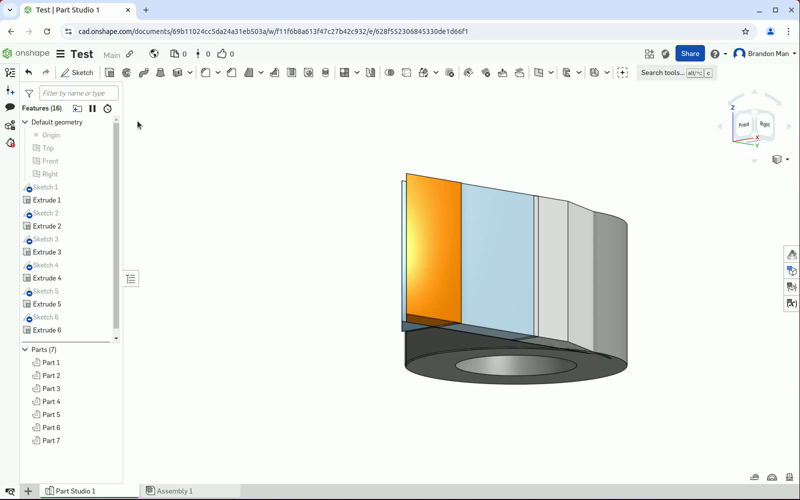
key(down, 3)
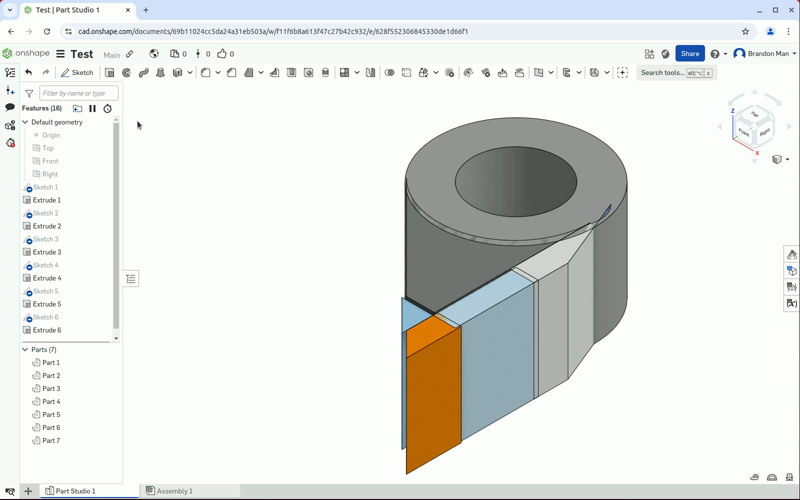
mouse_move(69, 189)
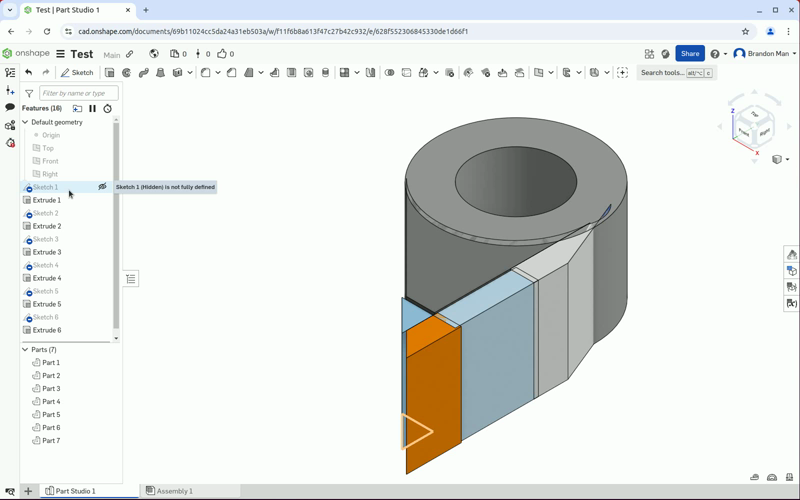
click(69, 189)